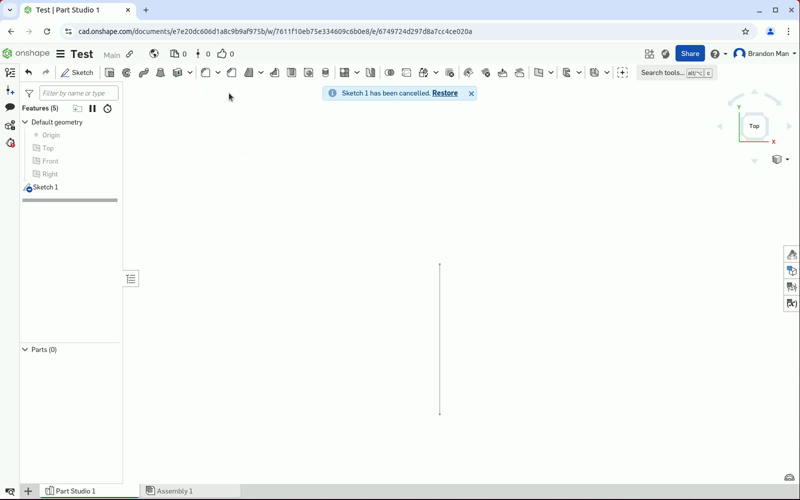
key(shift+h)
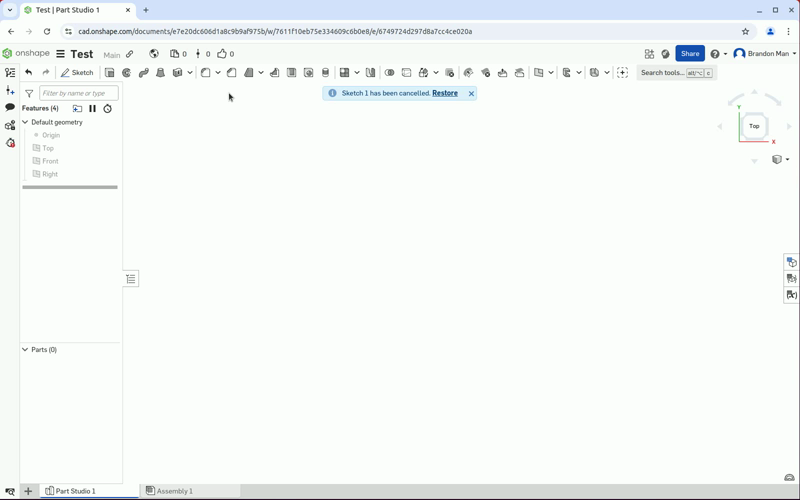
mouse_move(73, 352)
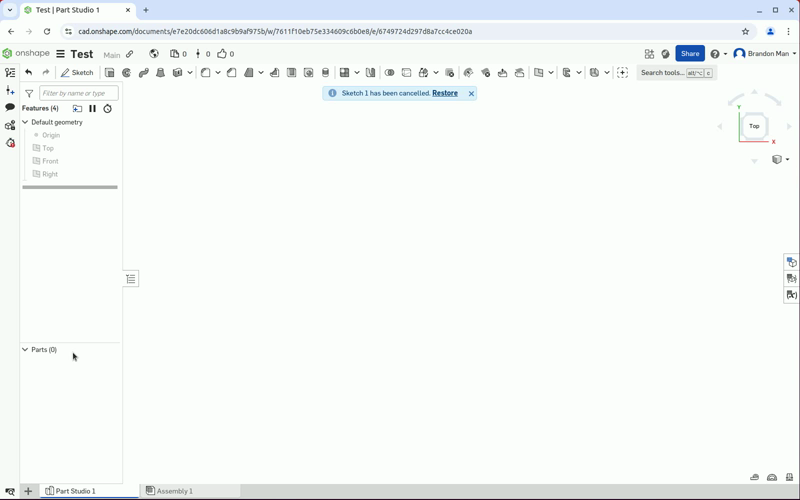
key(y)
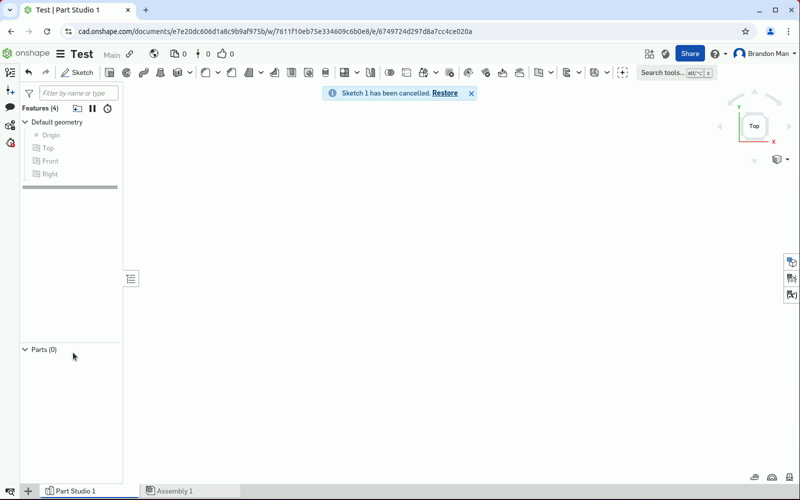
key(shift+p)
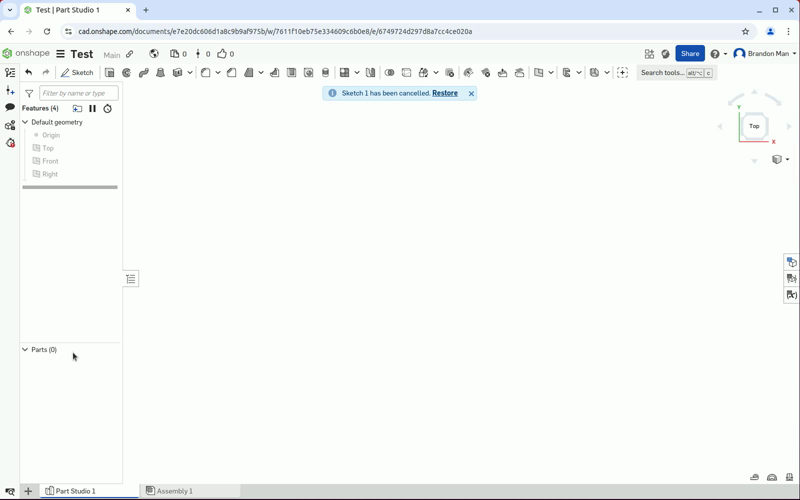
key(space)
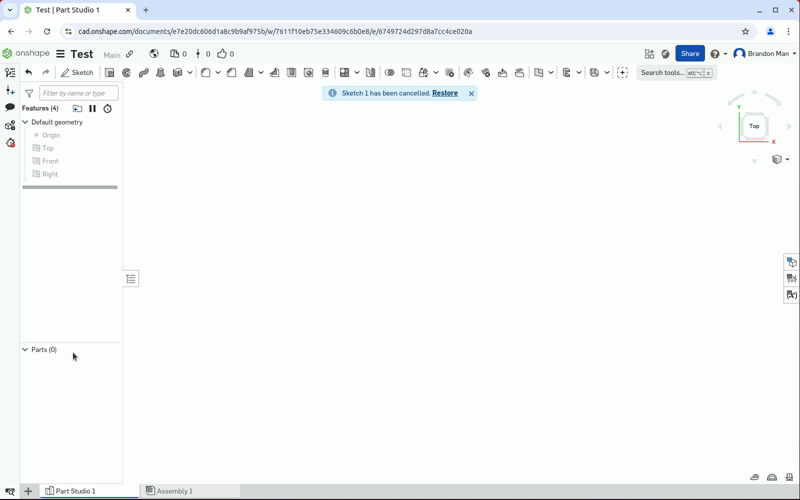
key_down(shift)
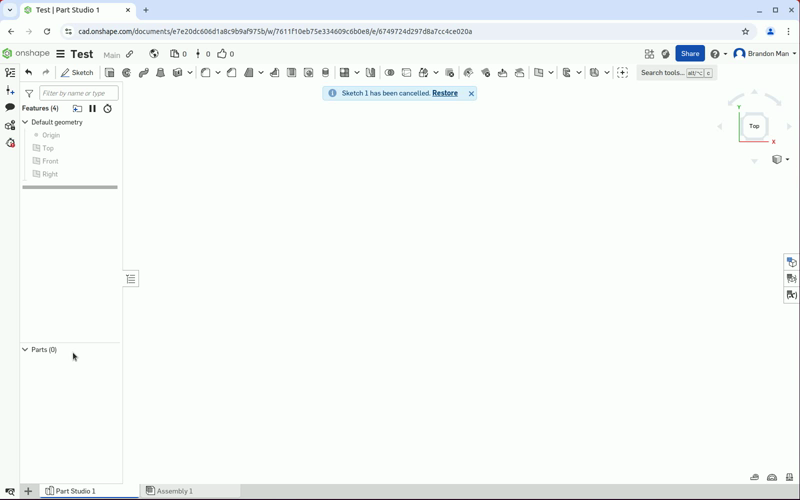
key(up)
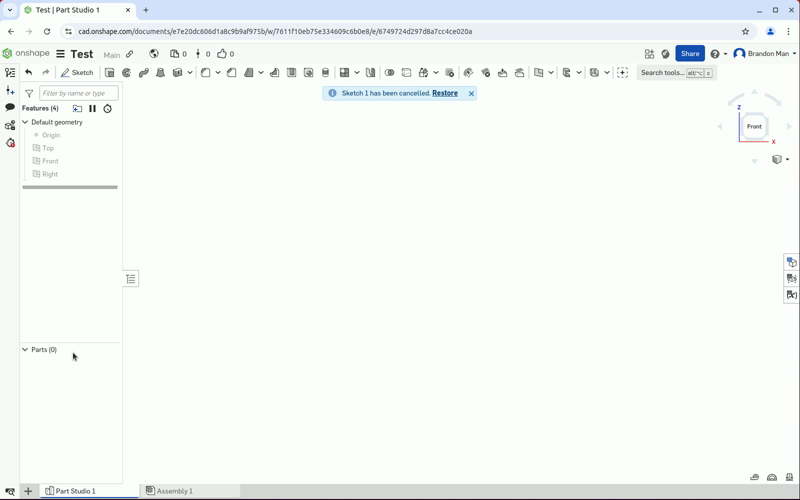
key_up(shift)
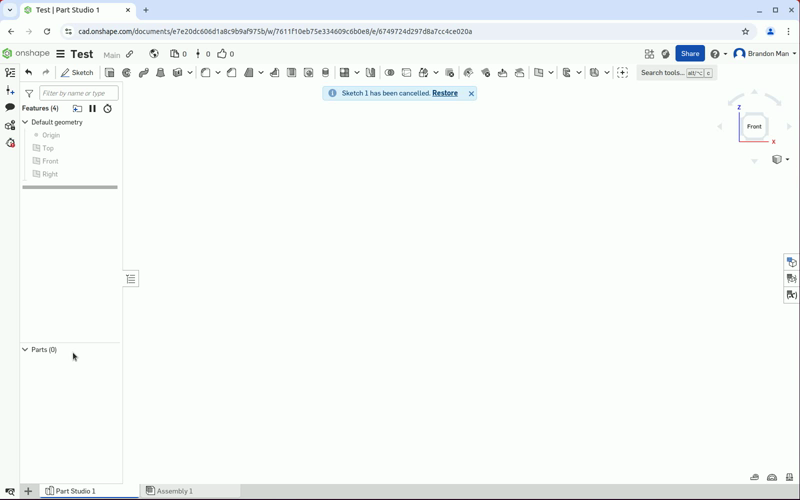
mouse_move(73, 352)
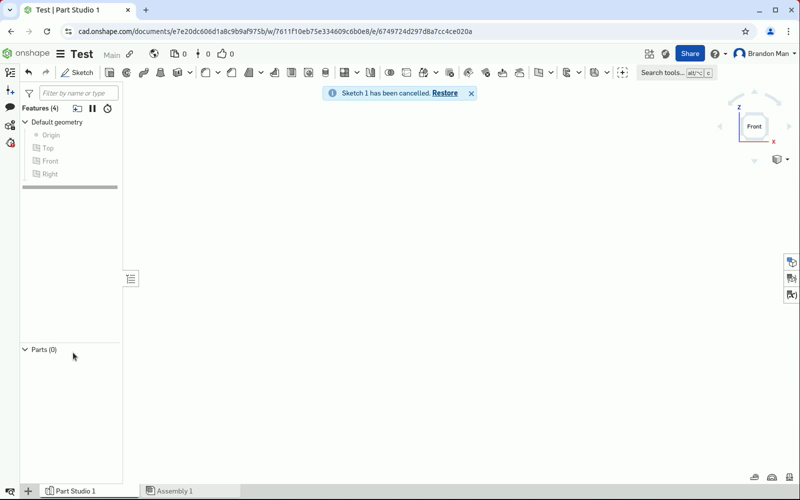
key(shift+y)
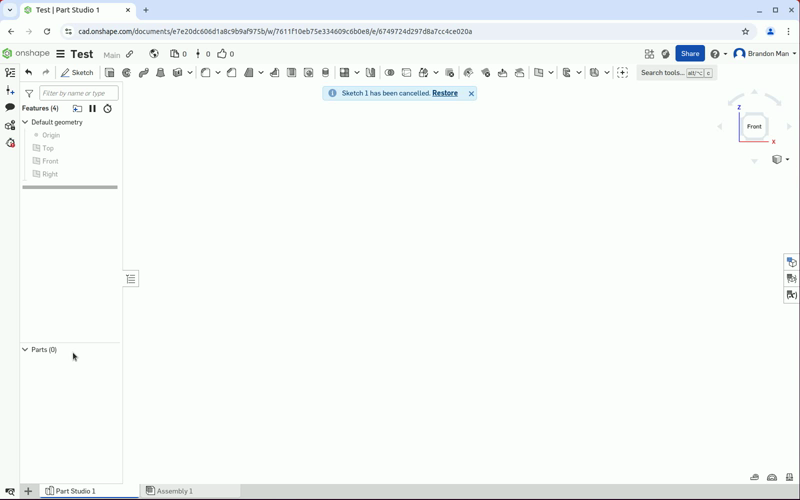
key(shift+s)
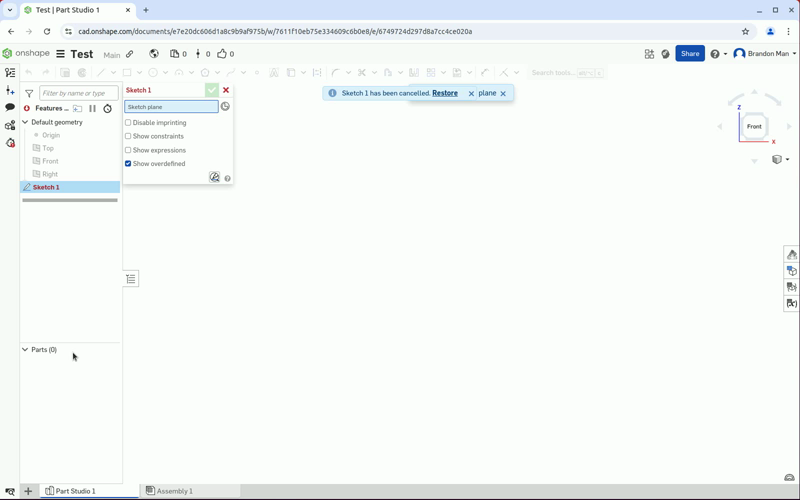
mouse_move(73, 163)
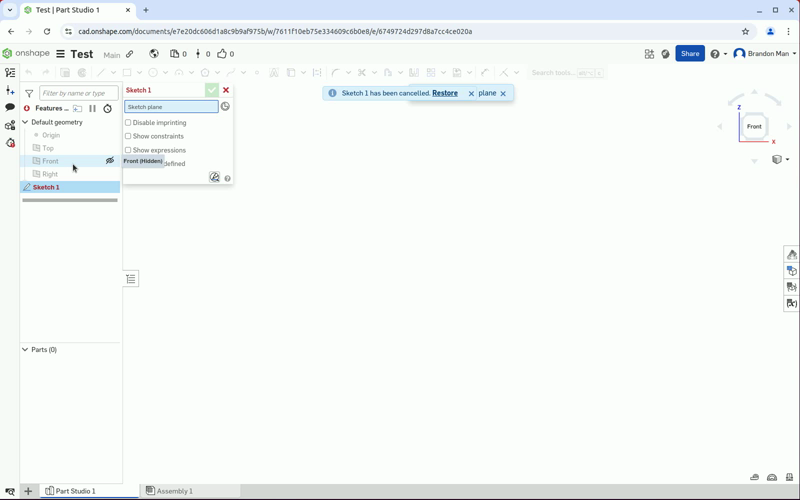
click(73, 163)
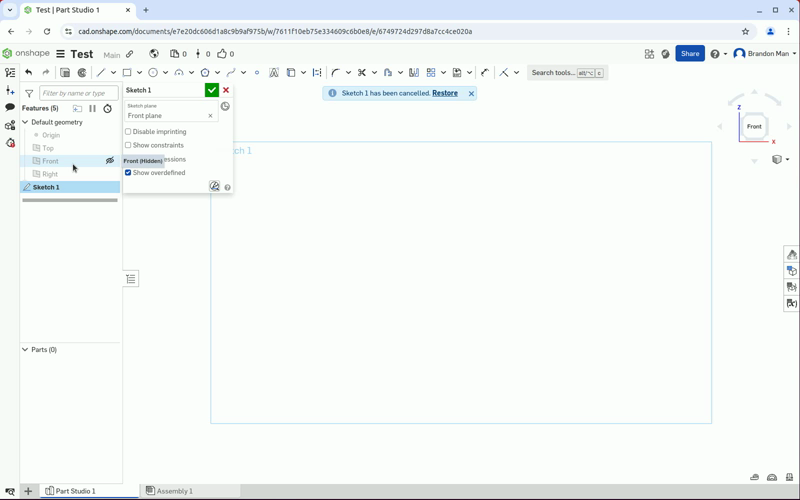
mouse_move(73, 352)
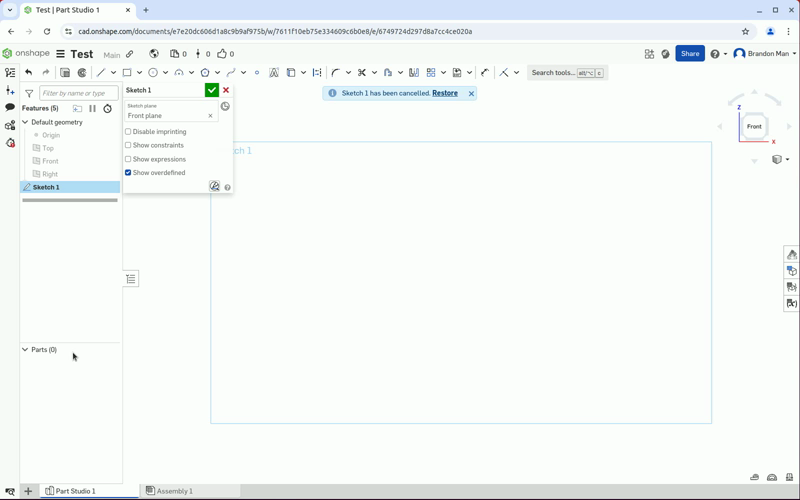
key(y)
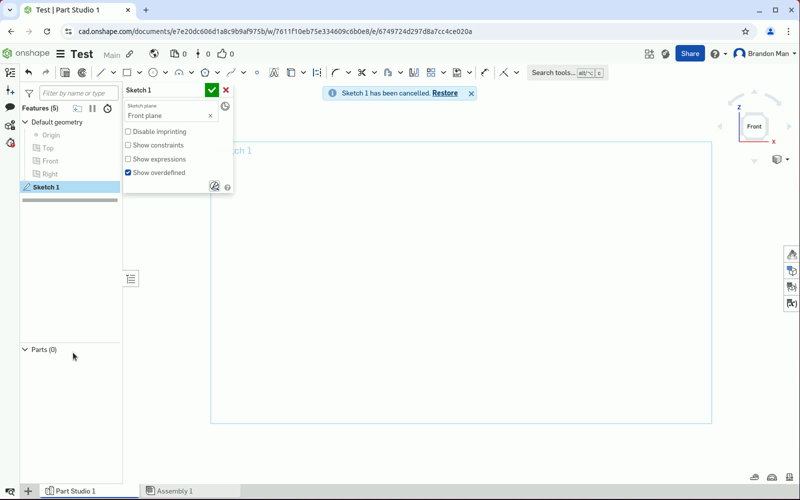
key(l)
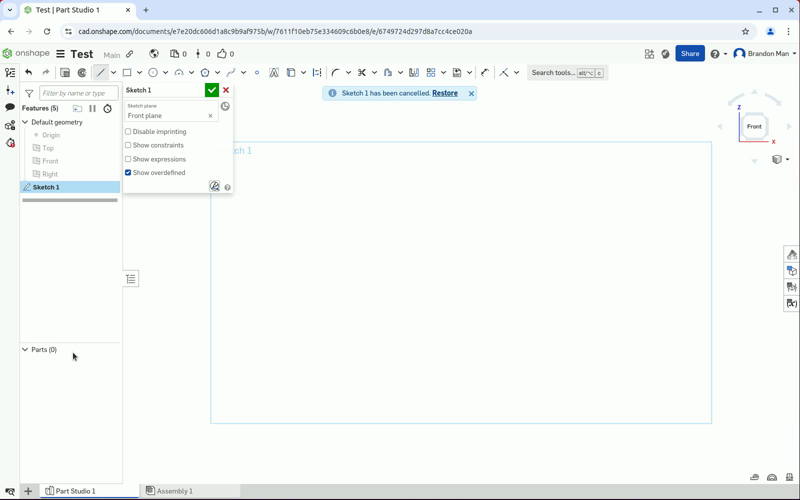
key_down(shift)
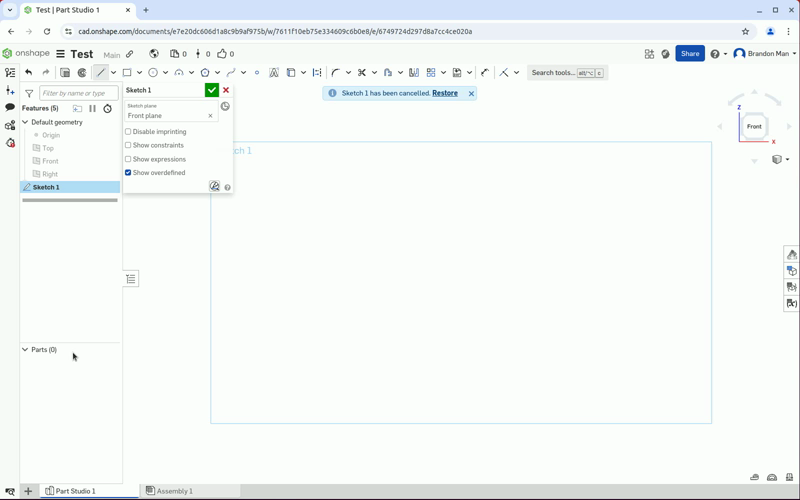
mouse_move(412, 395)
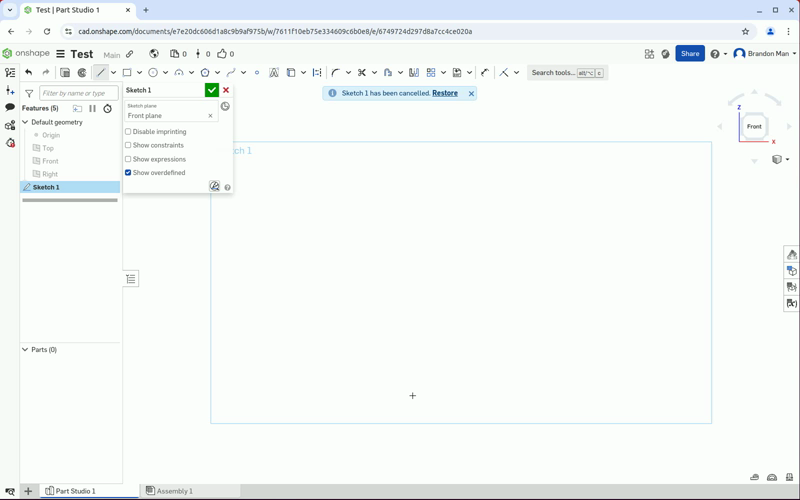
click(412, 395)
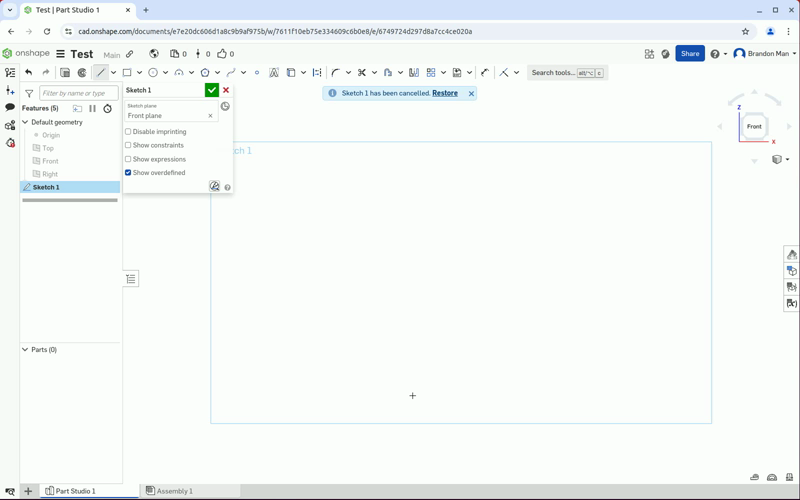
key_up(shift)
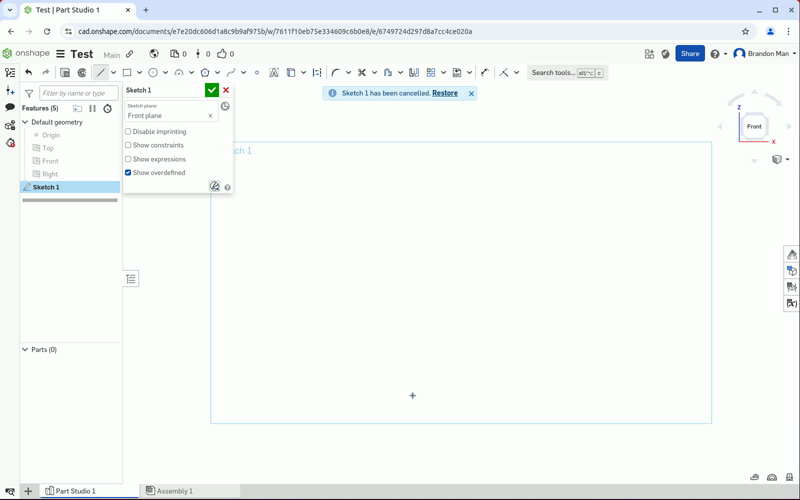
key_down(shift)
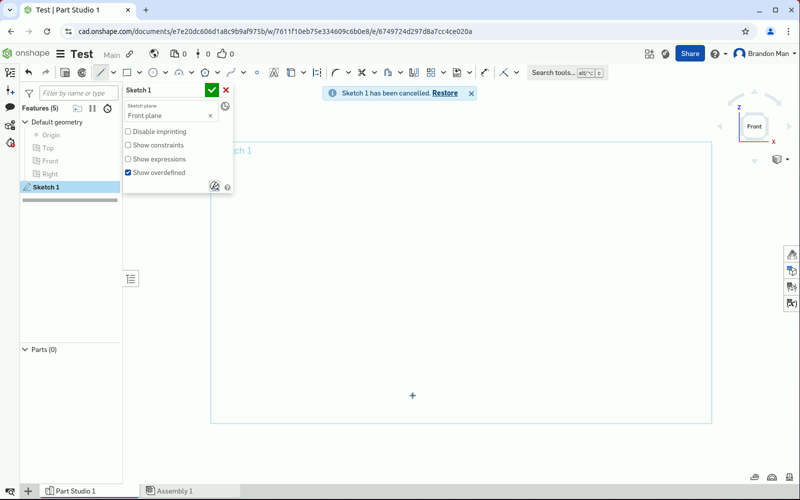
mouse_move(509, 395)
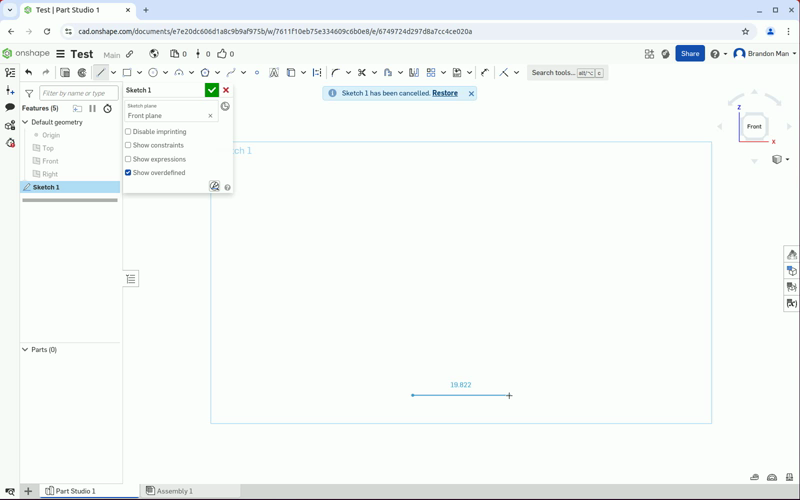
click(509, 395)
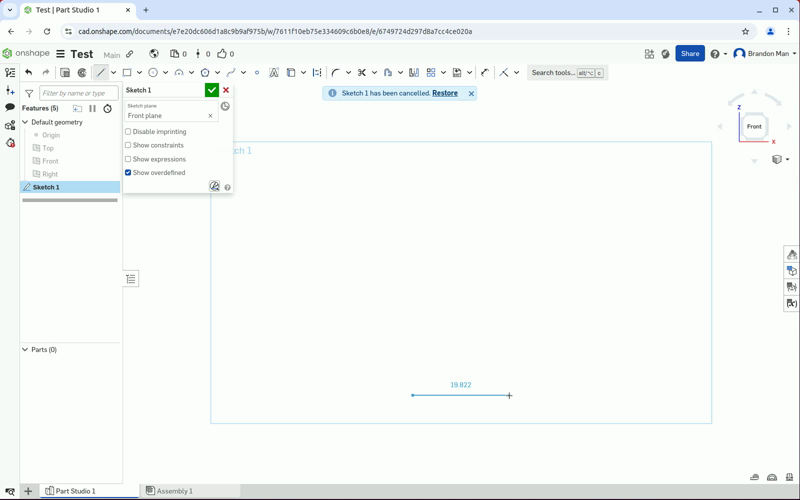
key_up(shift)
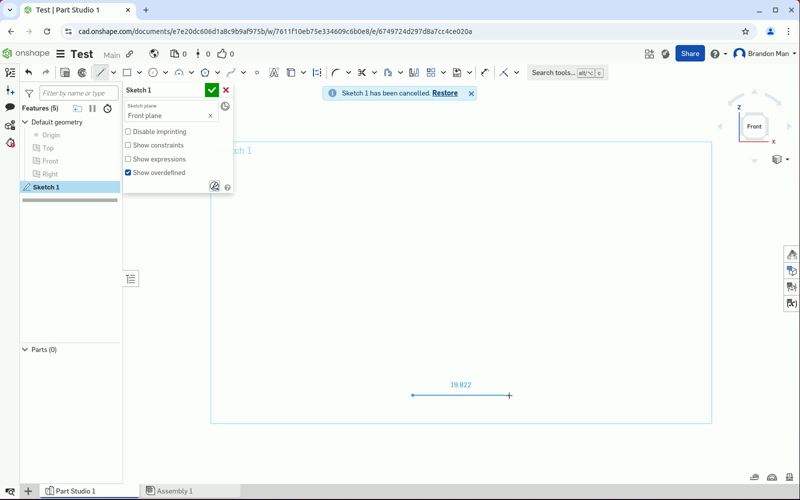
key_down(shift)
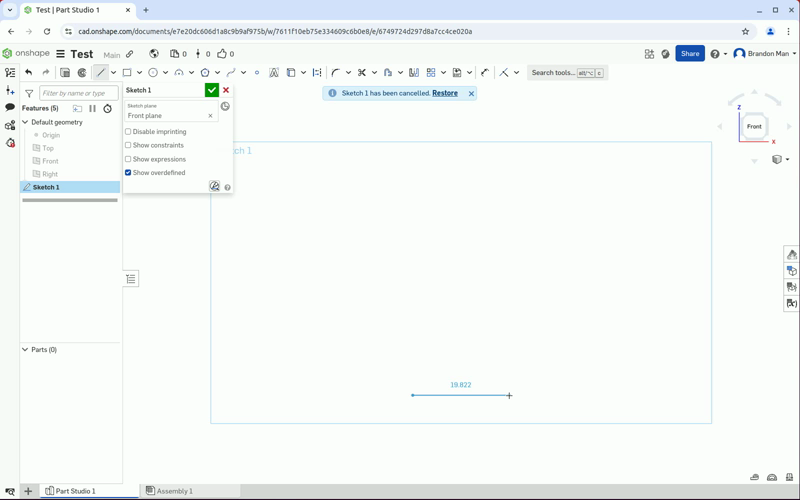
mouse_move(539, 395)
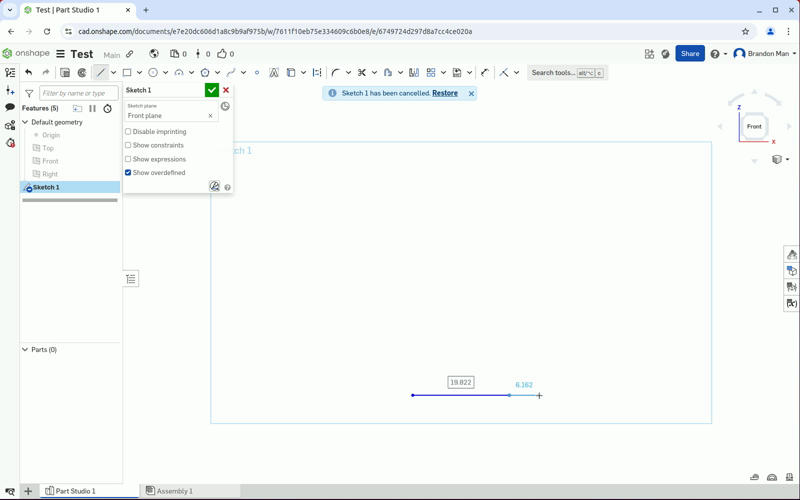
mouse_move(509, 379)
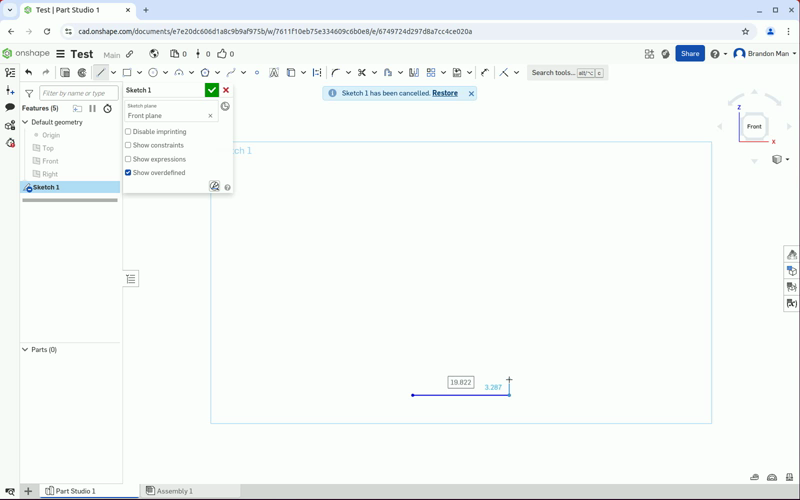
click(509, 379)
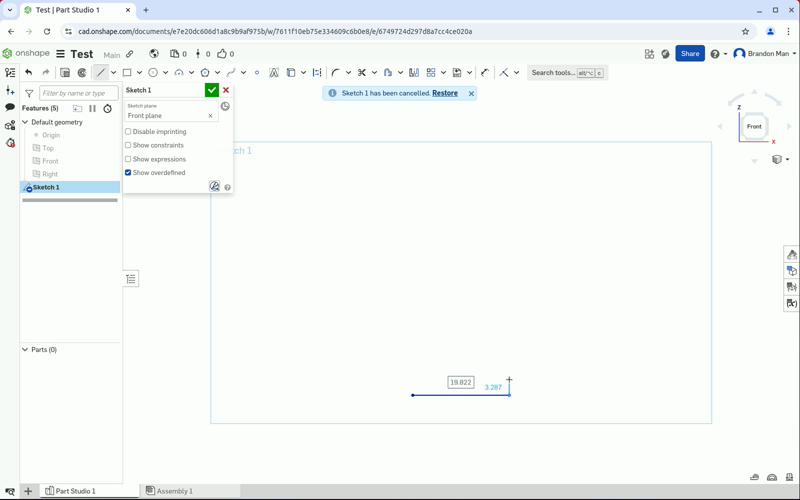
key_up(shift)
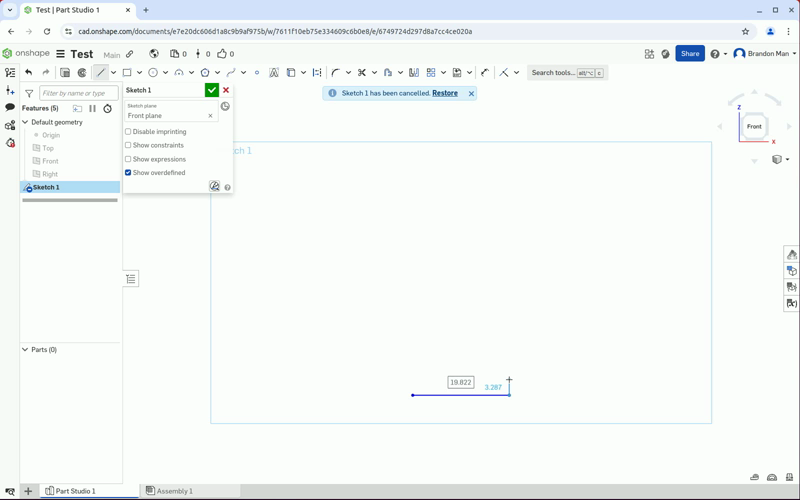
key_down(shift)
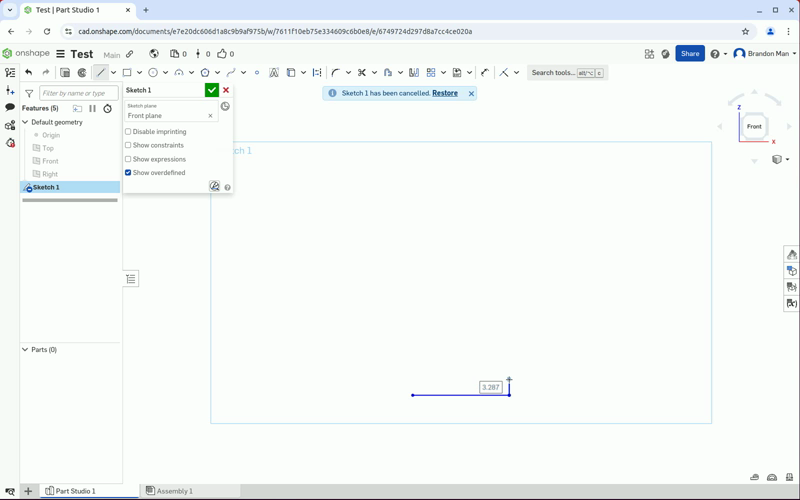
mouse_move(412, 379)
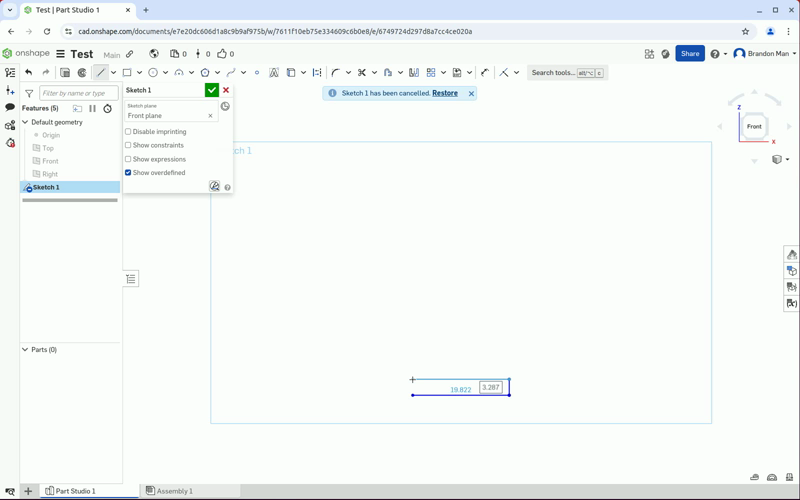
click(412, 379)
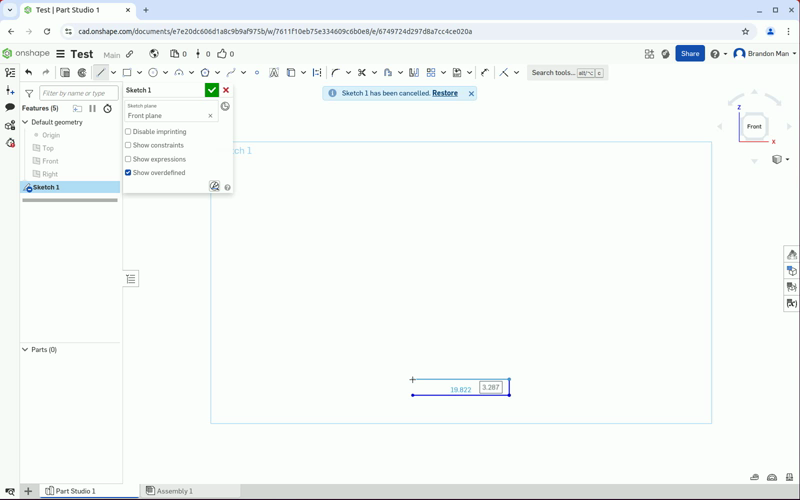
key_up(shift)
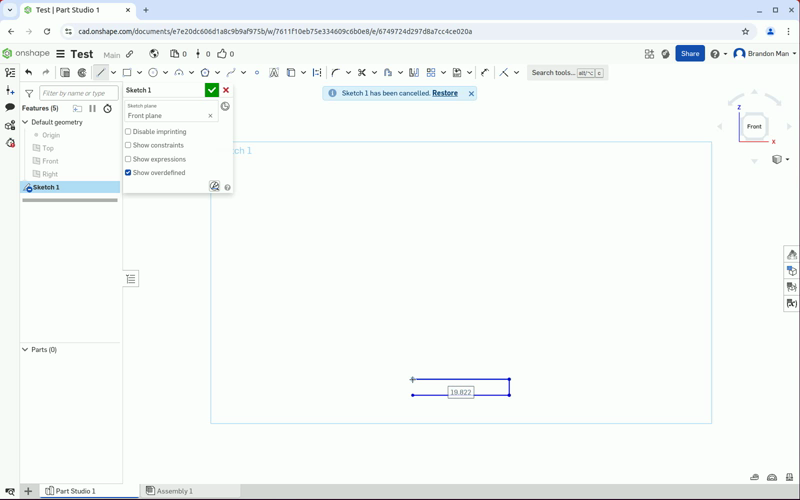
mouse_move(442, 379)
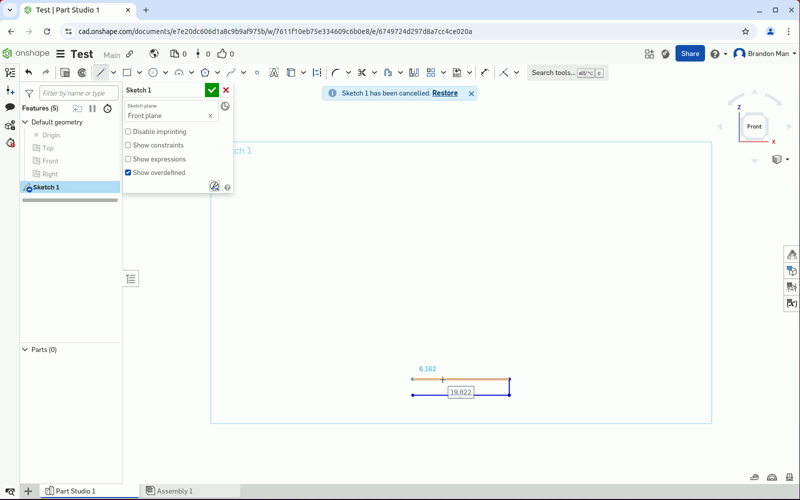
key_down(shift)
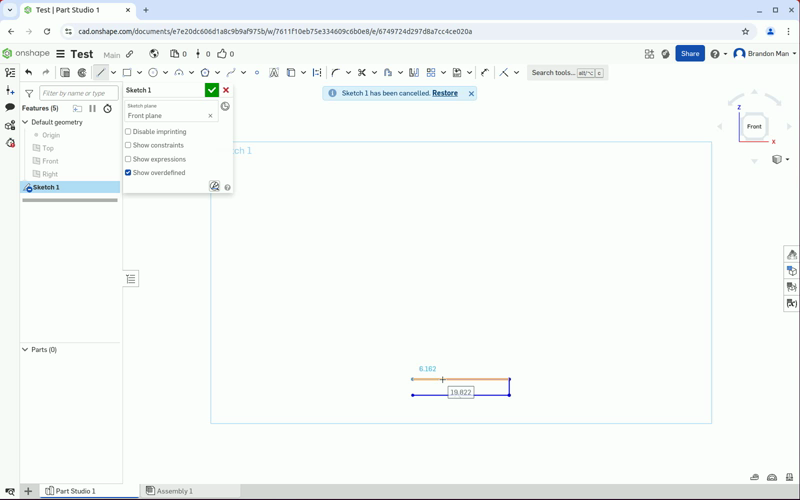
mouse_move(412, 395)
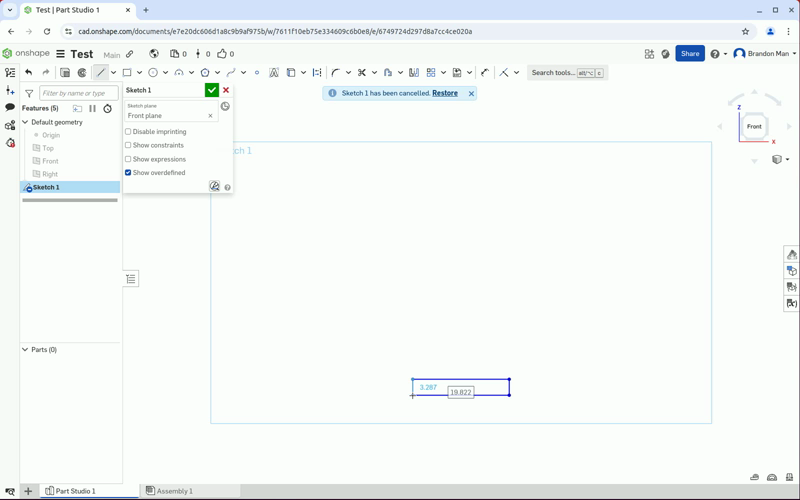
key_up(shift)
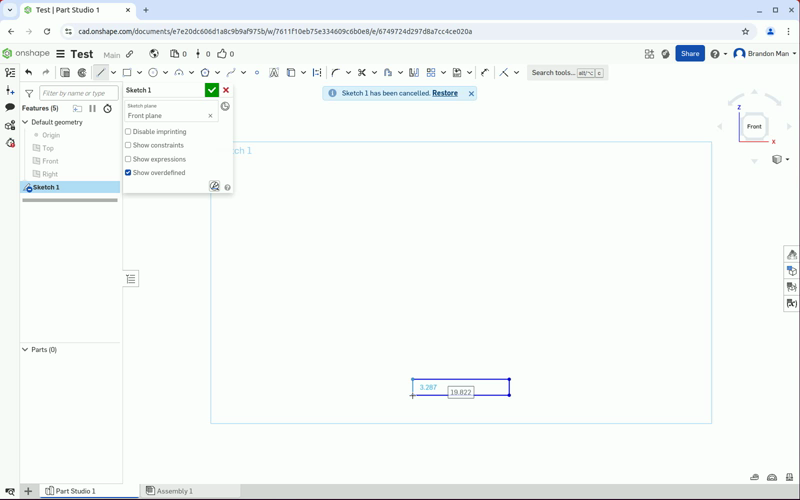
click(412, 395)
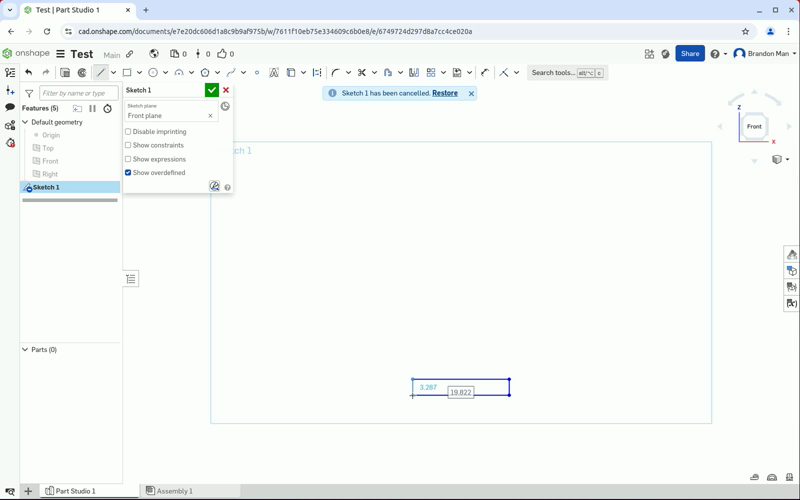
key(esc)
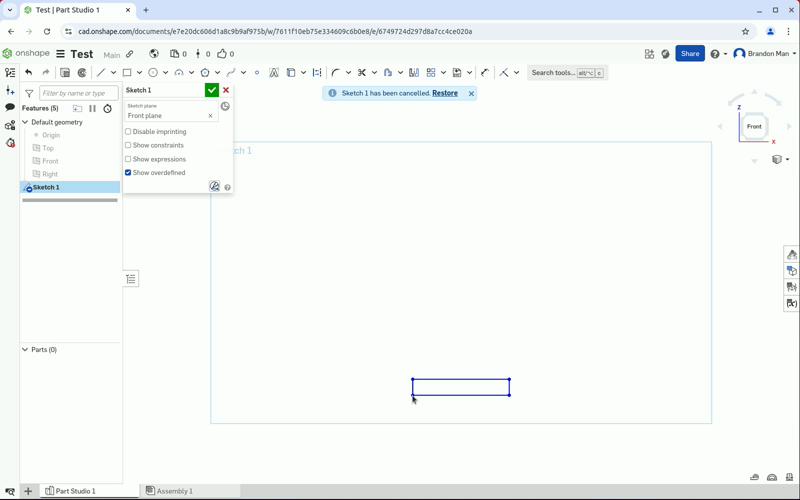
mouse_move(458, 391)
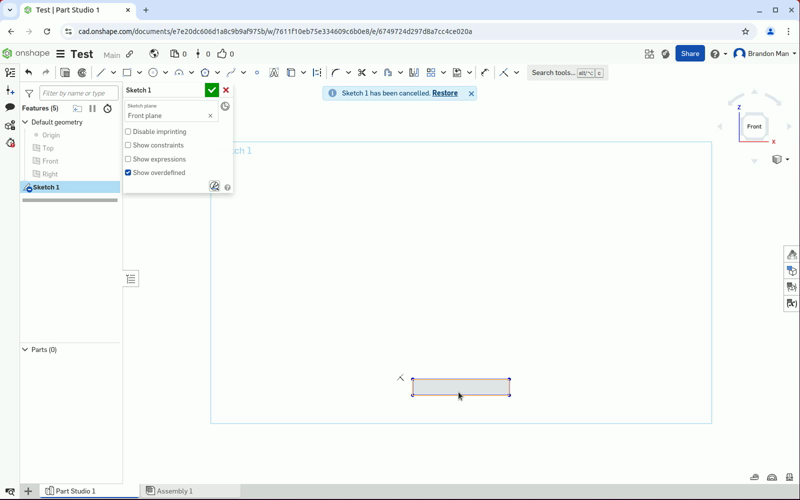
scroll(6)
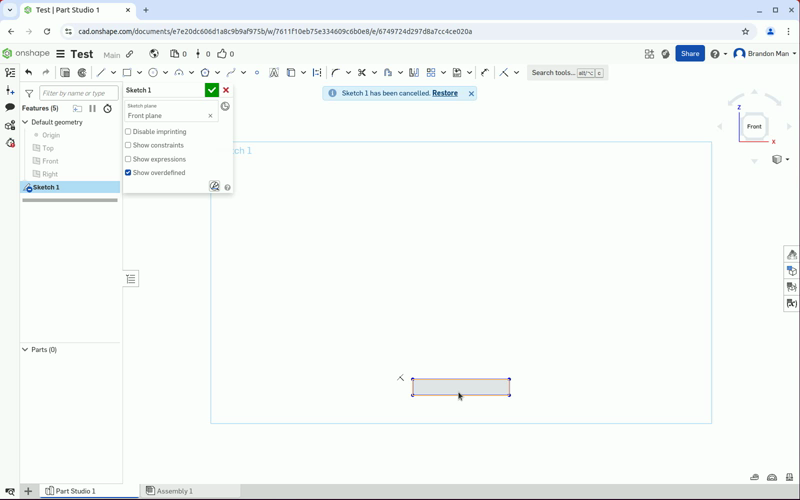
scroll(6)
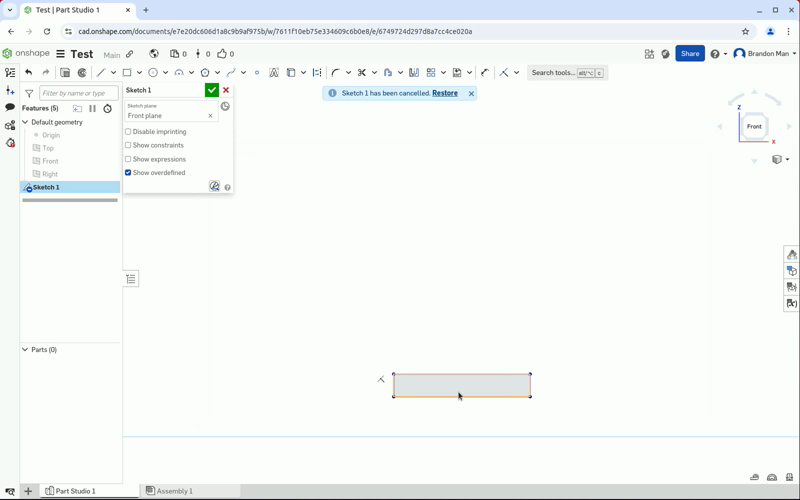
scroll(6)
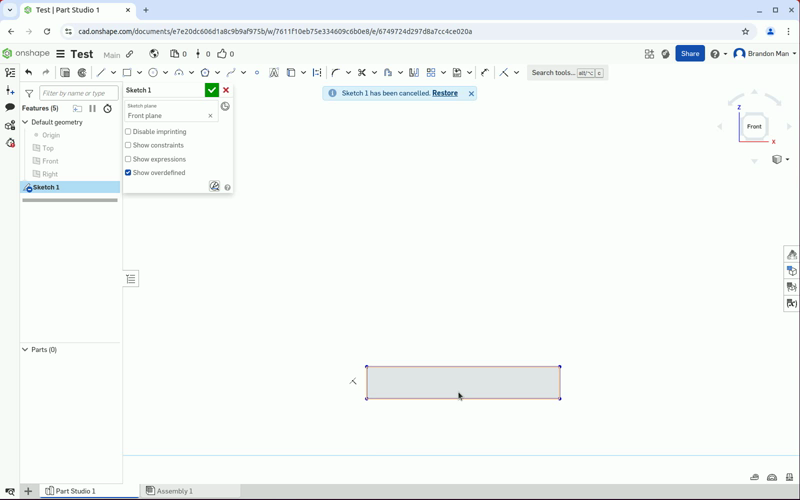
scroll(6)
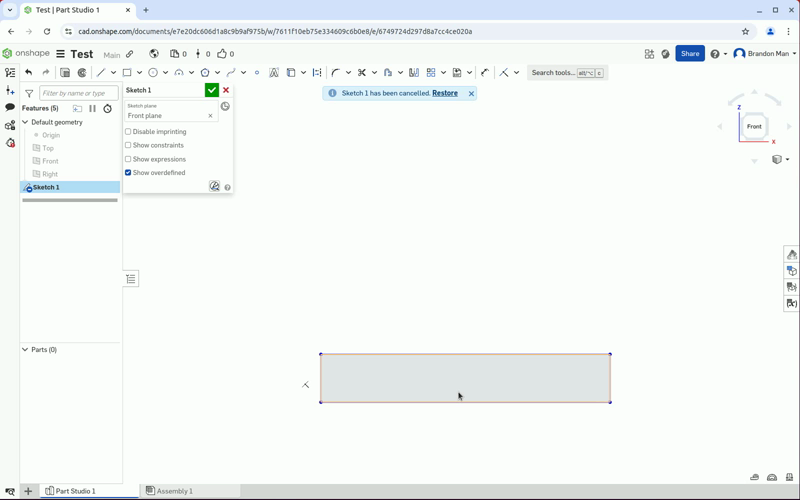
scroll(6)
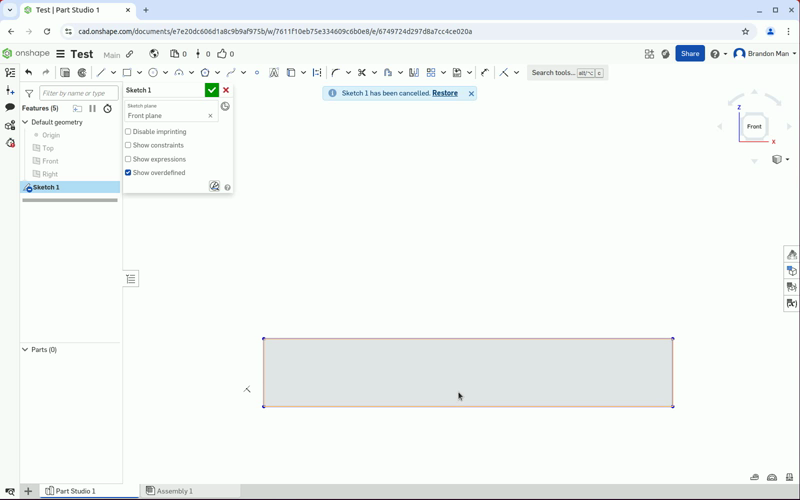
scroll(6)
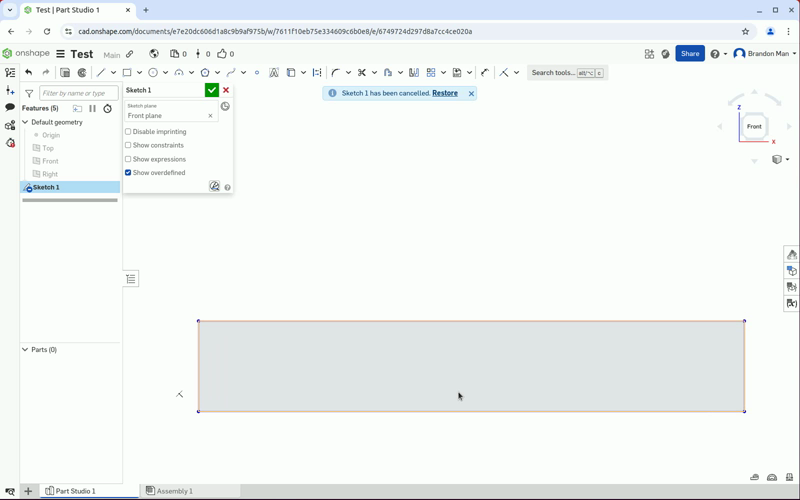
scroll(6)
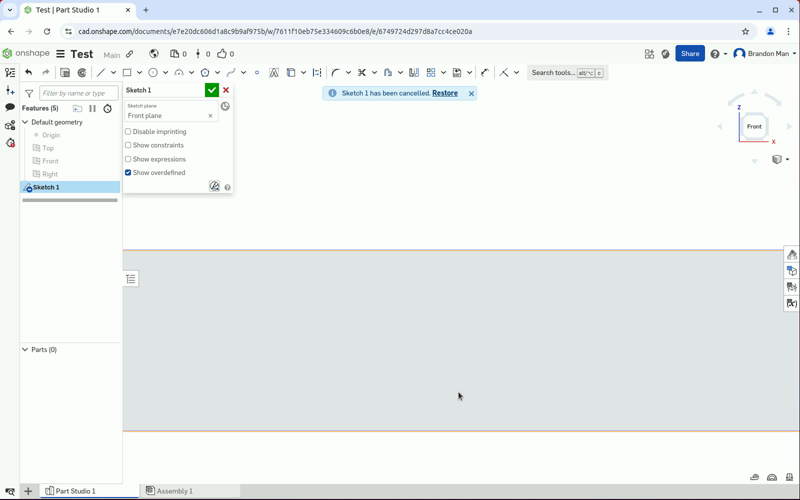
click(458, 391)
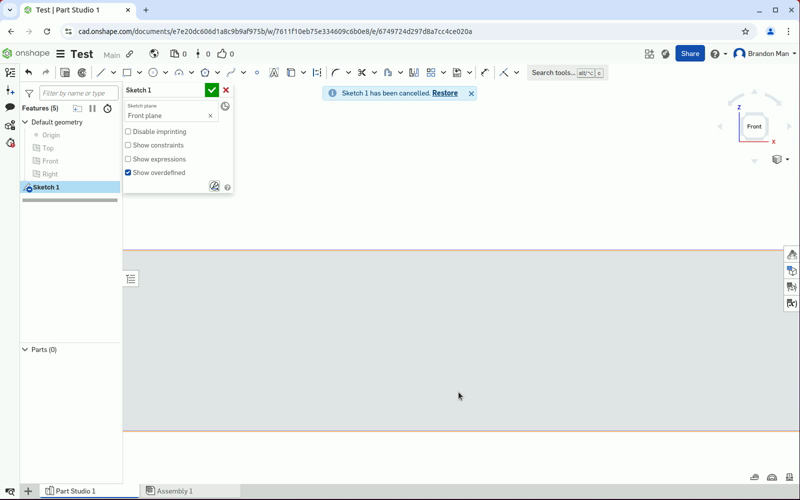
scroll(-6)
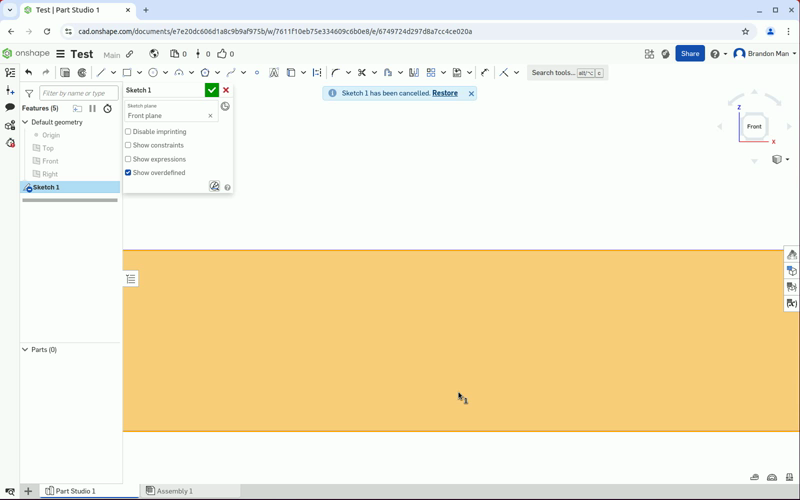
scroll(-6)
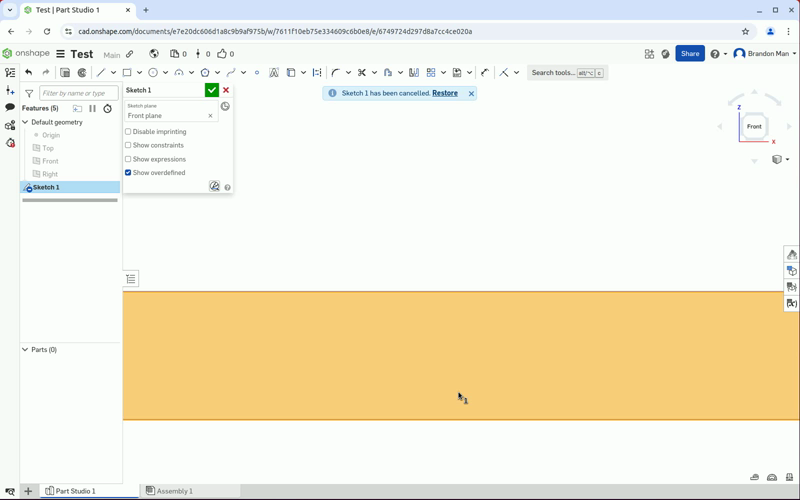
scroll(-6)
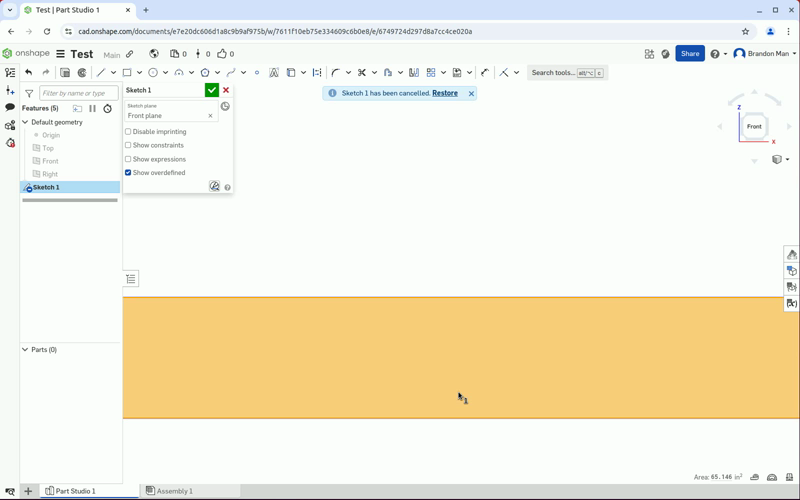
scroll(-6)
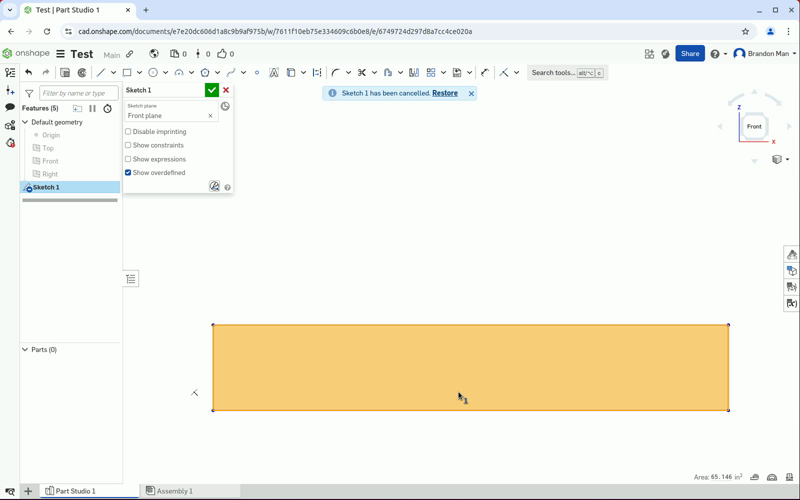
scroll(-6)
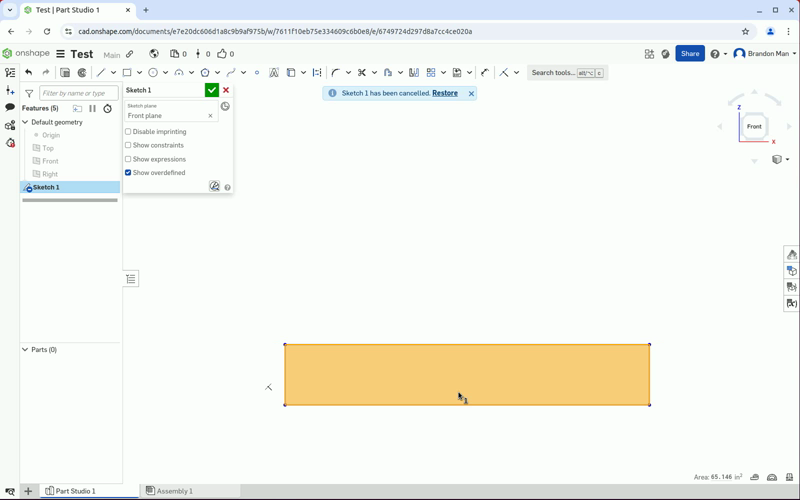
scroll(-6)
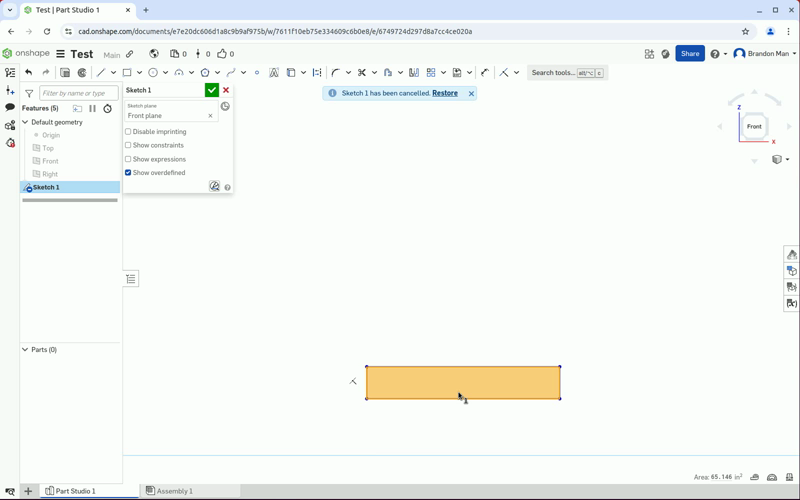
scroll(-6)
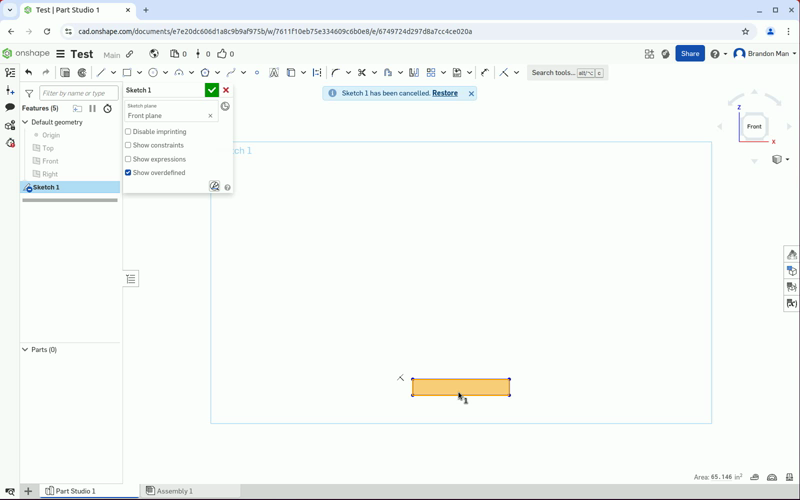
mouse_move(73, 352)
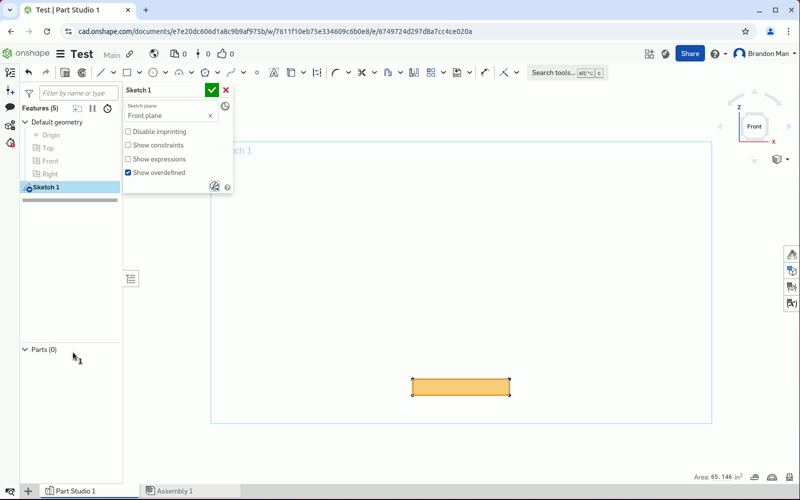
key(shift+y)
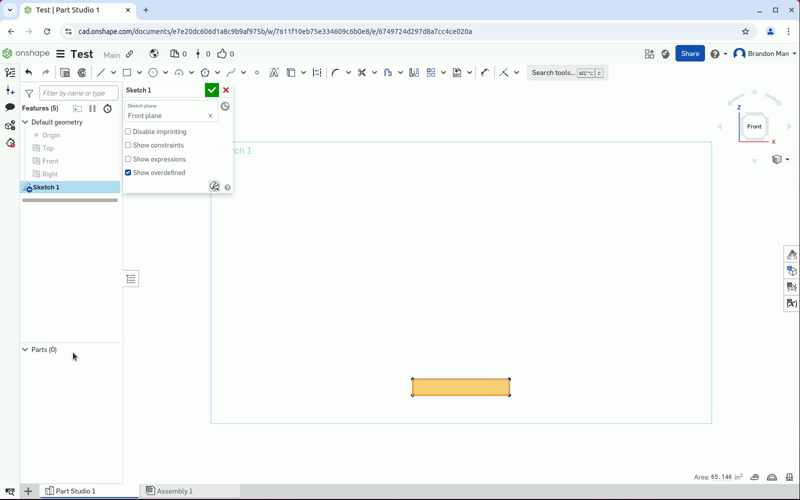
key(shift+e)
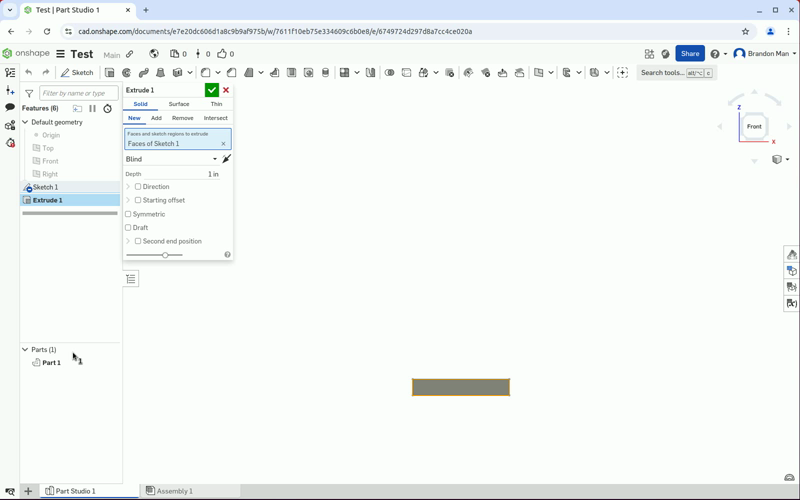
mouse_move(143, 106)
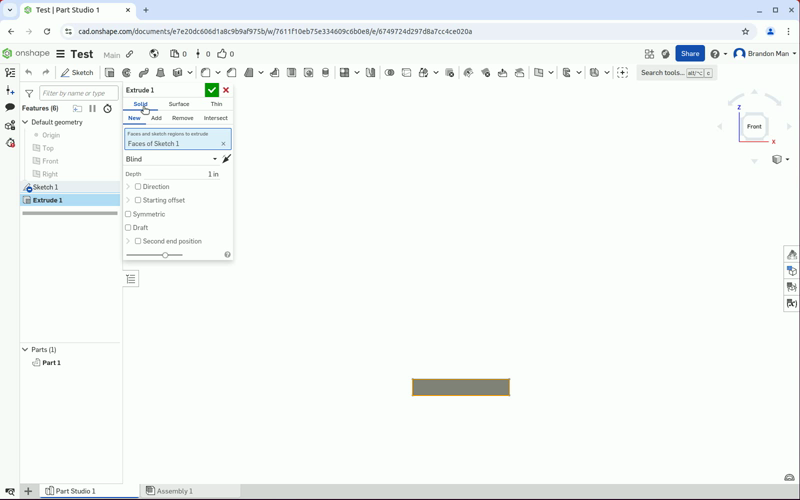
click(143, 106)
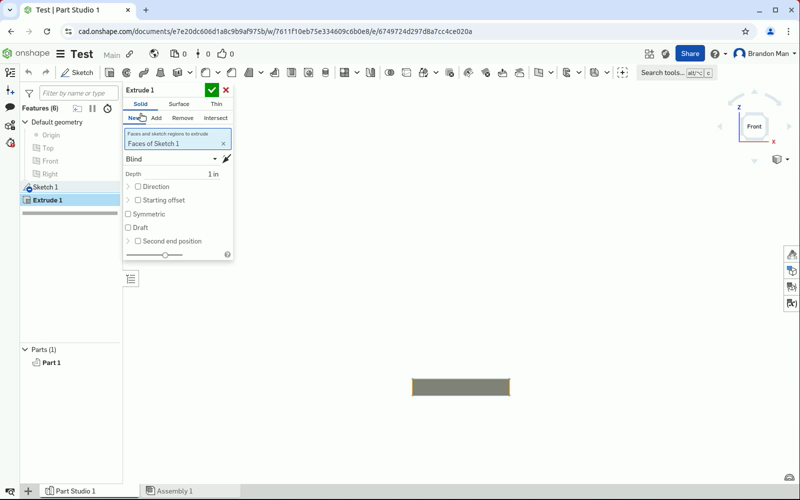
mouse_move(137, 120)
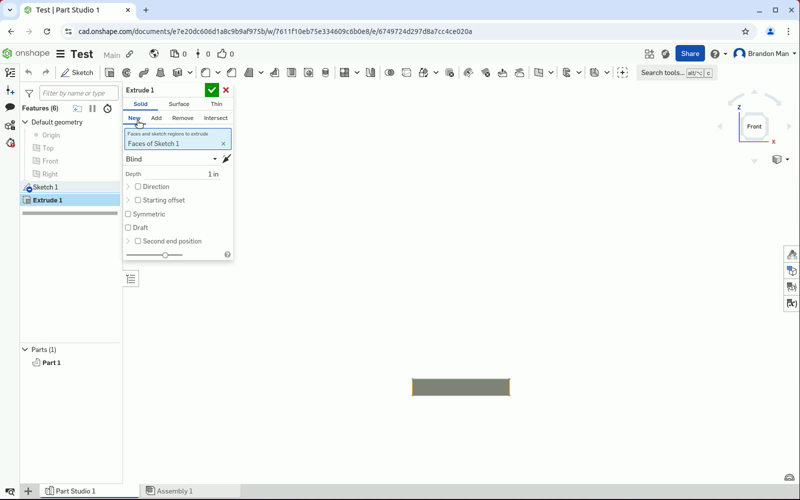
click(137, 120)
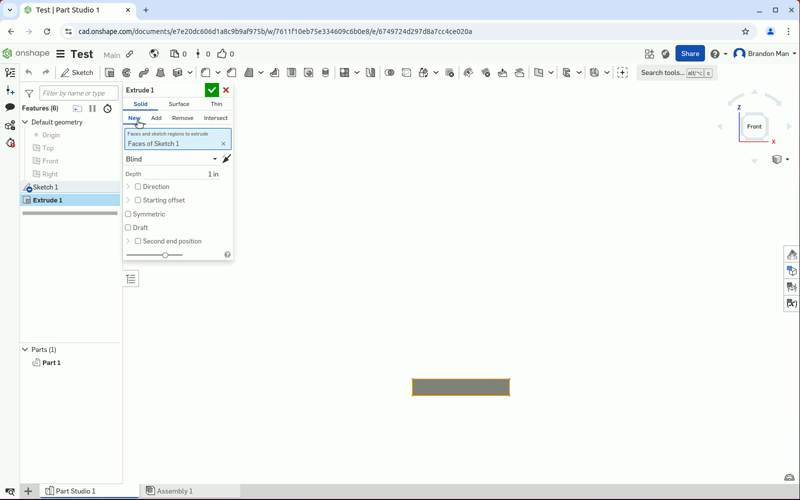
key(tab, 4)
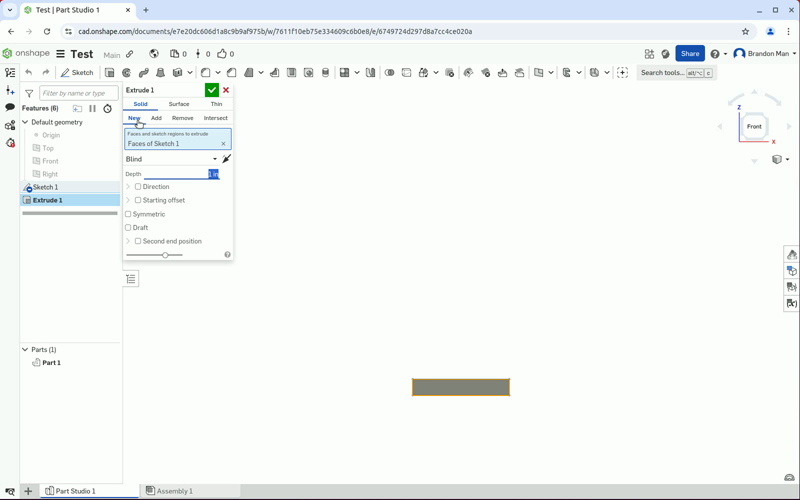
text(8.184)
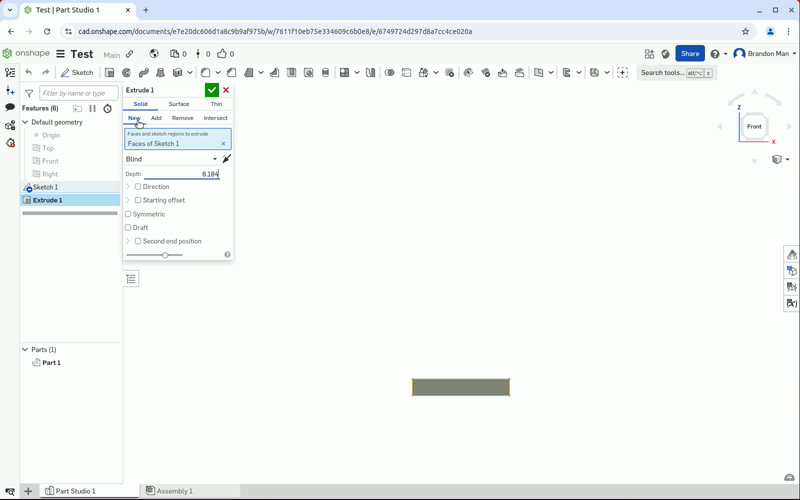
key(enter)
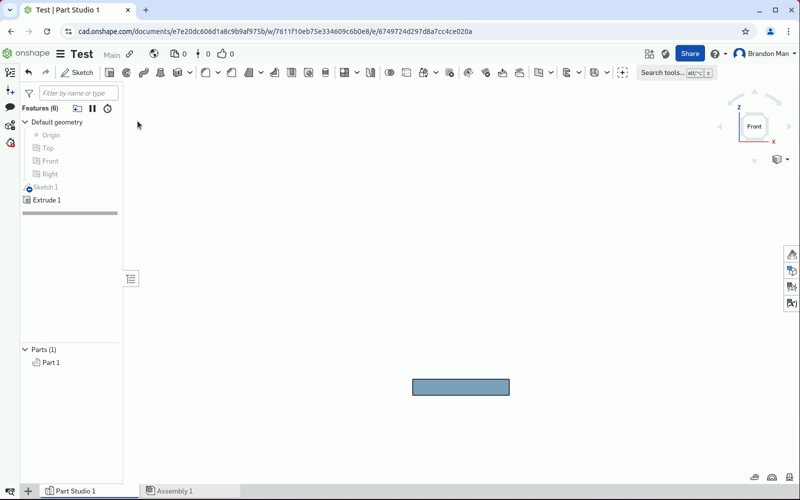
key(shift+h)
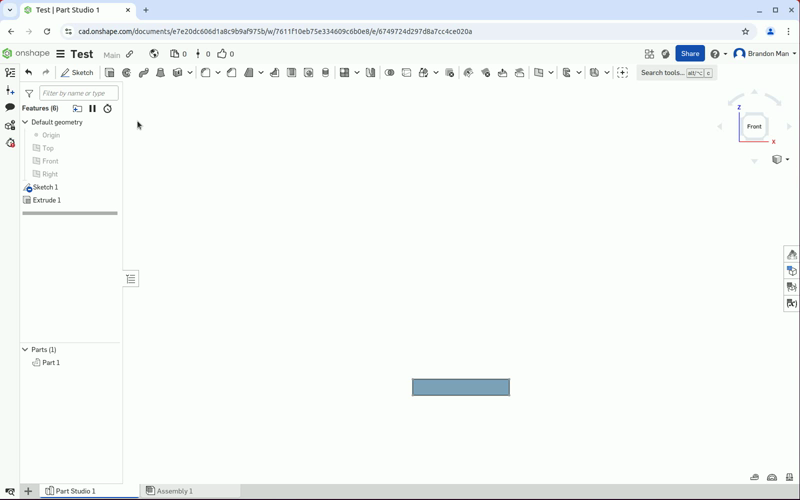
key(shift+h)
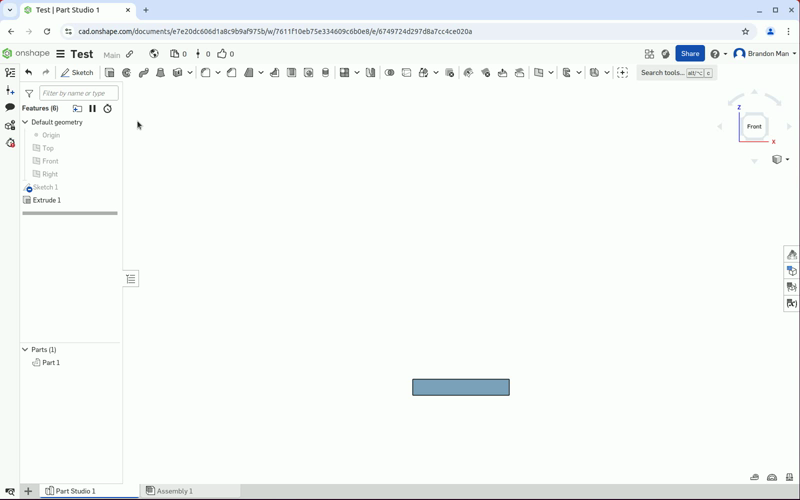
mouse_move(73, 189)
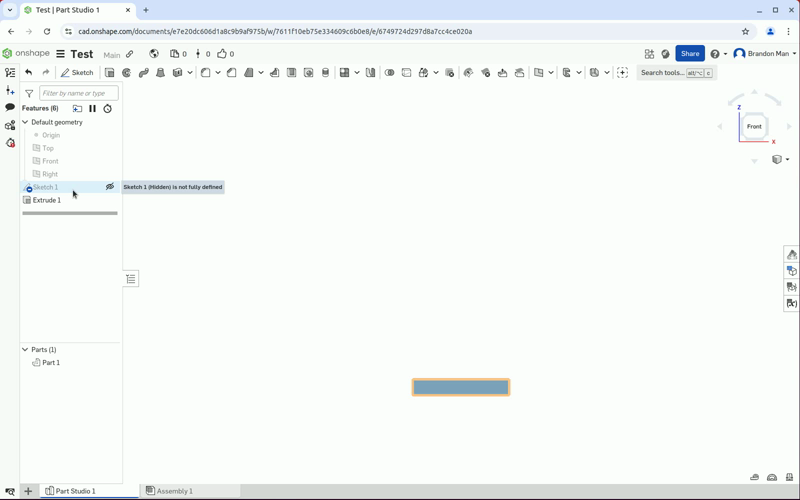
click(73, 189)
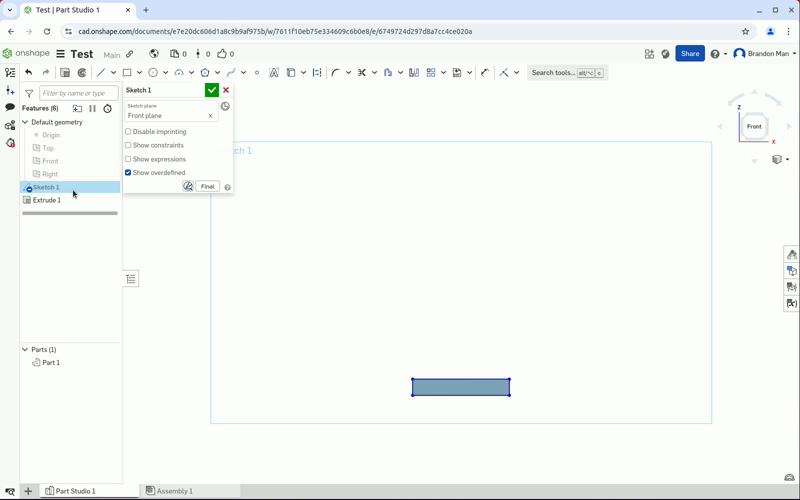
mouse_move(229, 92)
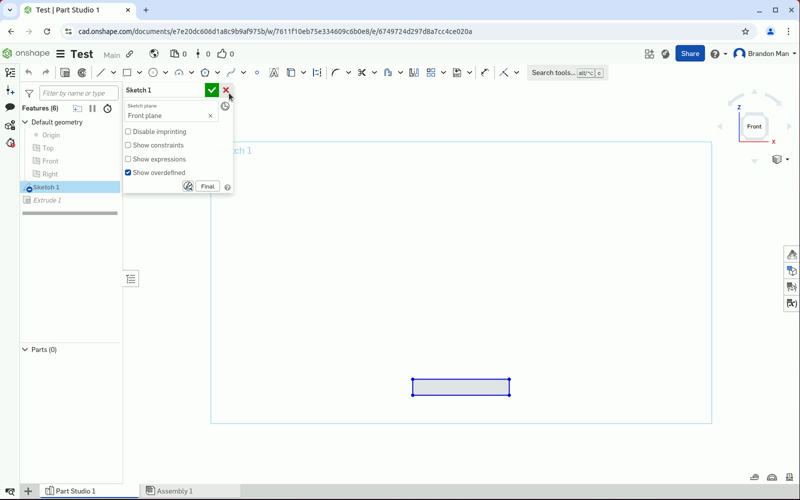
click(229, 92)
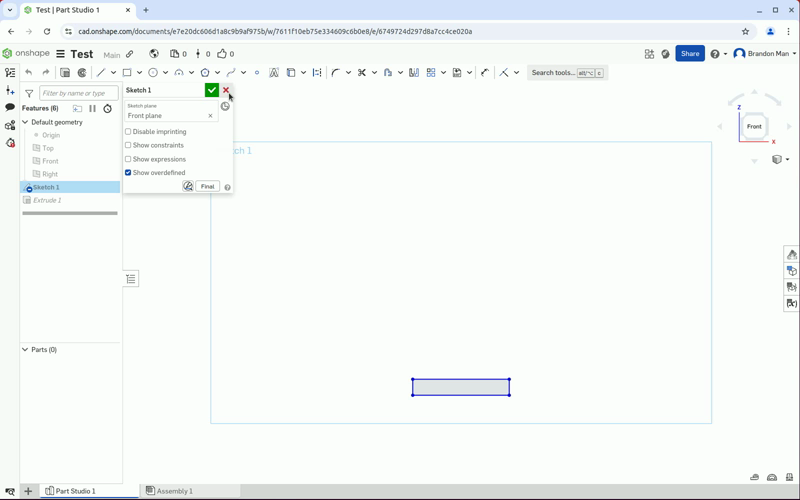
key(shift+s)
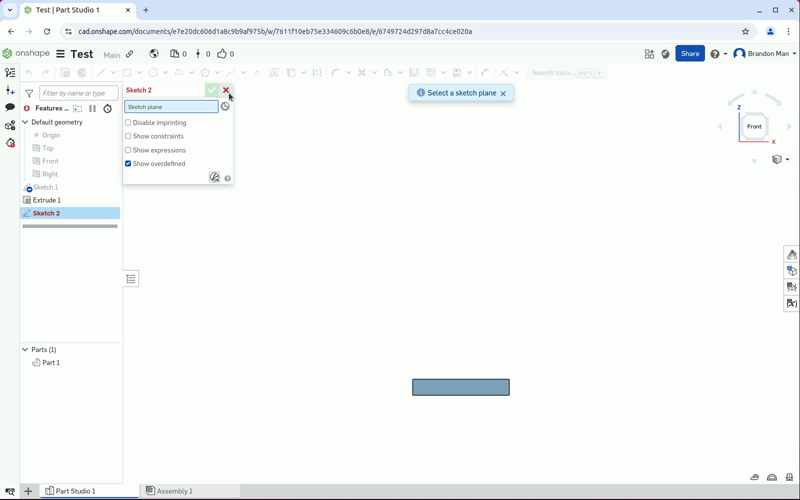
mouse_move(73, 163)
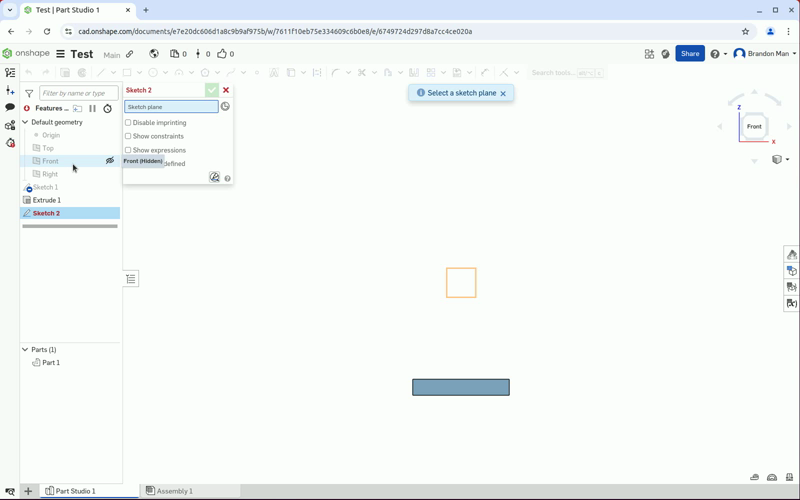
click(73, 163)
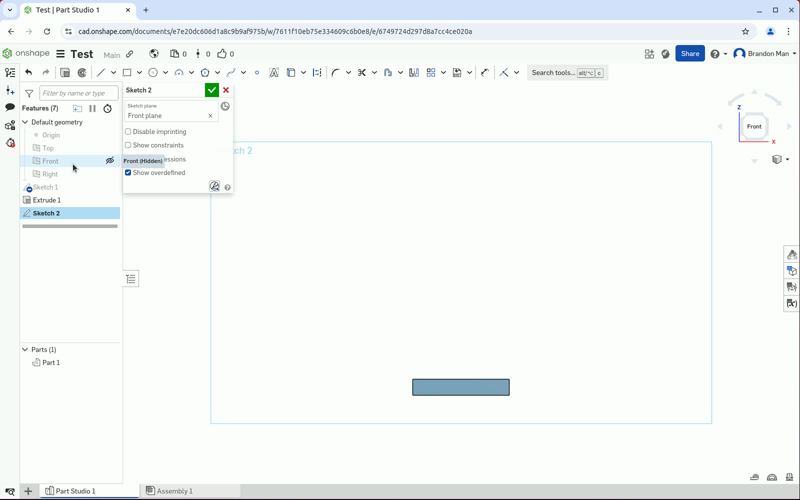
mouse_move(73, 352)
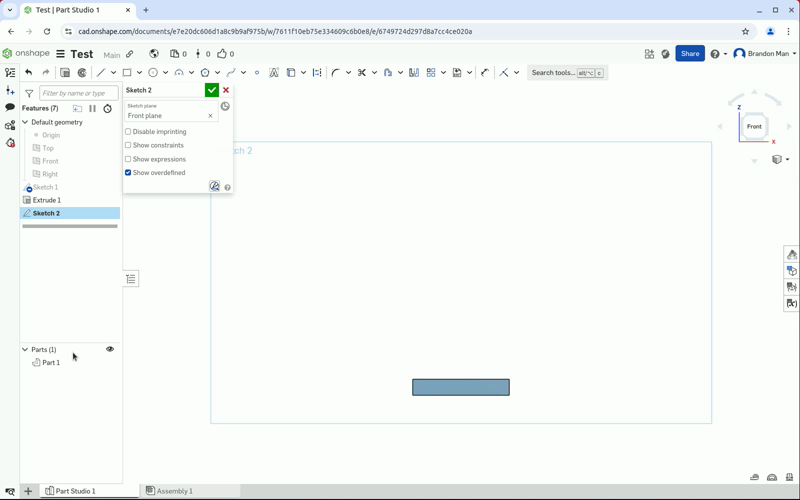
key(y)
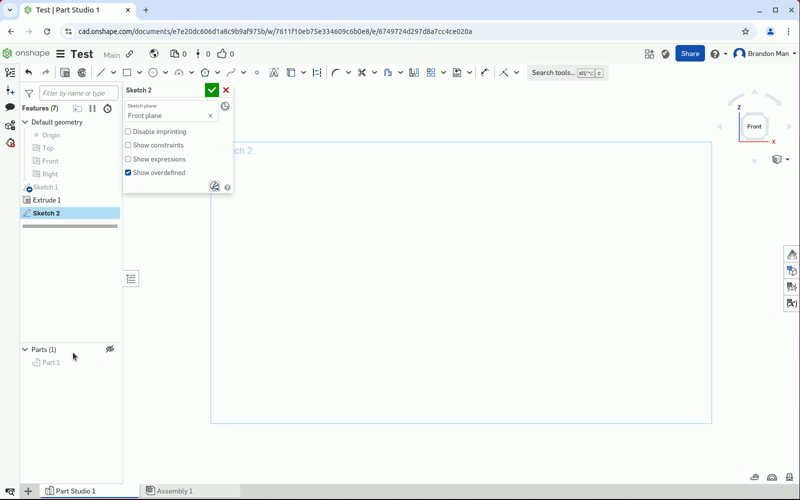
key(l)
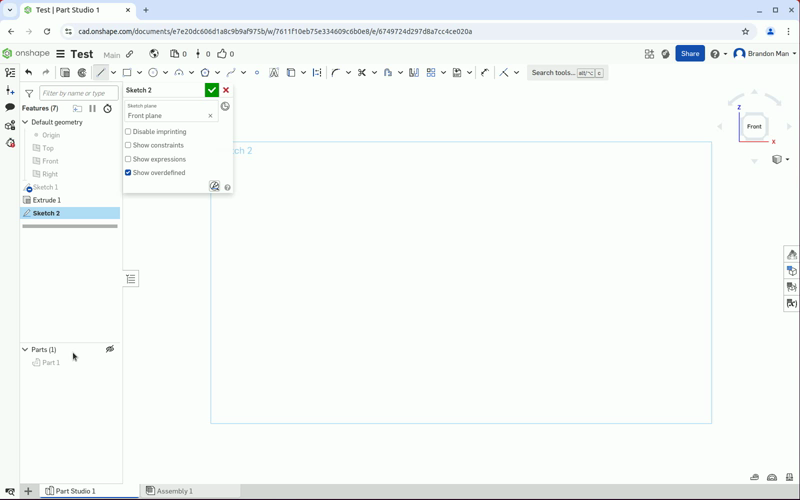
key_down(shift)
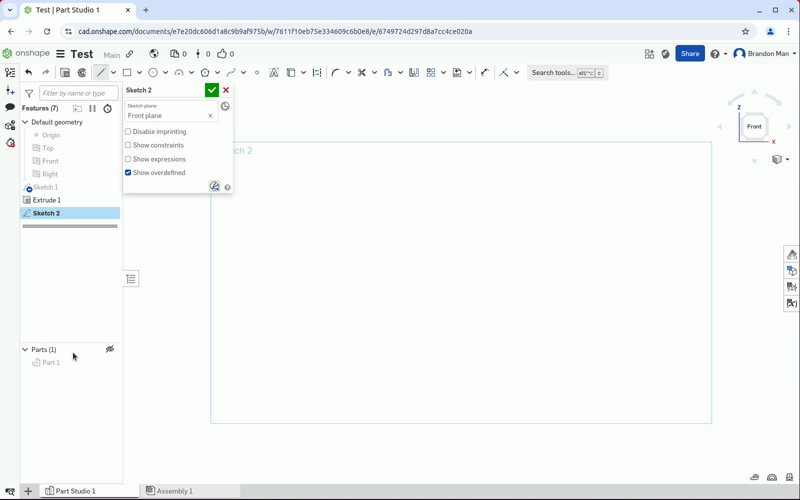
mouse_move(412, 379)
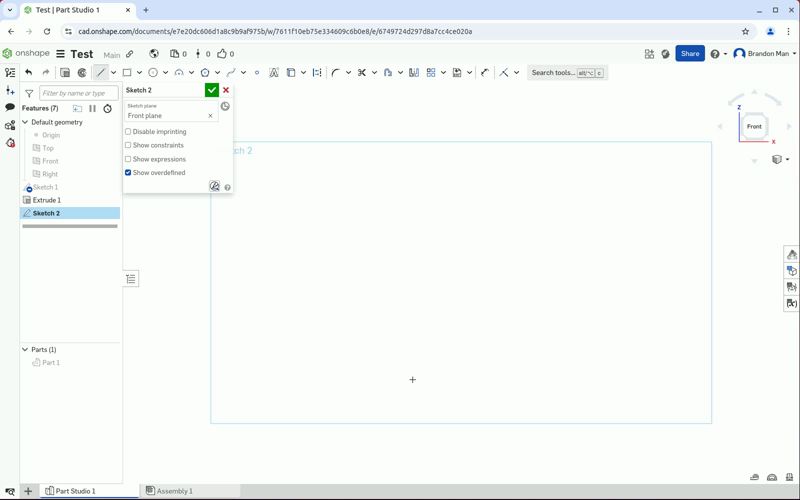
click(412, 379)
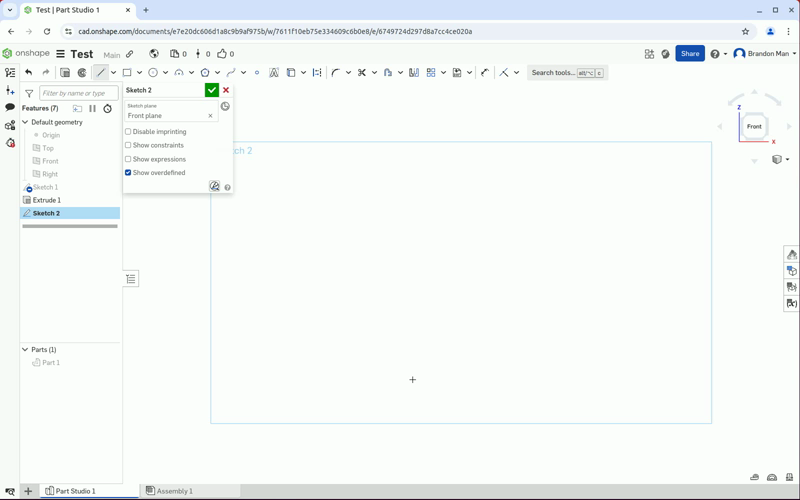
key_up(shift)
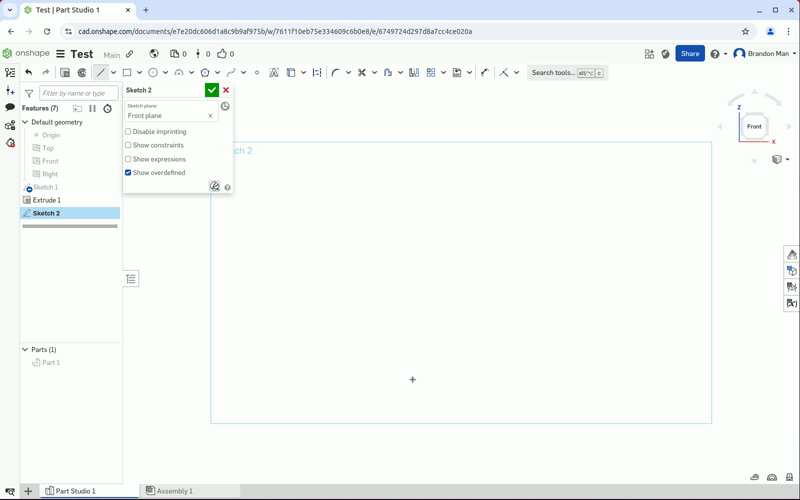
key_down(shift)
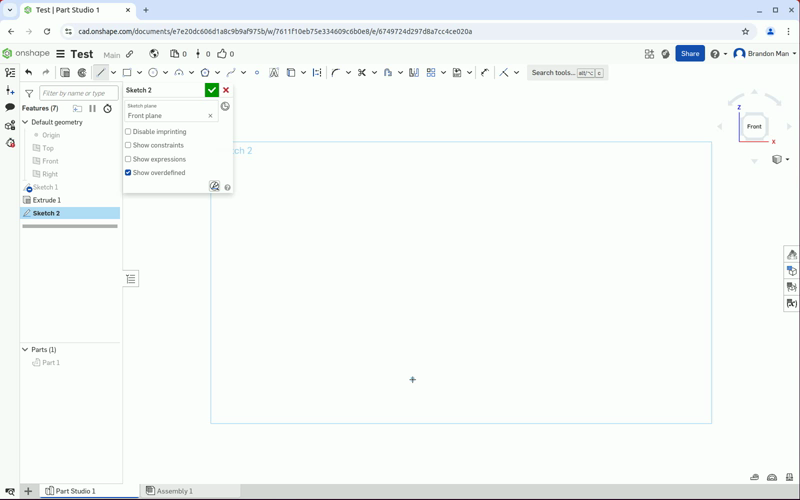
mouse_move(508, 379)
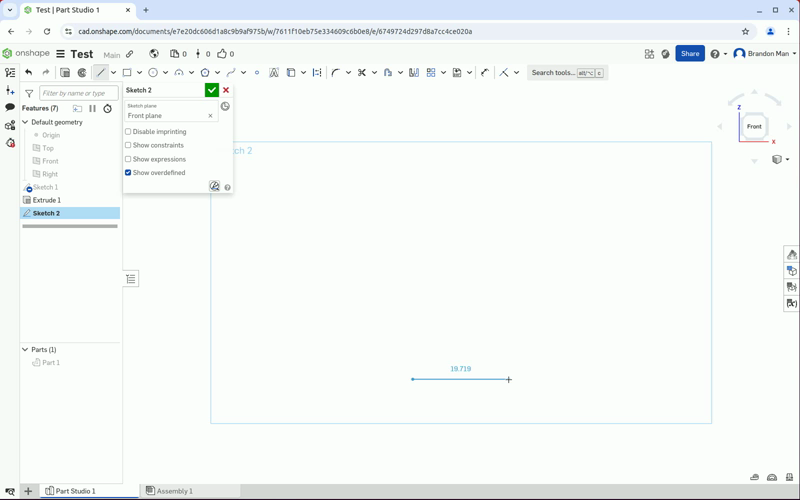
click(508, 379)
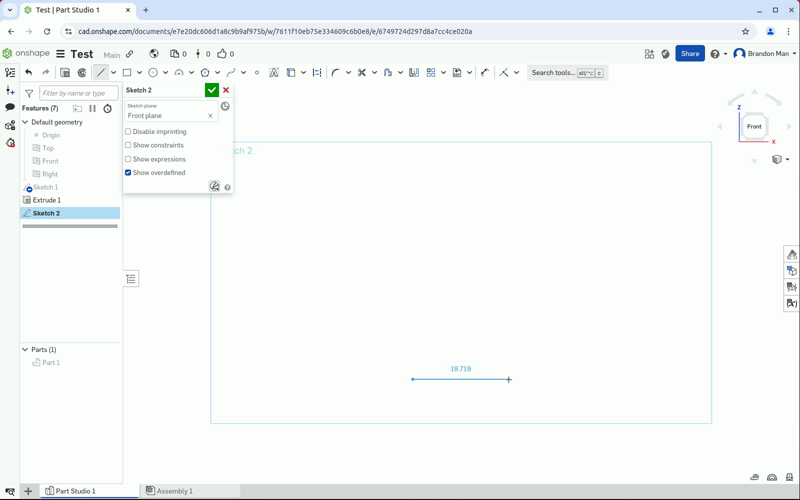
key_up(shift)
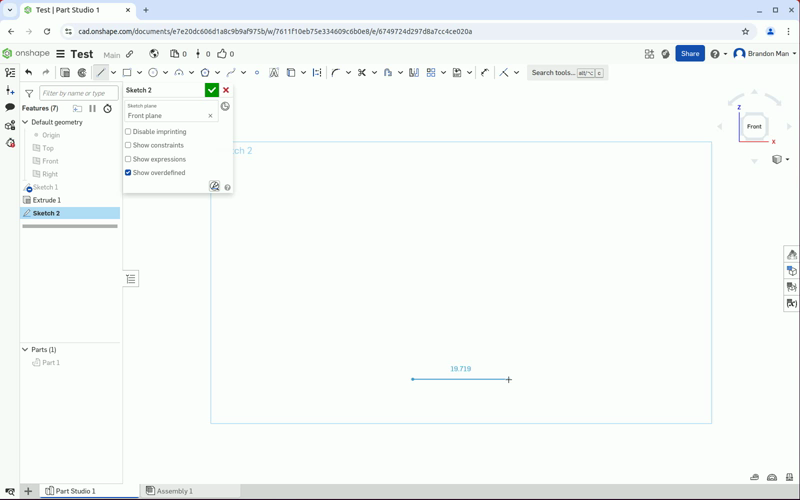
key_down(shift)
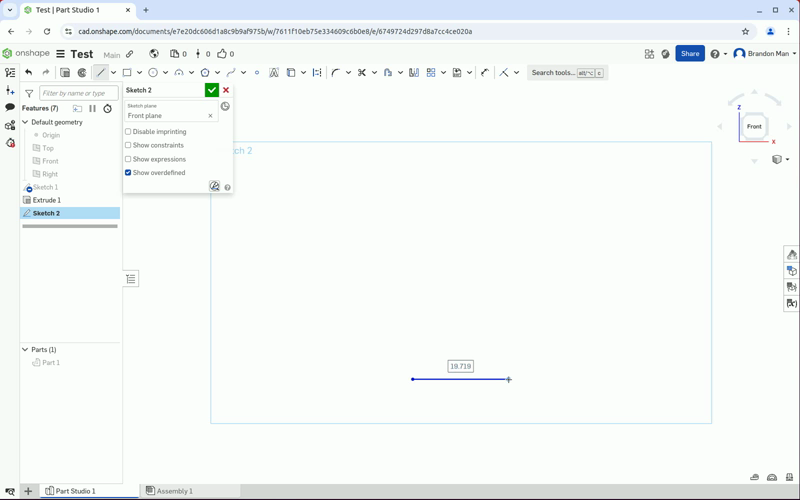
mouse_move(487, 282)
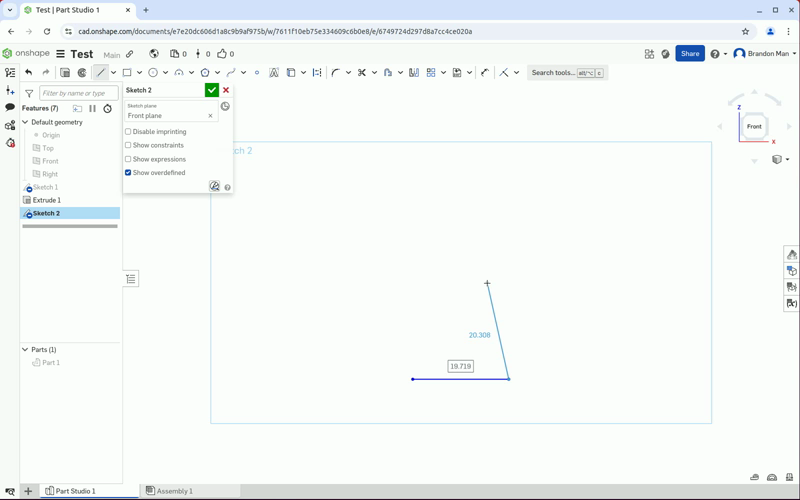
click(487, 282)
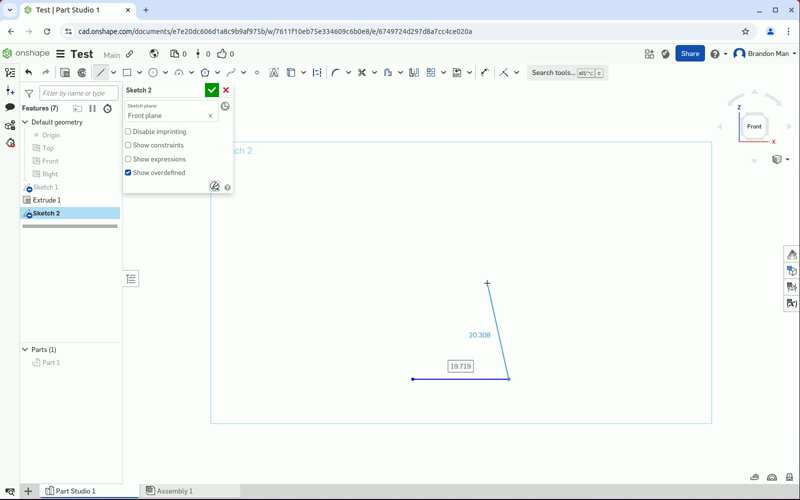
key_up(shift)
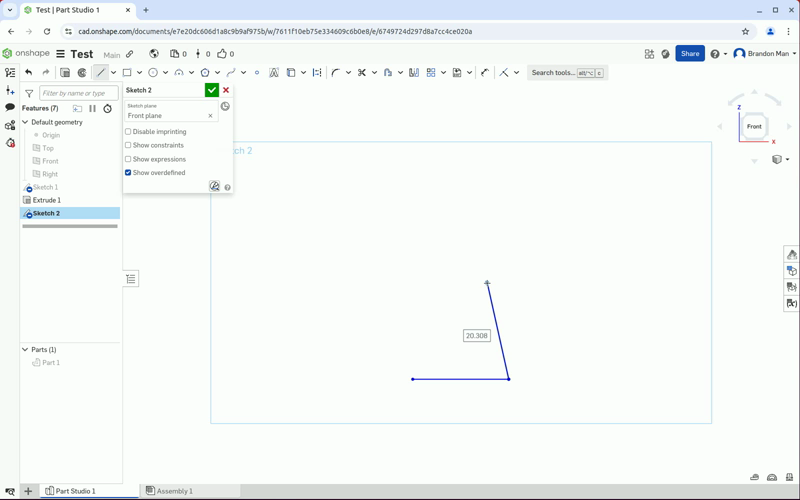
key(esc)
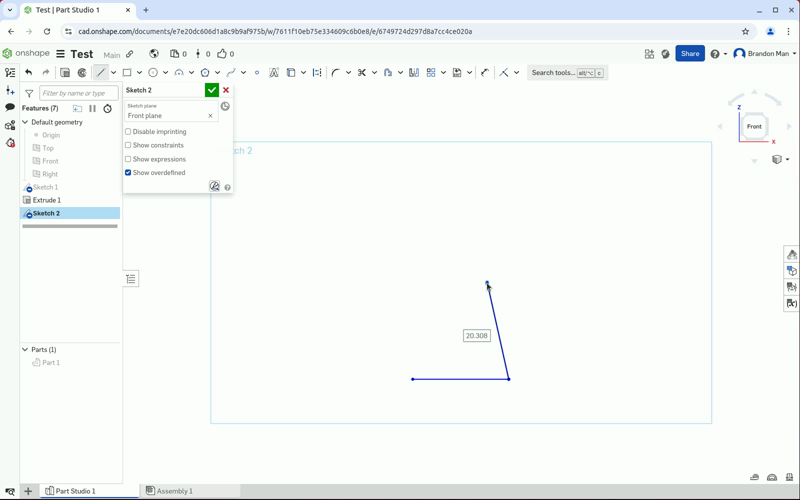
key(a)
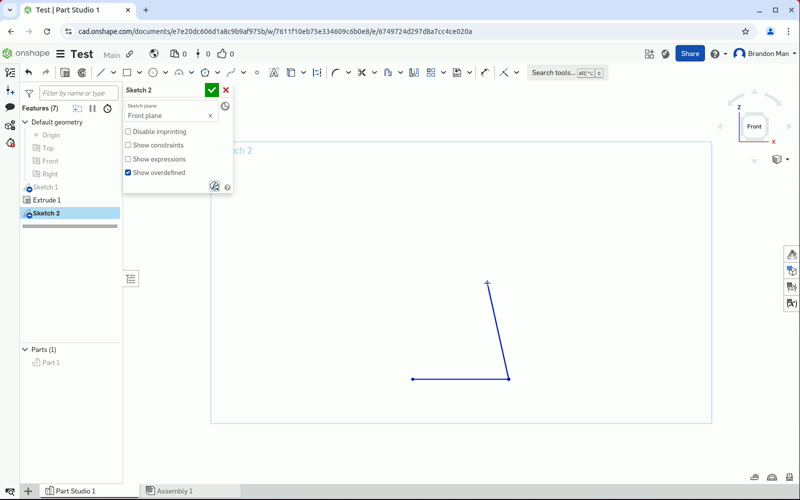
mouse_move(487, 282)
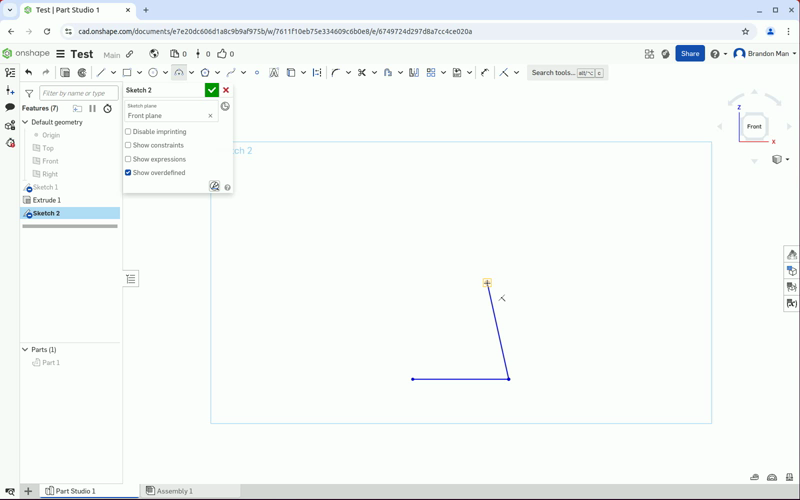
click(487, 282)
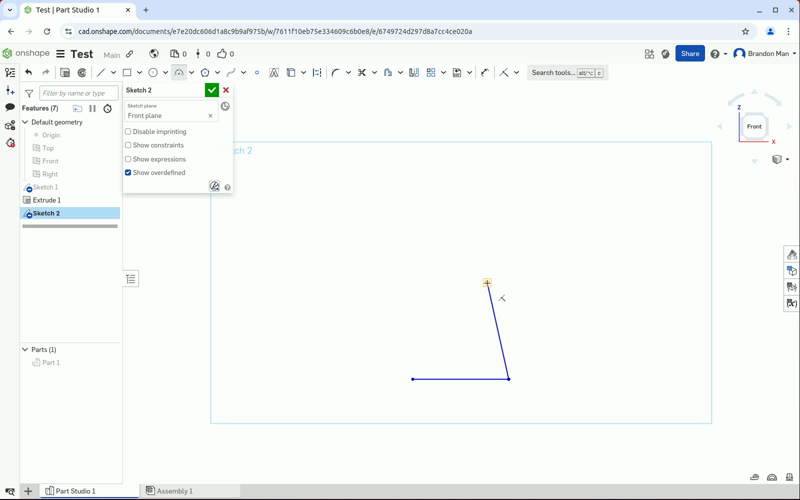
key_down(shift)
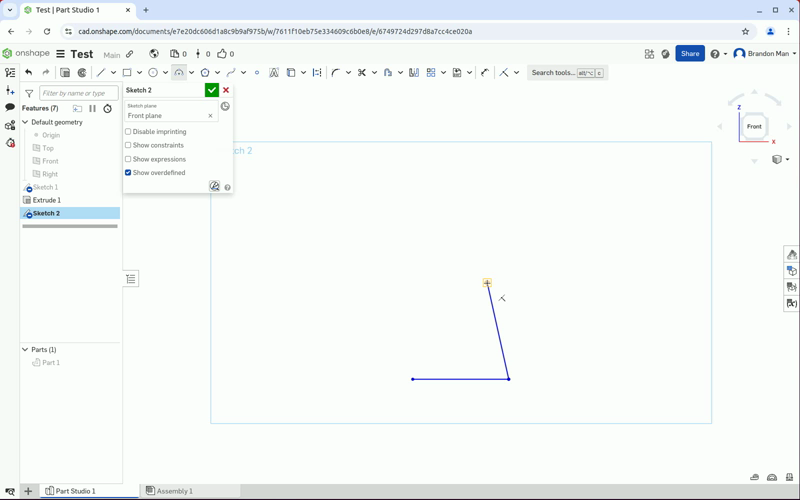
mouse_move(435, 282)
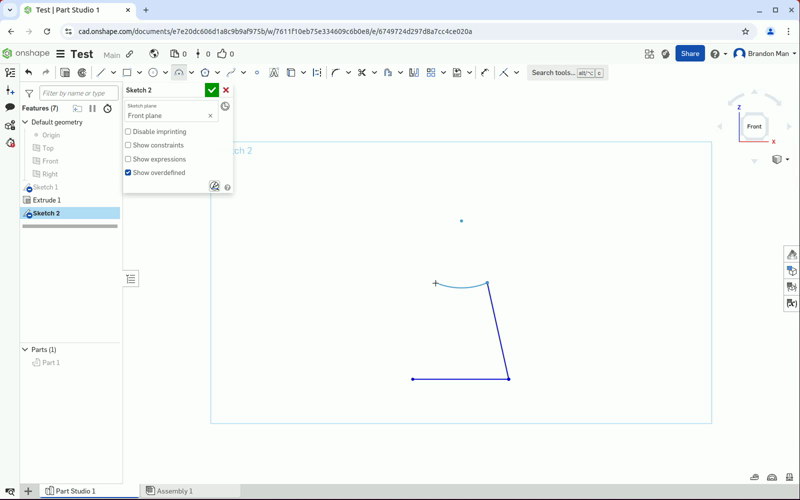
click(435, 282)
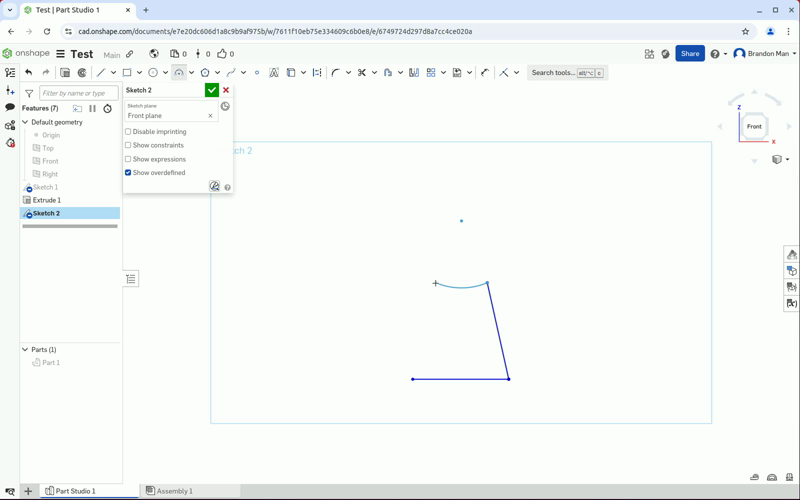
mouse_move(461, 257)
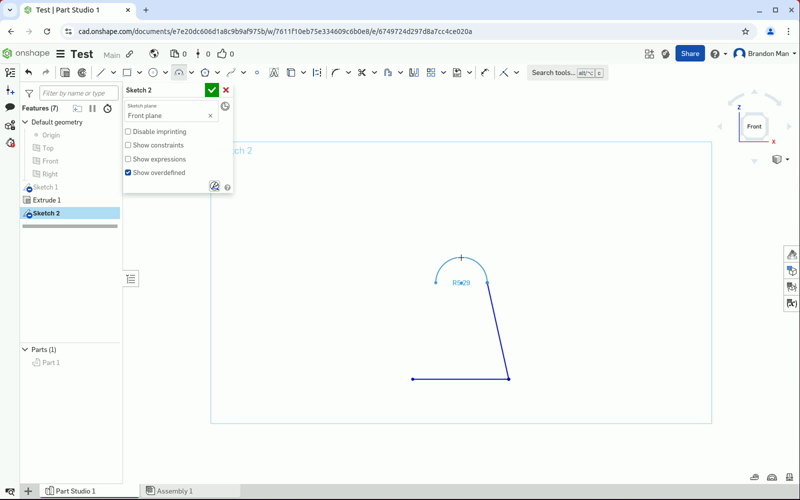
click(461, 257)
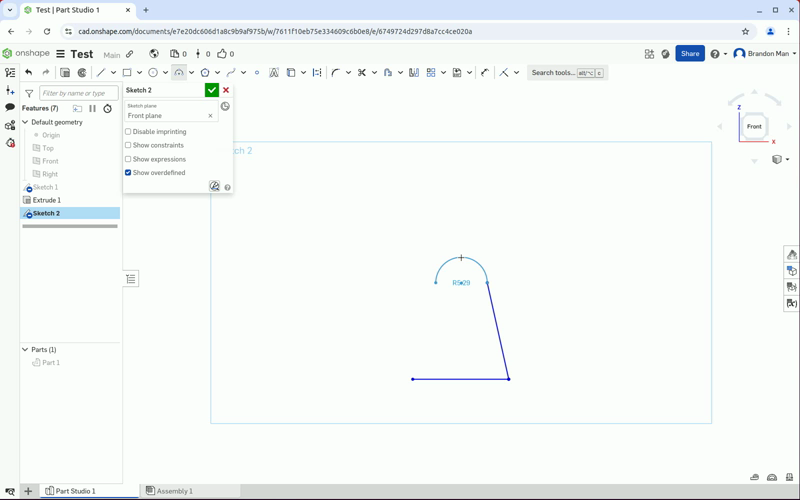
key_up(shift)
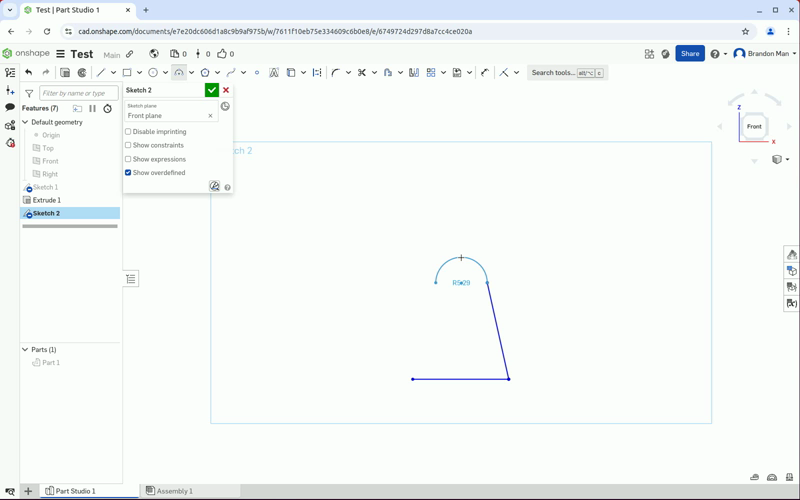
key(esc)
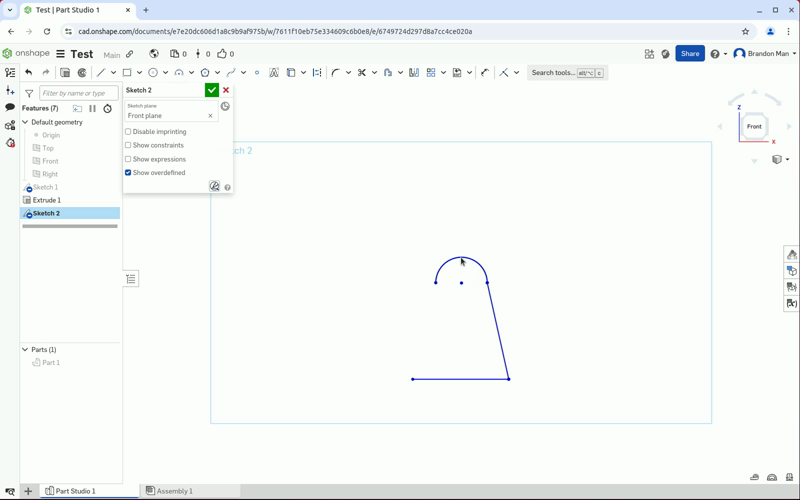
key(l)
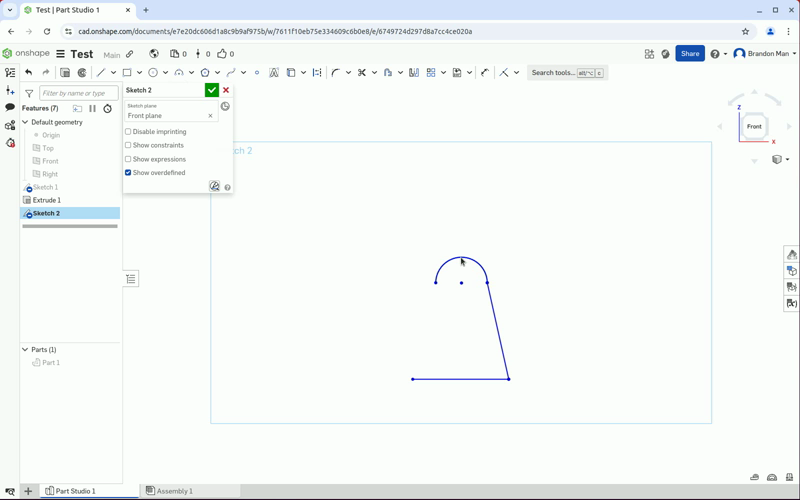
mouse_move(435, 282)
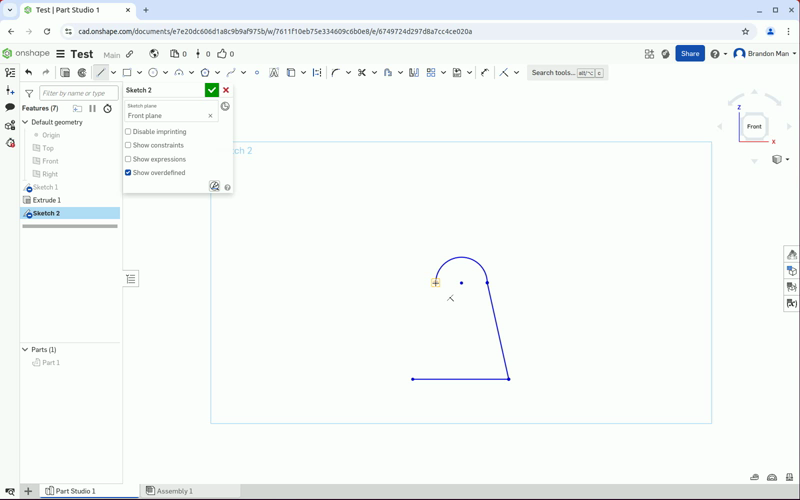
click(435, 282)
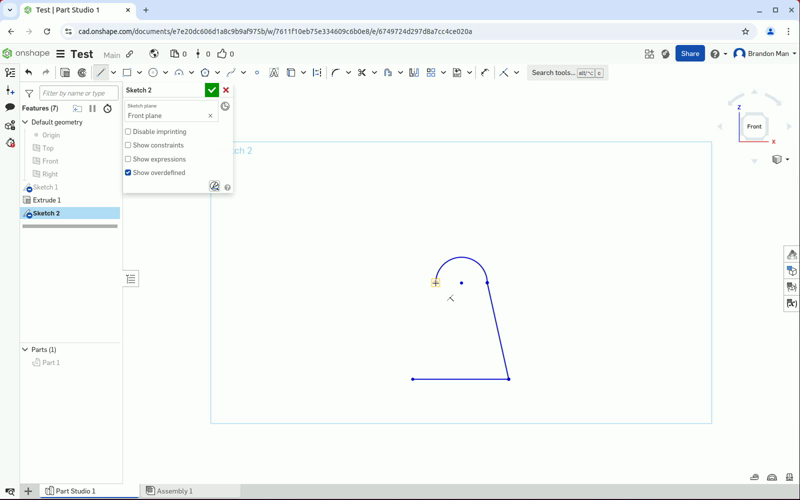
key_down(shift)
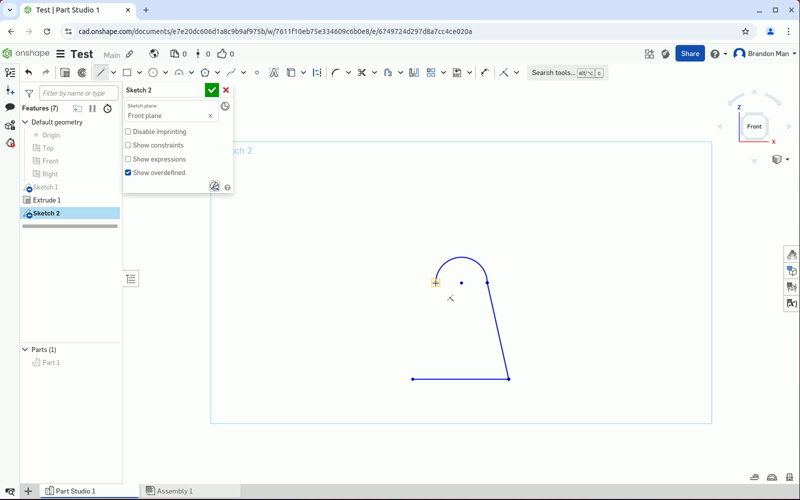
mouse_move(412, 379)
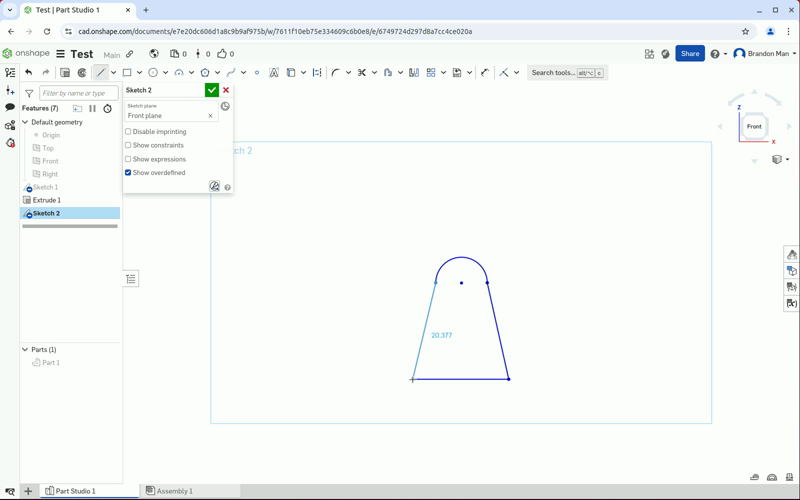
key_up(shift)
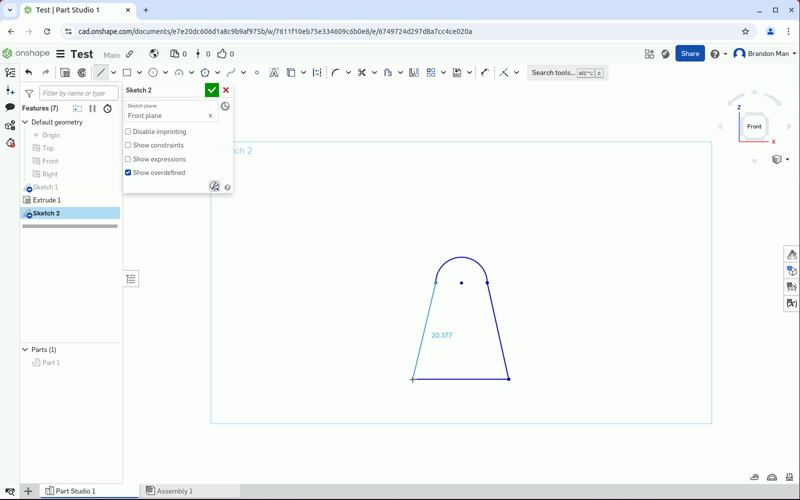
click(412, 379)
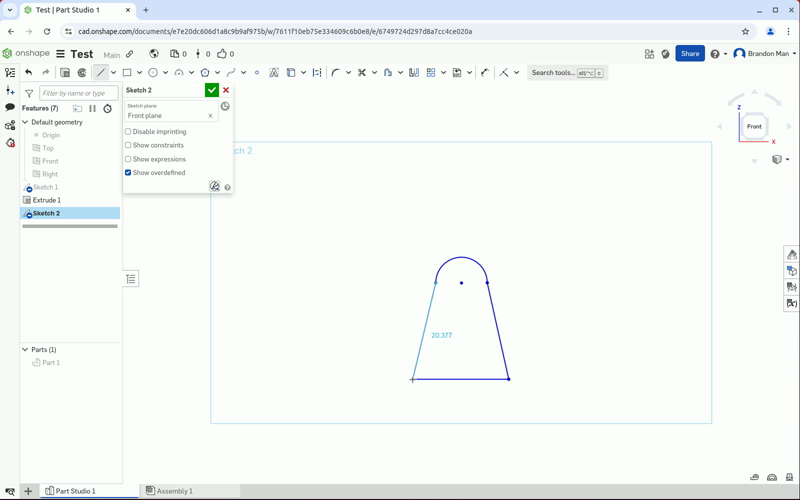
key(esc)
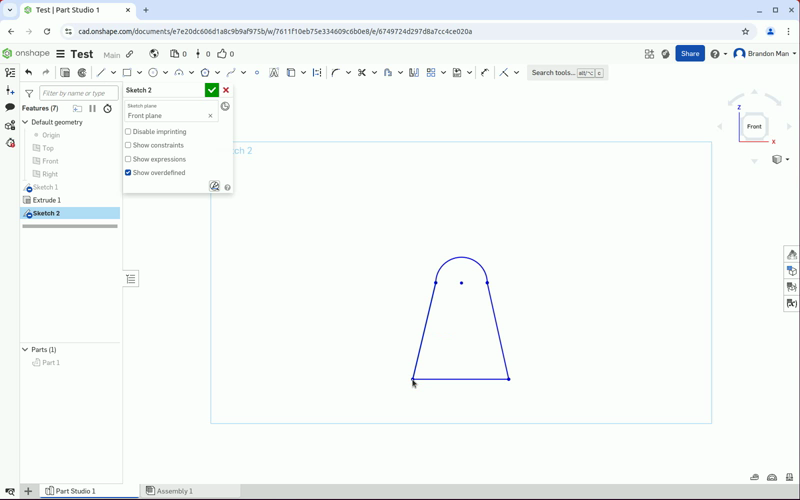
key(c)
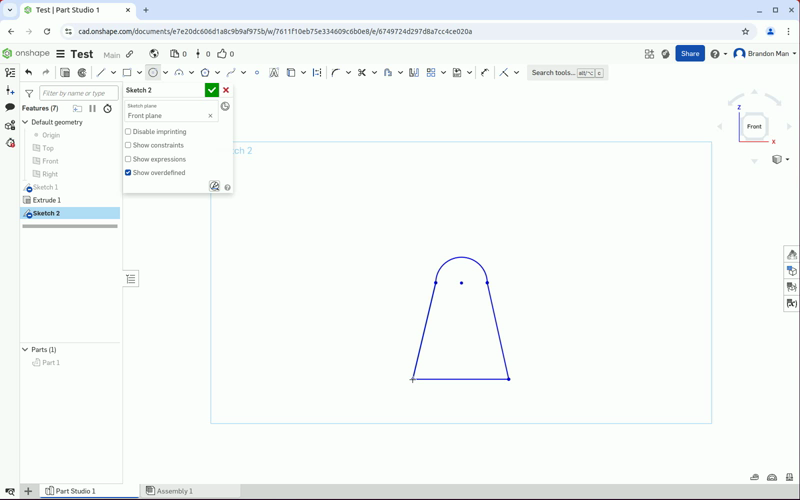
key_down(shift)
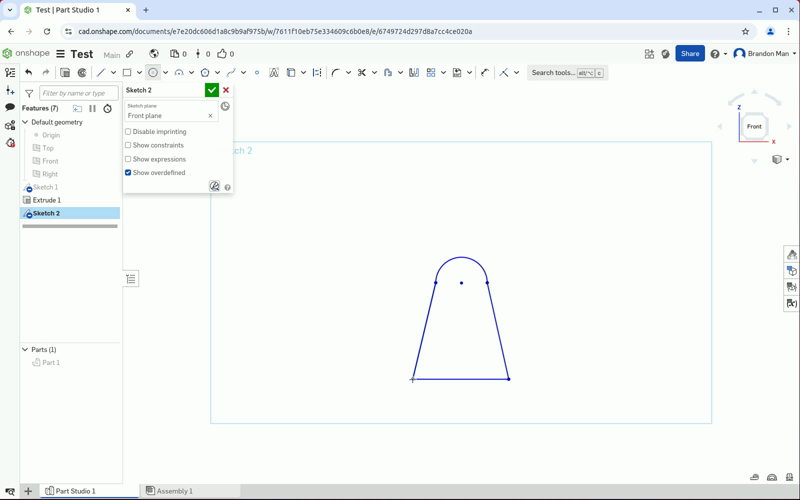
mouse_move(461, 282)
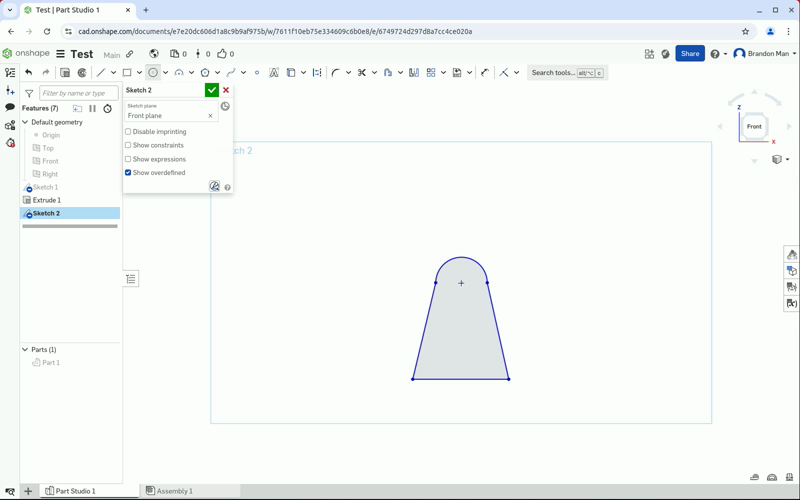
click(461, 282)
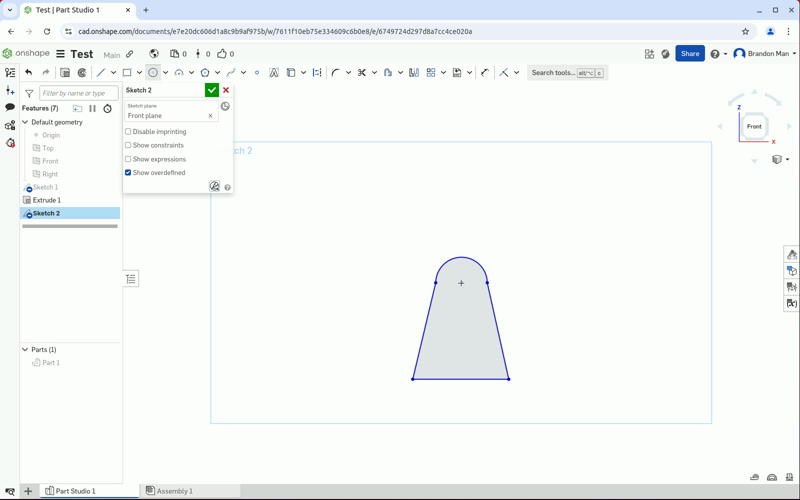
key_up(shift)
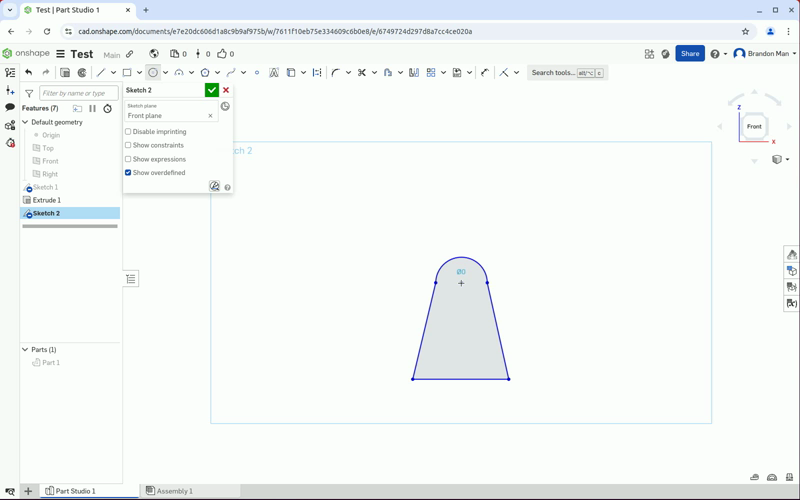
mouse_move(479, 282)
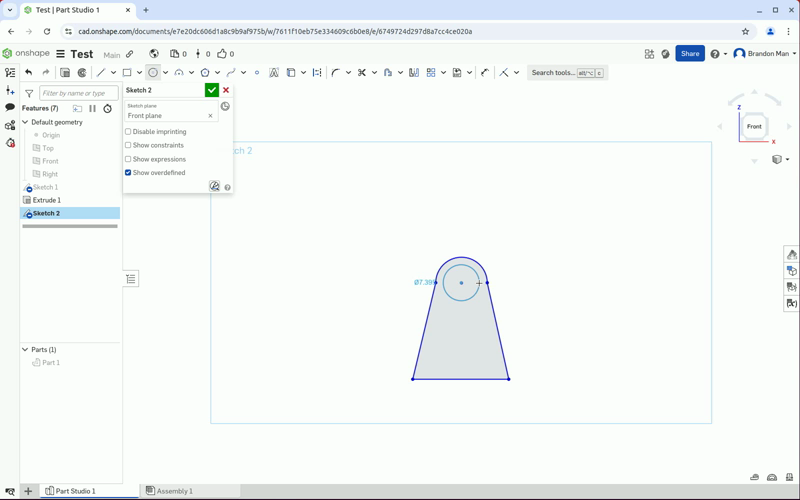
click(479, 282)
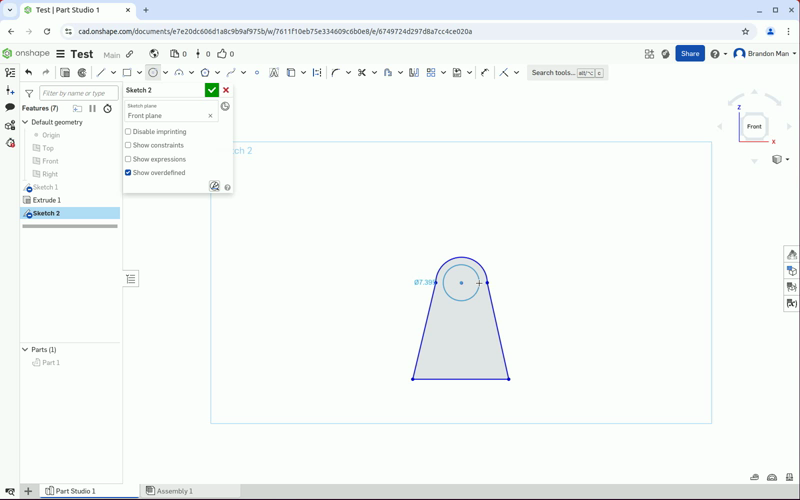
key(esc)
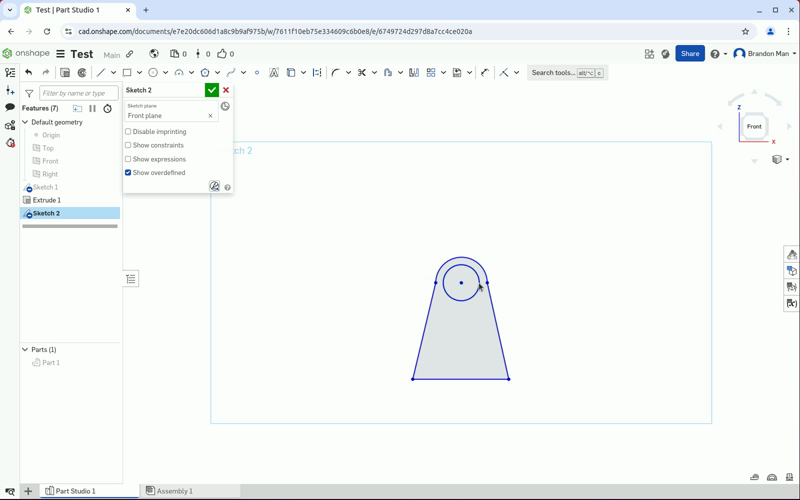
mouse_move(461, 364)
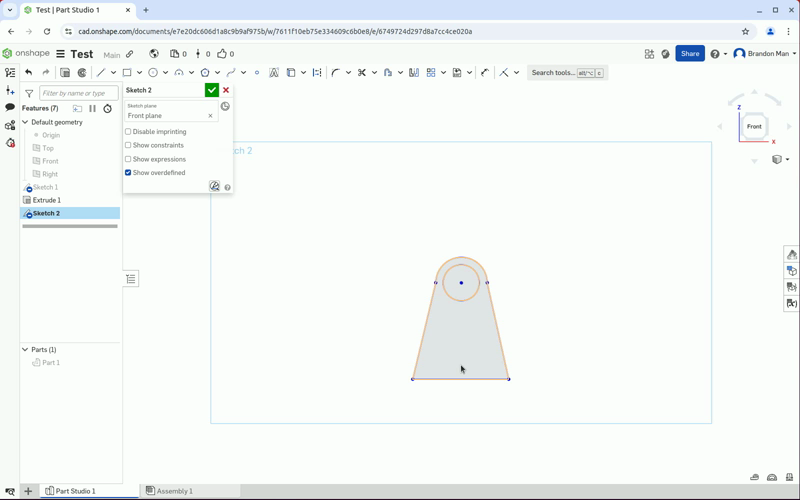
click(461, 364)
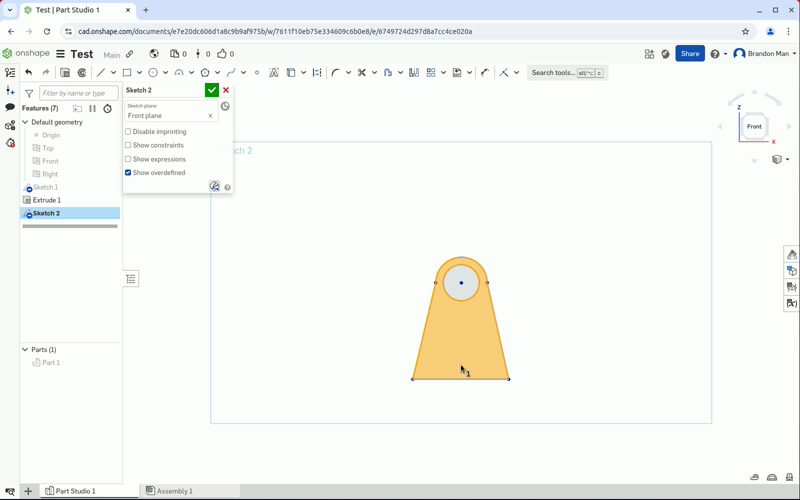
mouse_move(73, 352)
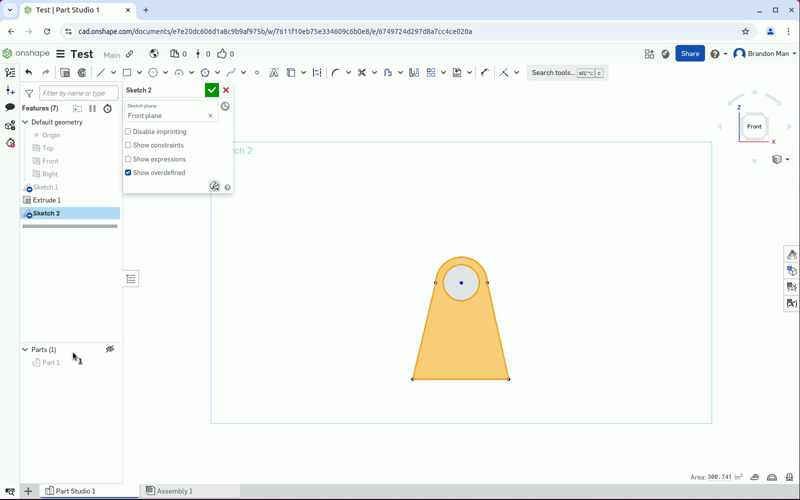
key(shift+y)
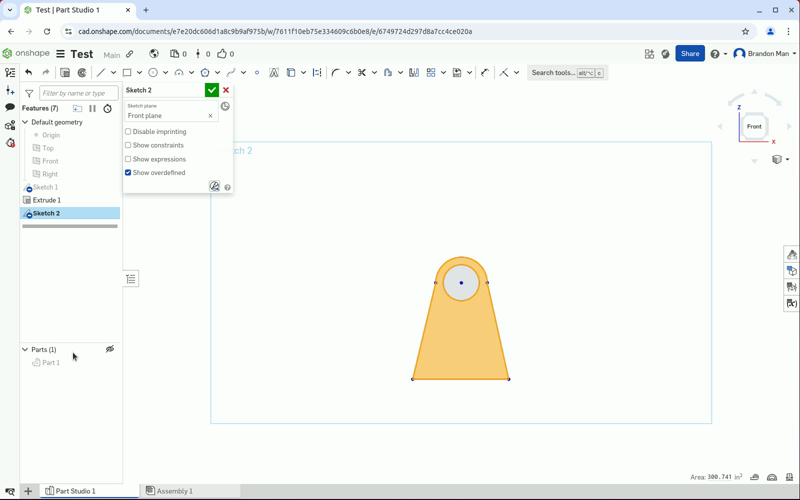
key(shift+e)
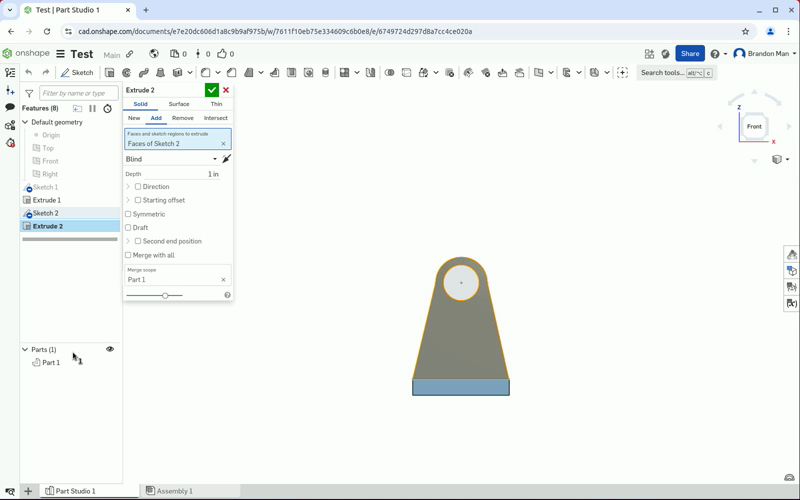
mouse_move(143, 106)
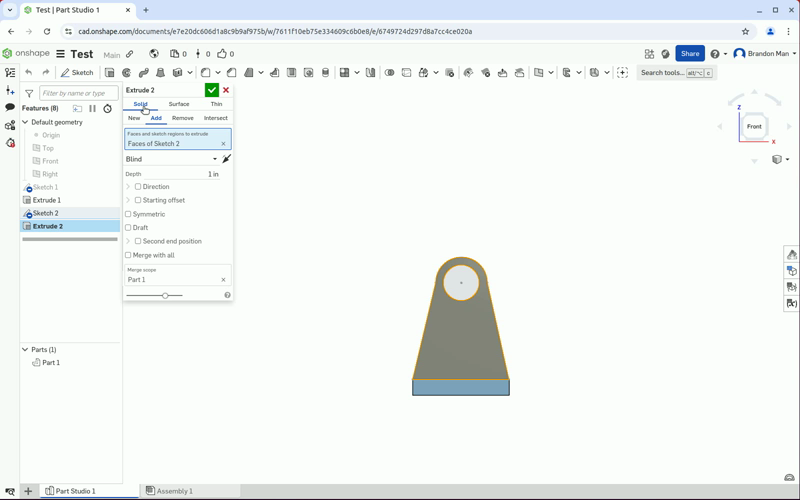
click(143, 106)
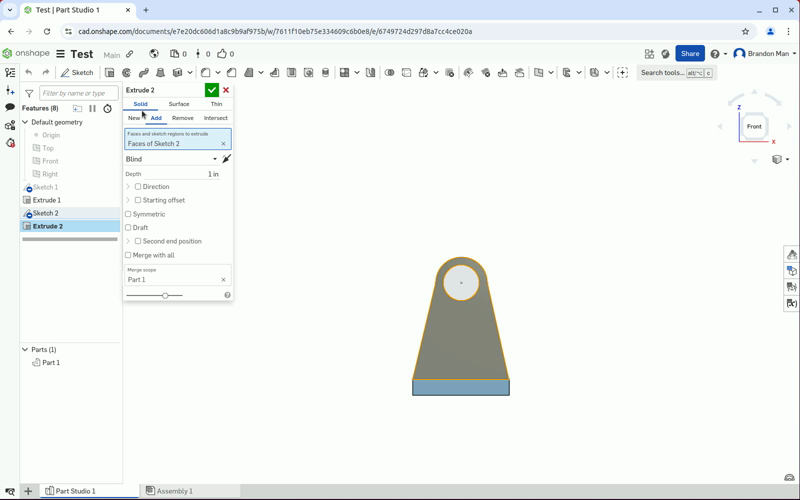
mouse_move(137, 120)
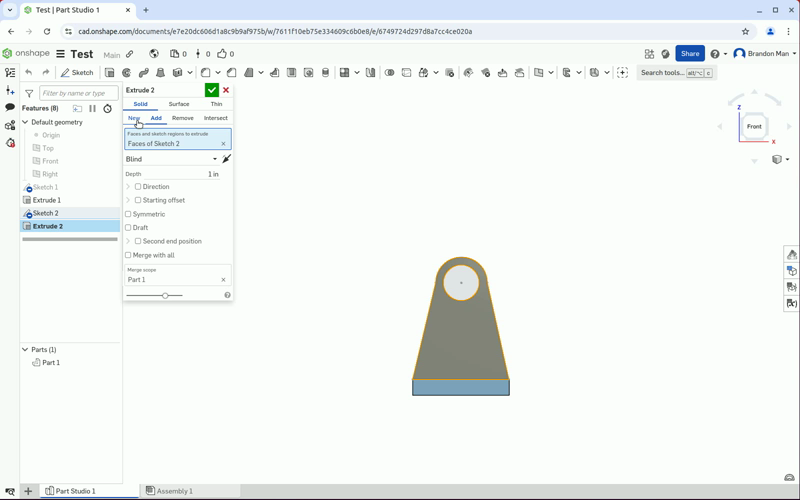
click(137, 120)
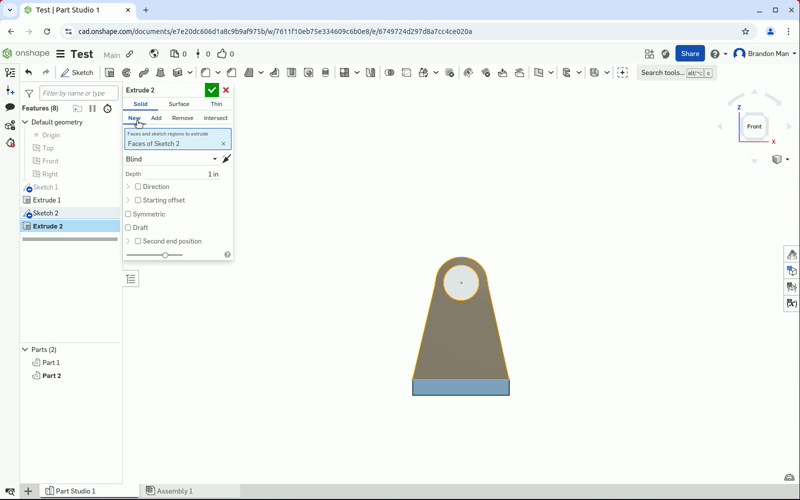
key(tab, 4)
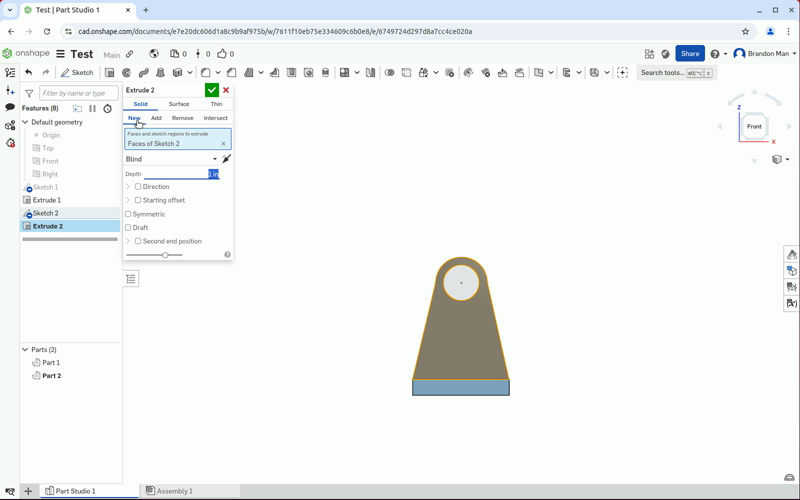
text(8.184)
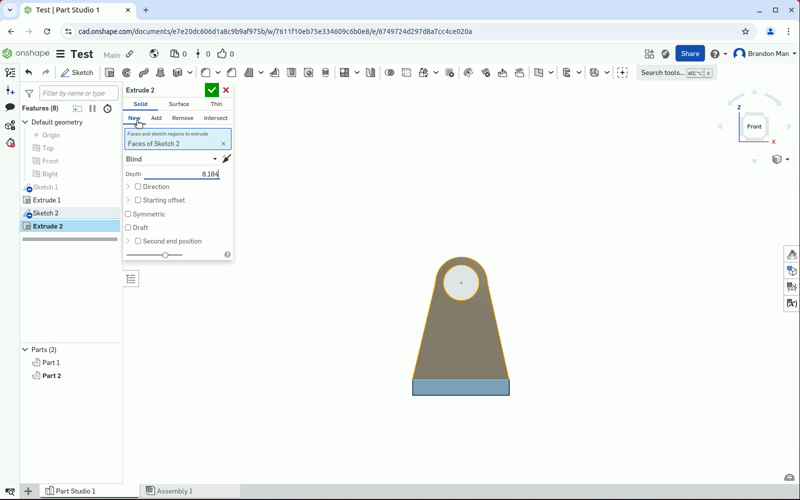
key(enter)
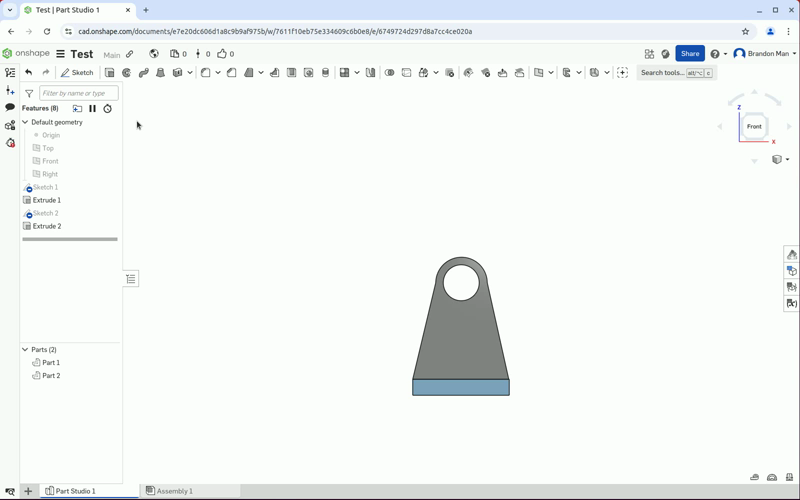
key(shift+h)
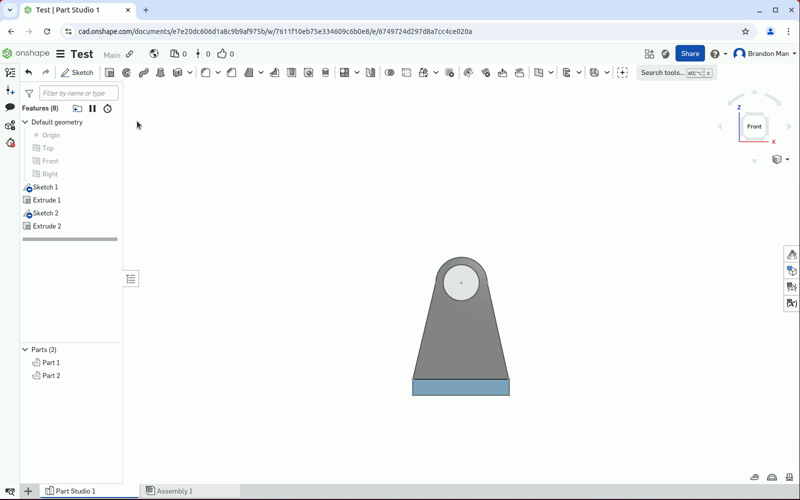
key(shift+h)
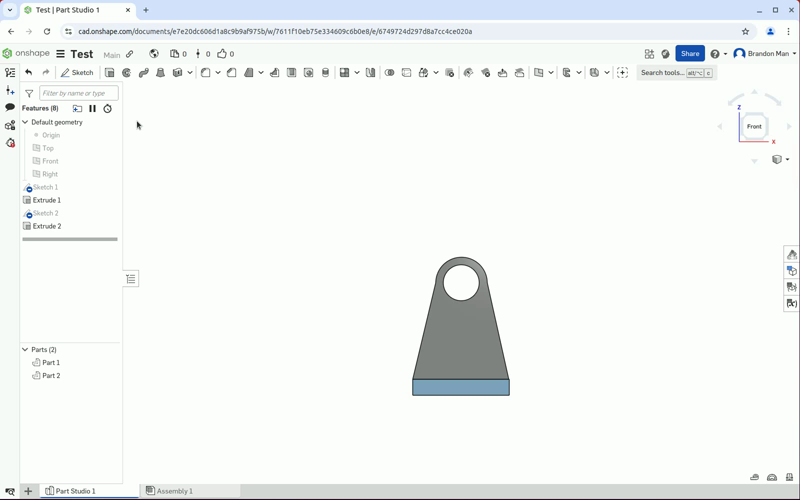
mouse_move(73, 189)
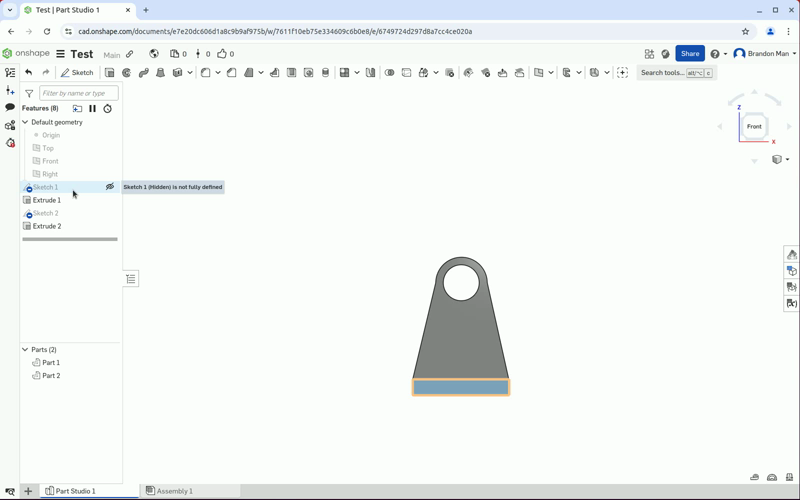
click(73, 189)
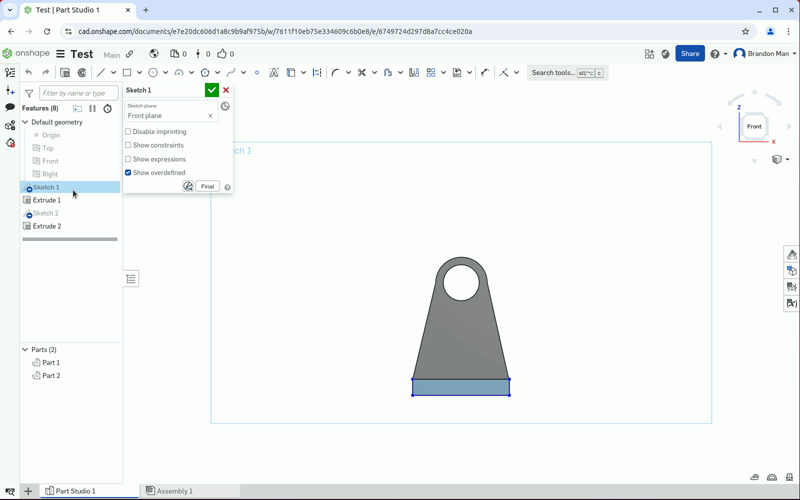
mouse_move(229, 92)
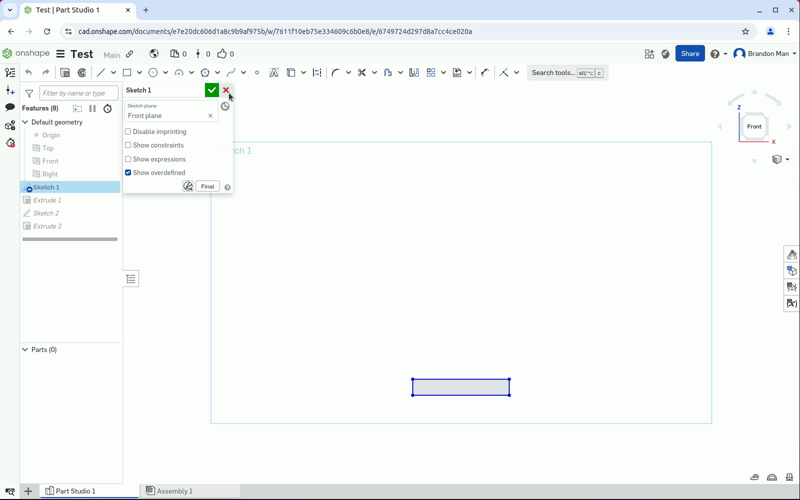
click(229, 92)
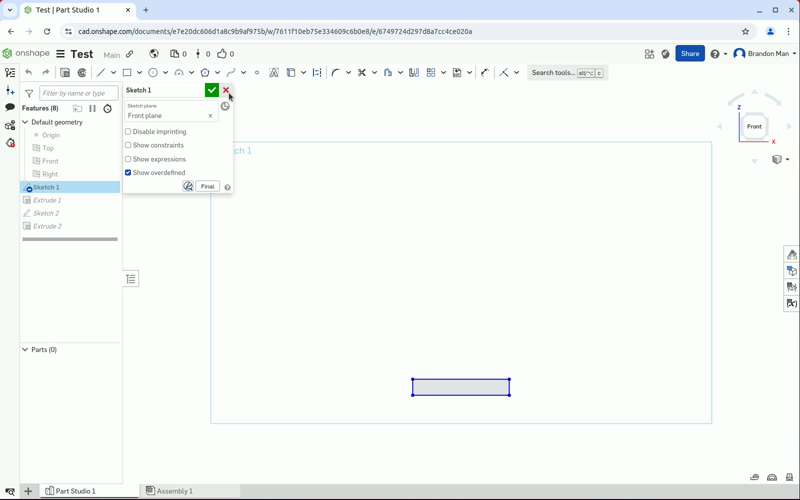
key(shift+s)
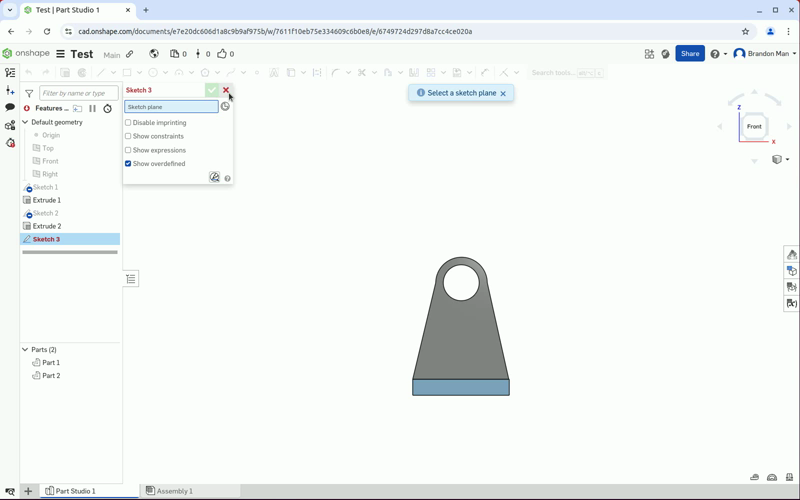
mouse_move(73, 163)
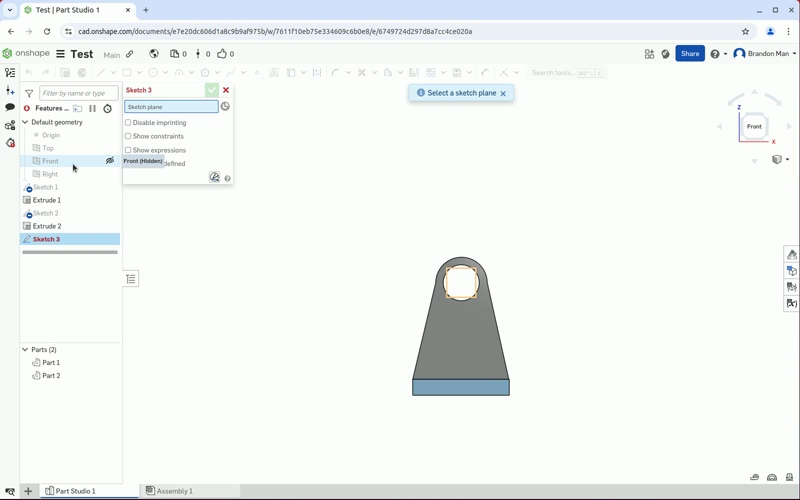
click(73, 163)
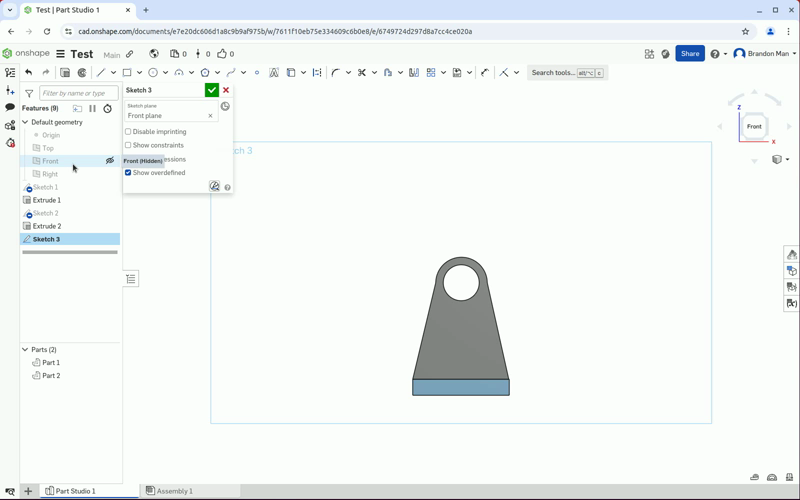
mouse_move(73, 352)
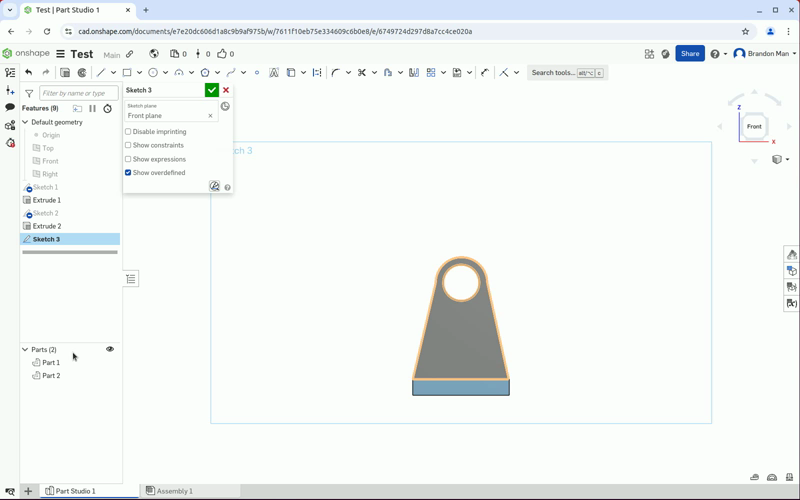
key(y)
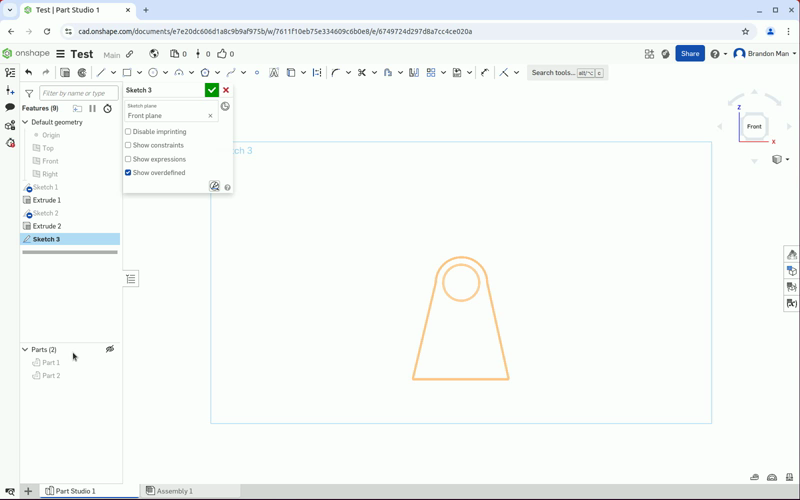
key(l)
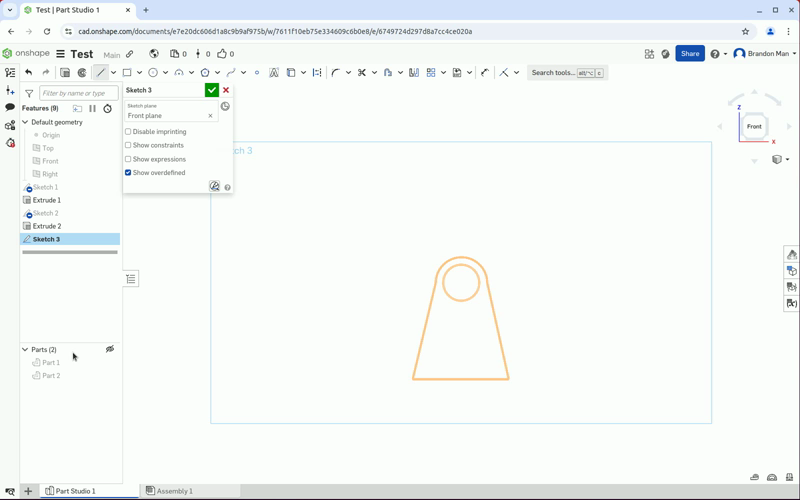
key_down(shift)
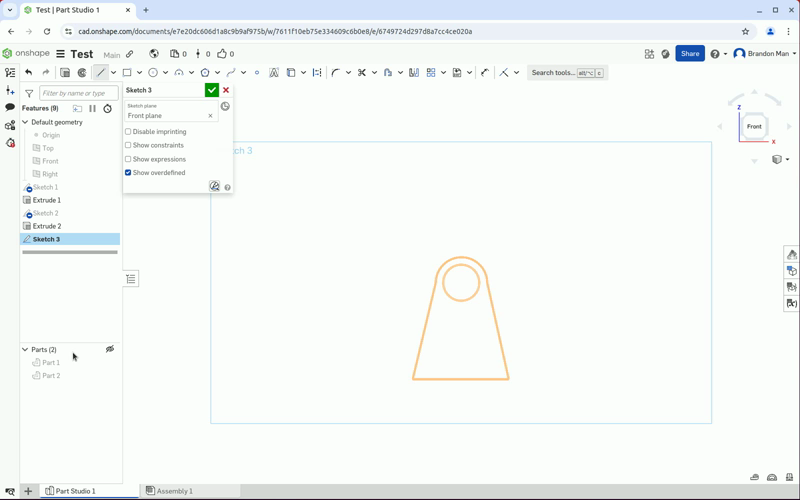
mouse_move(412, 395)
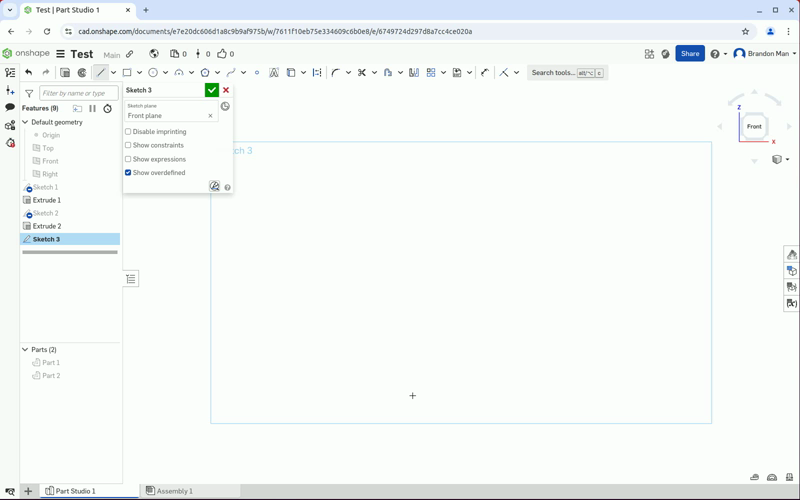
click(412, 395)
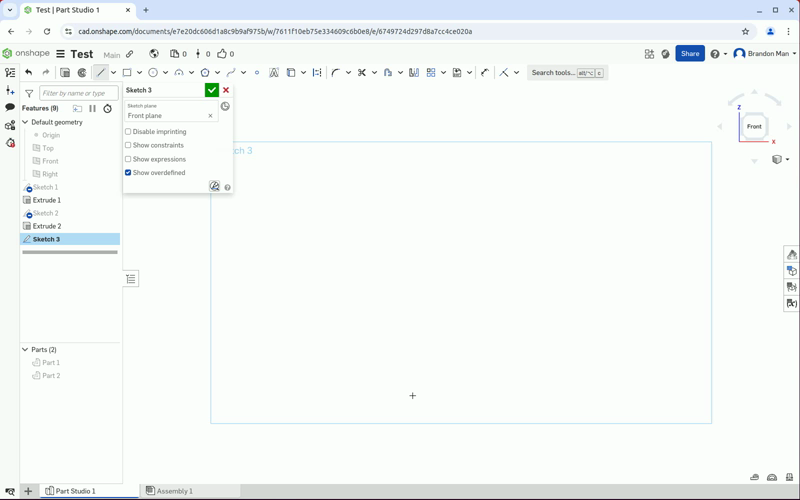
key_up(shift)
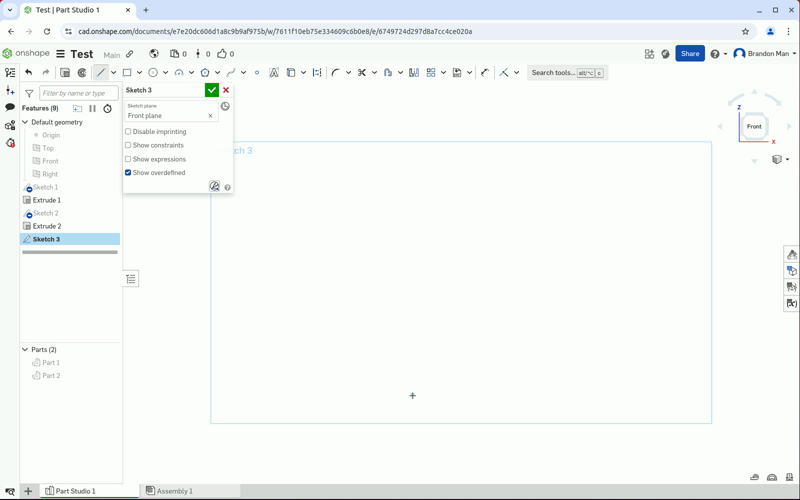
key_down(shift)
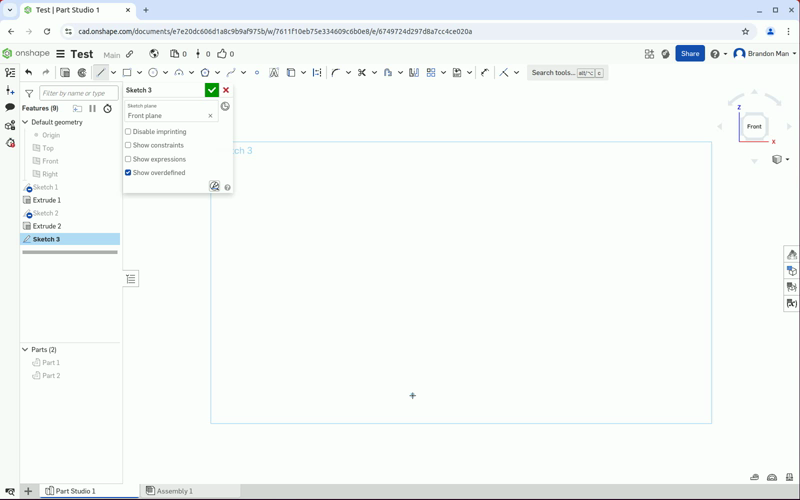
mouse_move(509, 395)
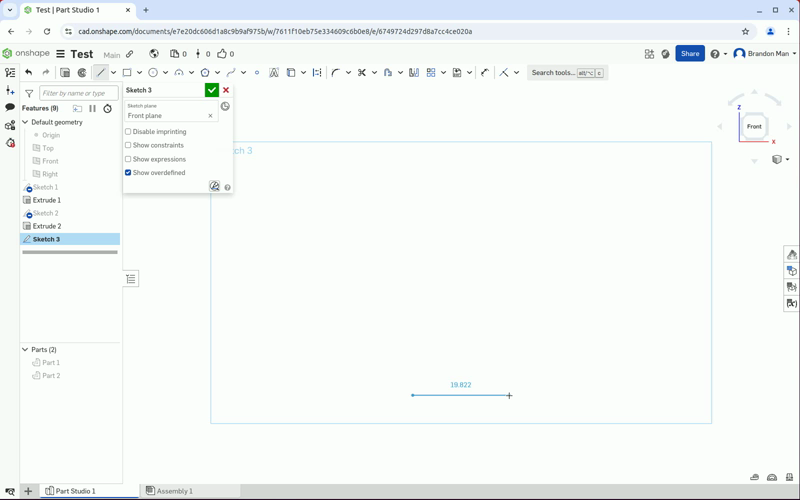
click(509, 395)
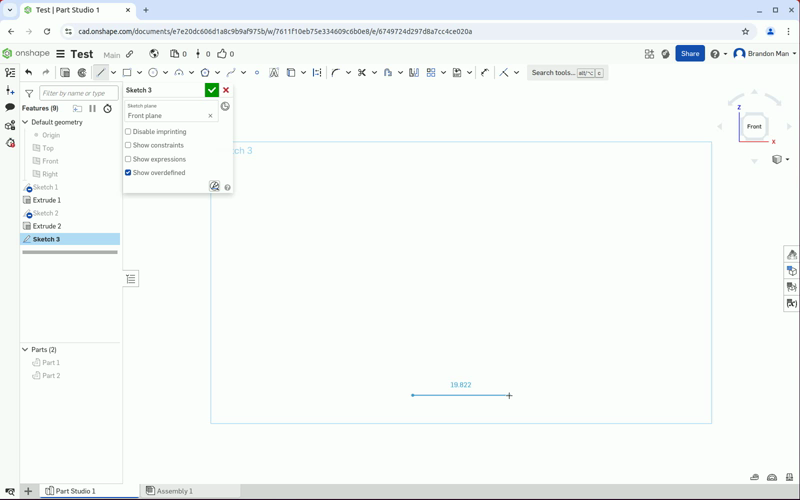
key_up(shift)
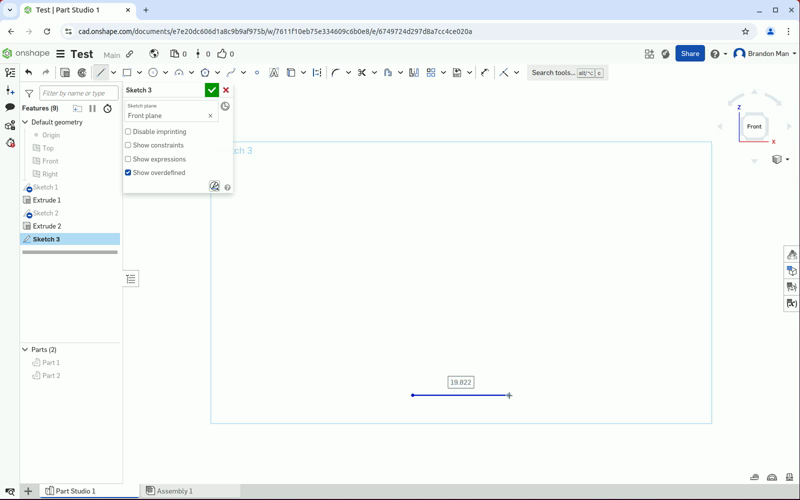
key_down(shift)
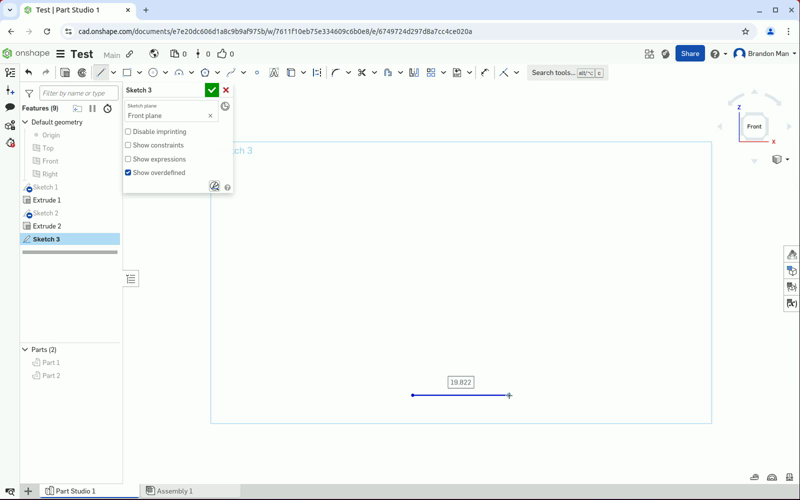
mouse_move(539, 395)
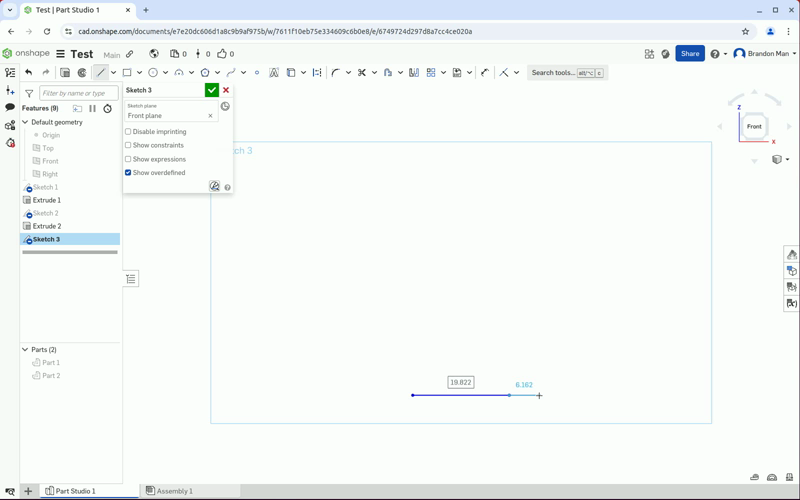
mouse_move(509, 379)
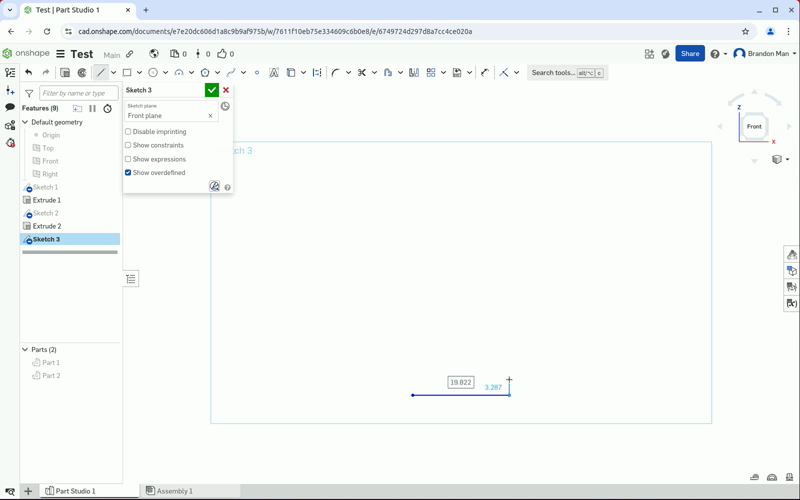
click(509, 379)
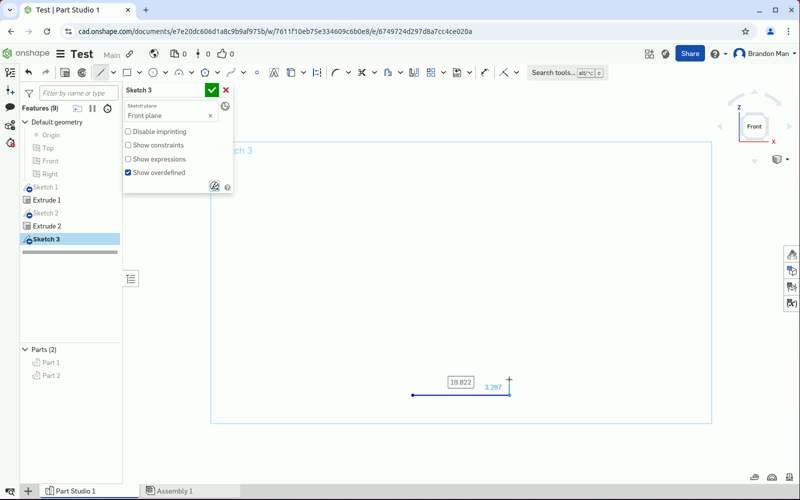
key_up(shift)
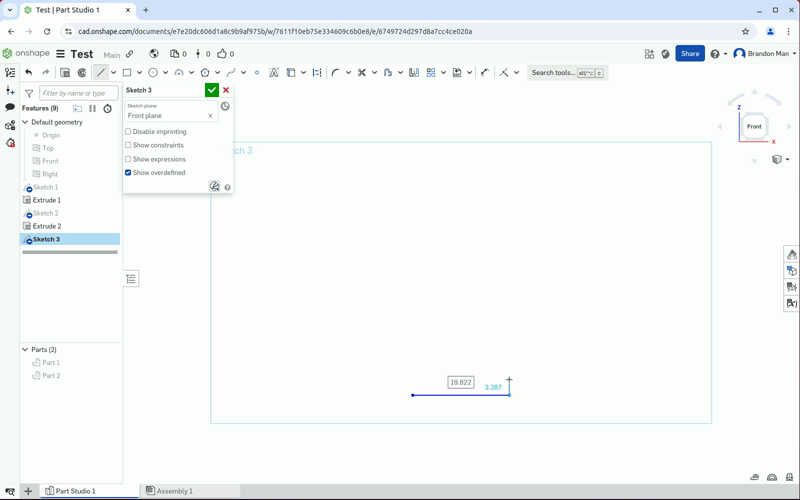
key_down(shift)
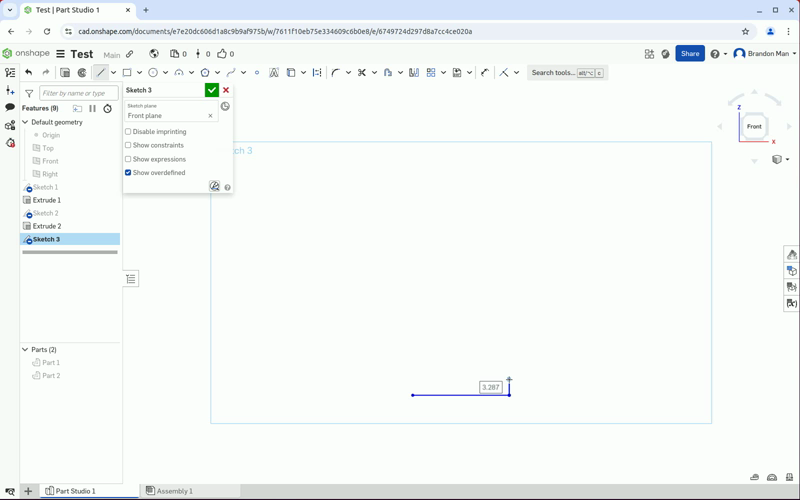
mouse_move(412, 379)
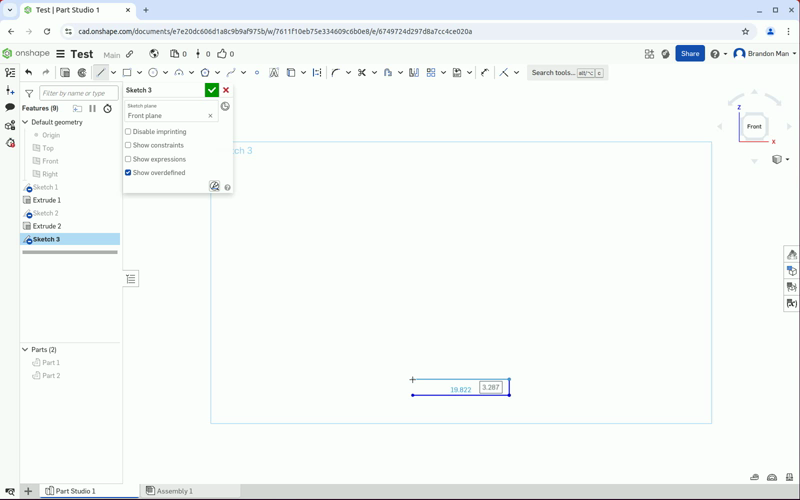
click(412, 379)
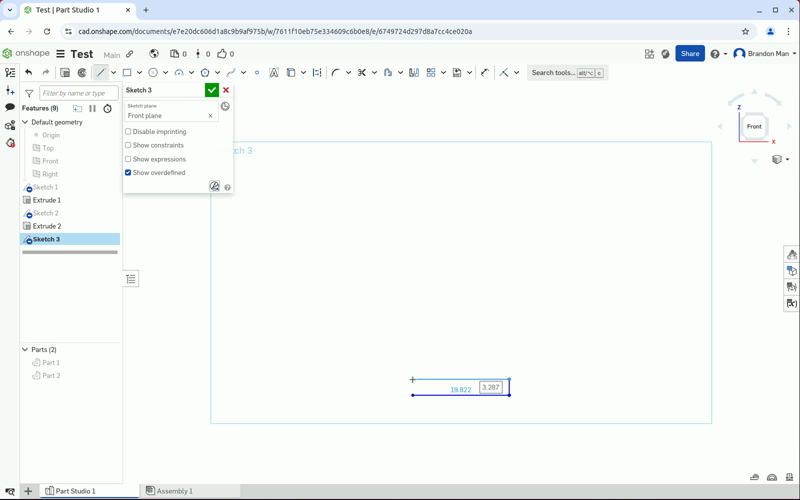
key_up(shift)
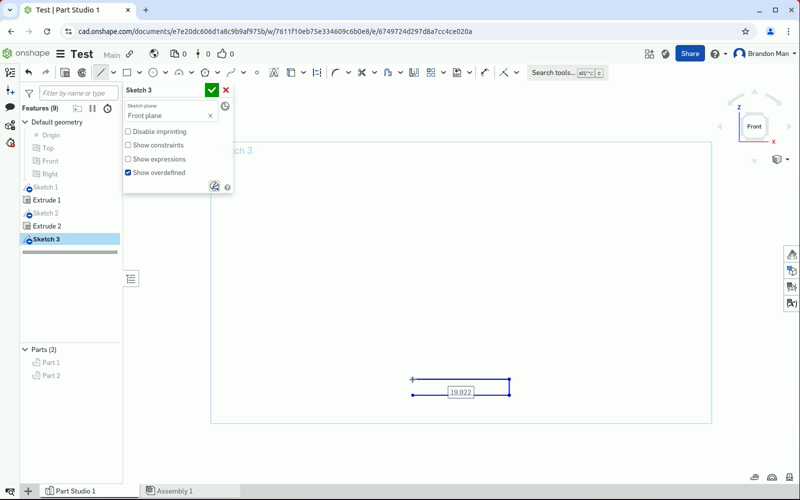
mouse_move(442, 379)
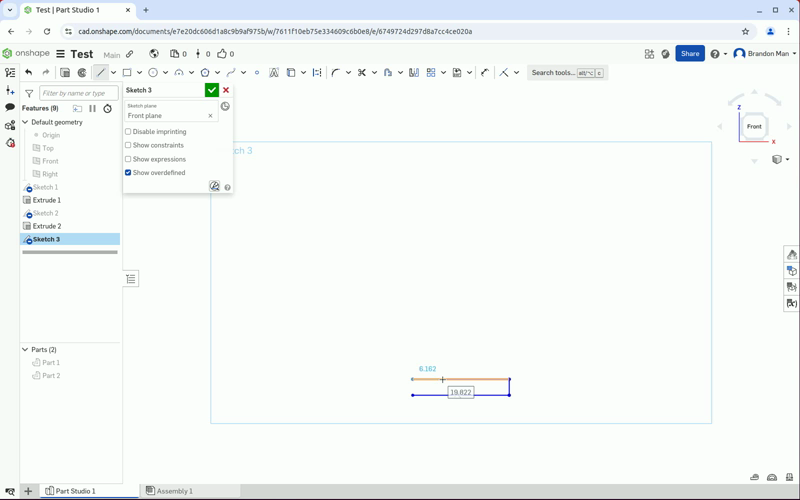
key_down(shift)
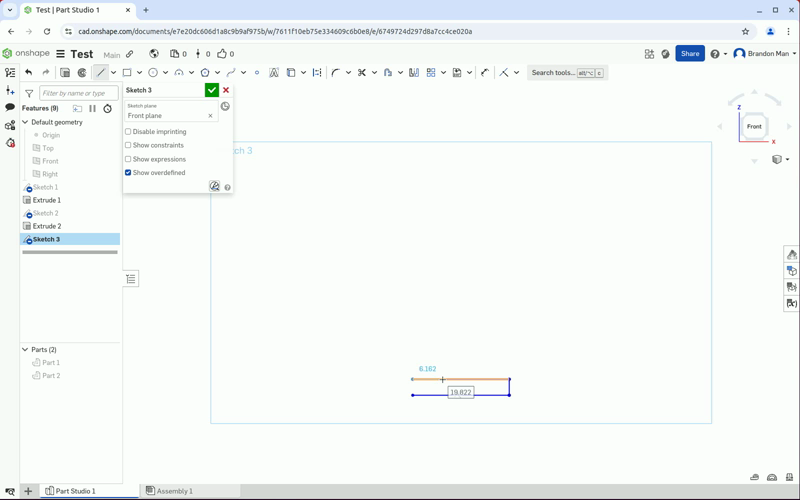
mouse_move(412, 395)
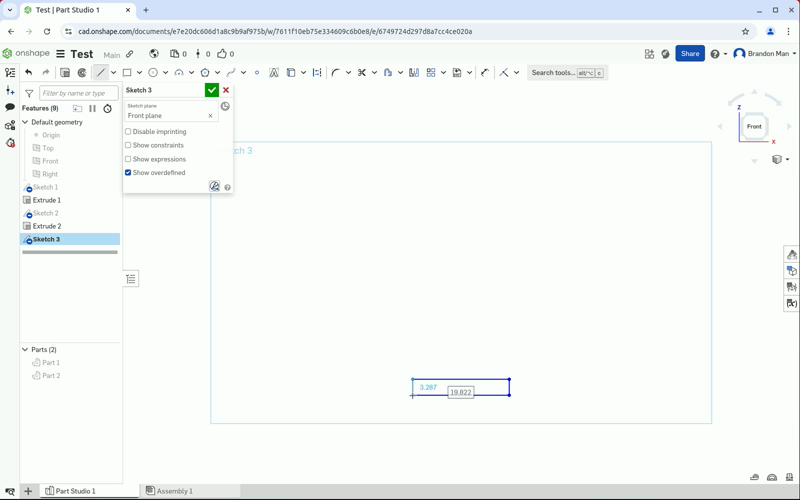
key_up(shift)
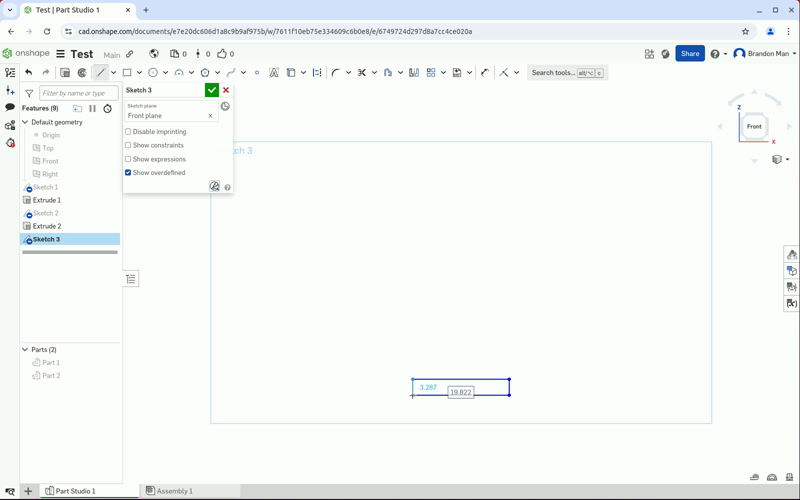
click(412, 395)
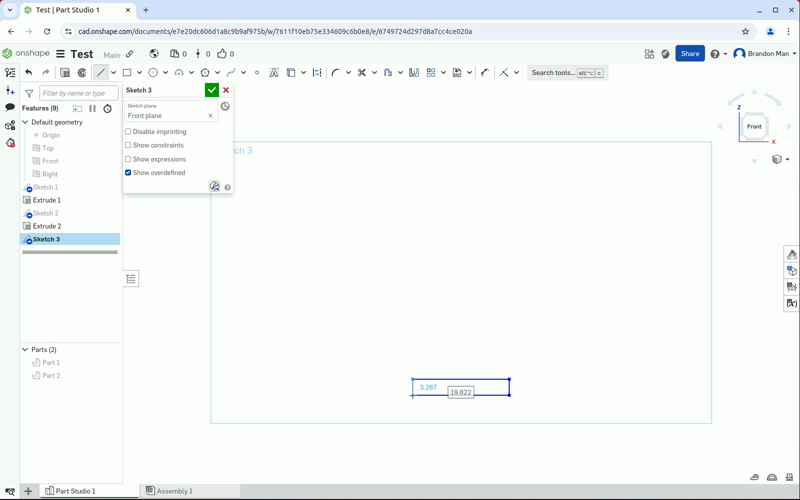
key(esc)
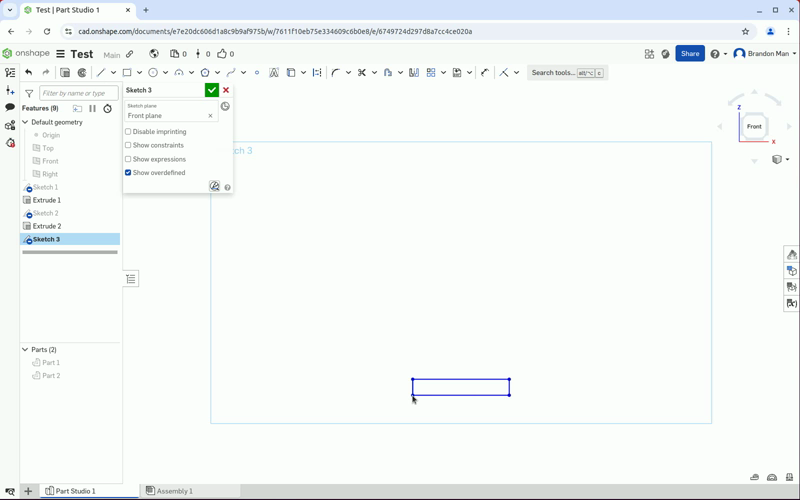
mouse_move(484, 392)
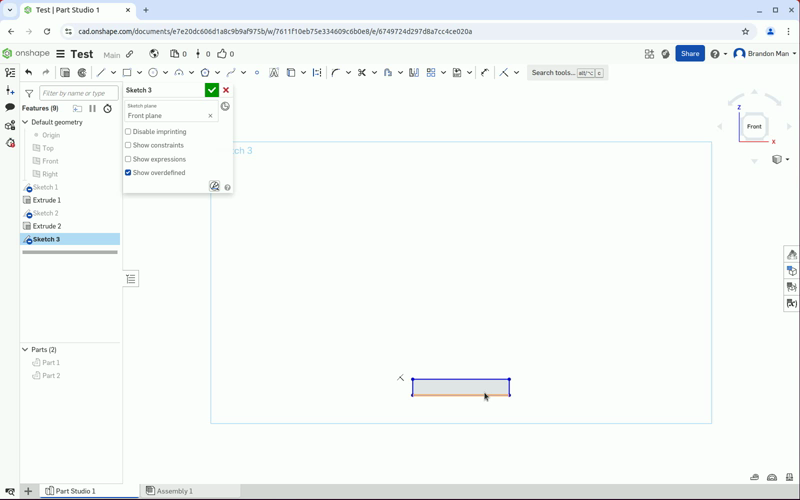
scroll(6)
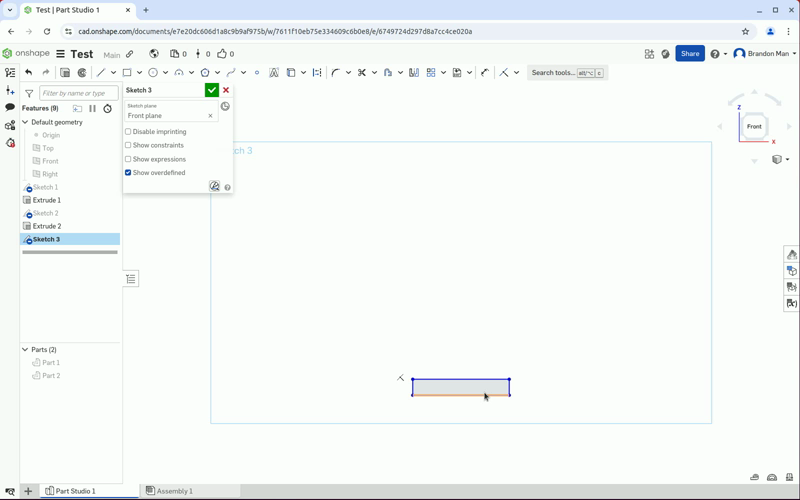
scroll(6)
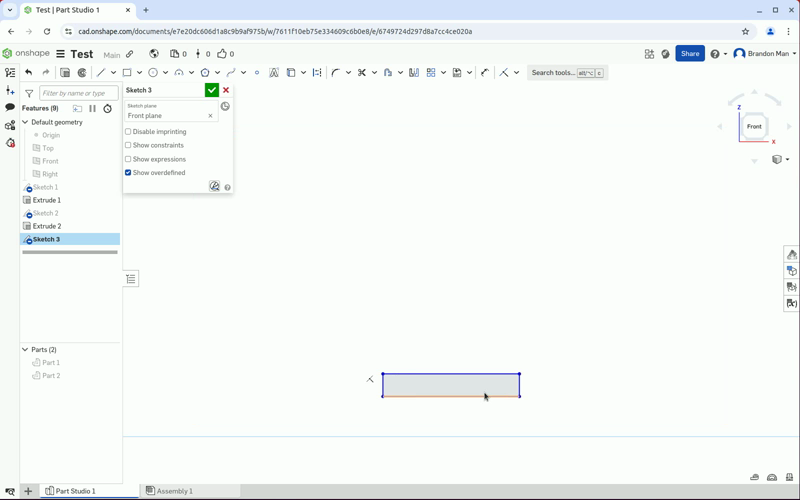
scroll(6)
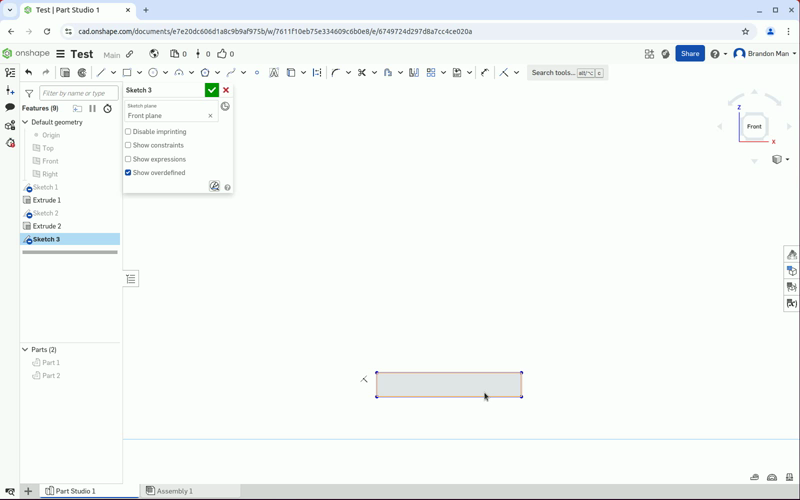
scroll(6)
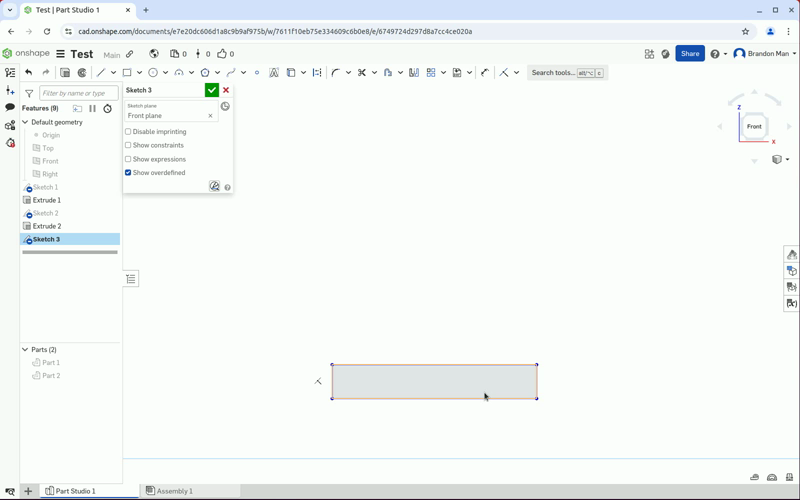
scroll(6)
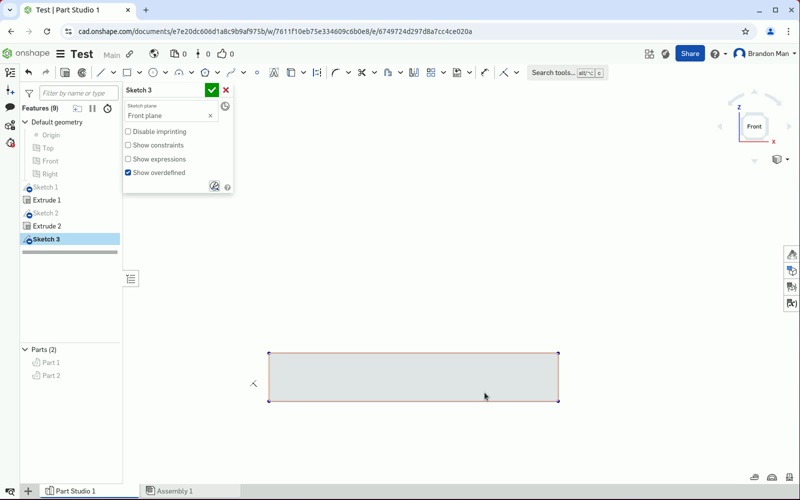
scroll(6)
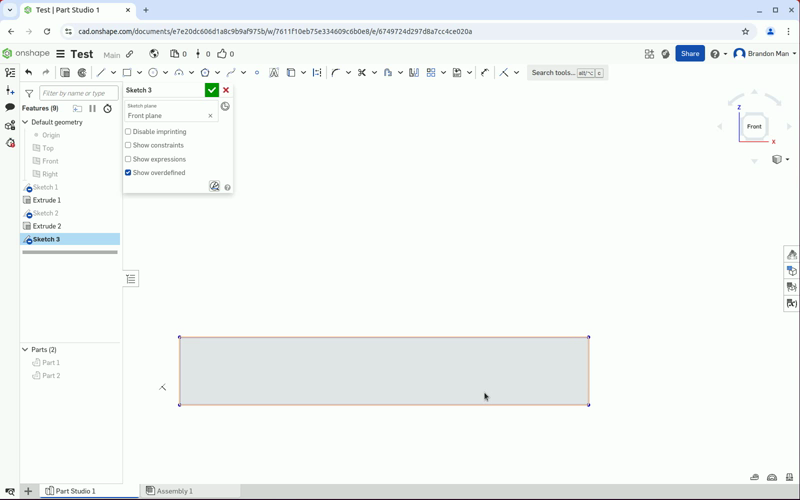
scroll(6)
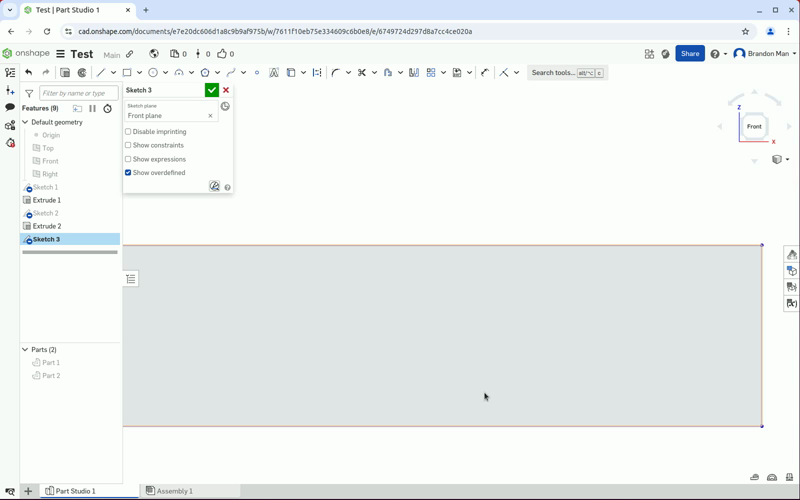
click(484, 392)
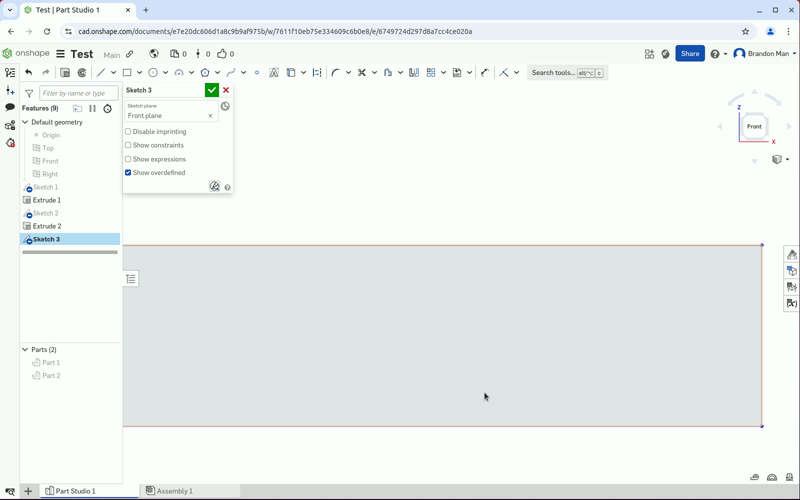
scroll(-6)
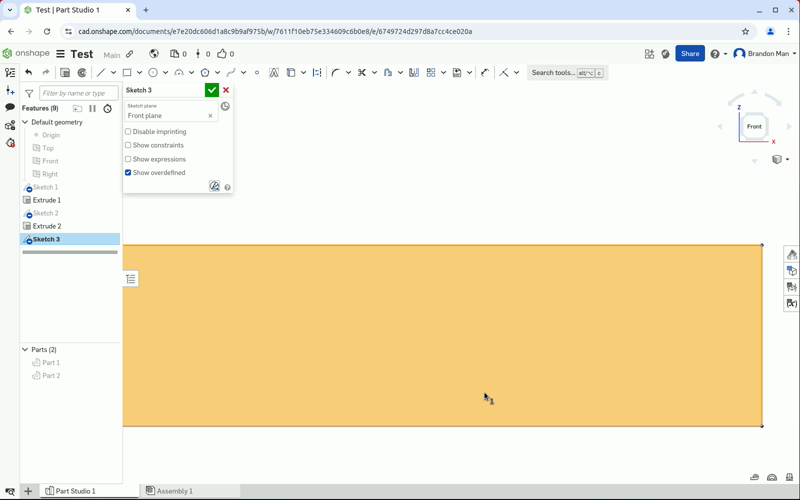
scroll(-6)
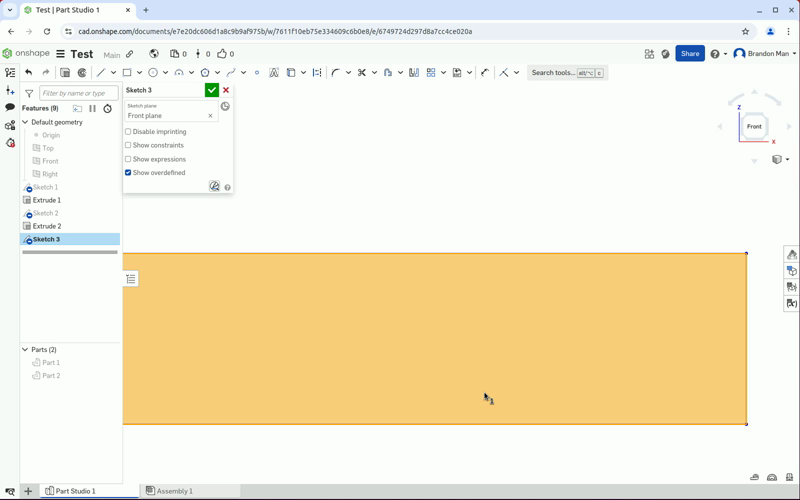
scroll(-6)
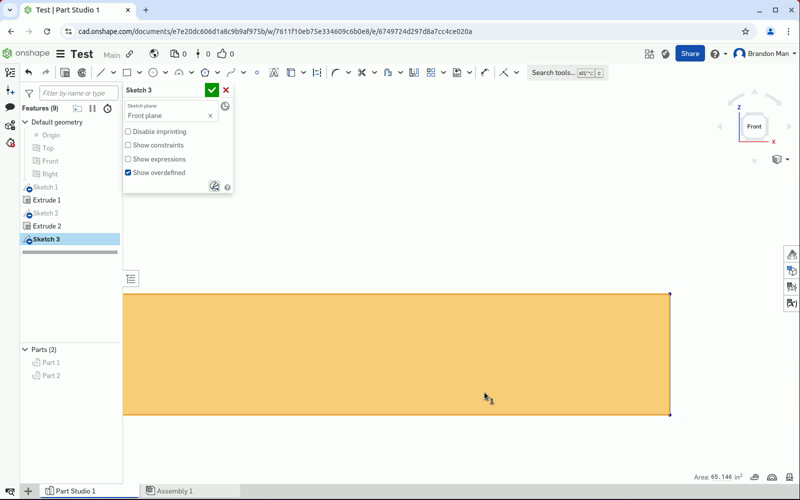
scroll(-6)
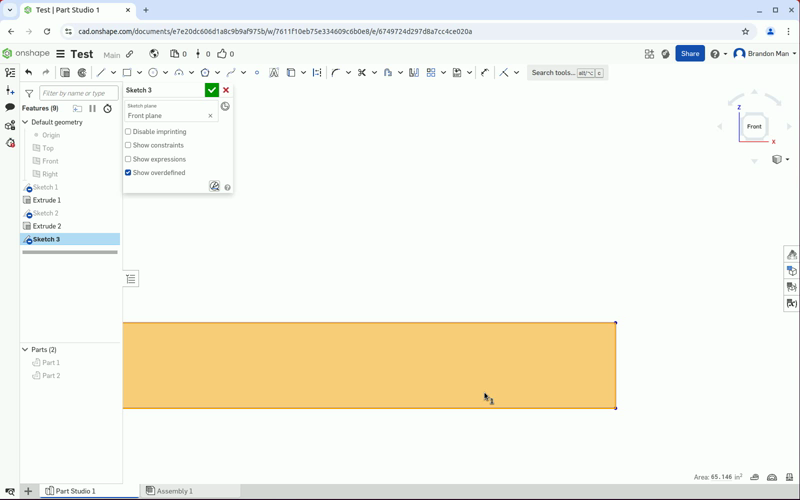
scroll(-6)
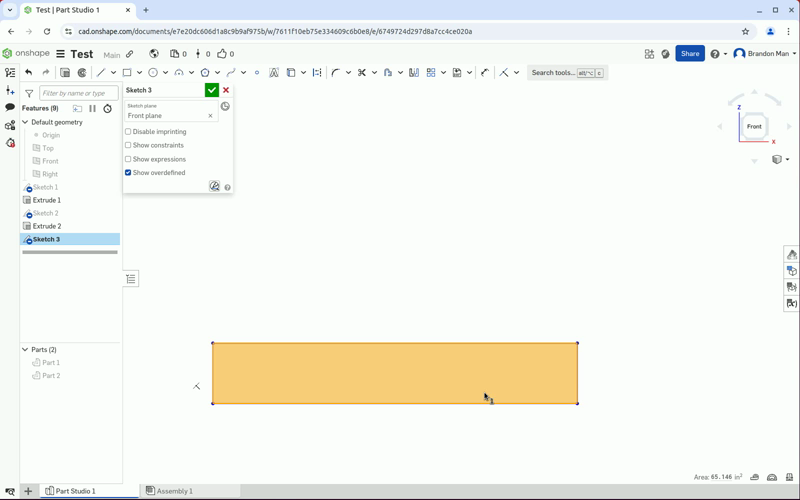
scroll(-6)
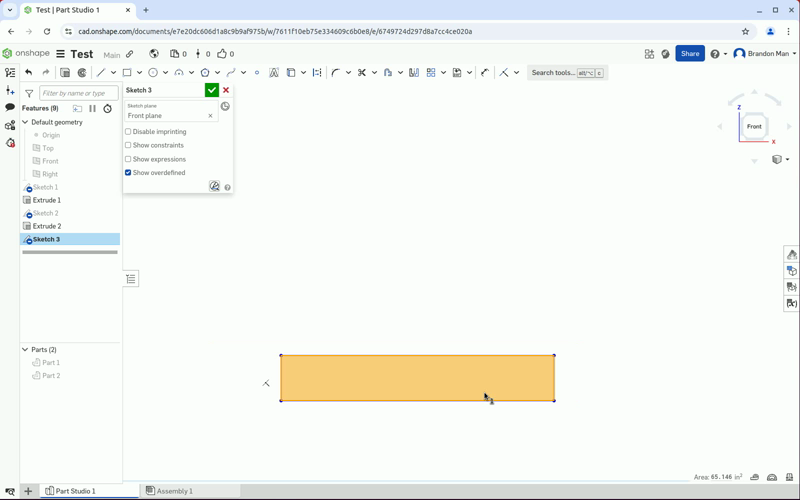
scroll(-6)
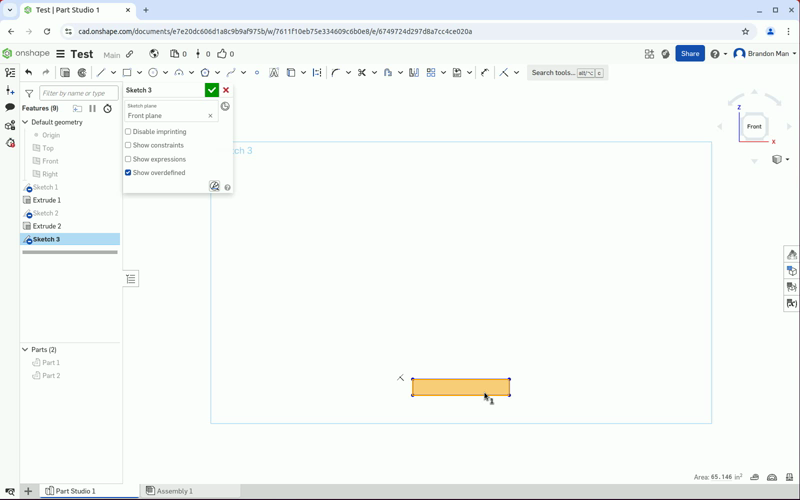
mouse_move(73, 352)
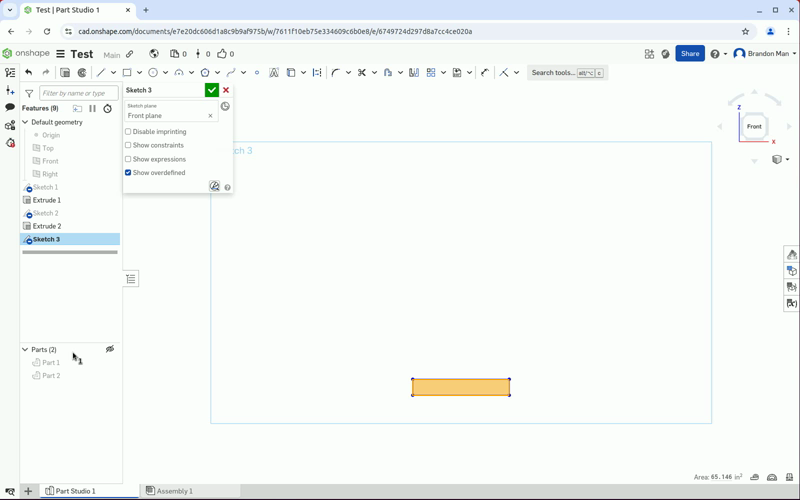
key(shift+y)
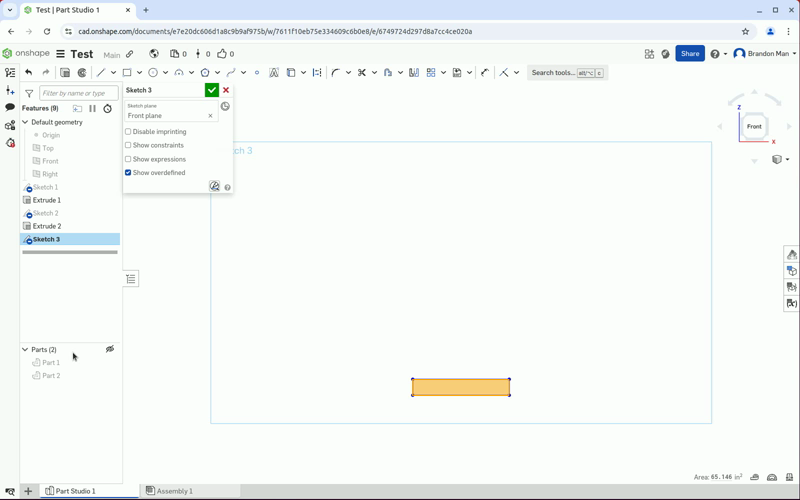
key(shift+e)
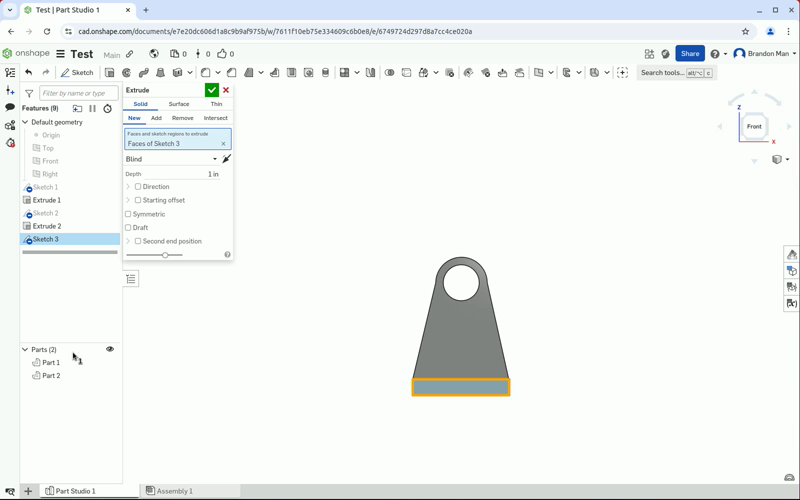
mouse_move(143, 106)
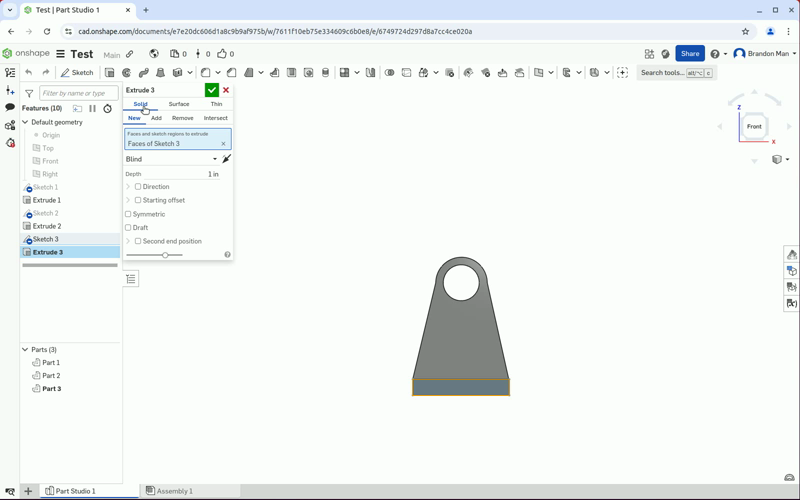
click(143, 106)
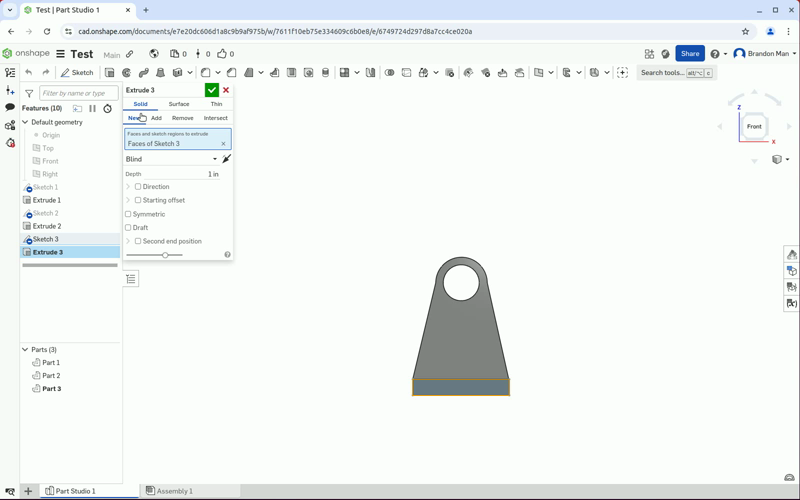
mouse_move(137, 120)
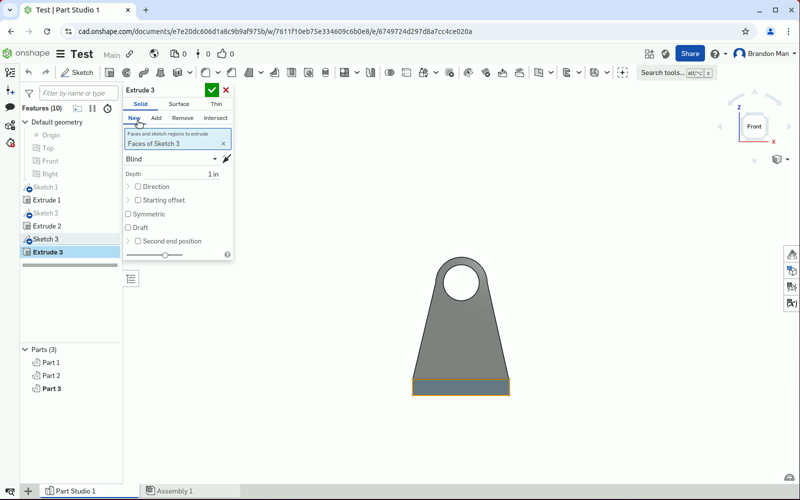
click(137, 120)
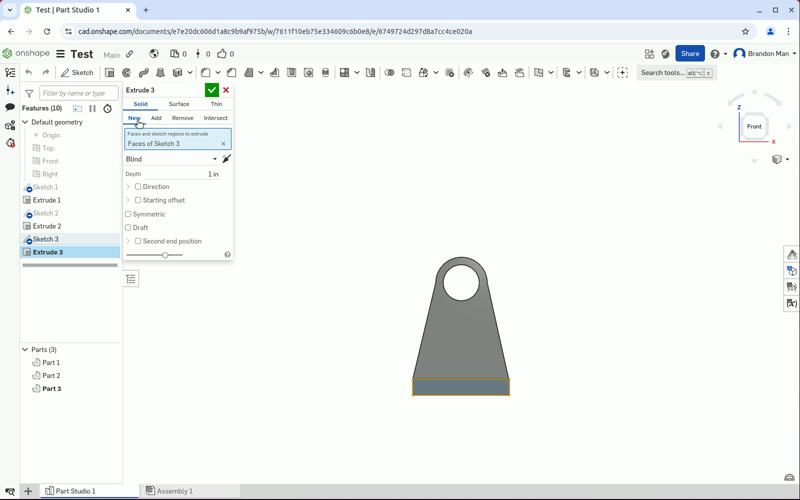
key(tab, 4)
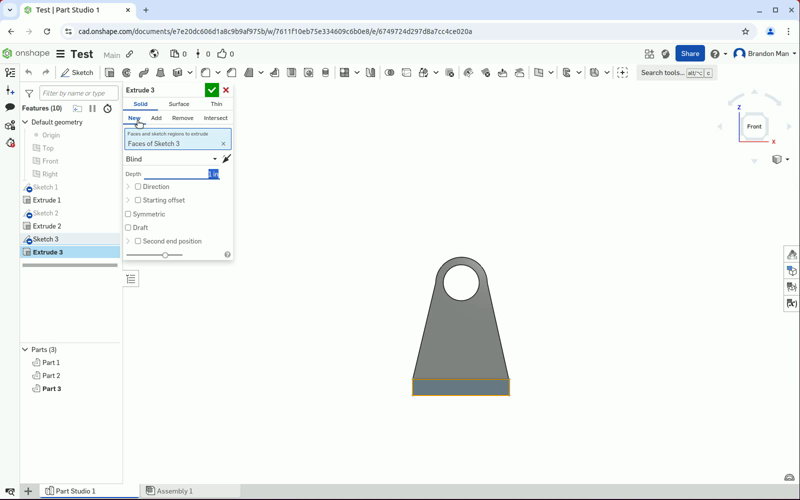
text(-8.184)
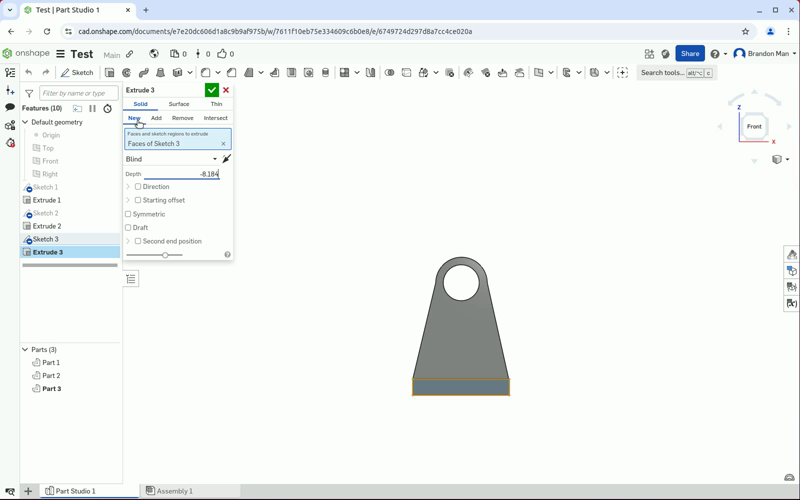
key(enter)
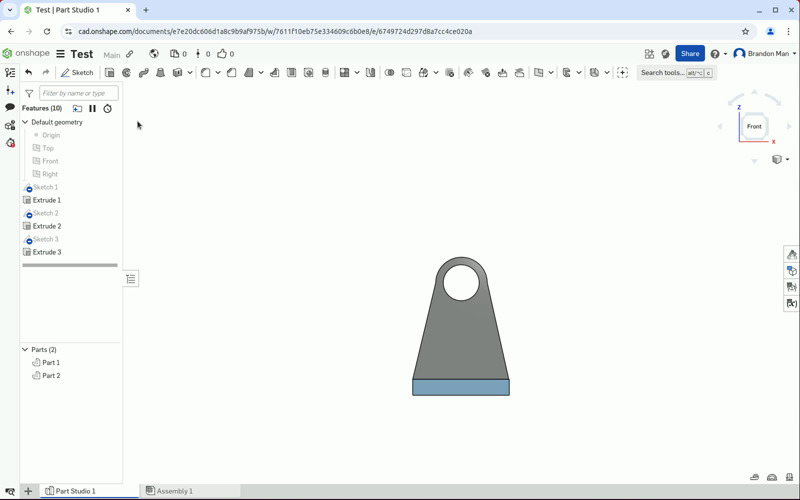
key(shift+h)
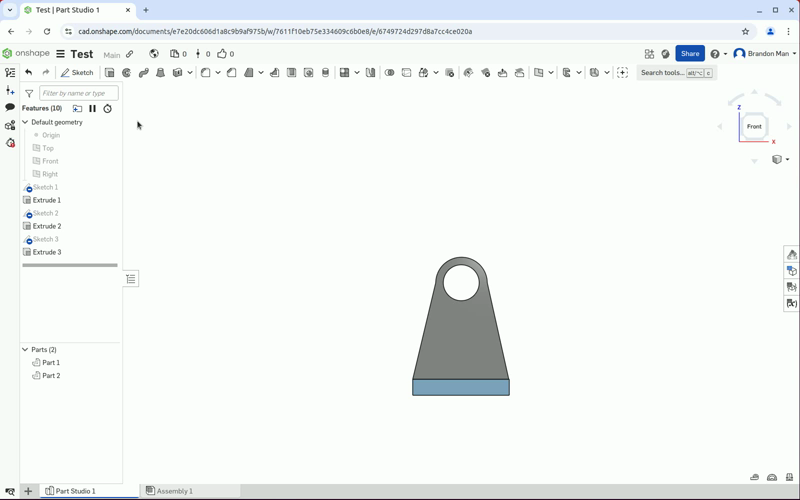
key(shift+h)
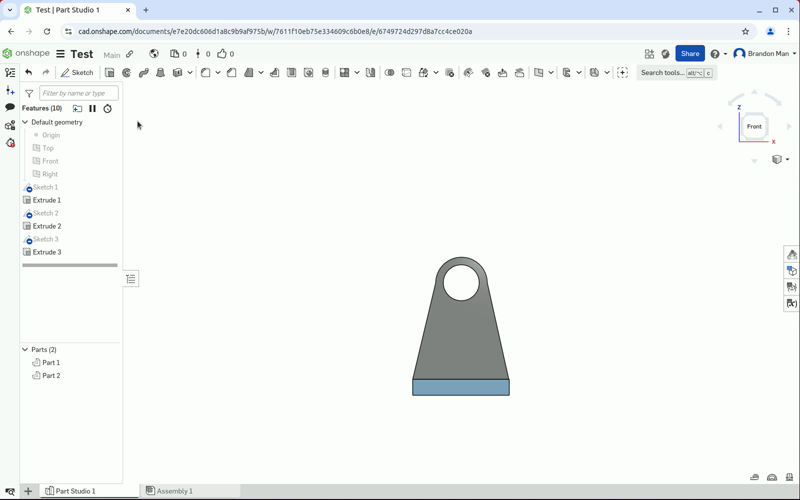
mouse_move(73, 189)
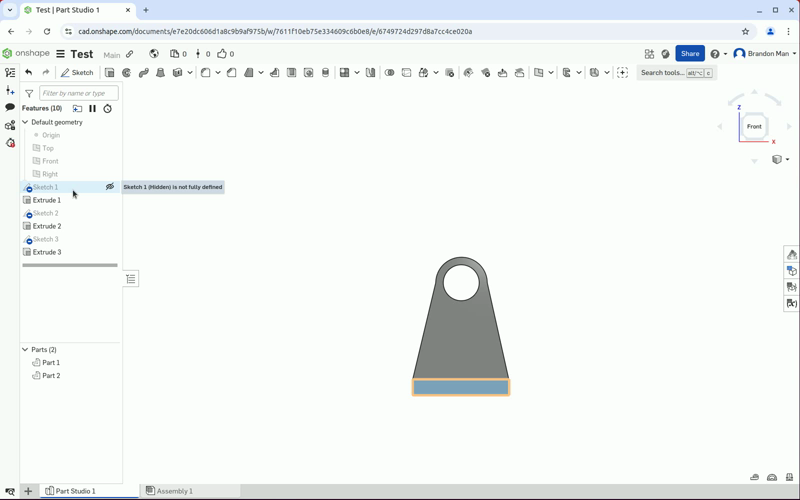
click(73, 189)
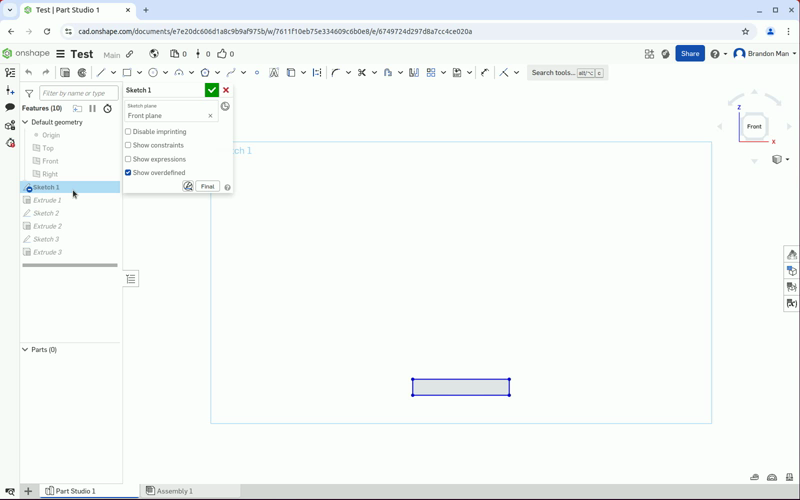
mouse_move(229, 92)
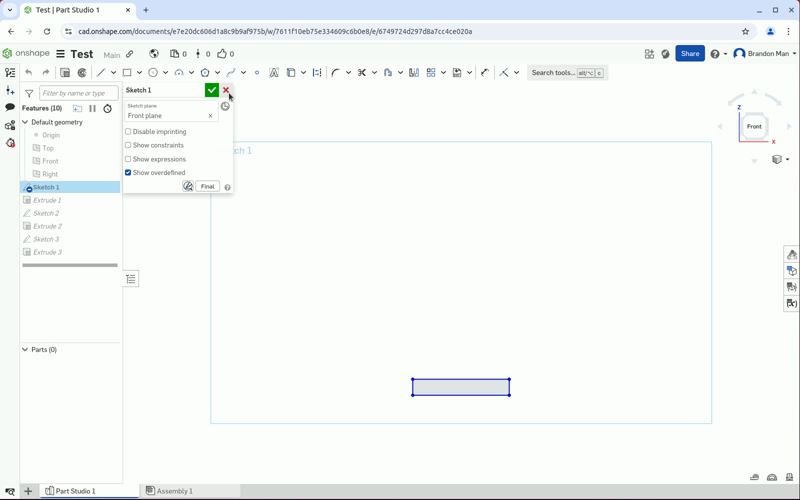
click(229, 92)
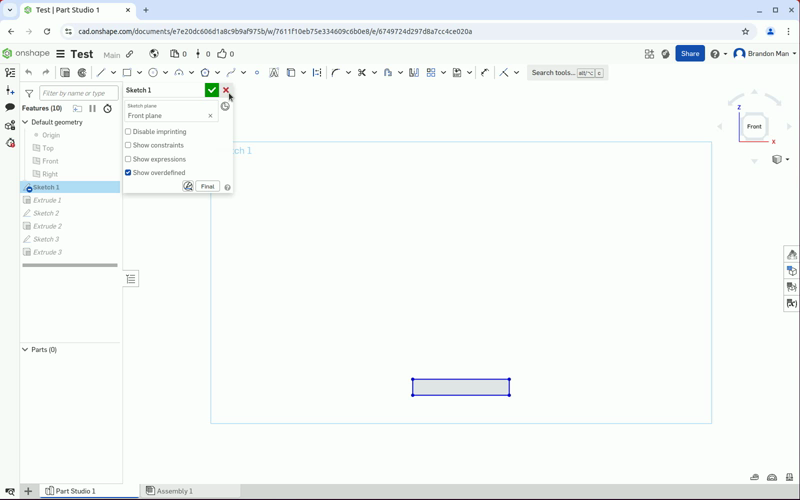
key(shift+s)
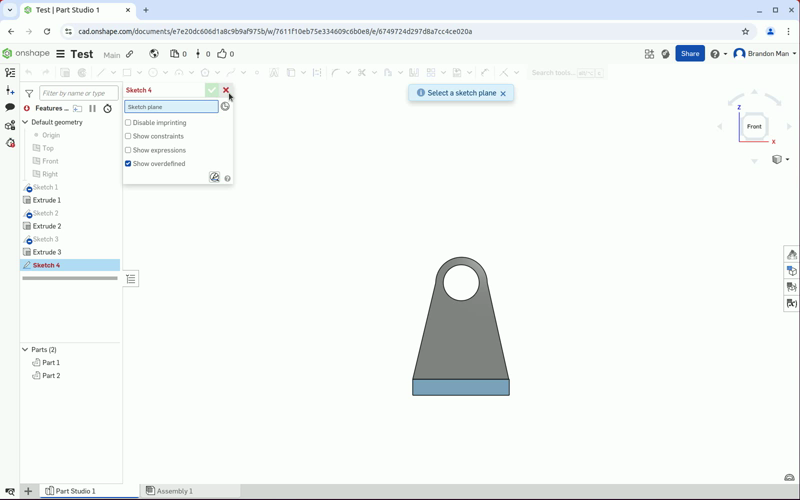
mouse_move(73, 163)
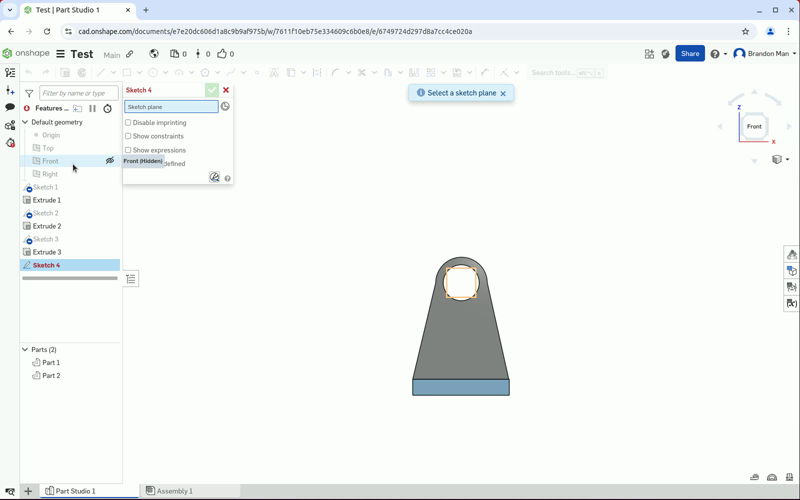
click(73, 163)
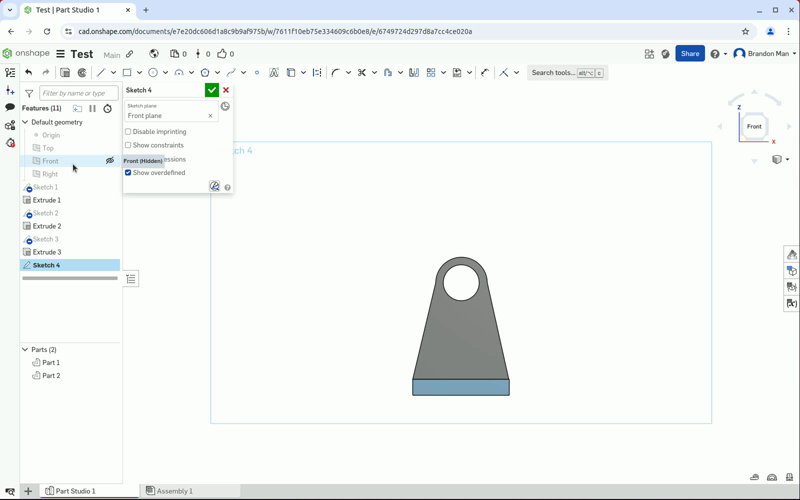
mouse_move(73, 352)
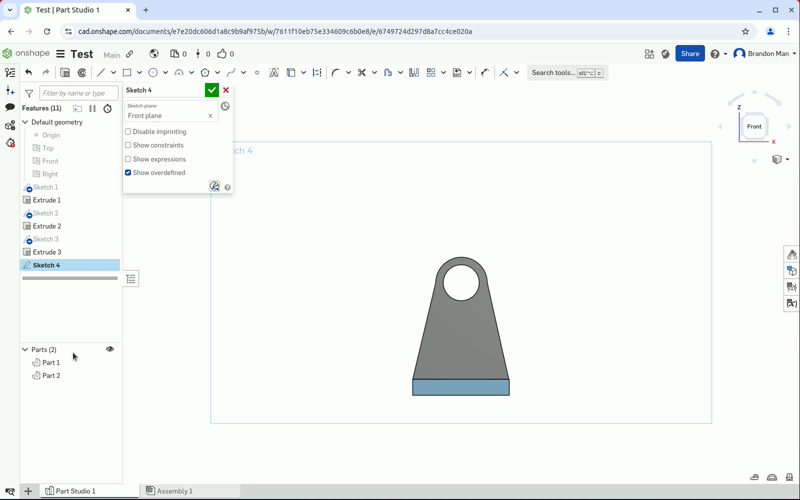
key(y)
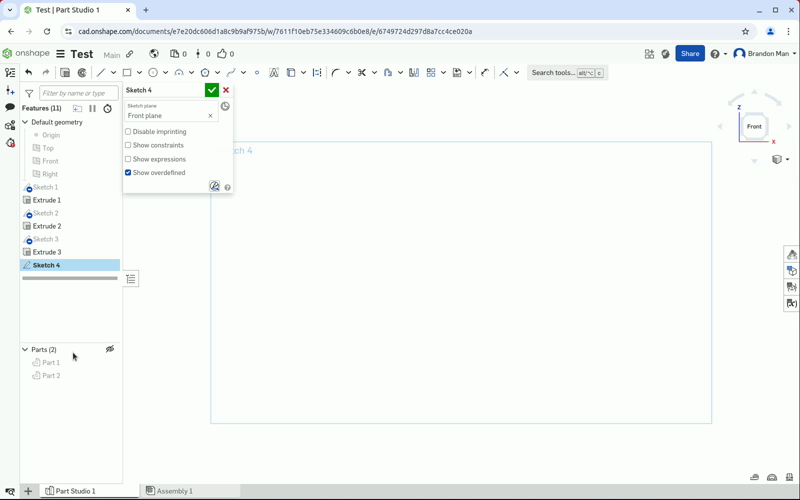
key(c)
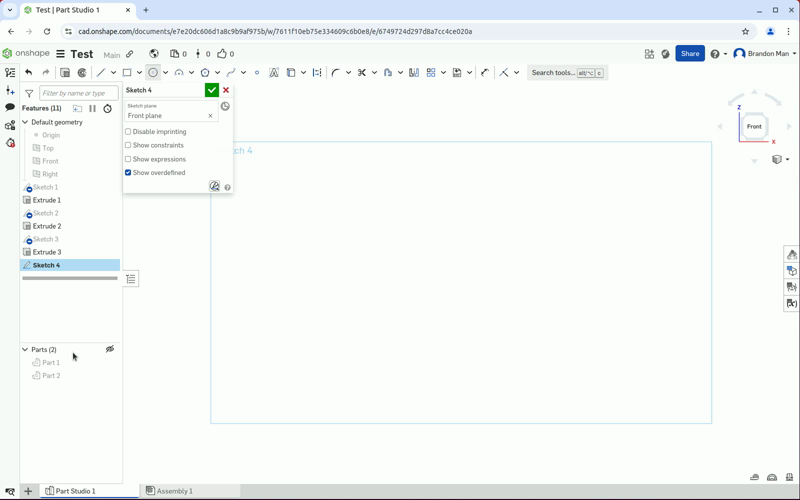
key_down(shift)
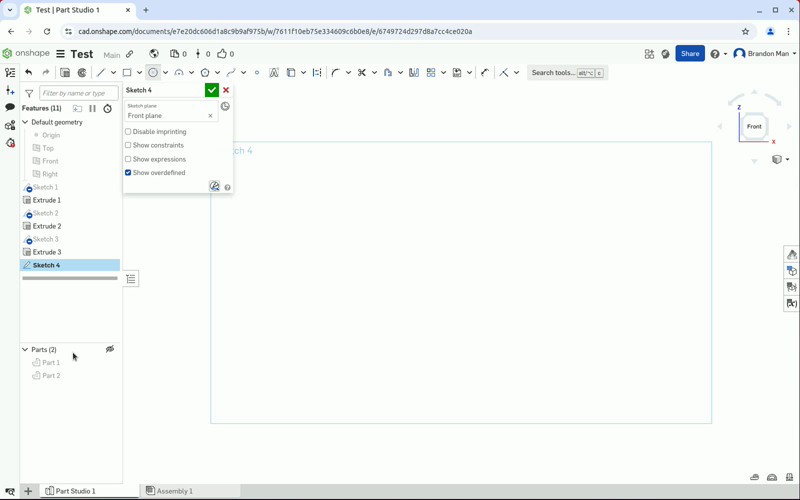
mouse_move(461, 282)
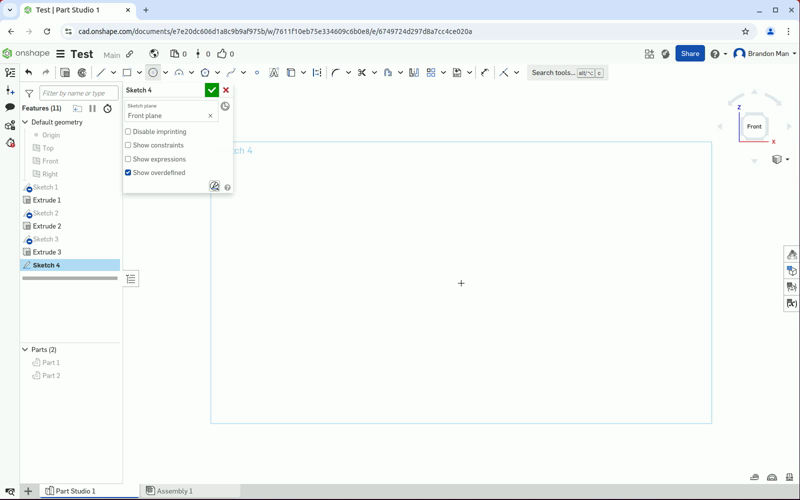
click(461, 282)
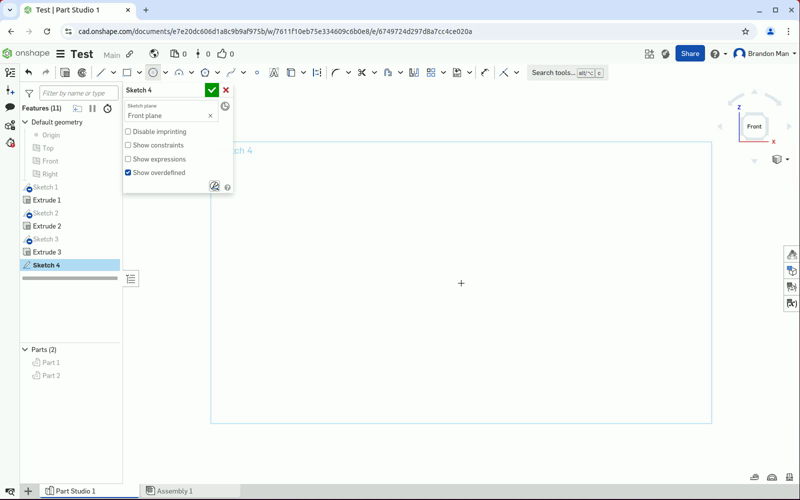
key_up(shift)
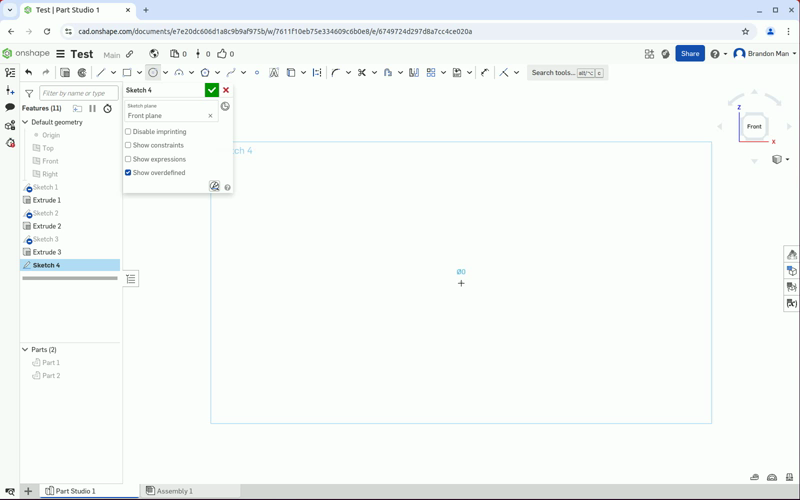
mouse_move(479, 282)
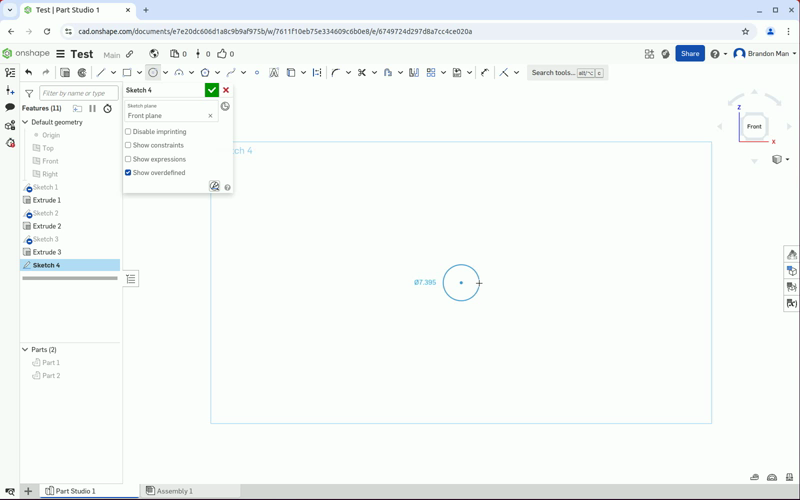
click(479, 282)
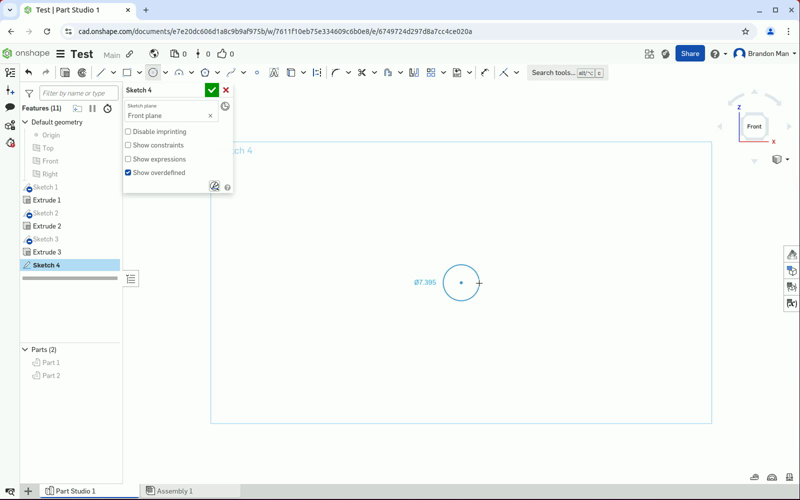
key(esc)
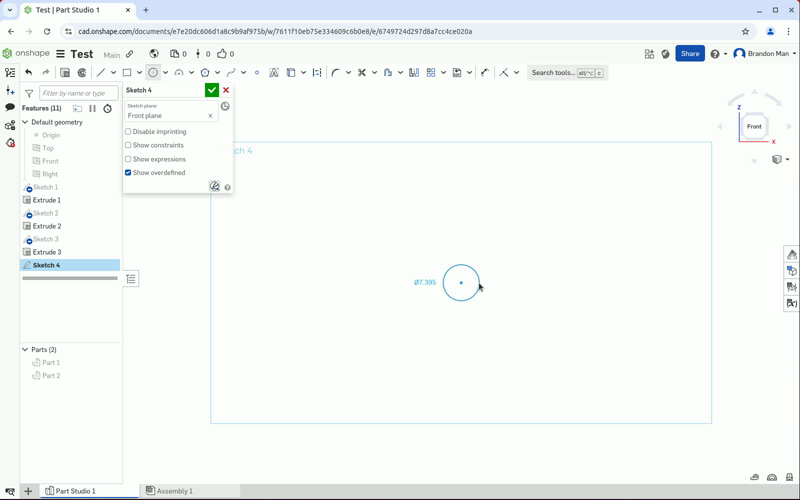
key(c)
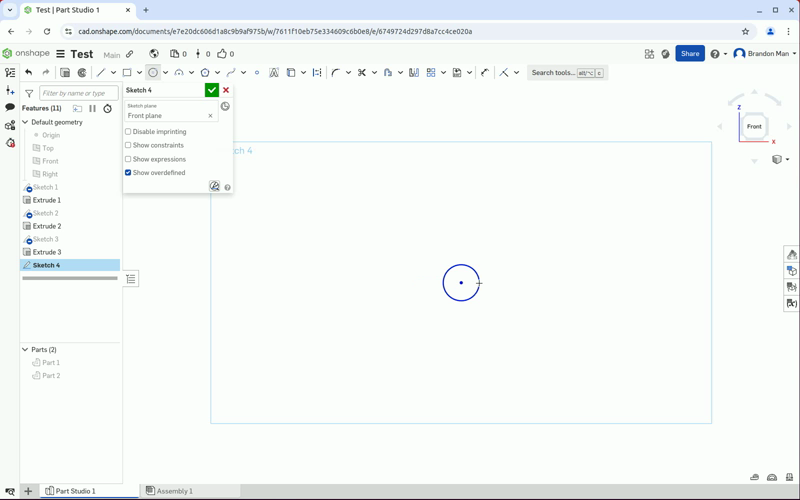
key_down(shift)
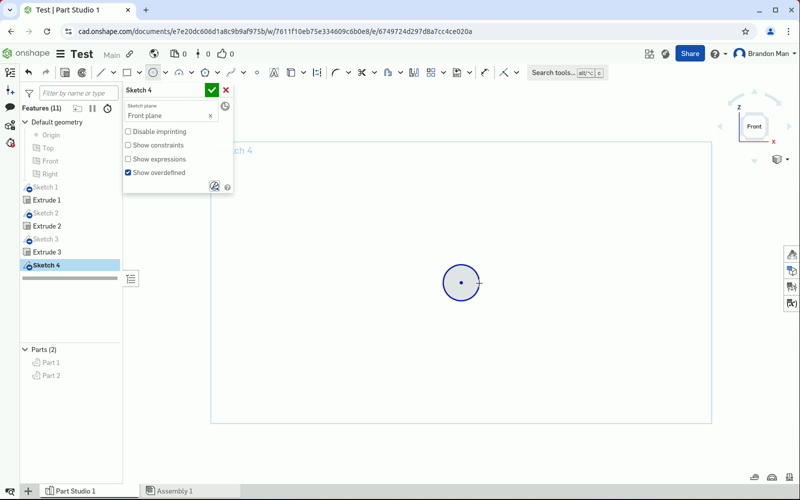
mouse_move(461, 282)
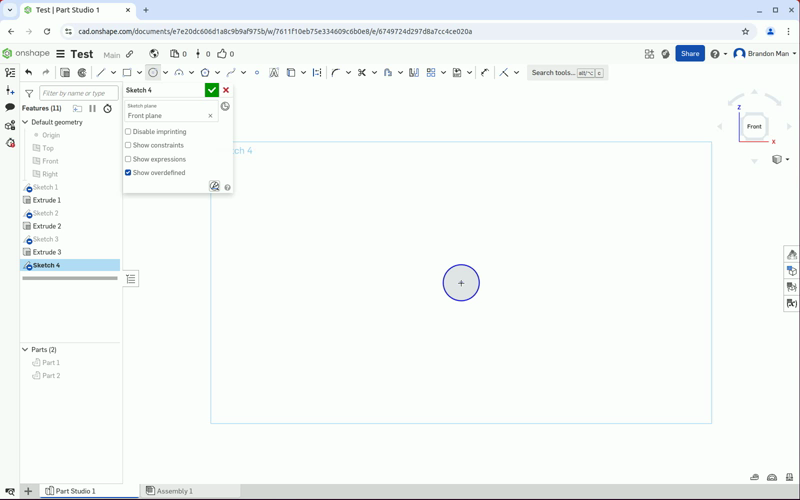
click(461, 282)
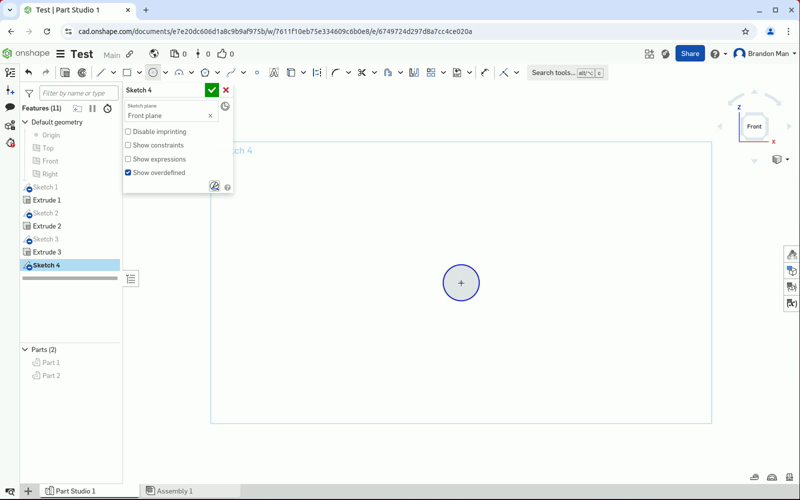
key_up(shift)
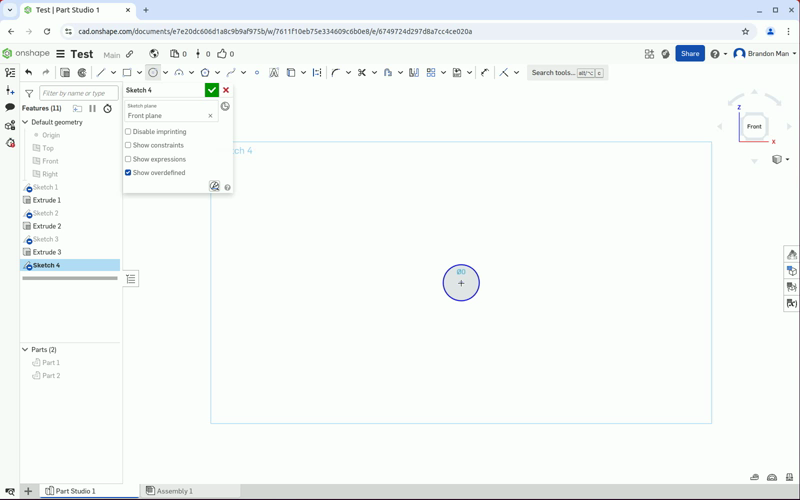
mouse_move(476, 282)
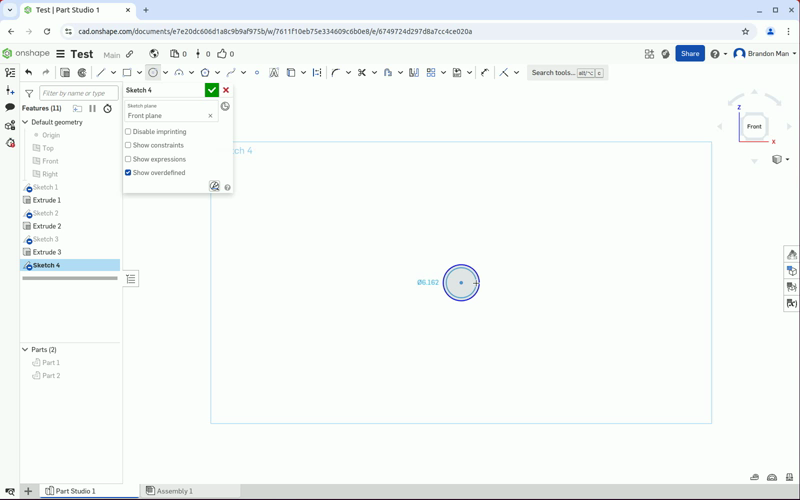
scroll(6)
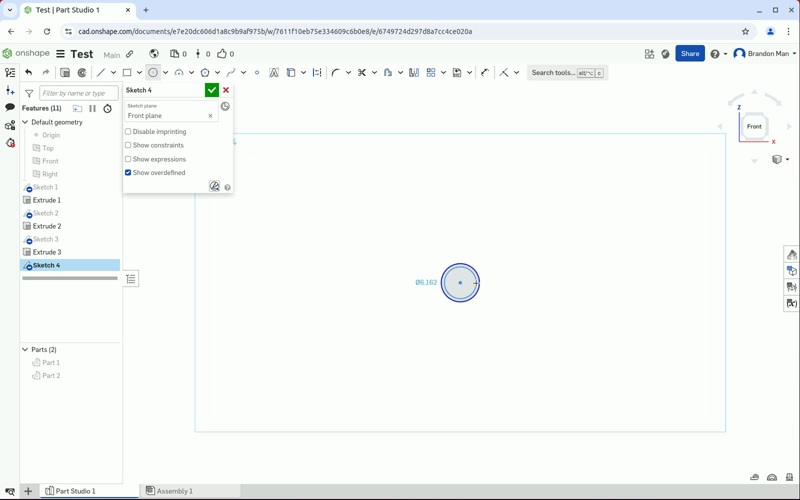
scroll(6)
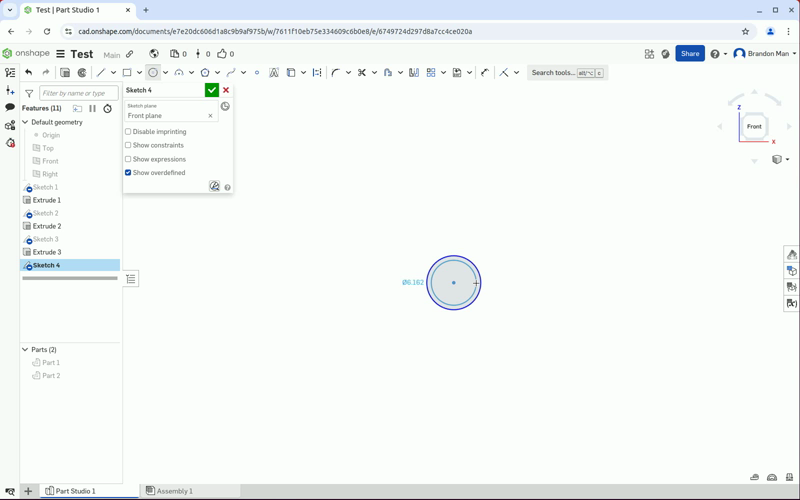
scroll(6)
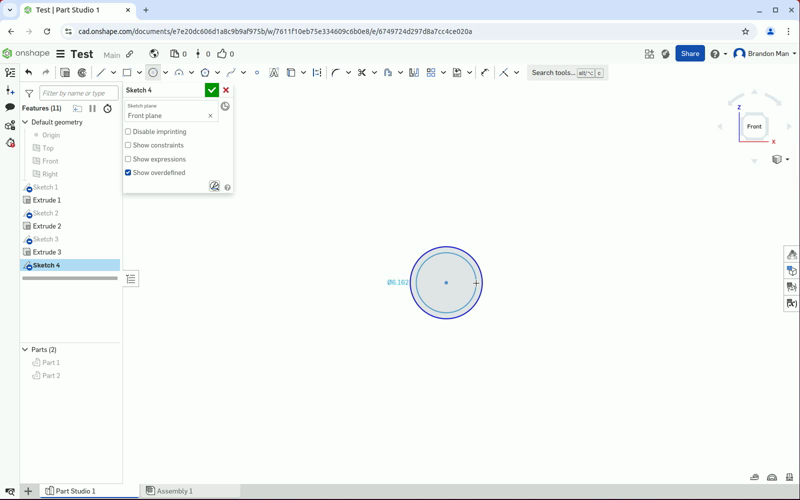
scroll(6)
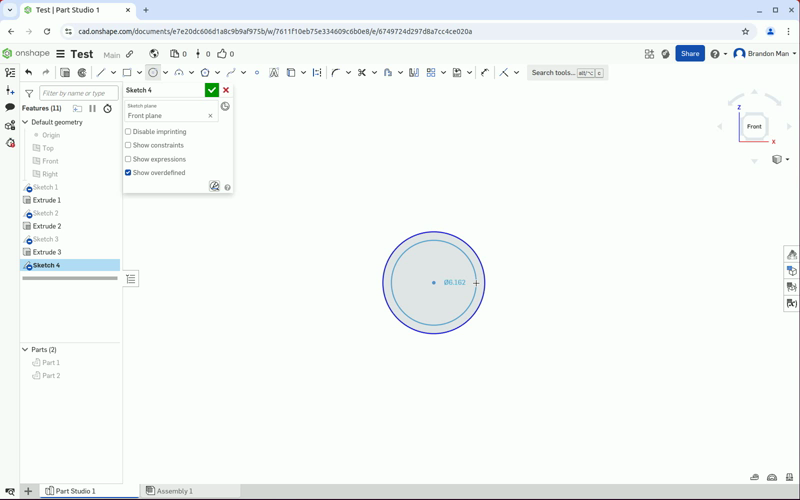
scroll(6)
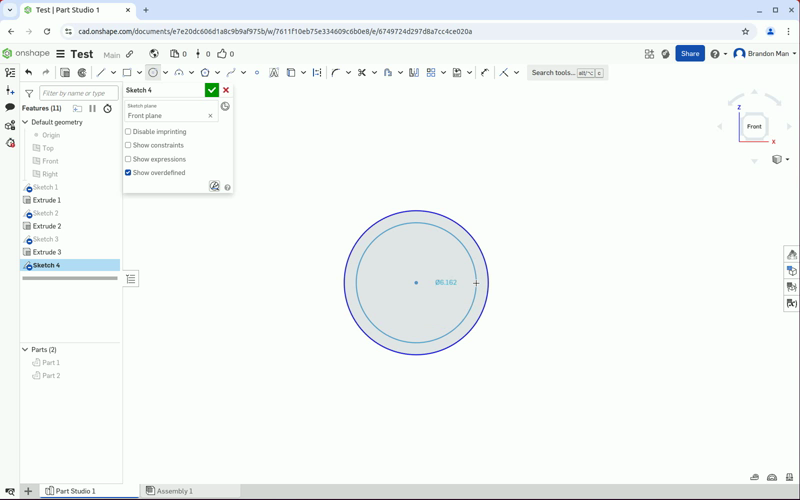
scroll(6)
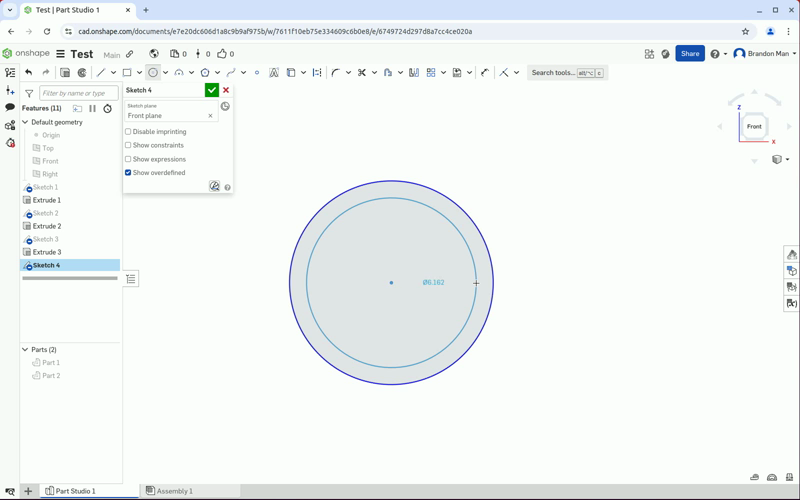
scroll(6)
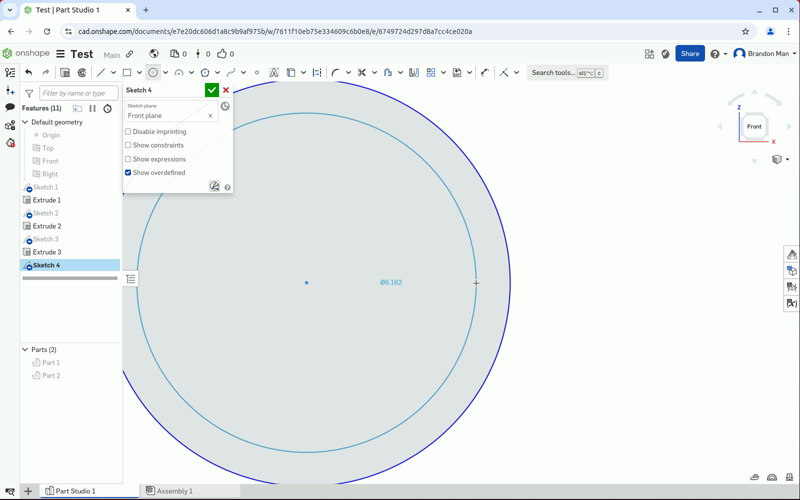
click(476, 282)
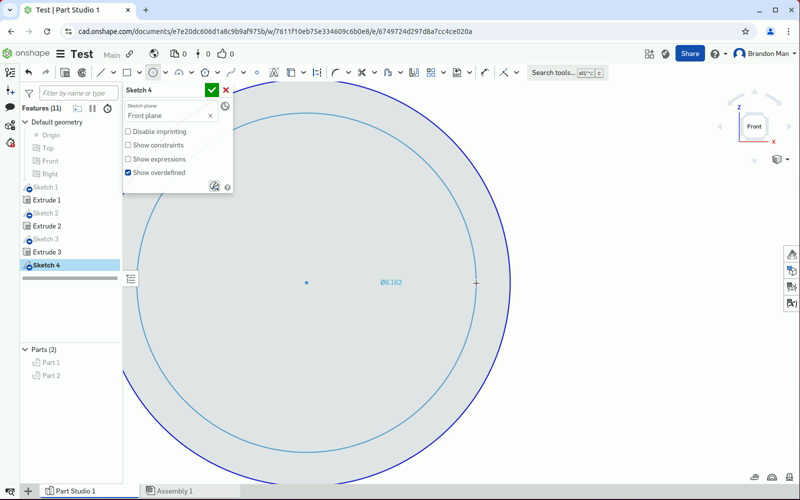
scroll(-6)
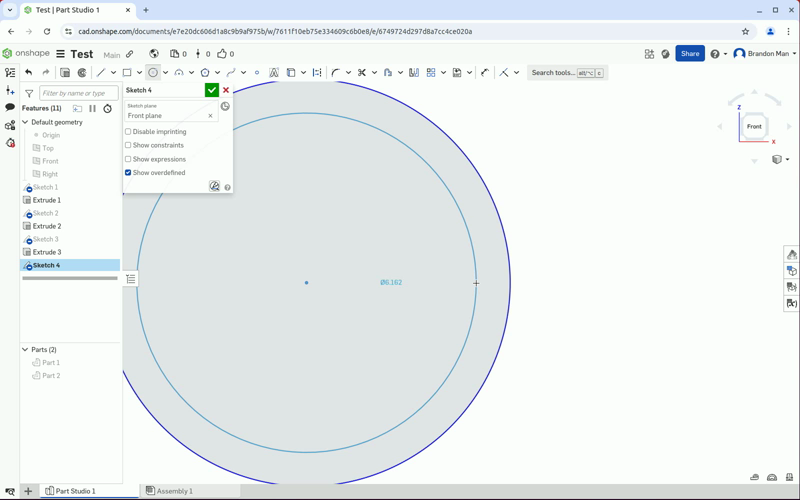
scroll(-6)
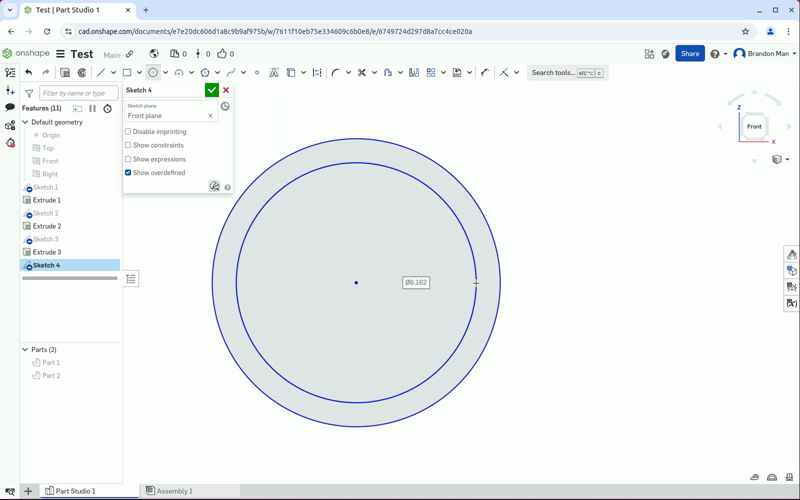
scroll(-6)
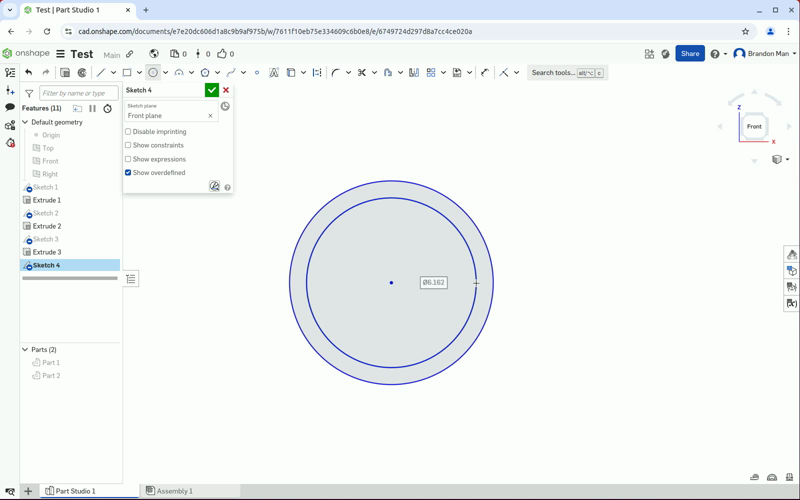
scroll(-6)
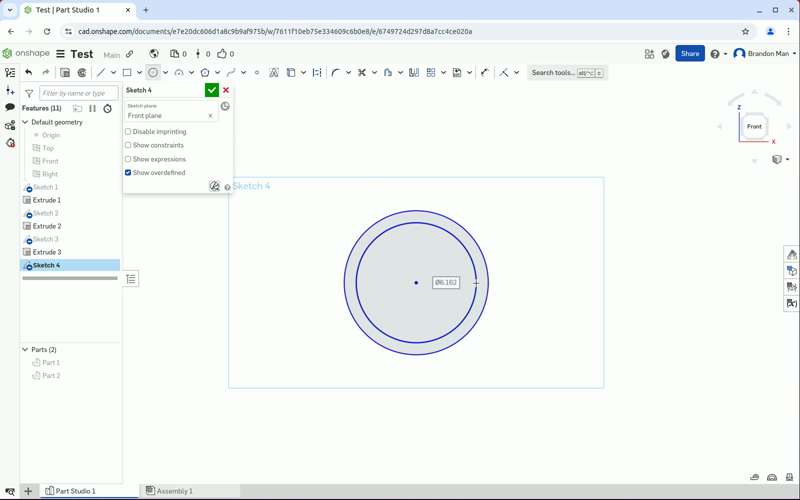
scroll(-6)
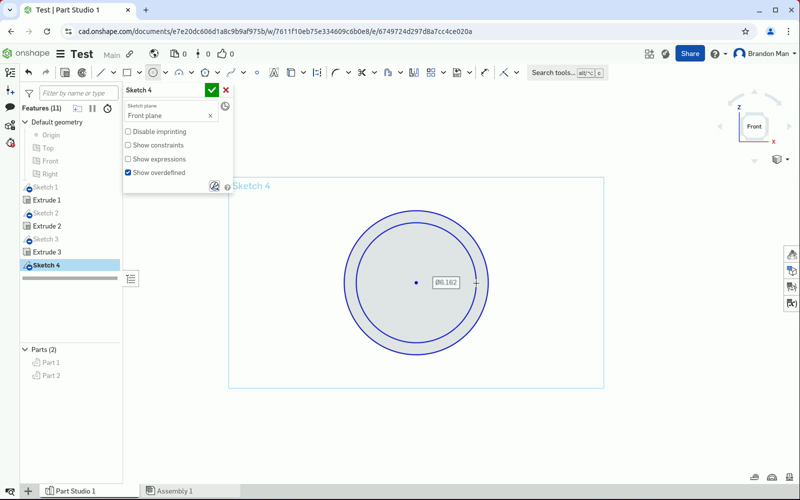
scroll(-6)
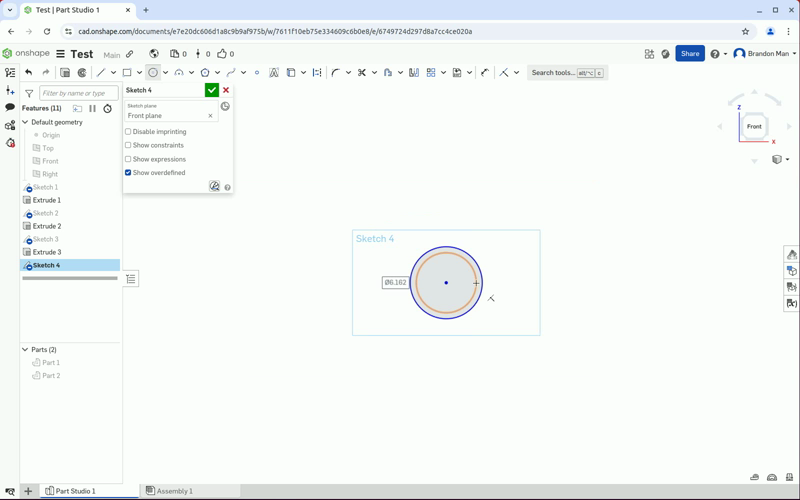
scroll(-6)
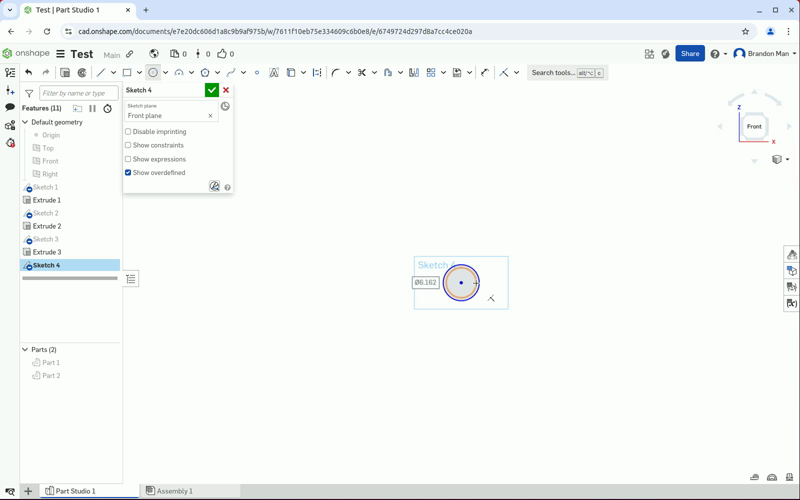
key(esc)
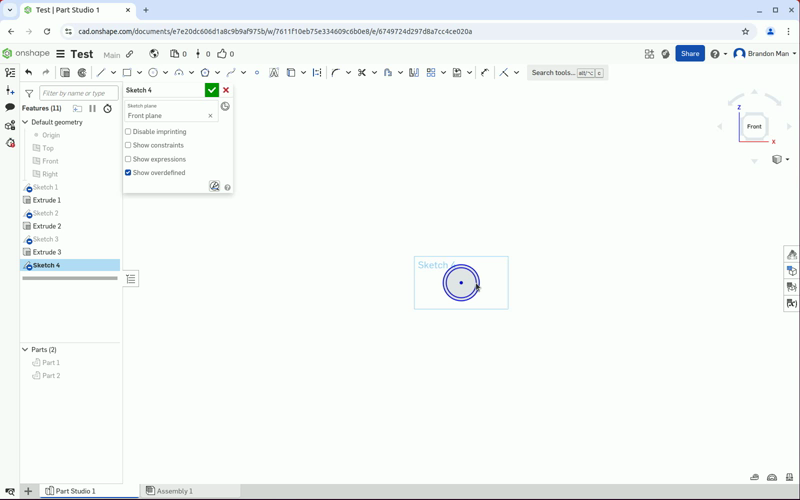
mouse_move(466, 267)
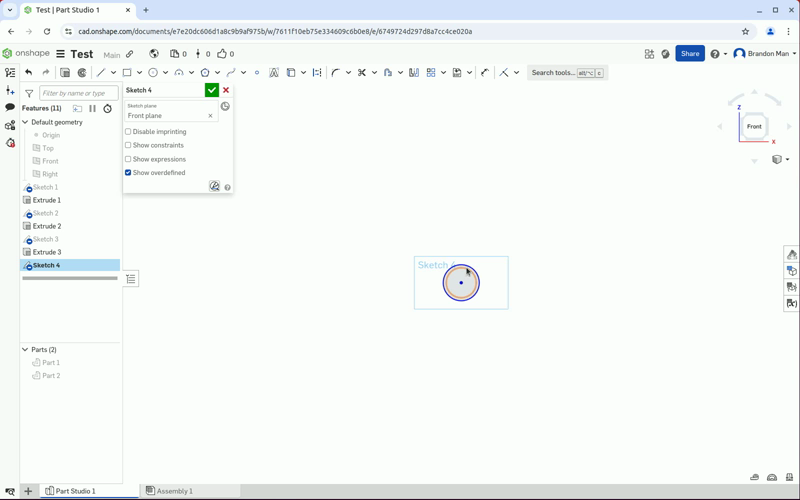
scroll(6)
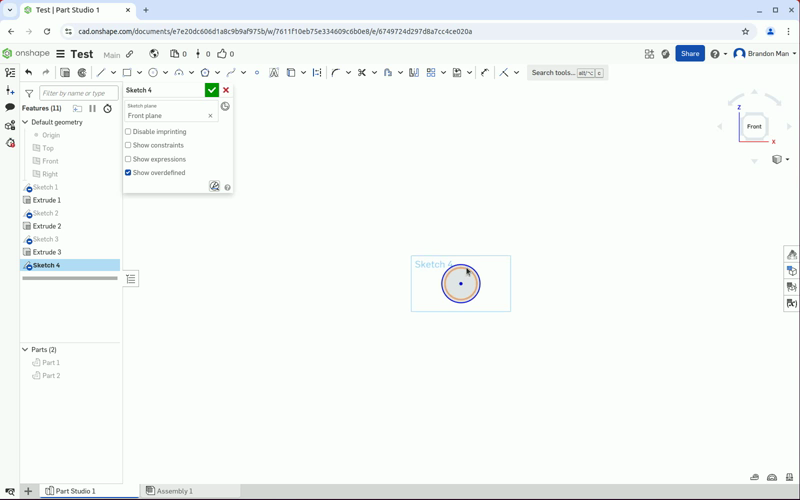
scroll(6)
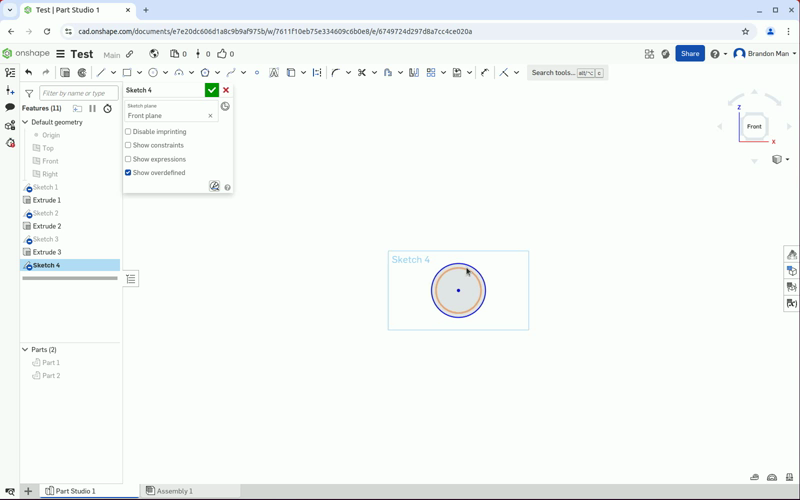
scroll(6)
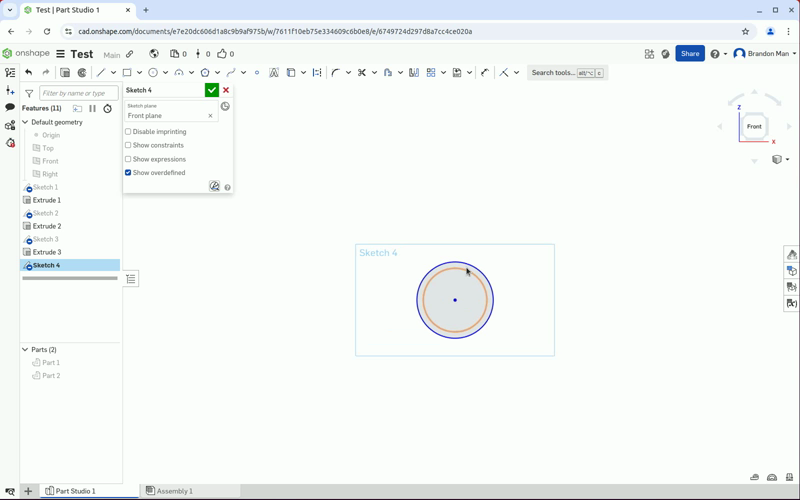
scroll(6)
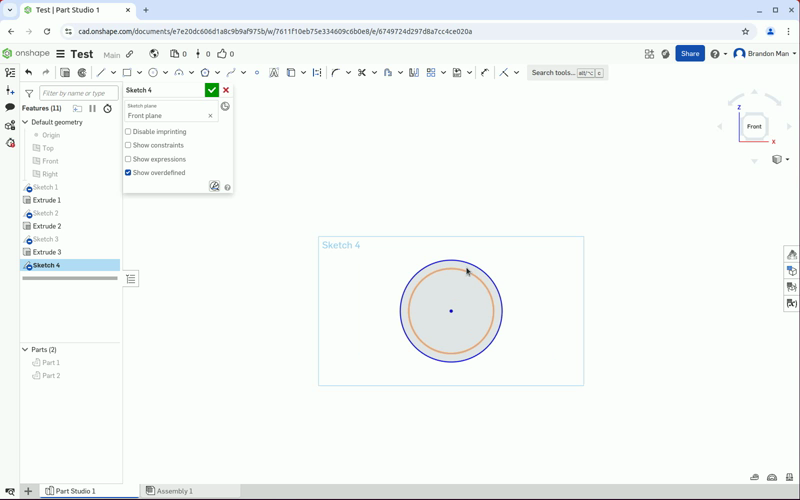
scroll(6)
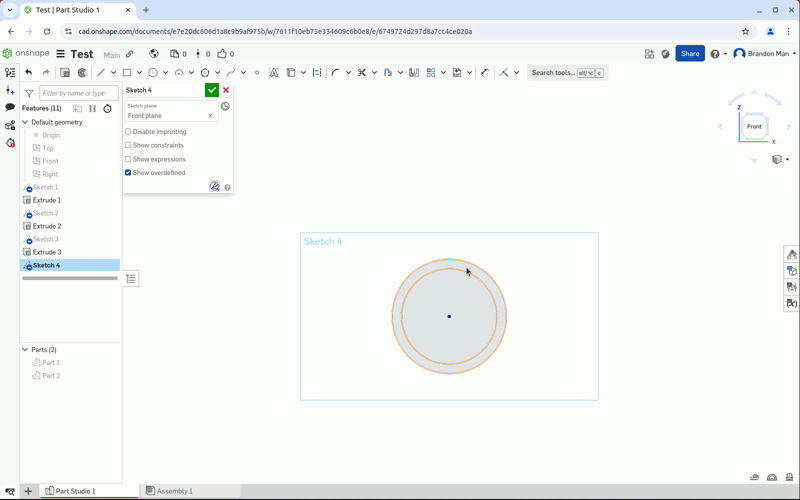
scroll(6)
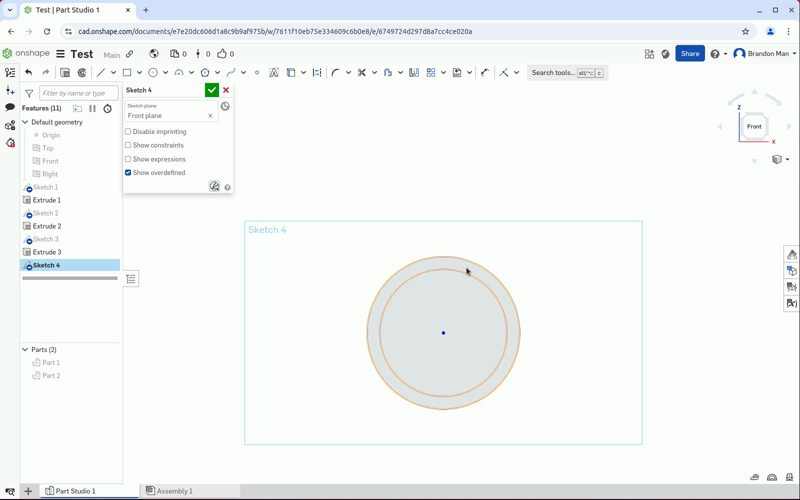
scroll(6)
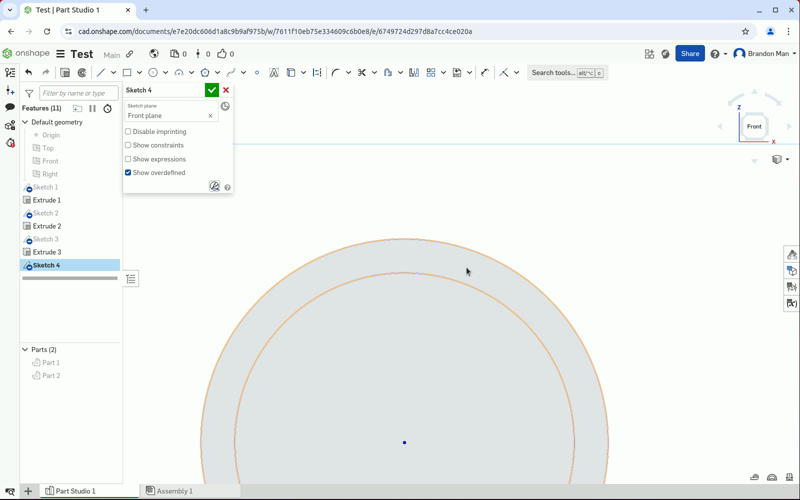
click(466, 267)
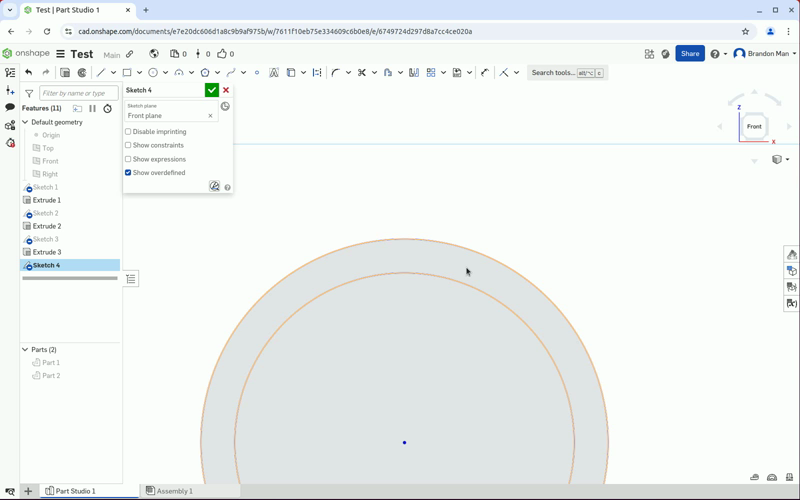
scroll(-6)
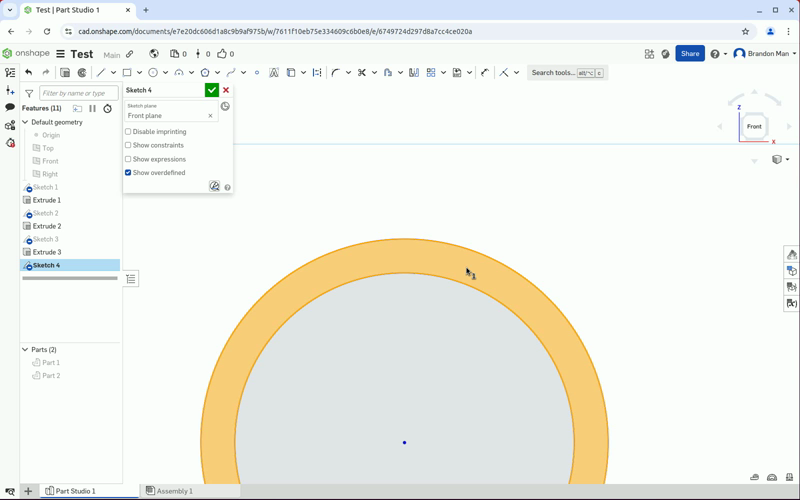
scroll(-6)
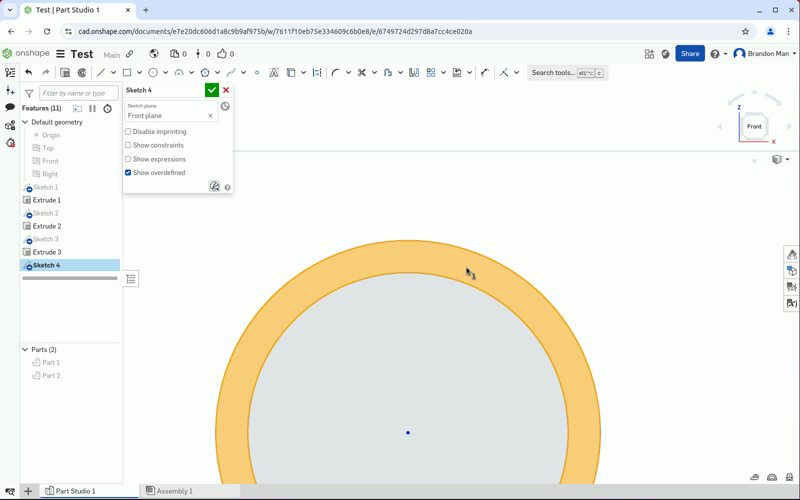
scroll(-6)
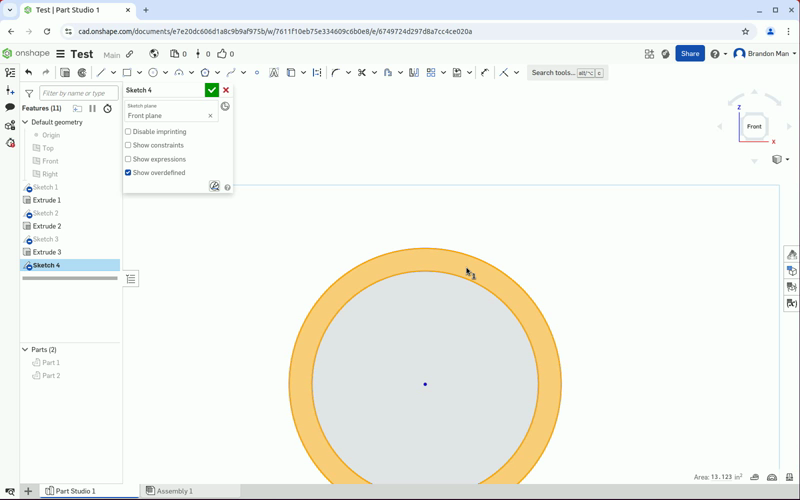
scroll(-6)
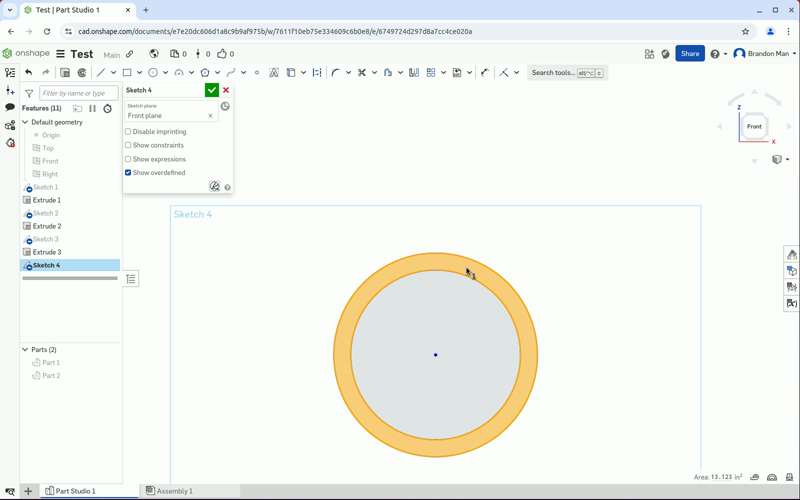
scroll(-6)
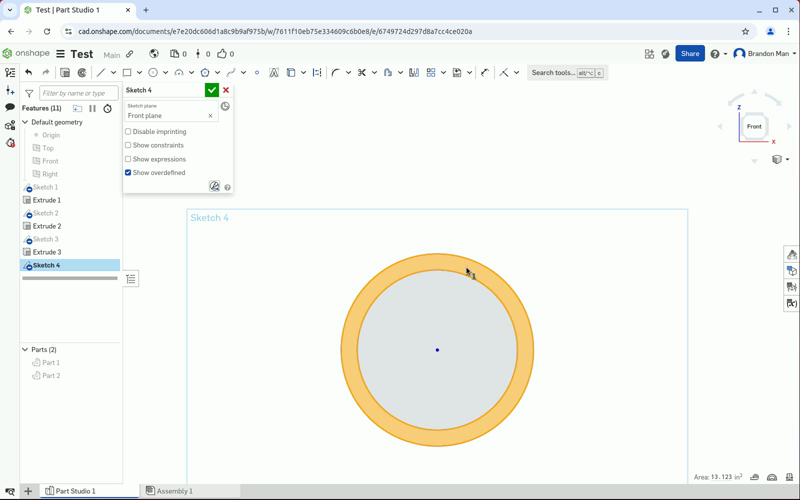
scroll(-6)
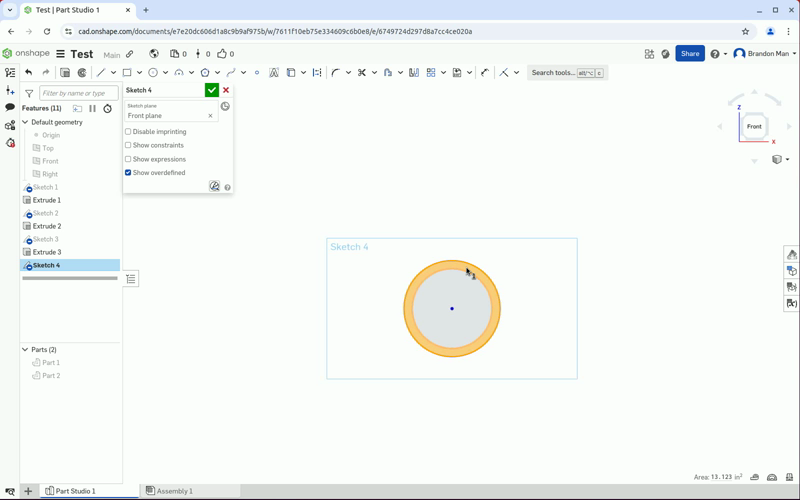
scroll(-6)
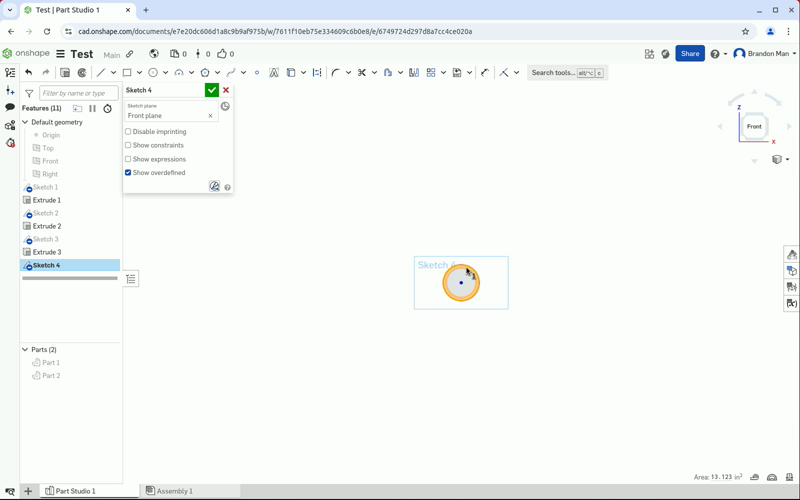
mouse_move(73, 352)
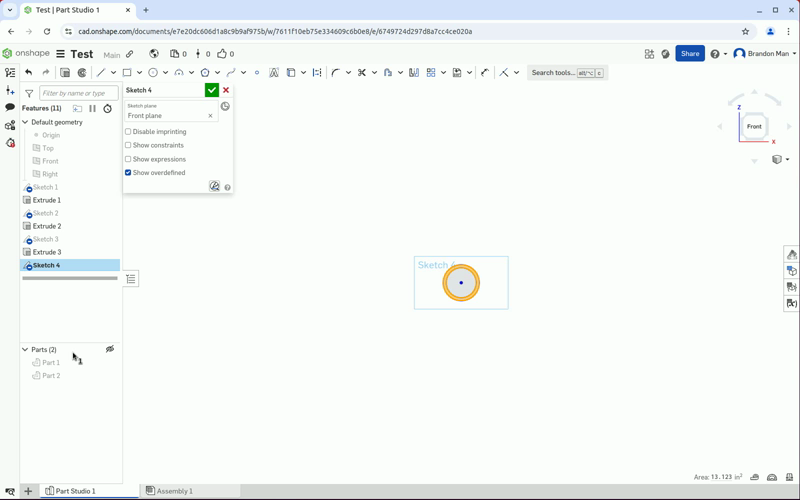
key(shift+y)
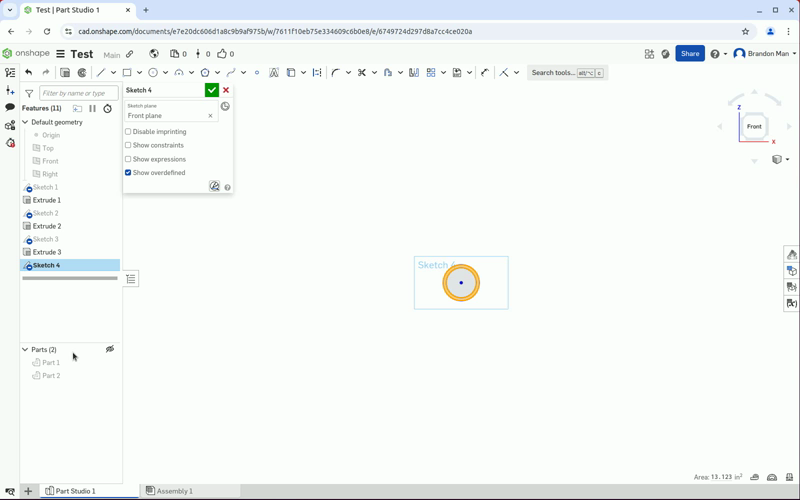
key(shift+e)
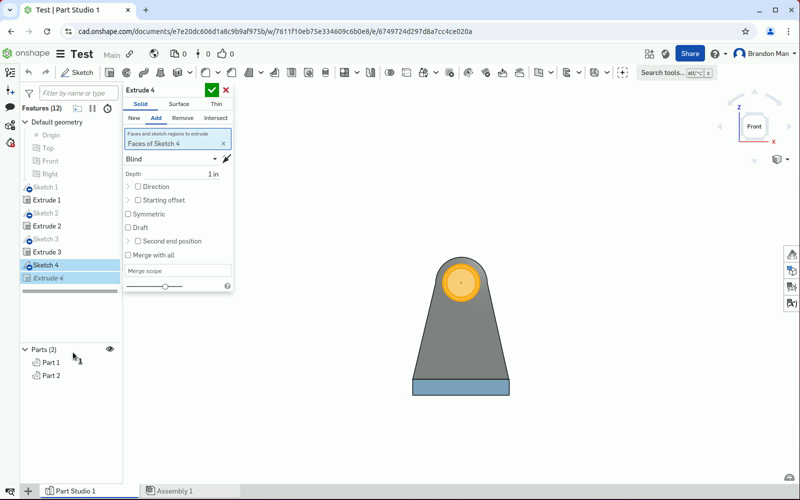
mouse_move(143, 106)
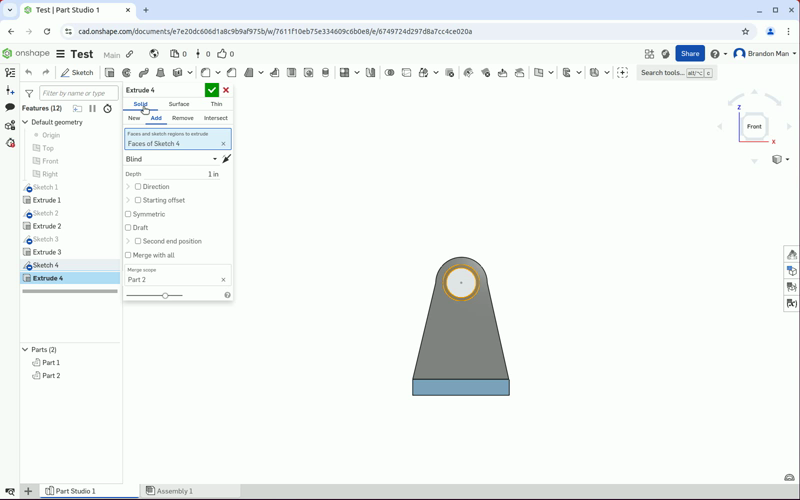
click(143, 106)
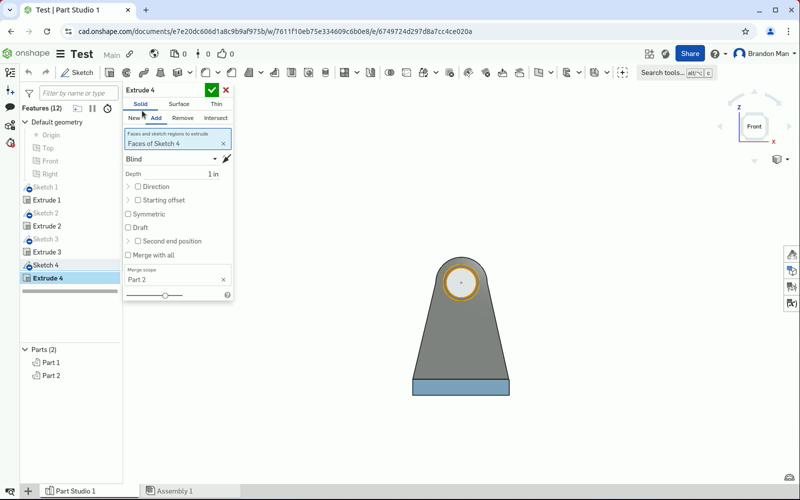
mouse_move(137, 120)
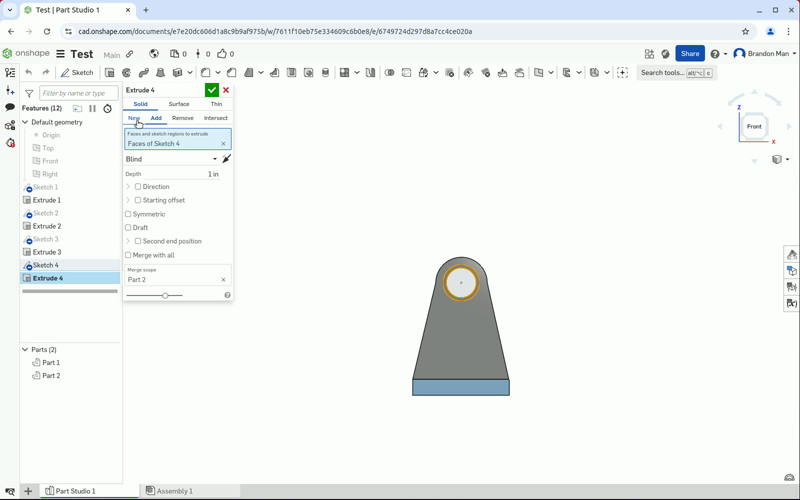
click(137, 120)
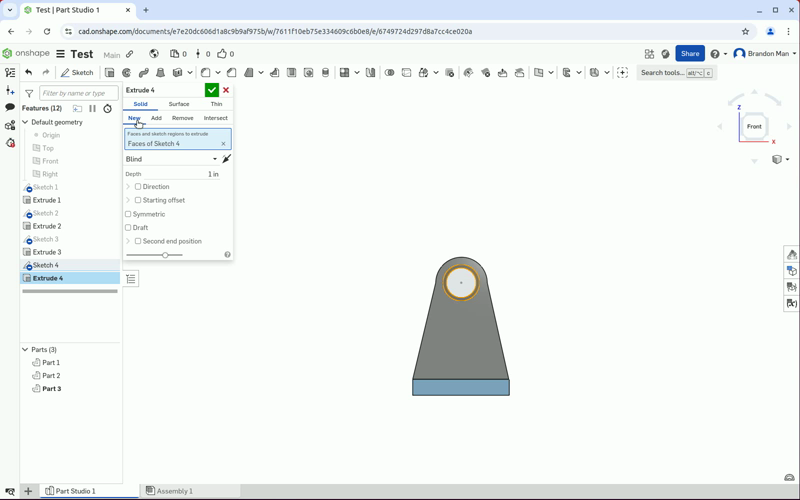
key(tab, 4)
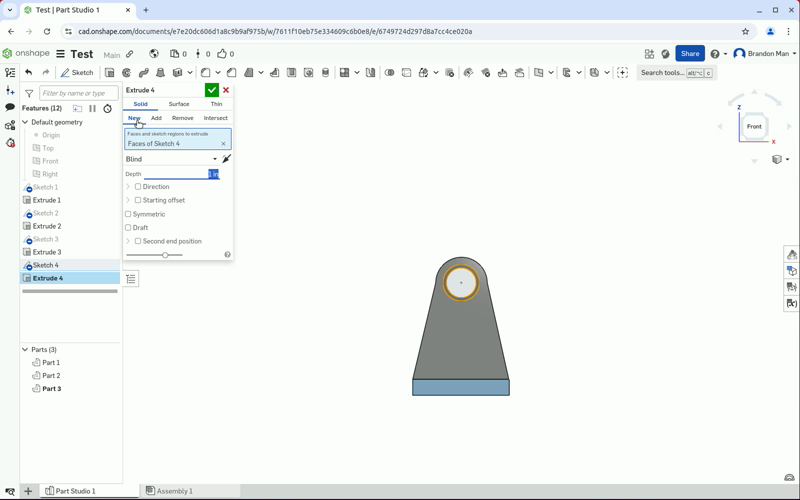
text(8.184)
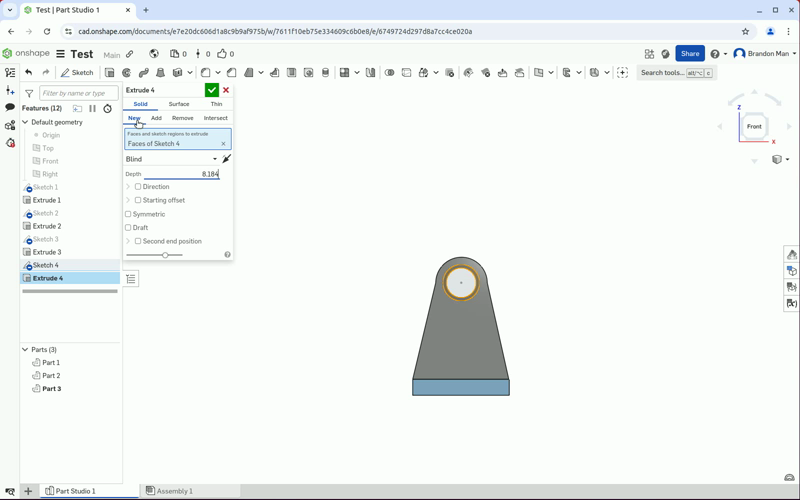
key(tab, 3)
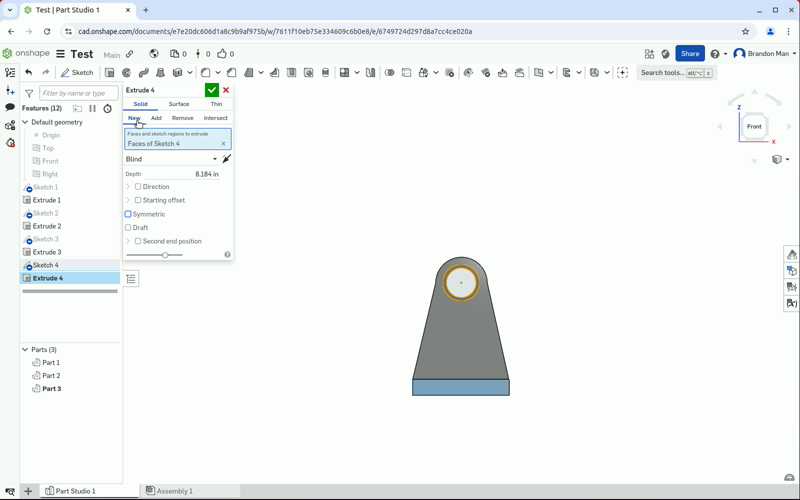
key(tab, 2)
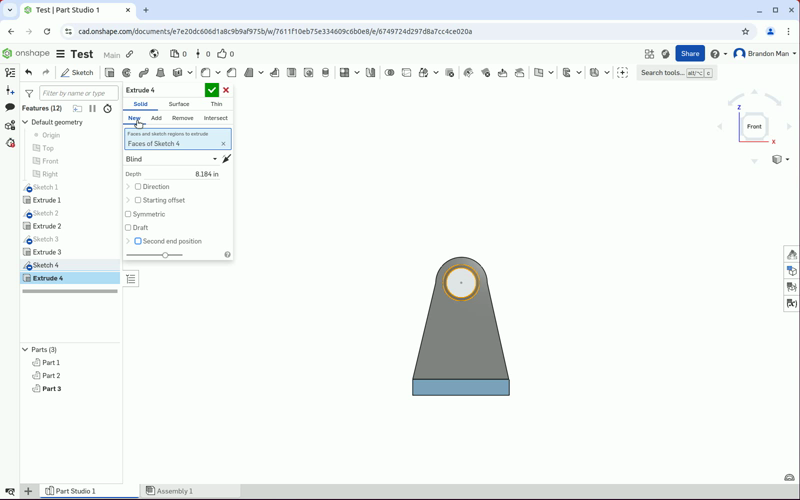
key(space)
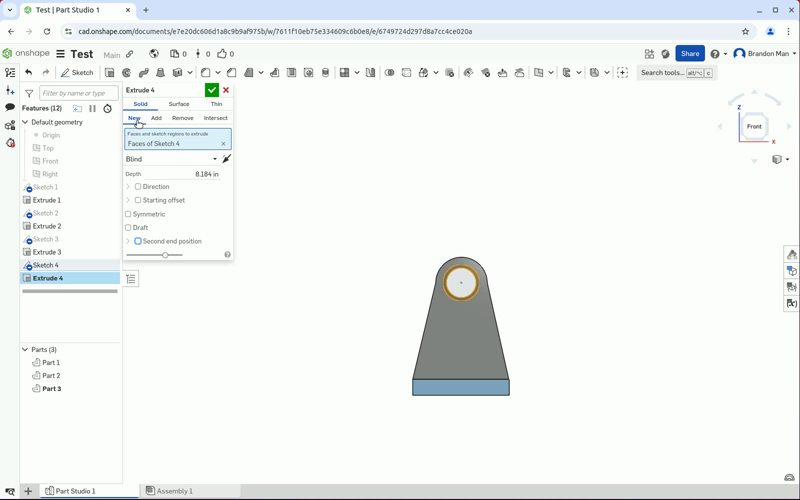
key(tab, 3)
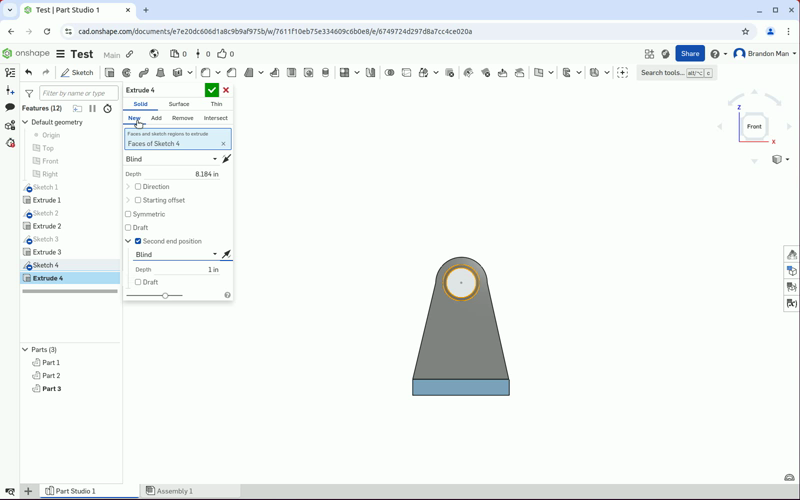
text(2.648)
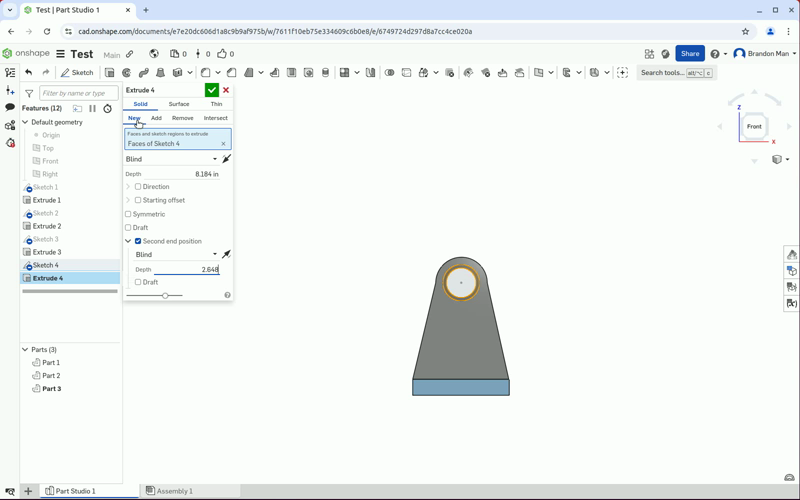
key(enter)
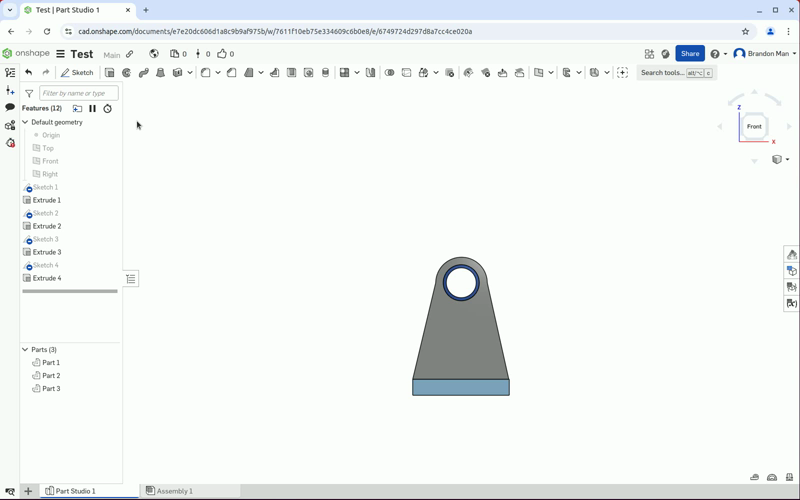
key(shift+h)
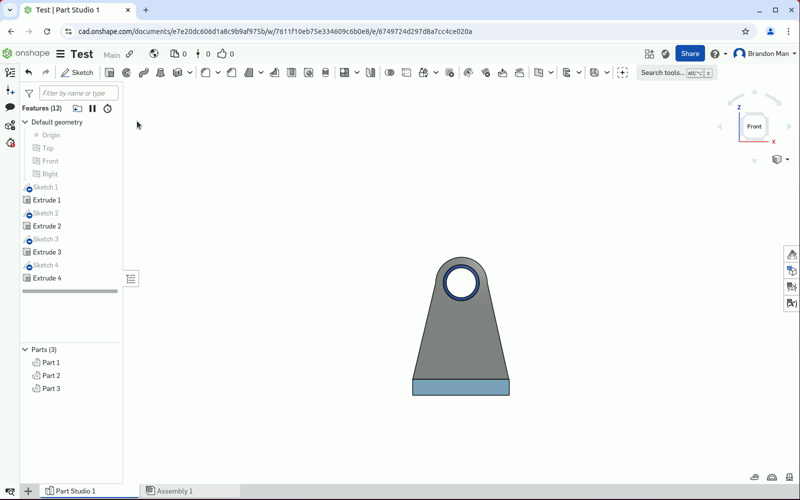
key(shift+h)
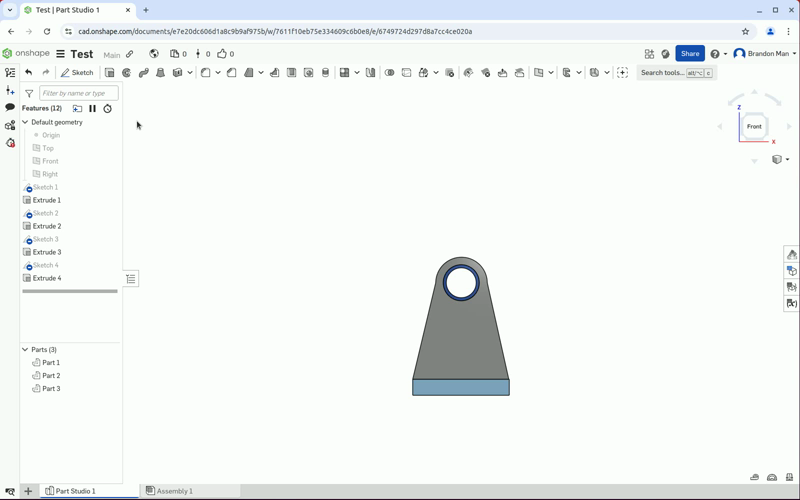
mouse_move(73, 189)
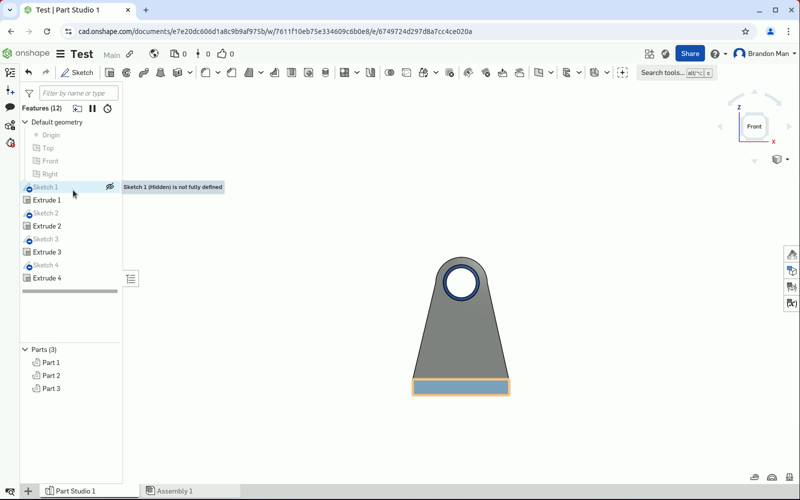
click(73, 189)
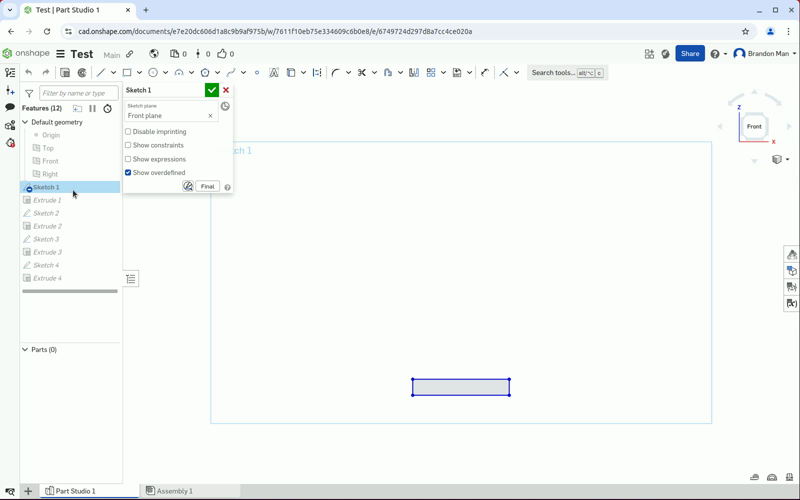
mouse_move(229, 92)
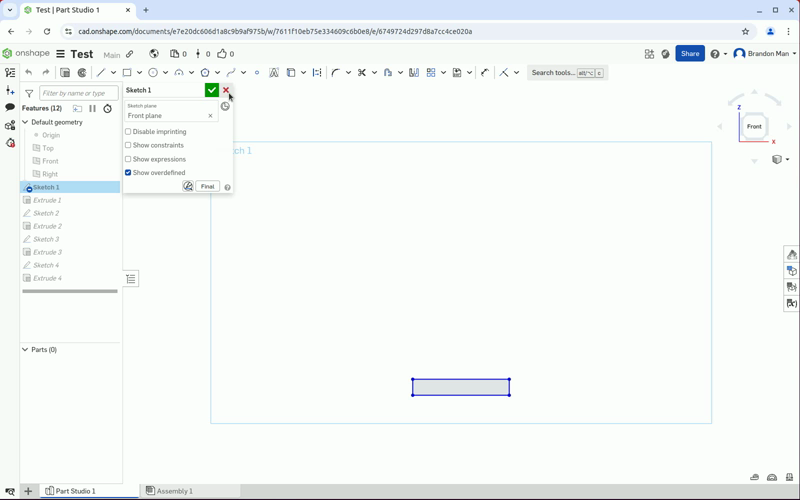
click(229, 92)
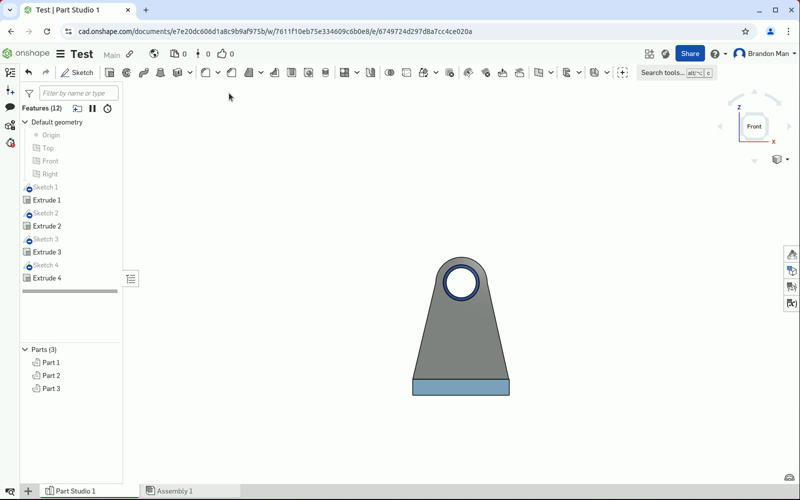
mouse_move(73, 352)
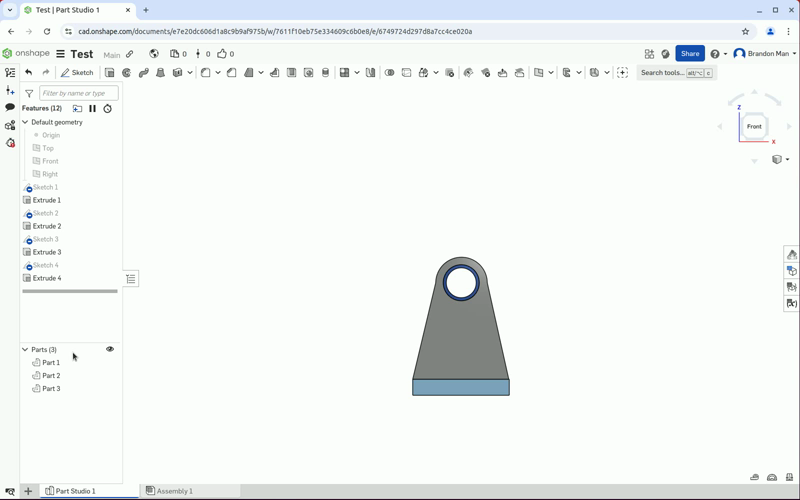
key(y)
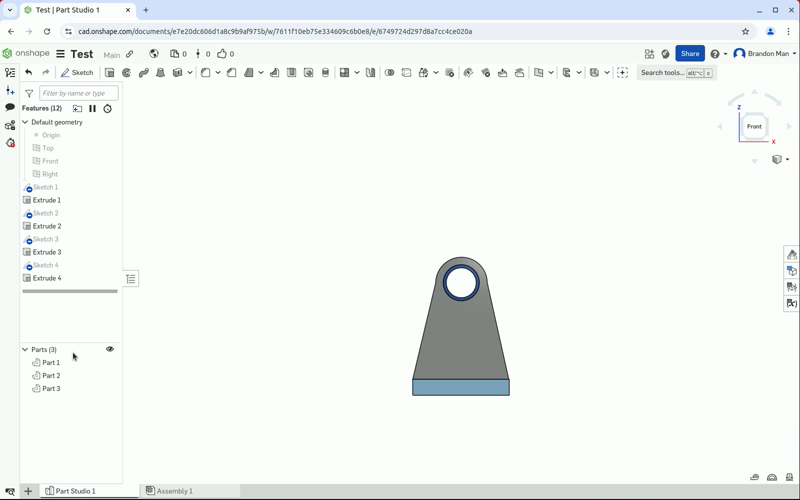
key(shift+p)
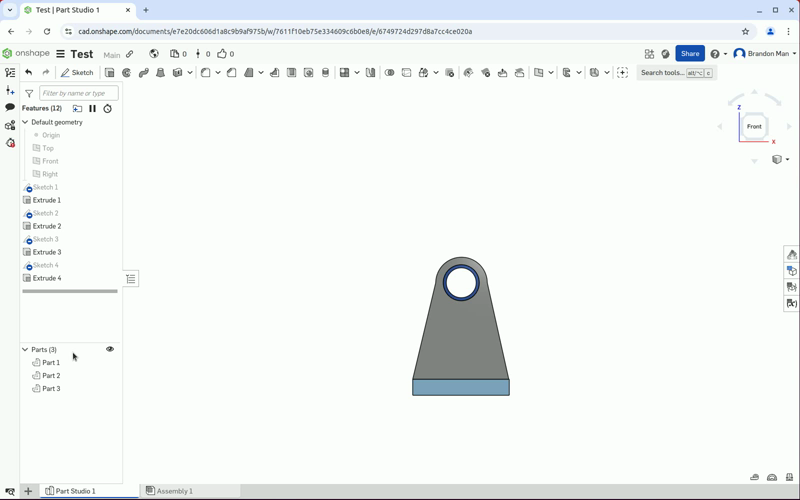
key(space)
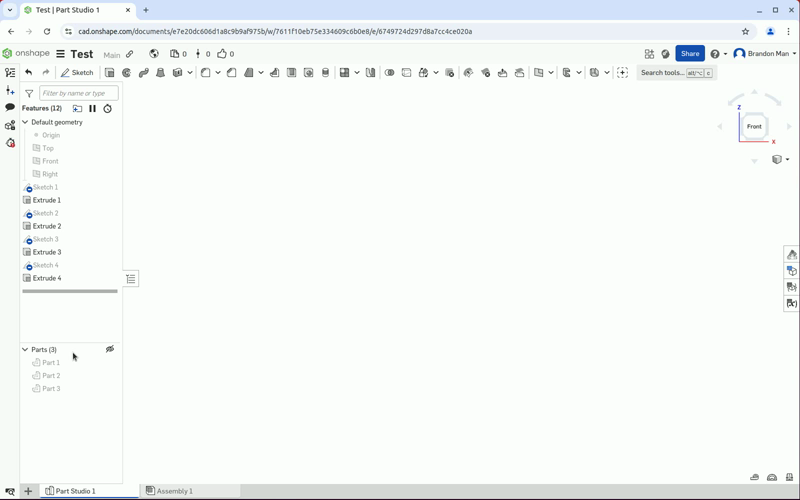
key_down(shift)
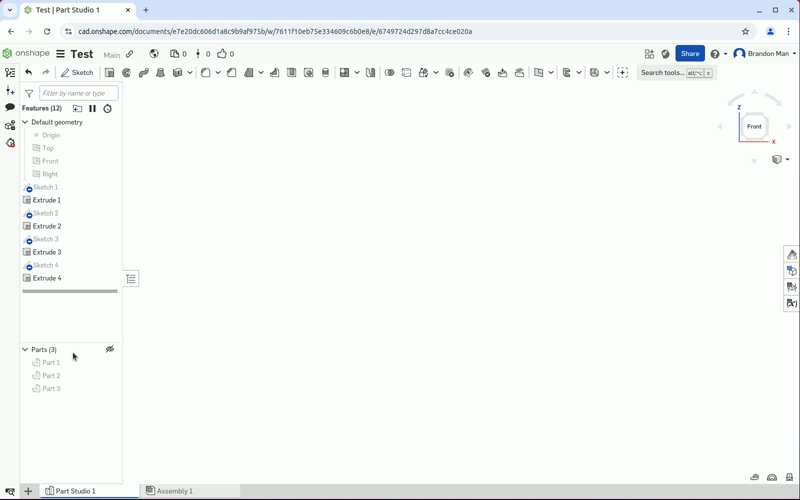
key(down)
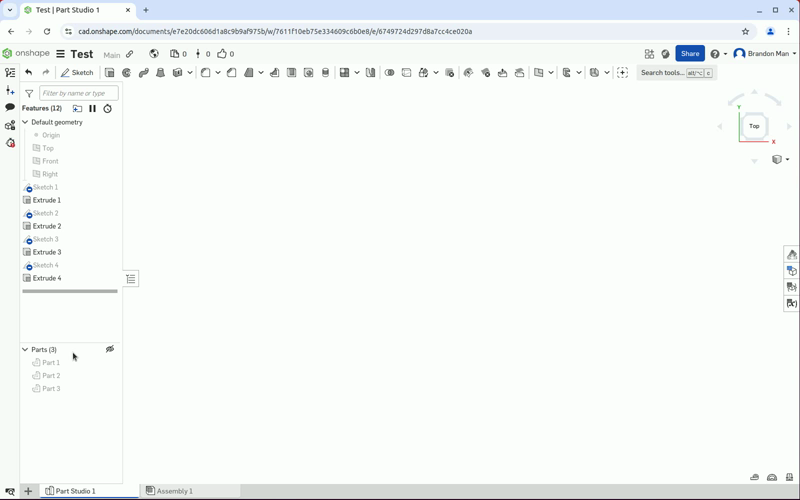
key_up(shift)
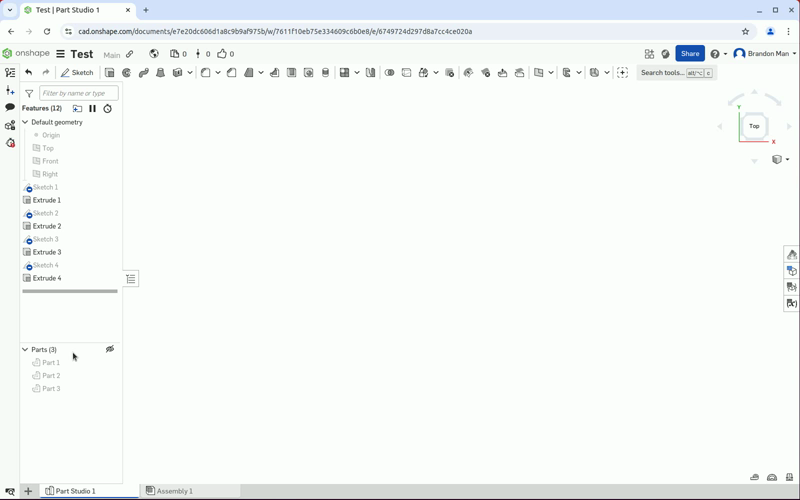
mouse_move(73, 352)
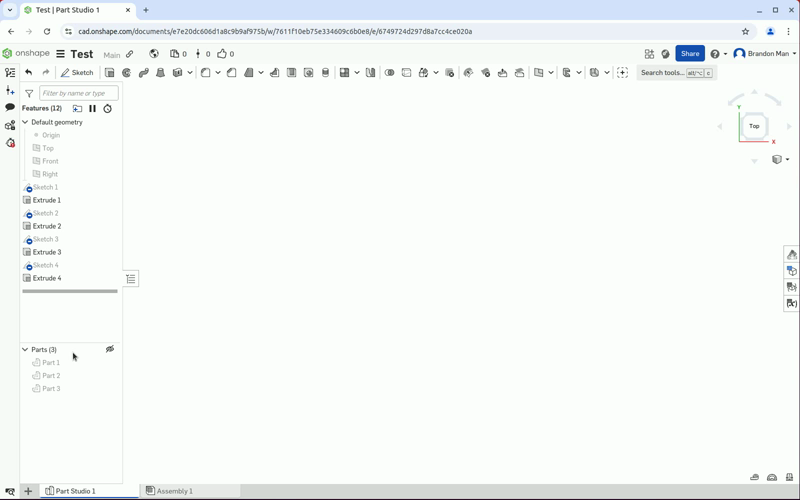
key(shift+y)
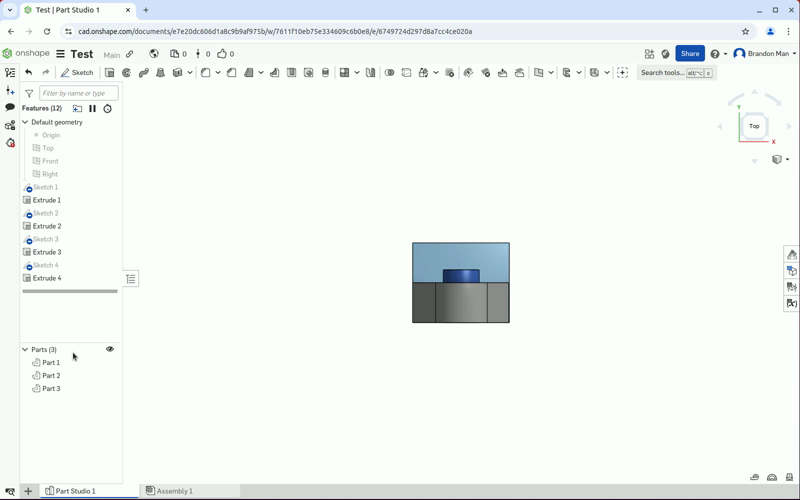
mouse_move(541, 75)
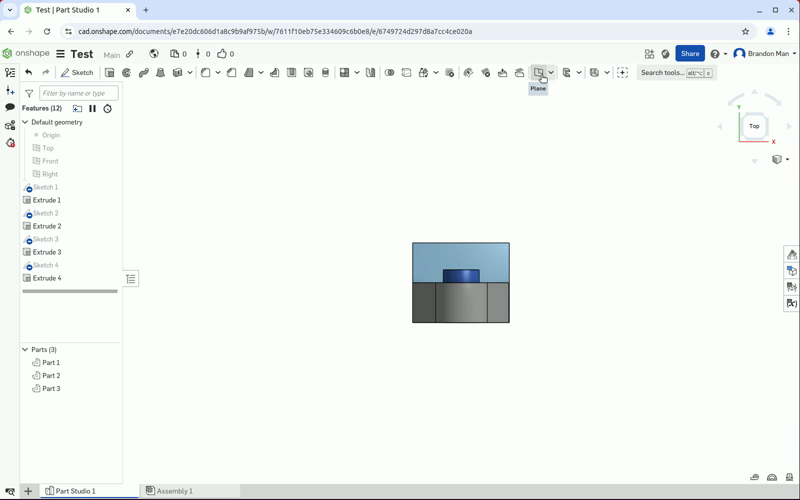
click(541, 75)
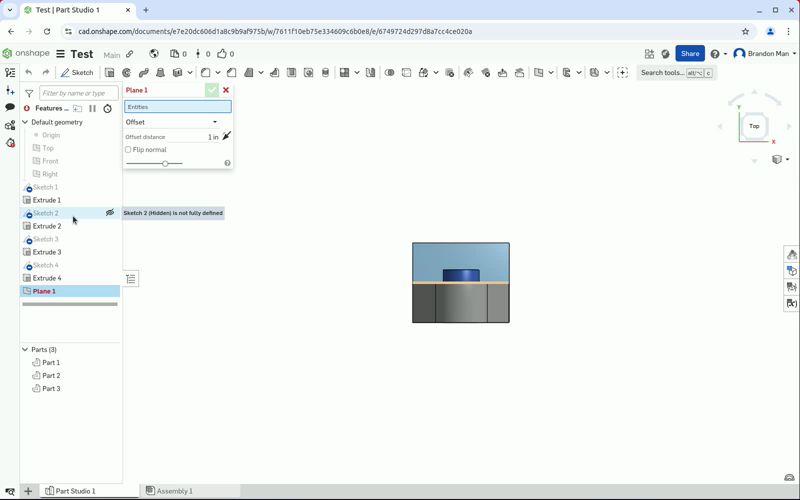
scroll(3)
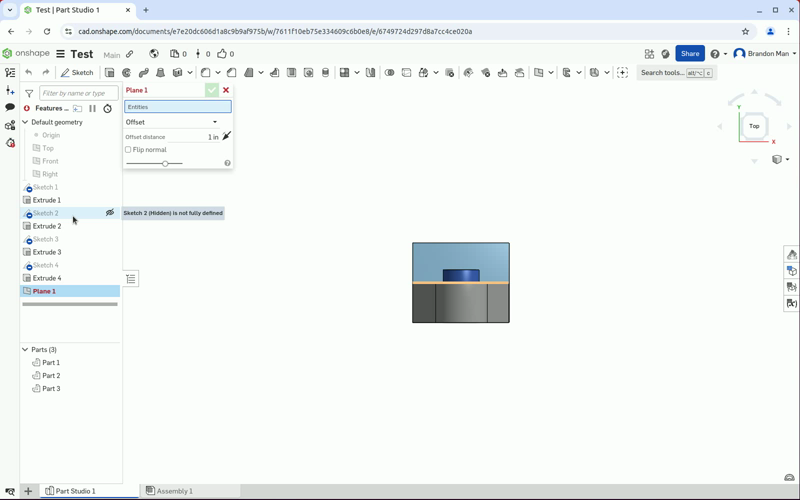
mouse_move(73, 150)
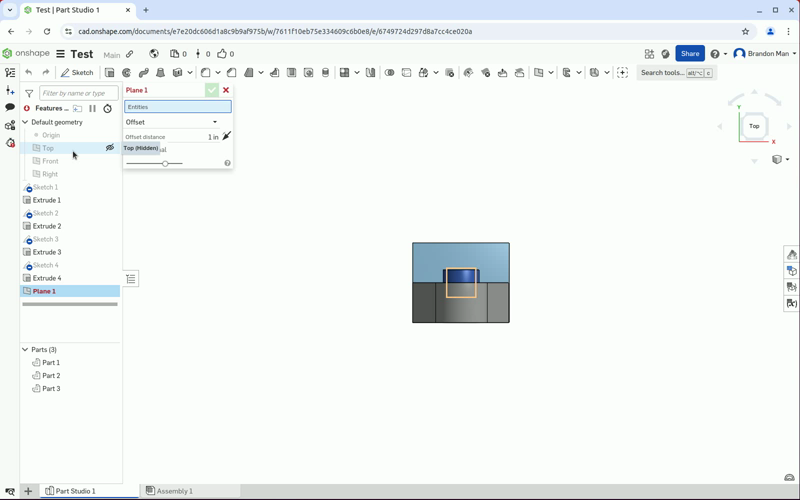
click(73, 150)
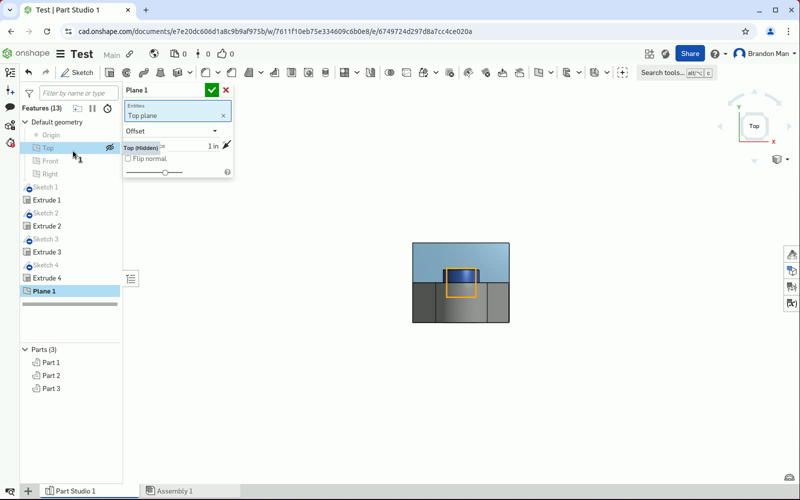
key(tab, 2)
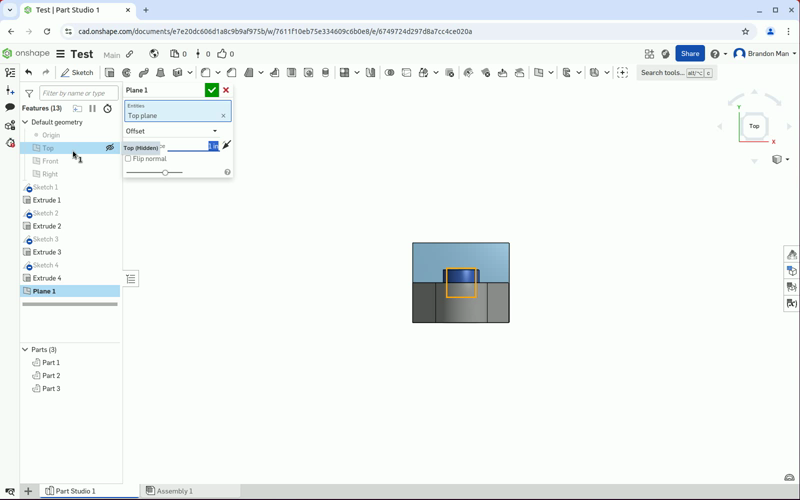
text(19.75)
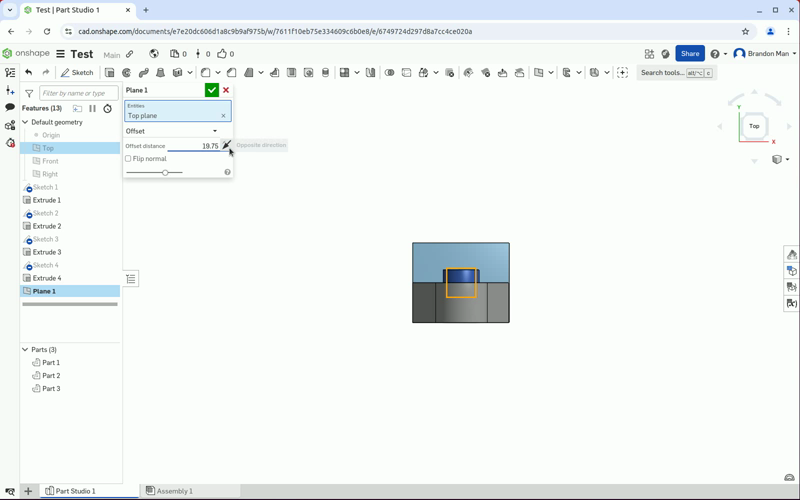
mouse_move(229, 147)
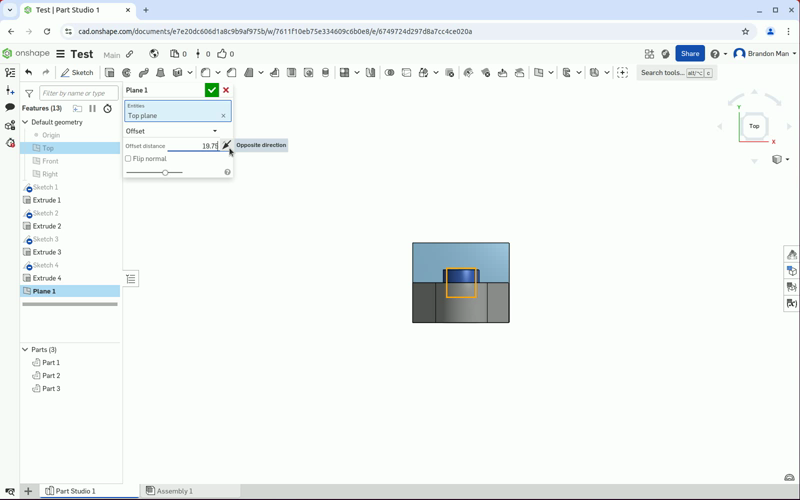
click(229, 147)
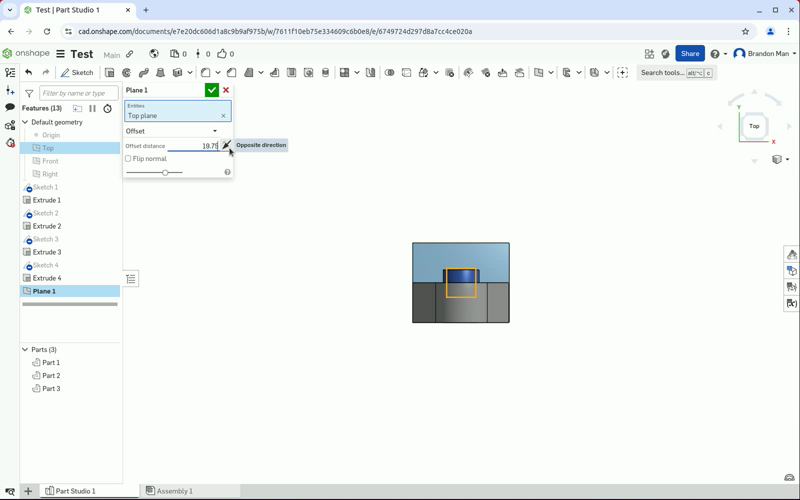
key(enter, 2)
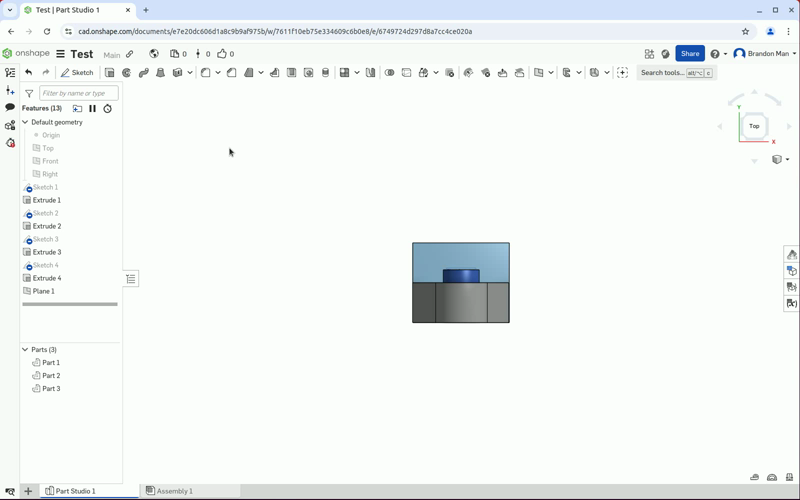
key(shift+s)
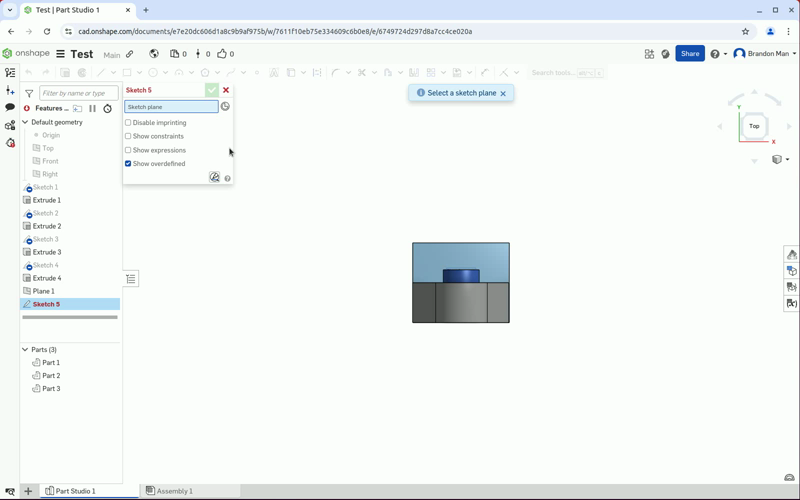
mouse_move(73, 293)
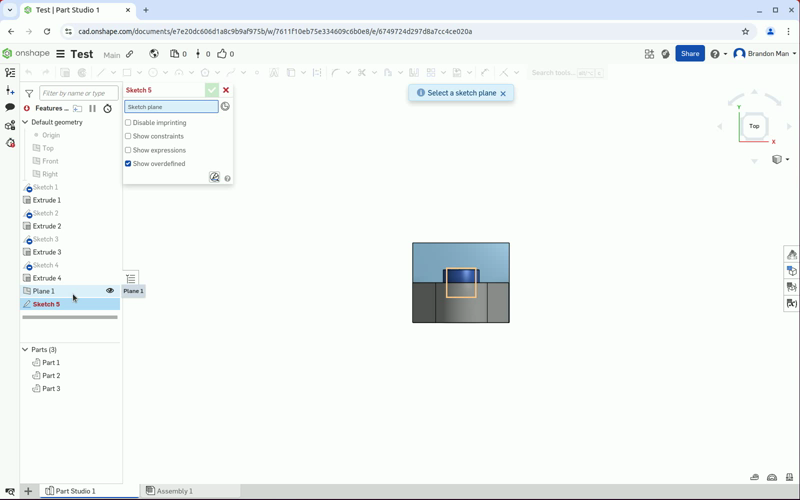
click(73, 293)
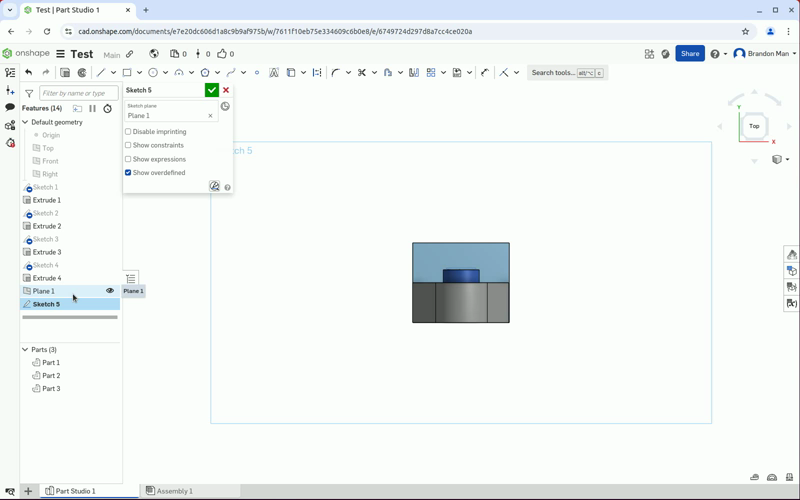
mouse_move(73, 352)
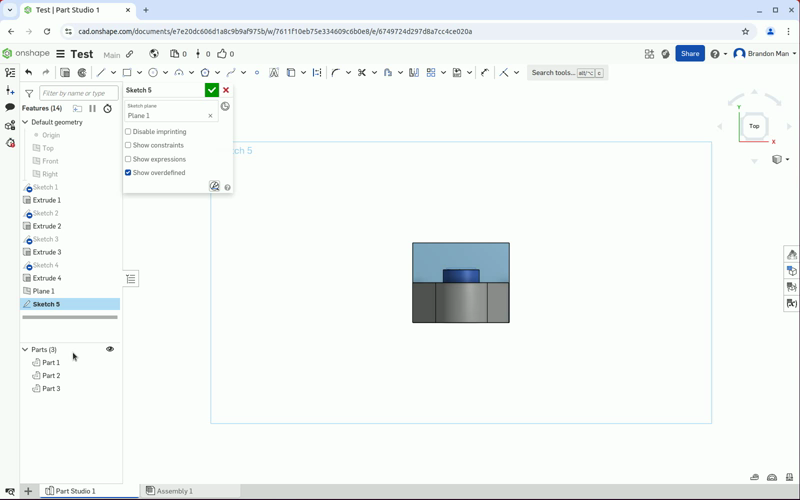
key(y)
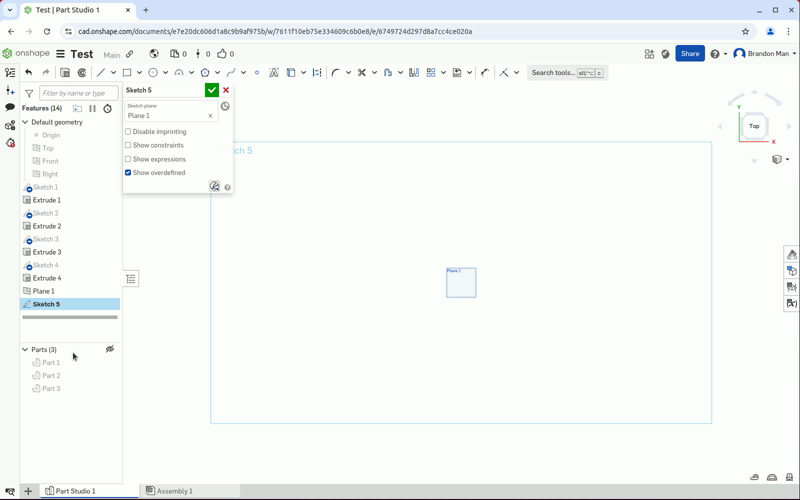
key(c)
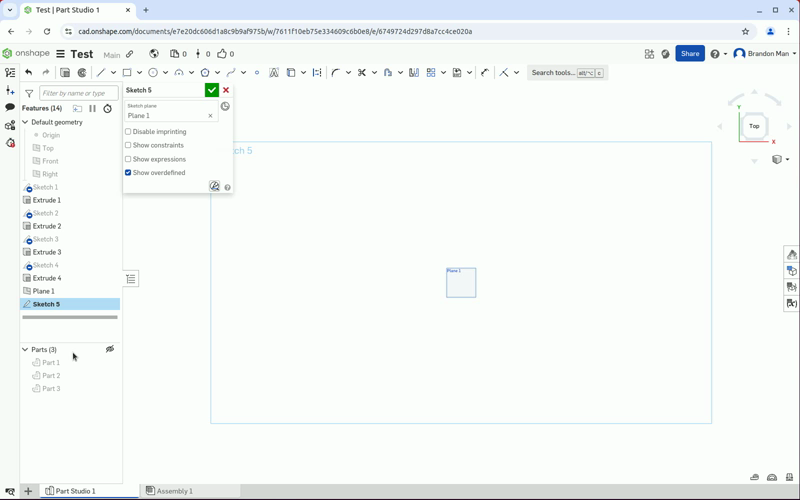
key_down(shift)
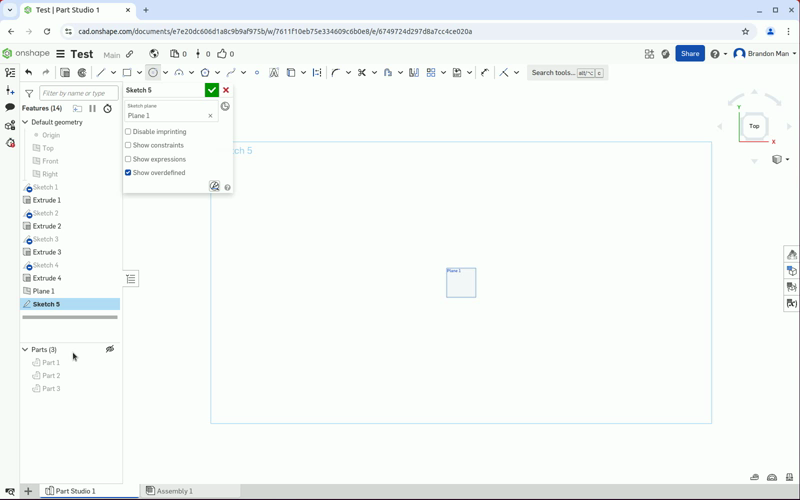
mouse_move(438, 260)
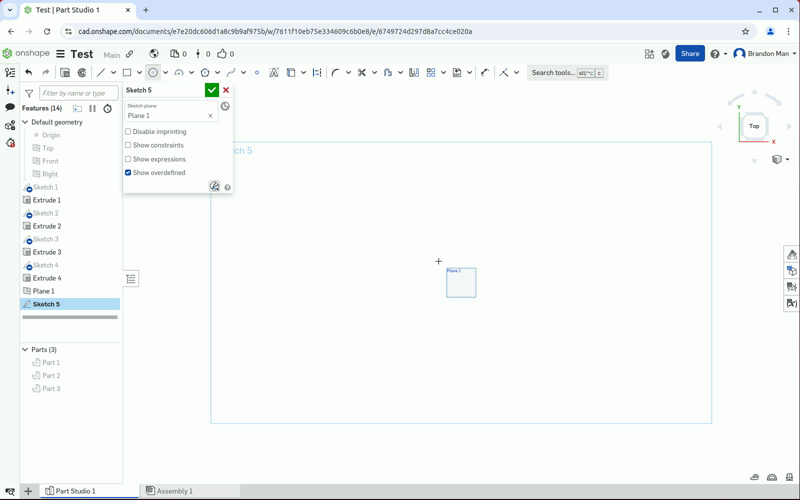
click(438, 260)
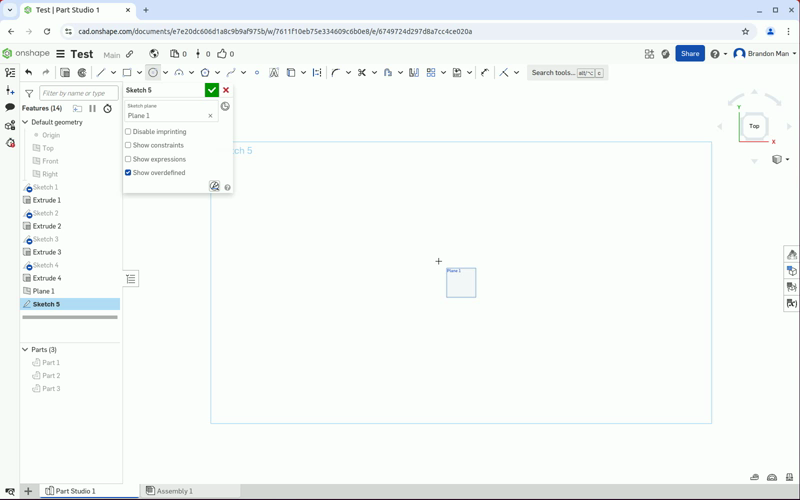
key_up(shift)
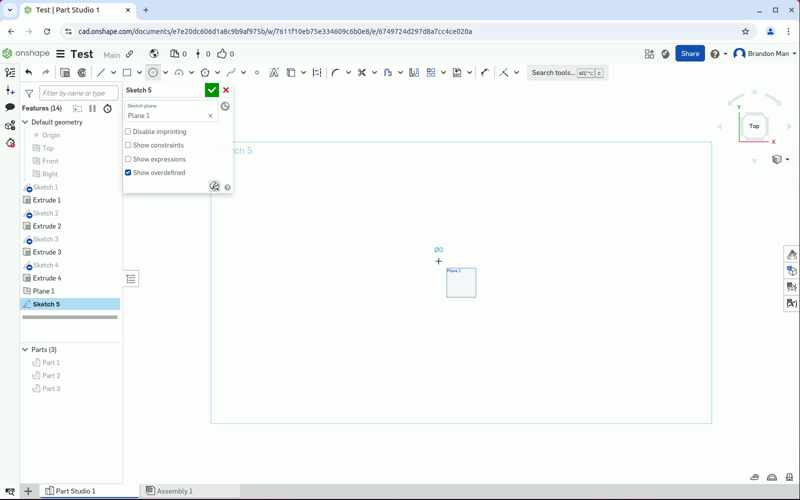
mouse_move(445, 260)
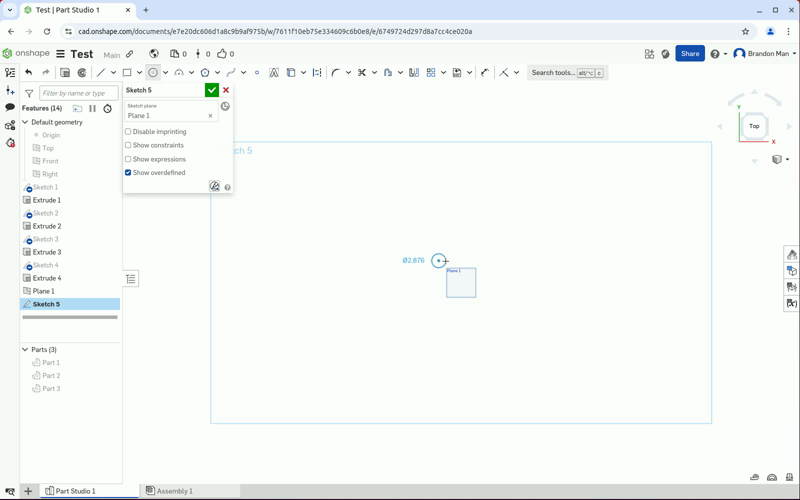
click(445, 260)
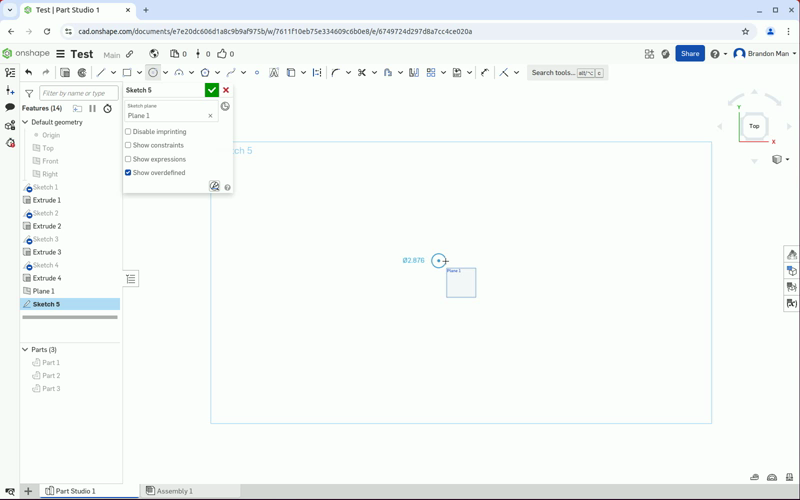
key(esc)
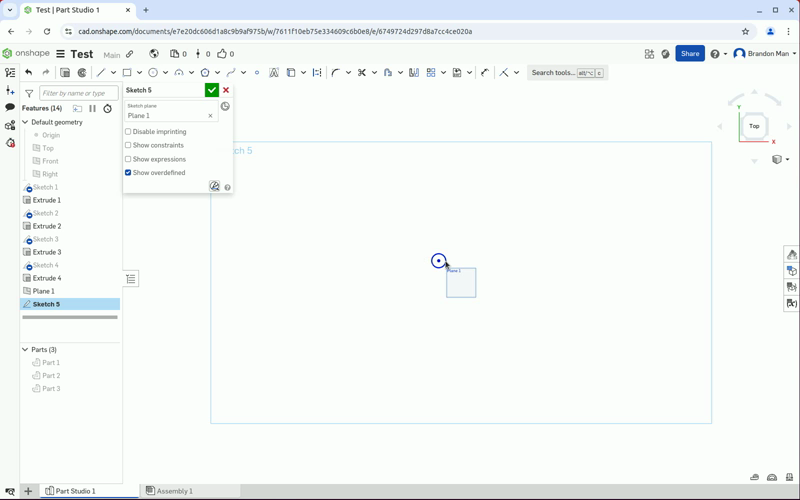
mouse_move(440, 265)
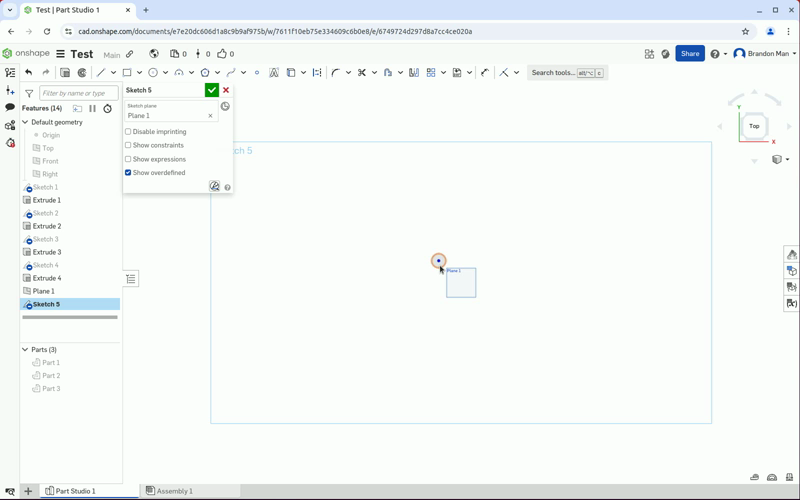
scroll(6)
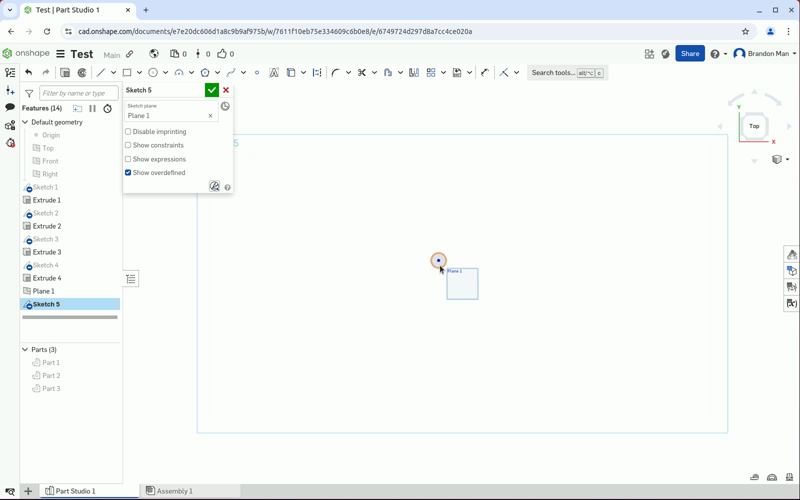
scroll(6)
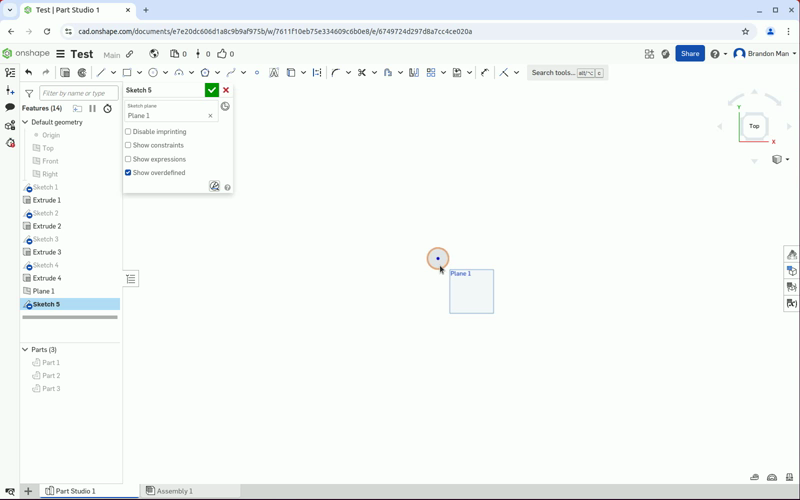
scroll(6)
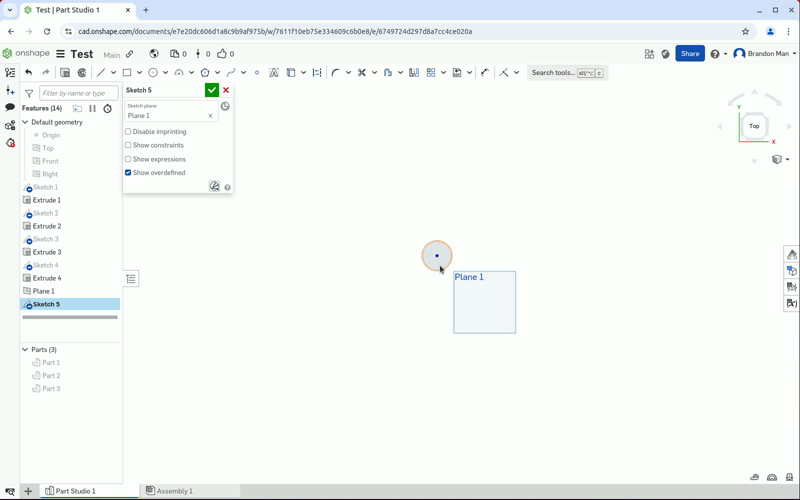
scroll(6)
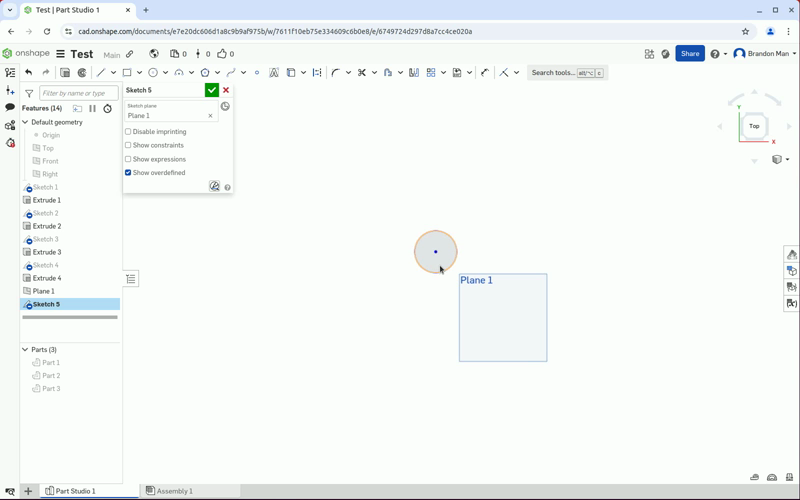
scroll(6)
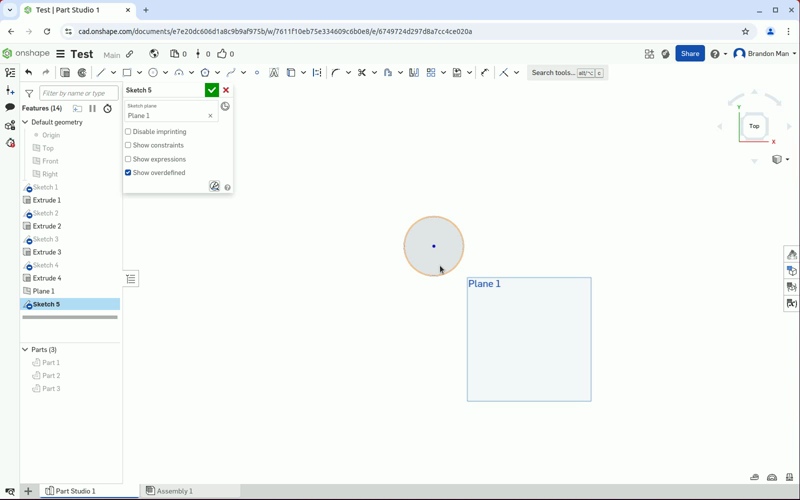
scroll(6)
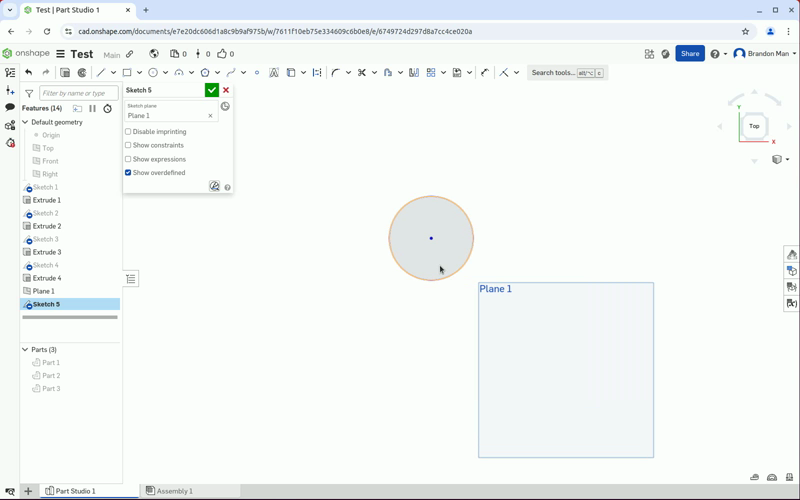
scroll(6)
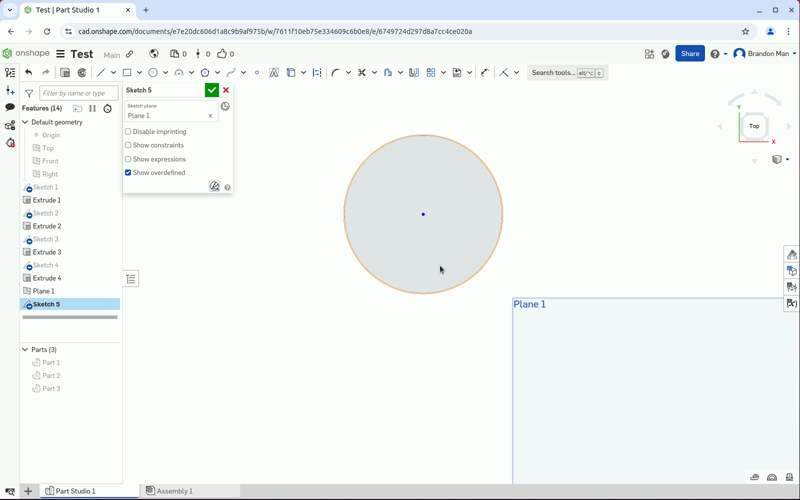
click(440, 265)
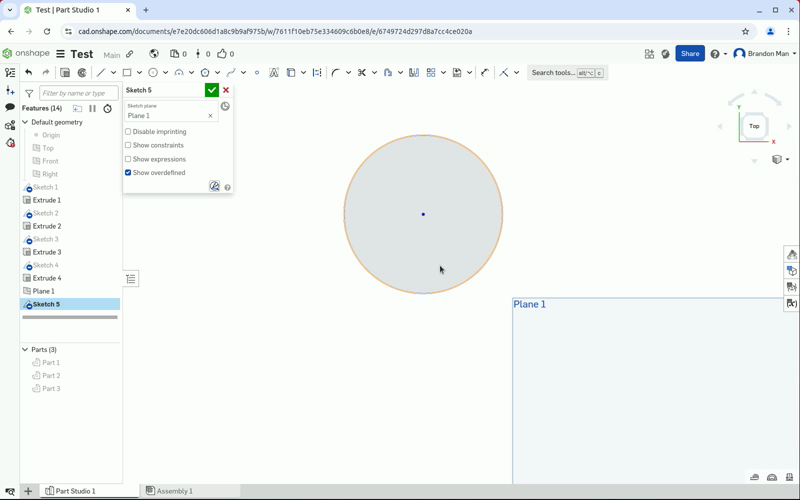
scroll(-6)
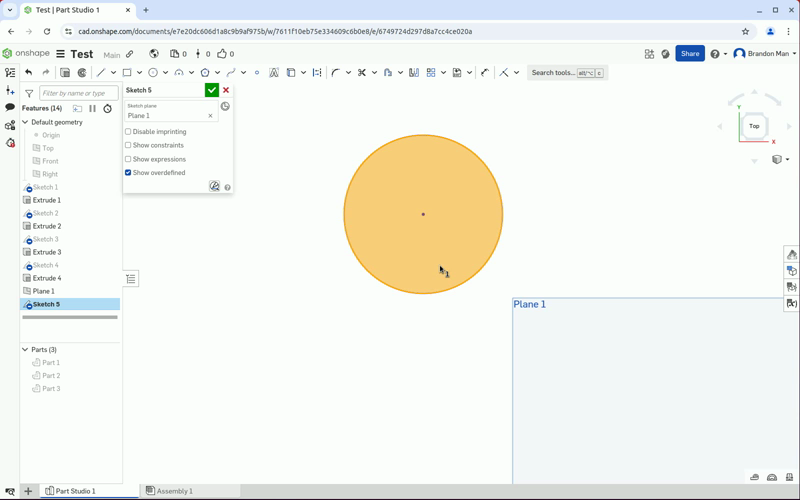
scroll(-6)
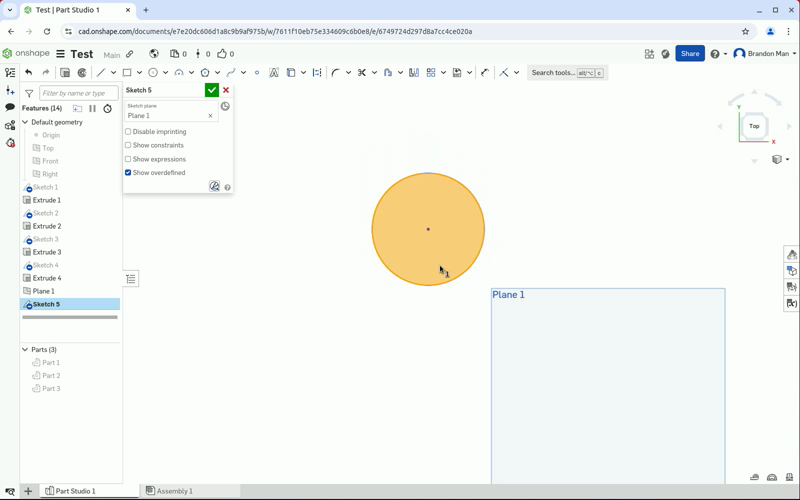
scroll(-6)
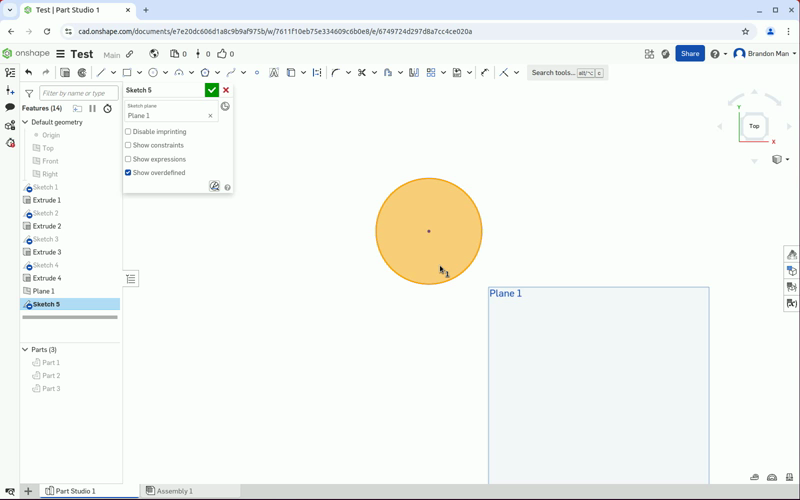
scroll(-6)
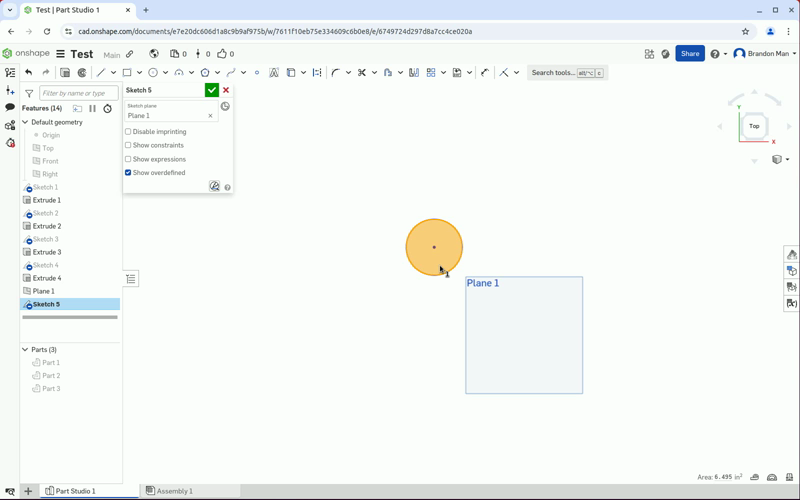
scroll(-6)
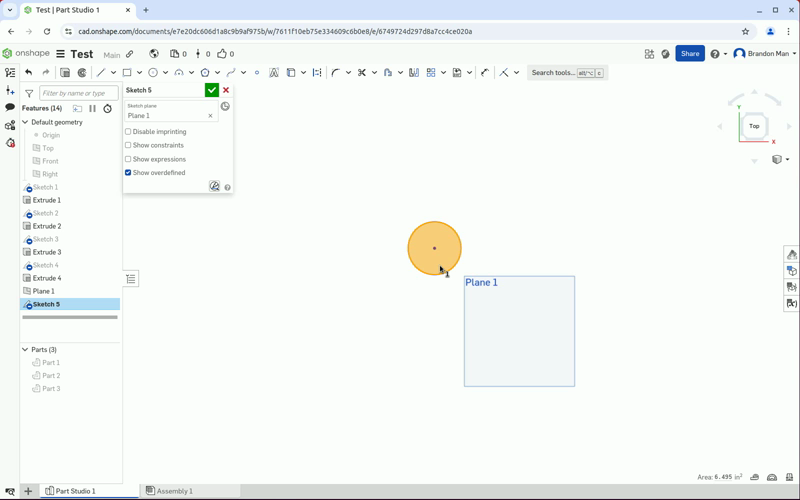
scroll(-6)
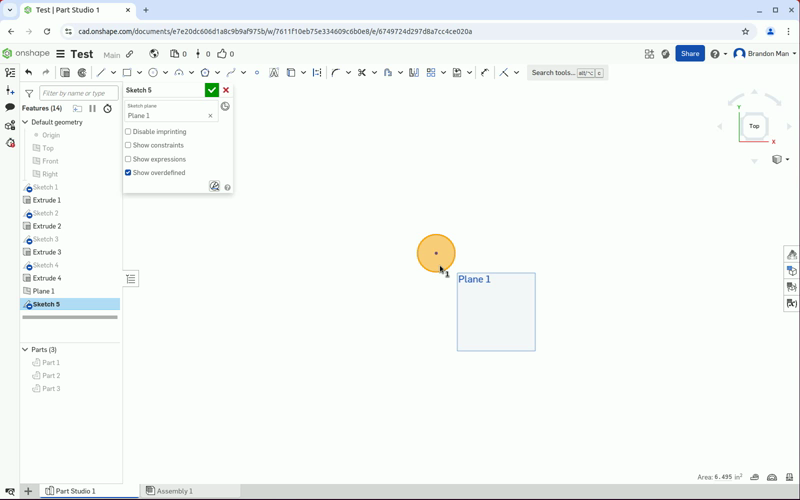
scroll(-6)
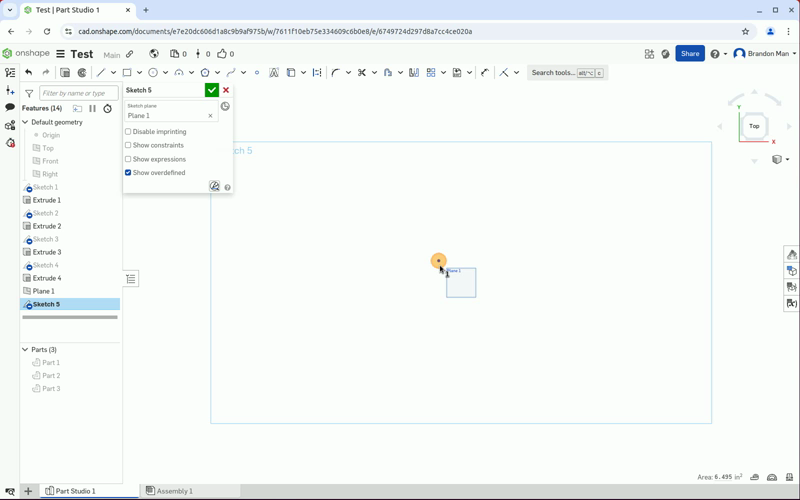
mouse_move(73, 352)
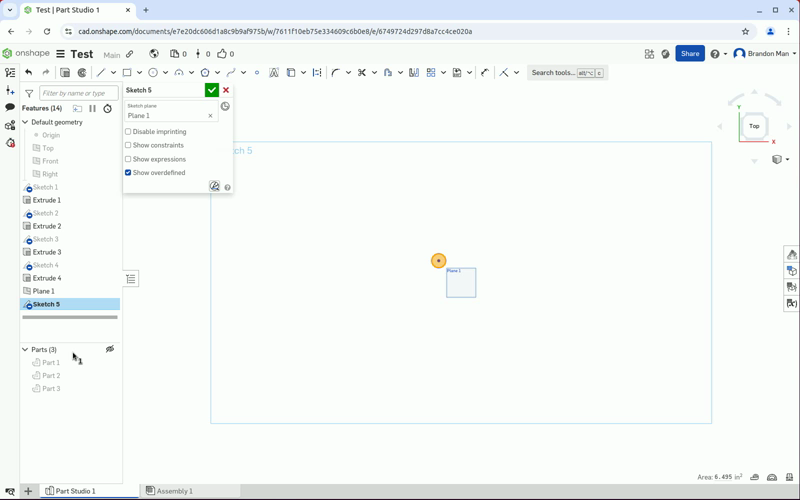
key(shift+y)
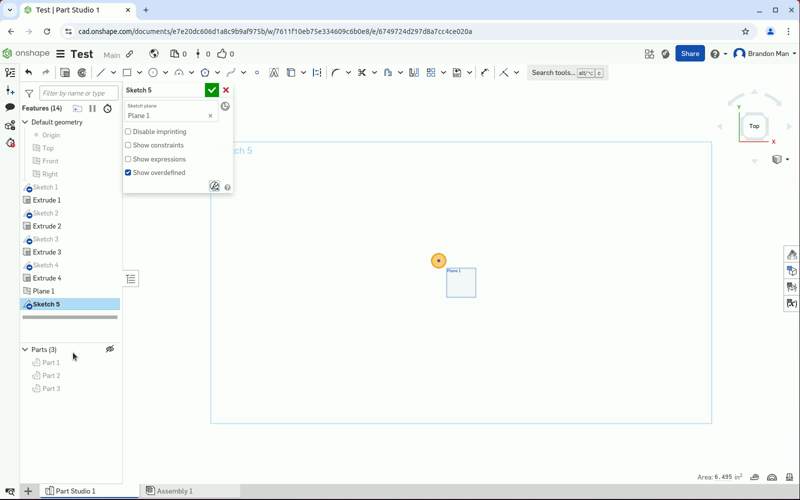
key(shift+e)
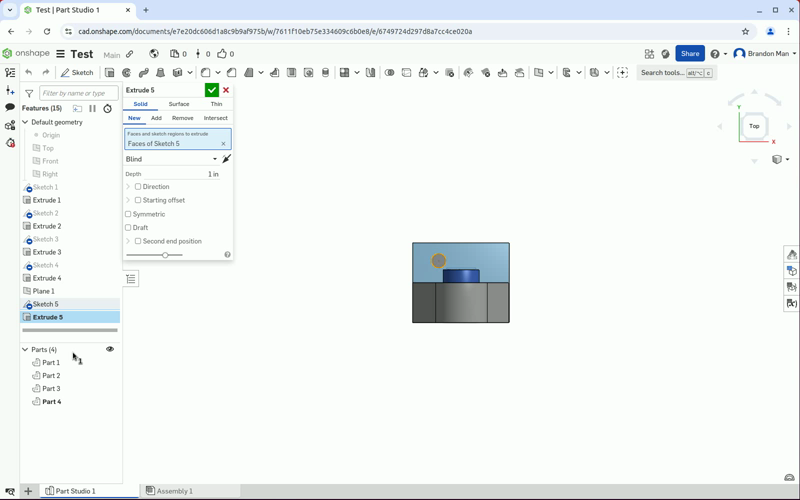
mouse_move(143, 106)
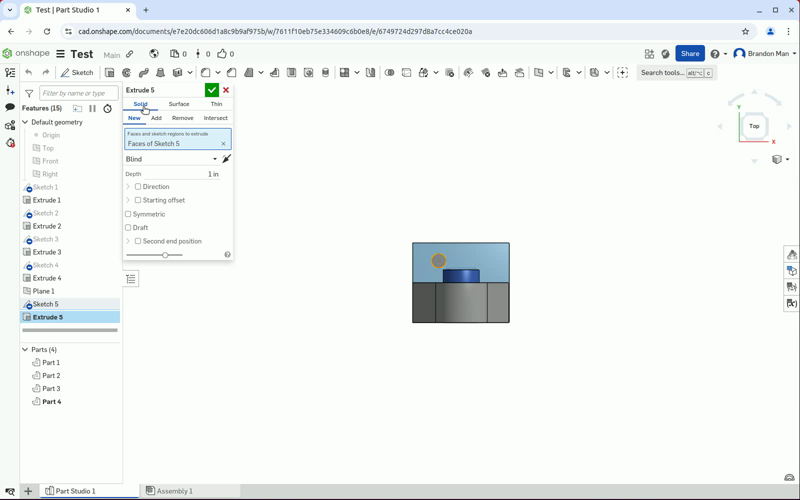
click(143, 106)
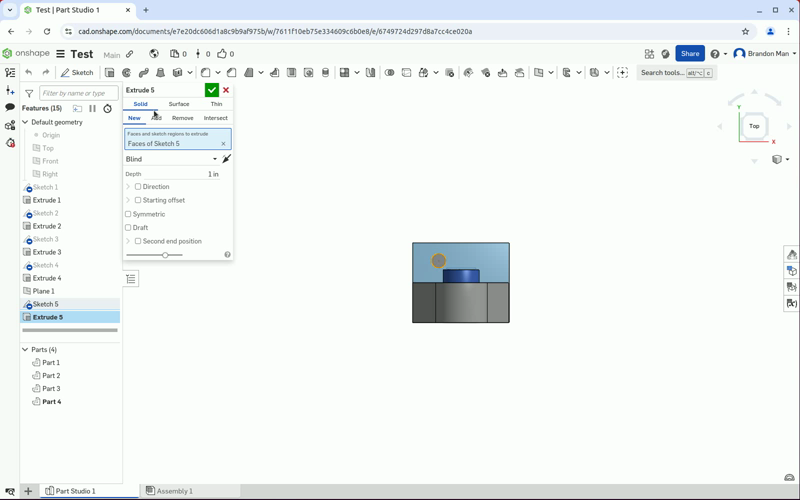
mouse_move(186, 120)
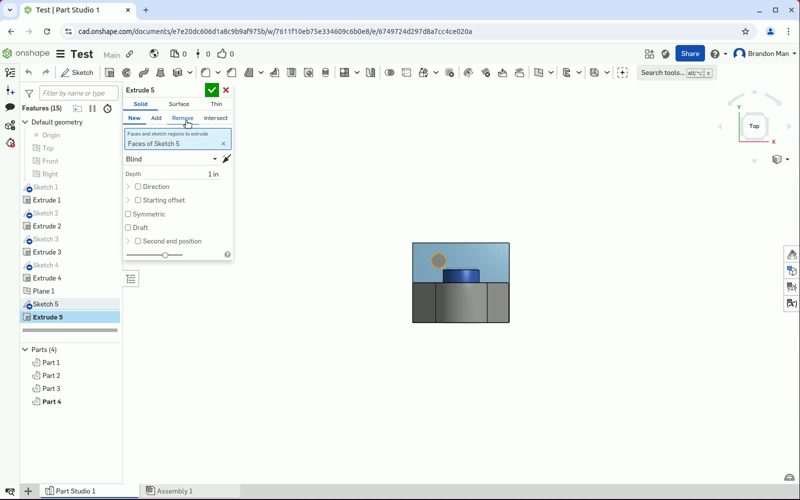
click(186, 120)
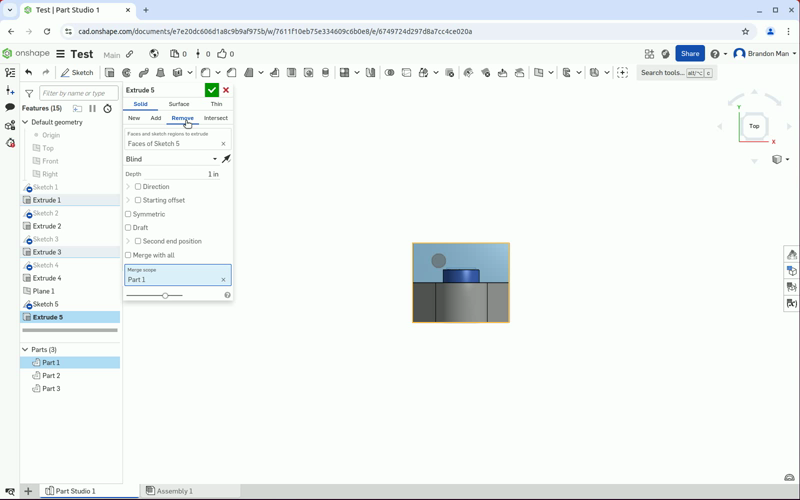
key(tab, 4)
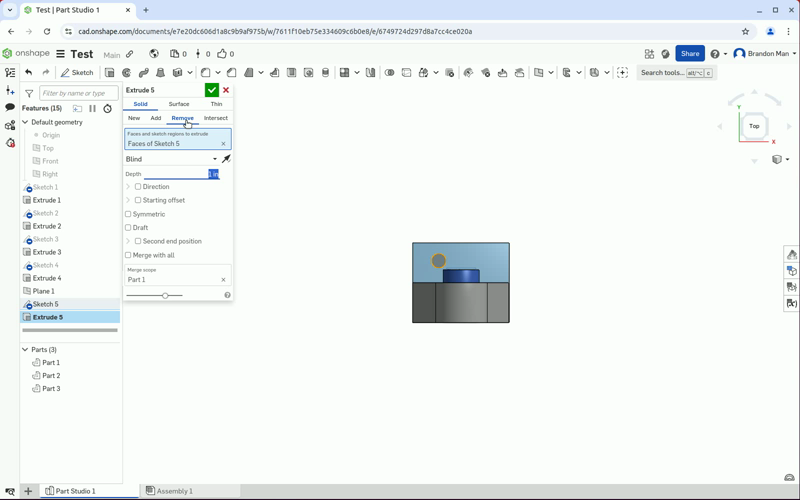
text(8.184)
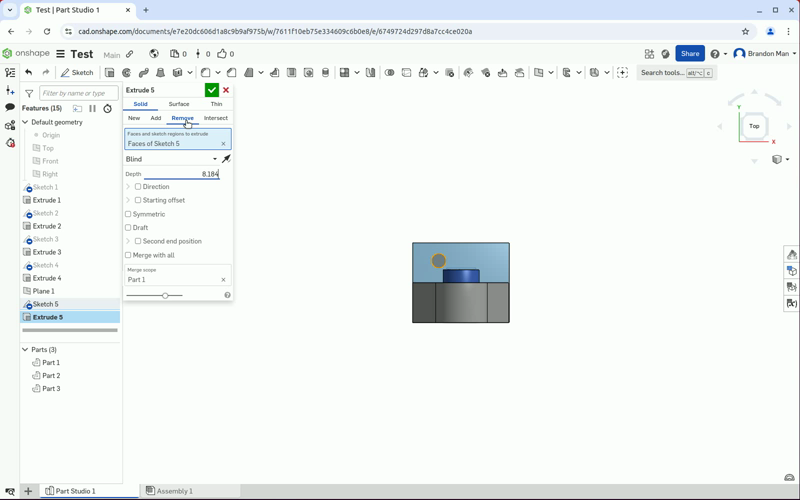
key(tab, 6)
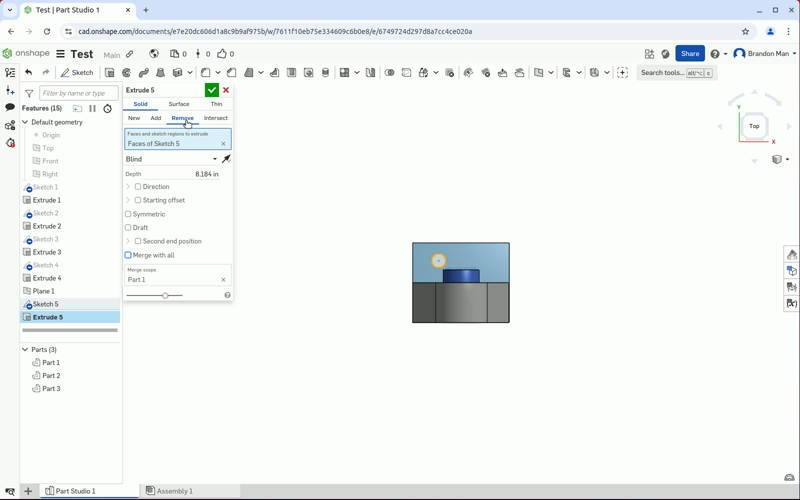
key(space)
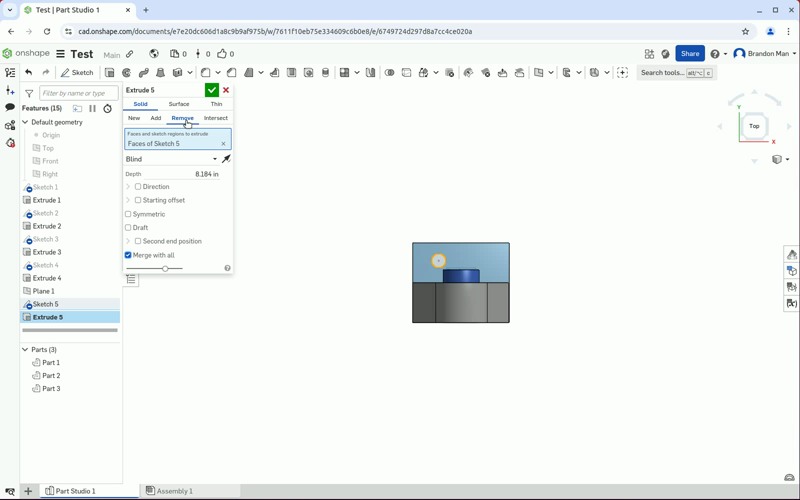
key(enter)
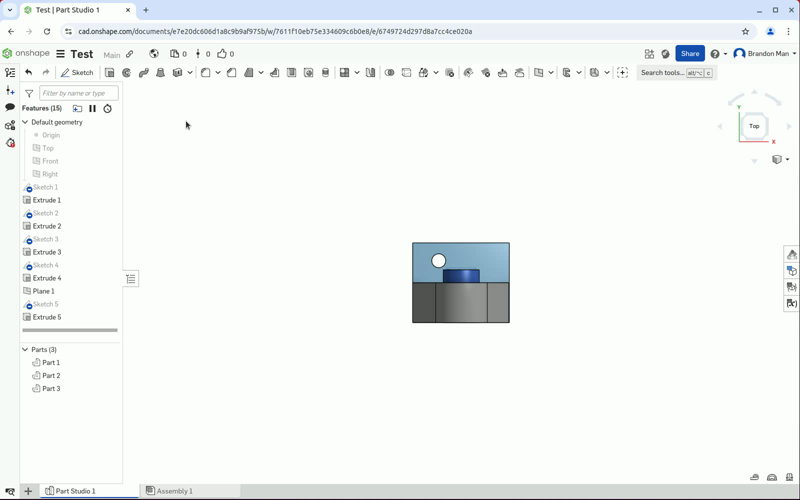
key(shift+h)
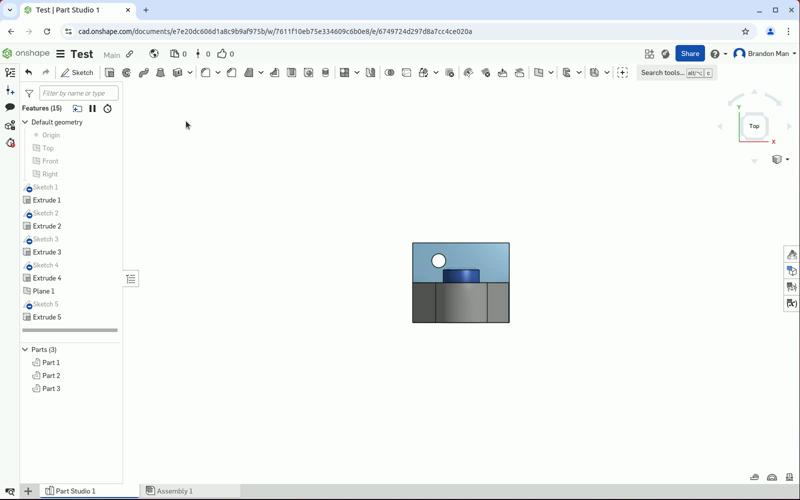
key(shift+h)
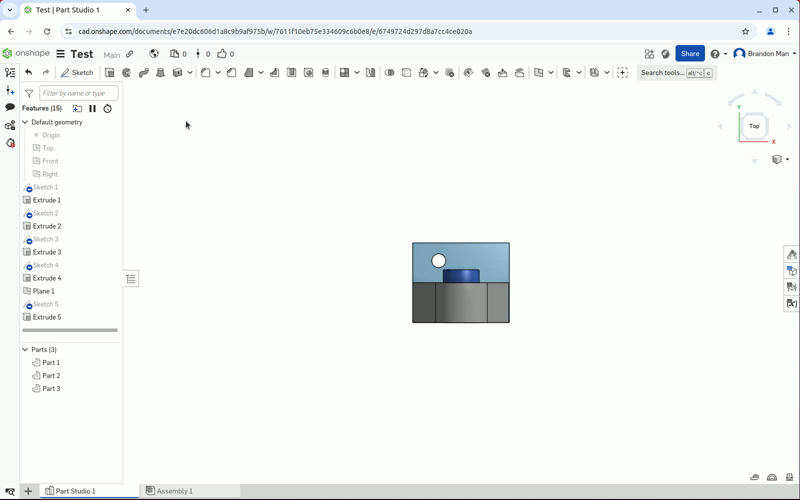
mouse_move(73, 189)
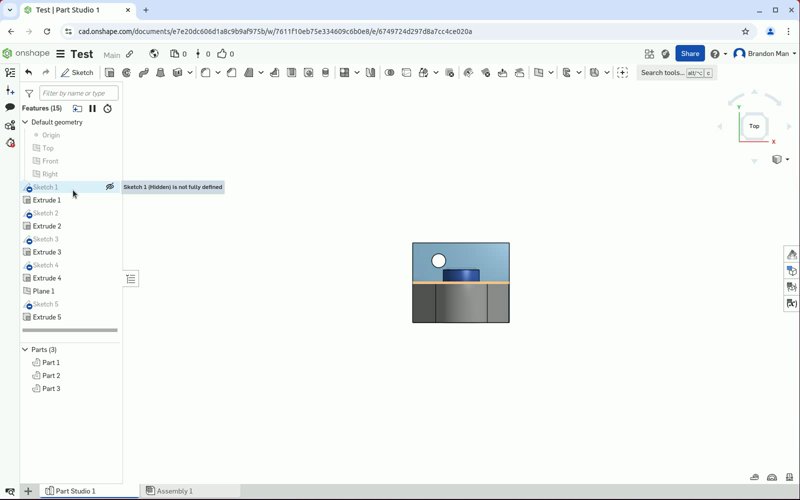
click(73, 189)
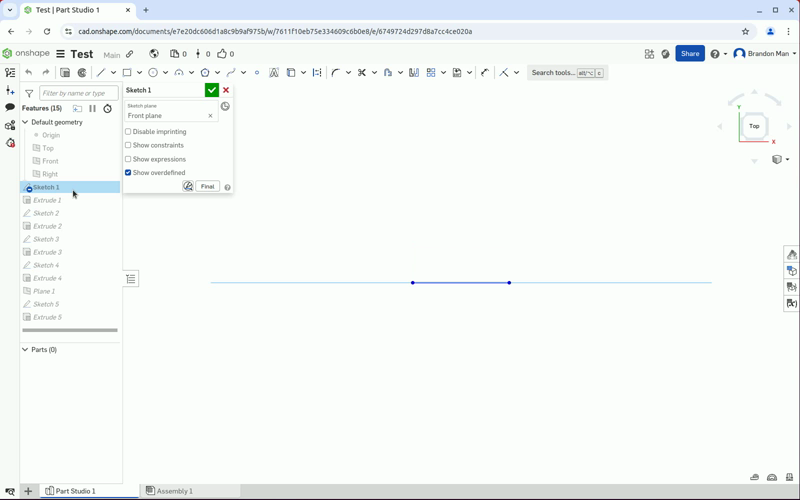
mouse_move(229, 92)
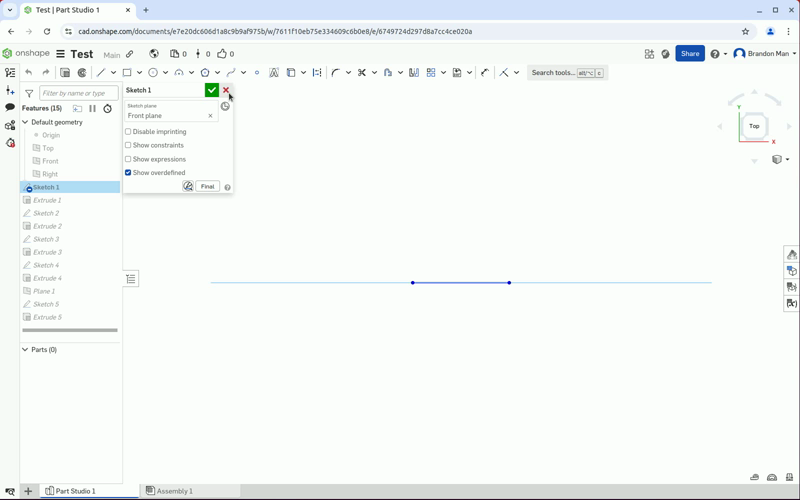
click(229, 92)
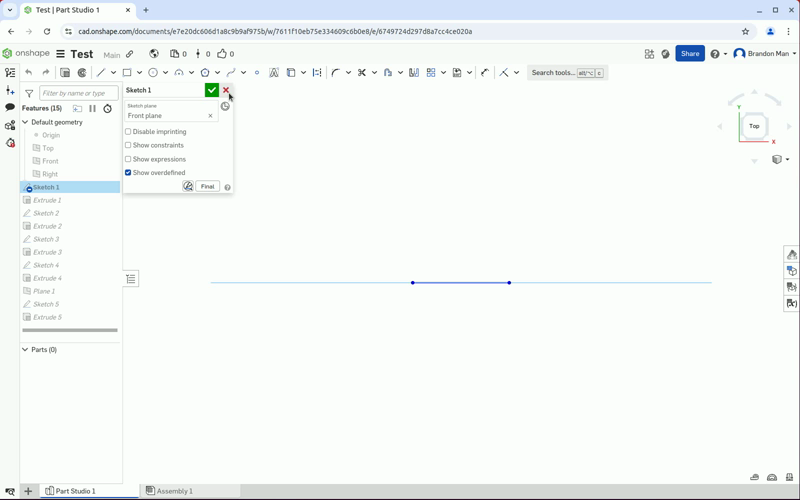
key(shift+s)
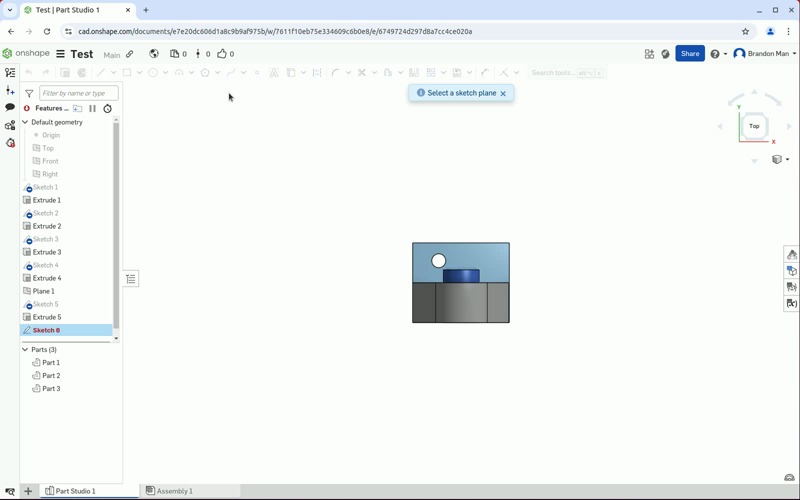
mouse_move(69, 293)
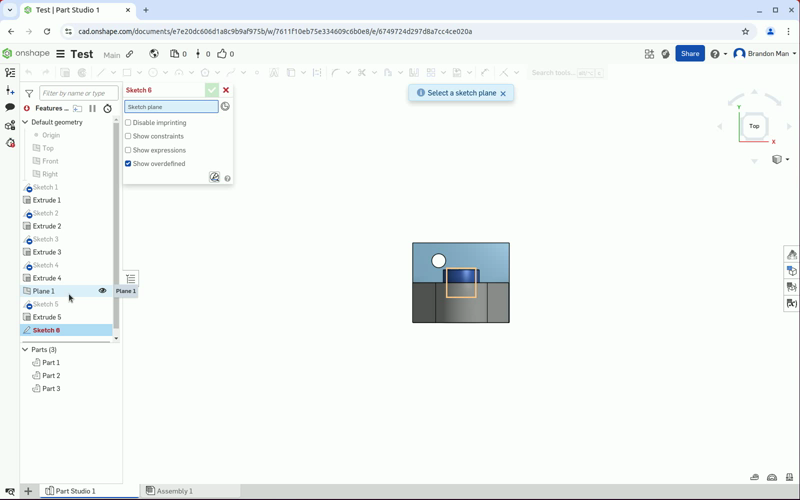
click(69, 293)
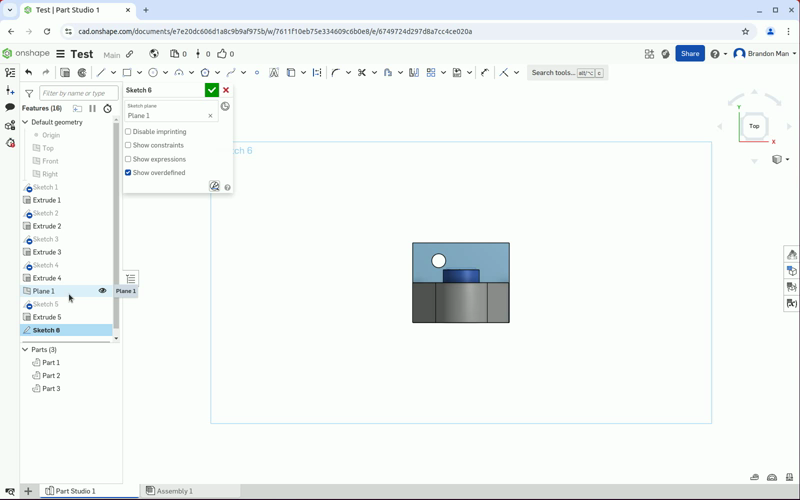
mouse_move(73, 352)
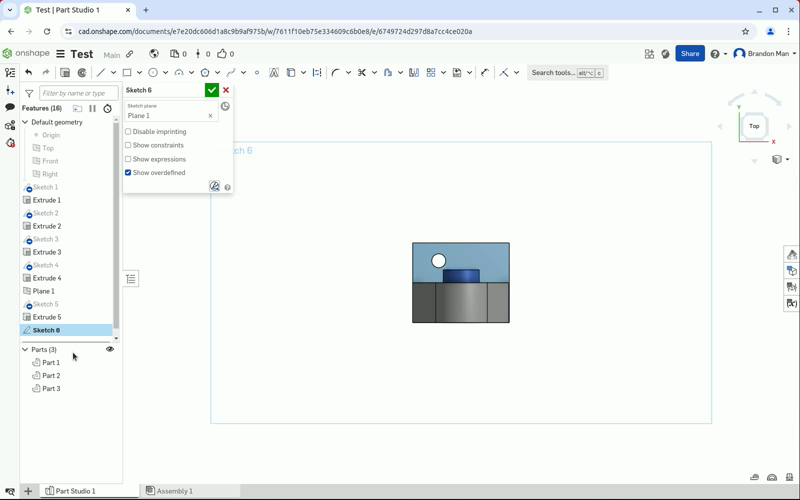
key(y)
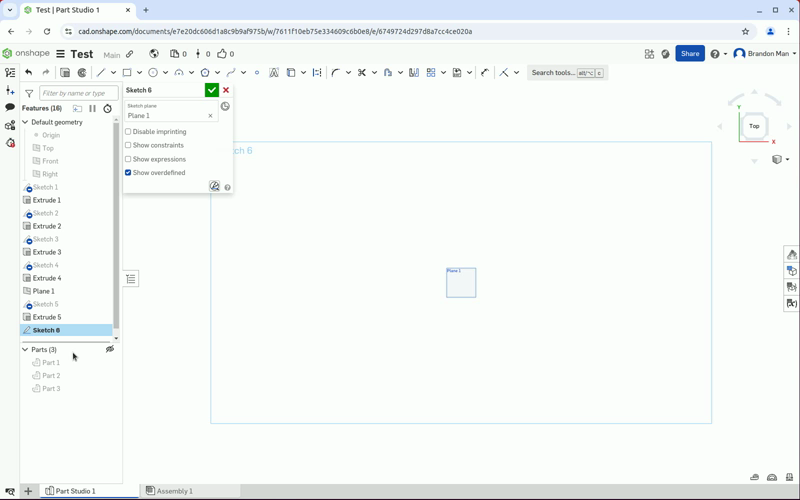
key(c)
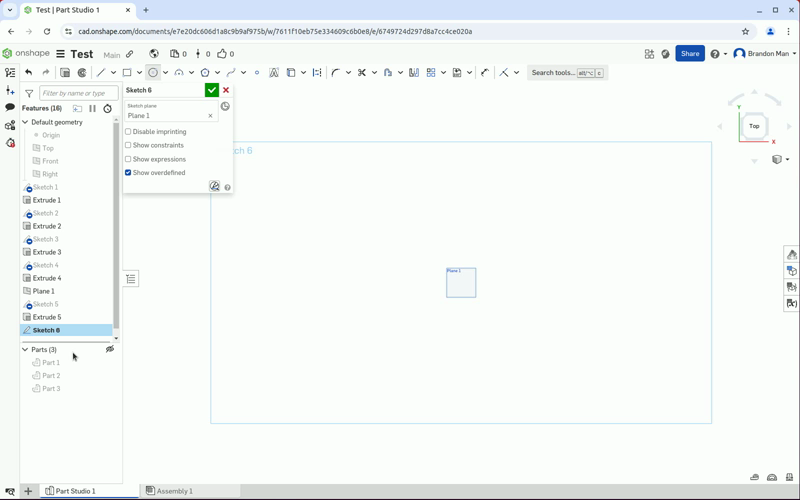
key_down(shift)
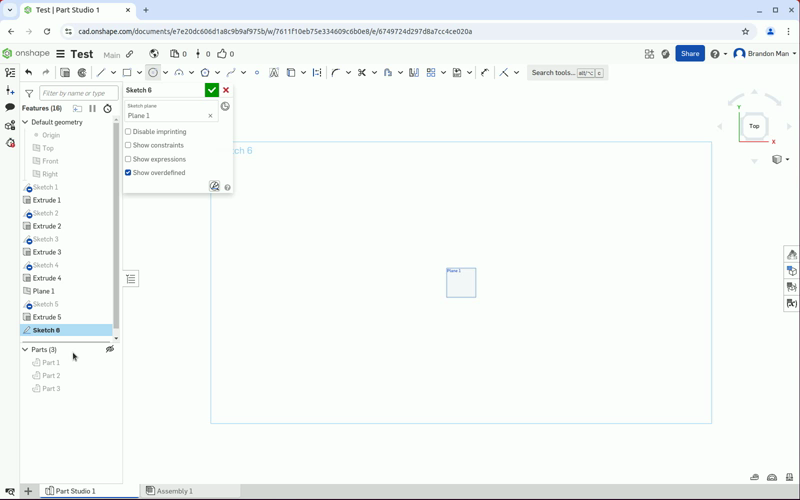
mouse_move(484, 260)
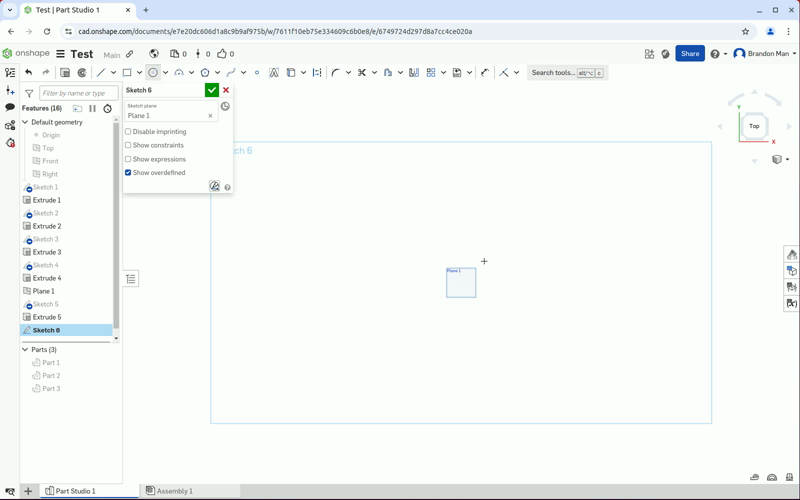
click(484, 260)
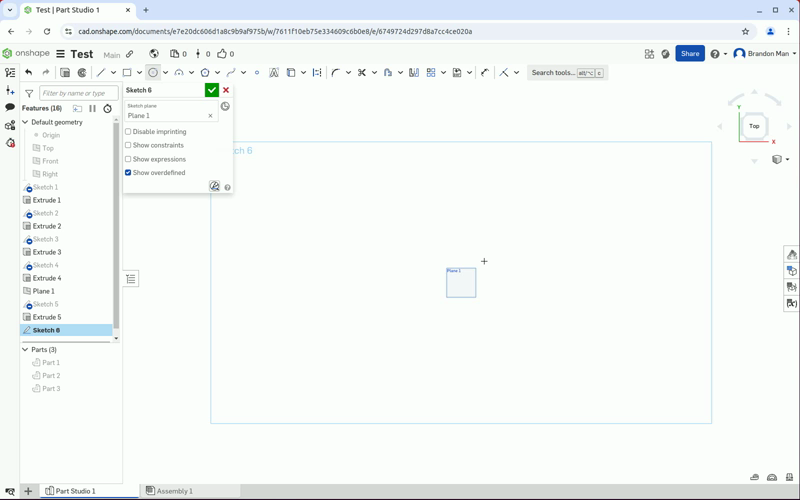
key_up(shift)
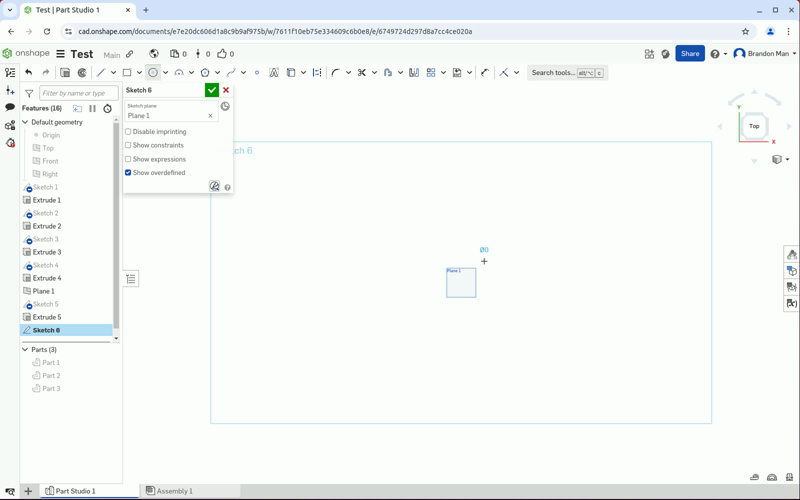
mouse_move(491, 260)
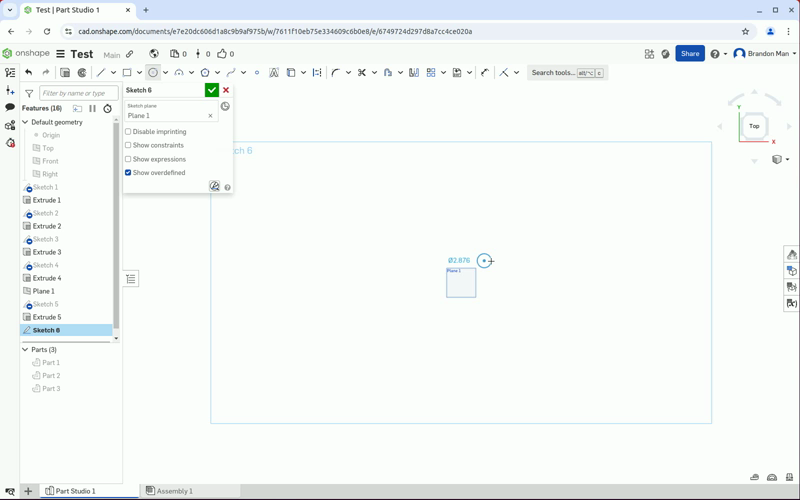
click(491, 260)
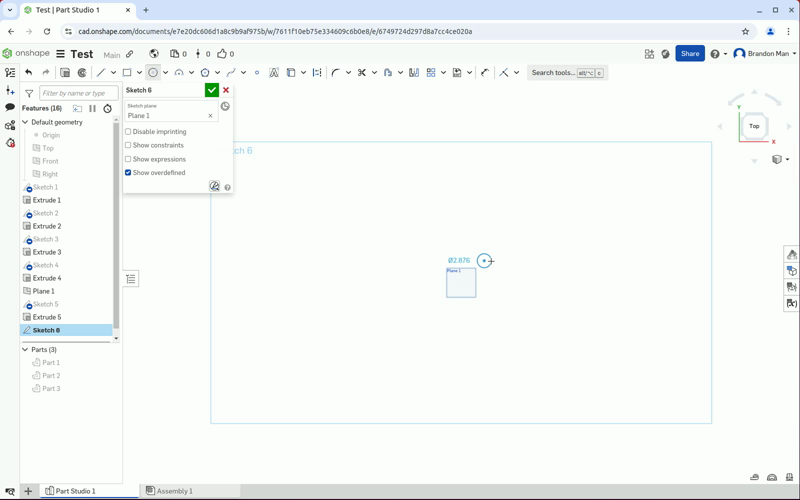
key(esc)
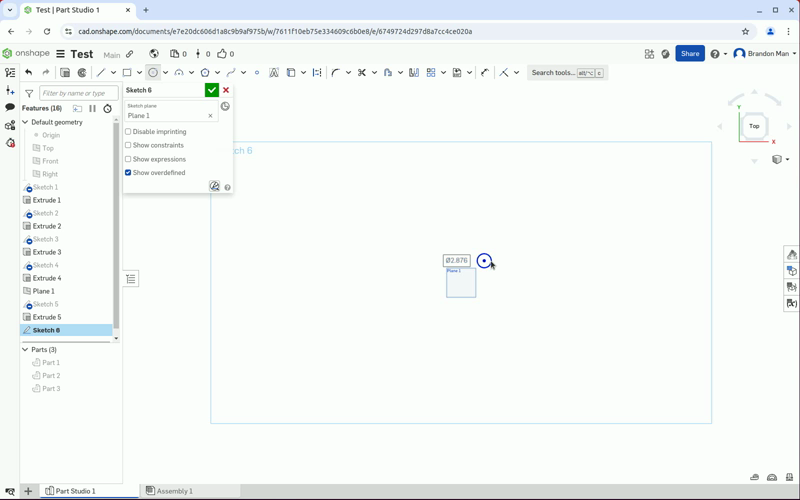
mouse_move(488, 265)
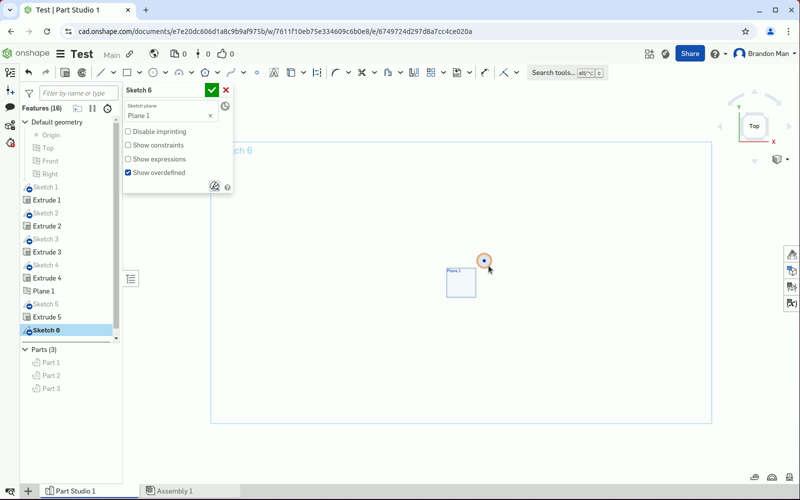
scroll(6)
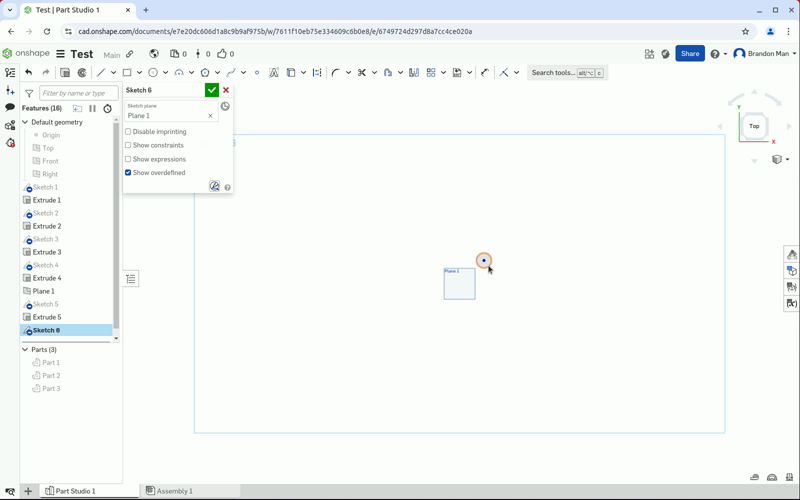
scroll(6)
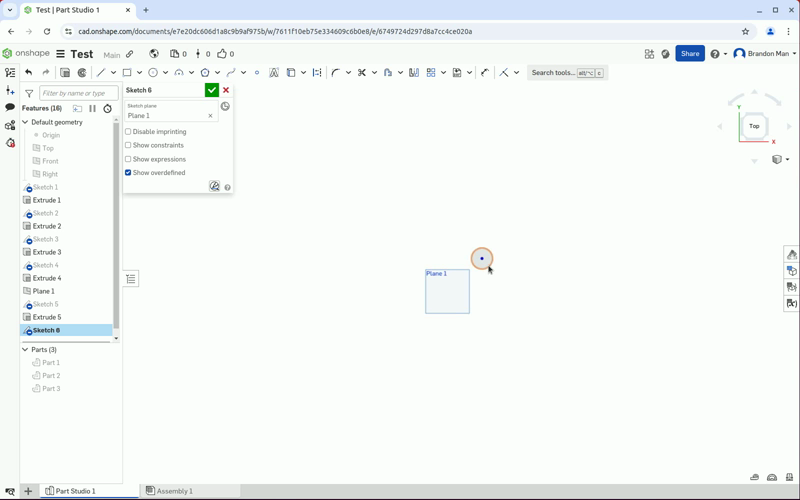
scroll(6)
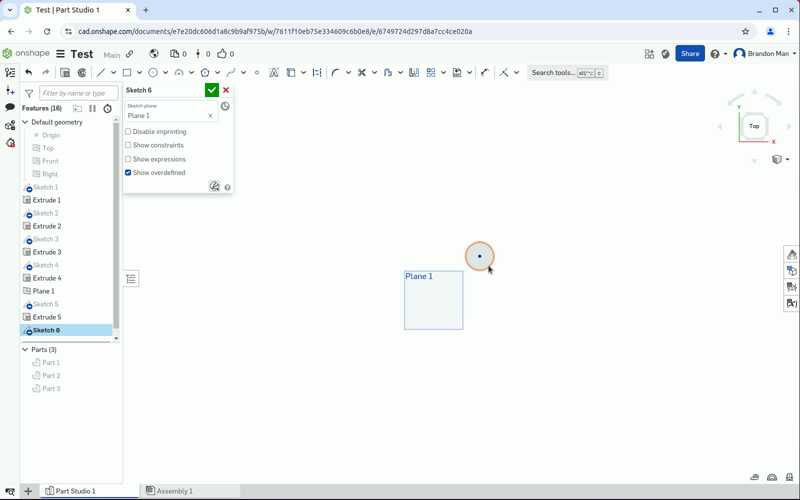
scroll(6)
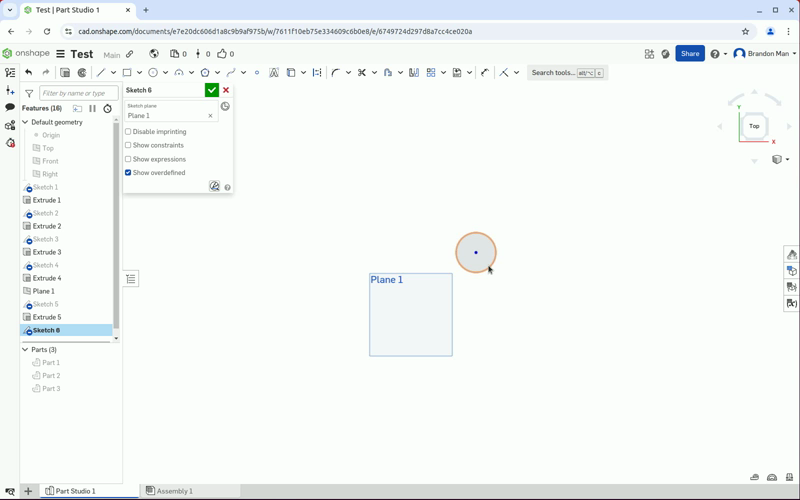
scroll(6)
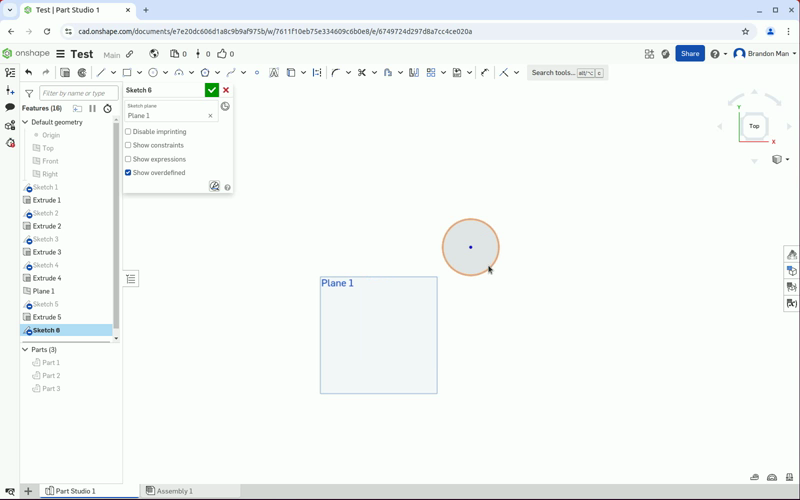
scroll(6)
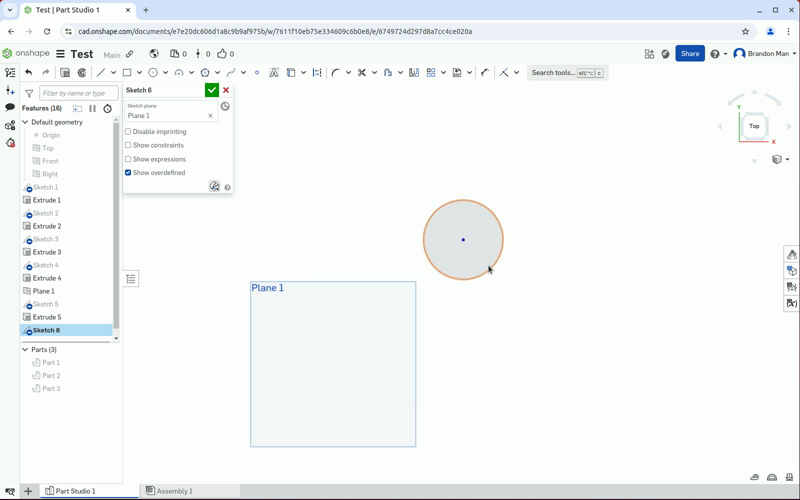
scroll(6)
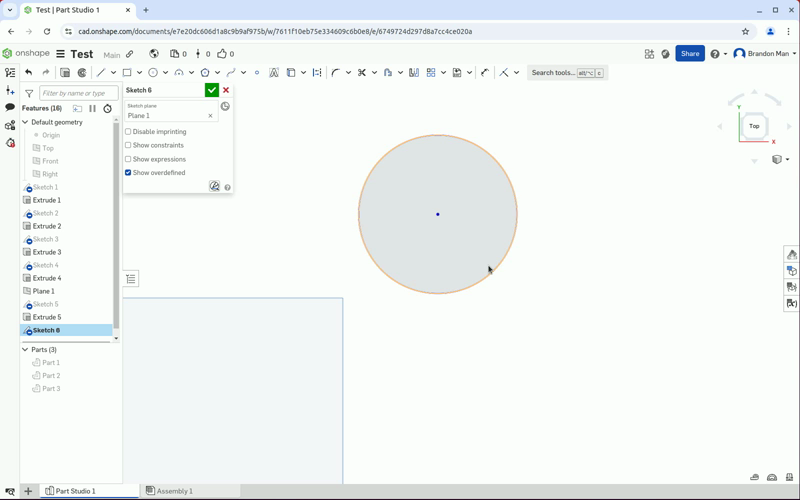
click(488, 265)
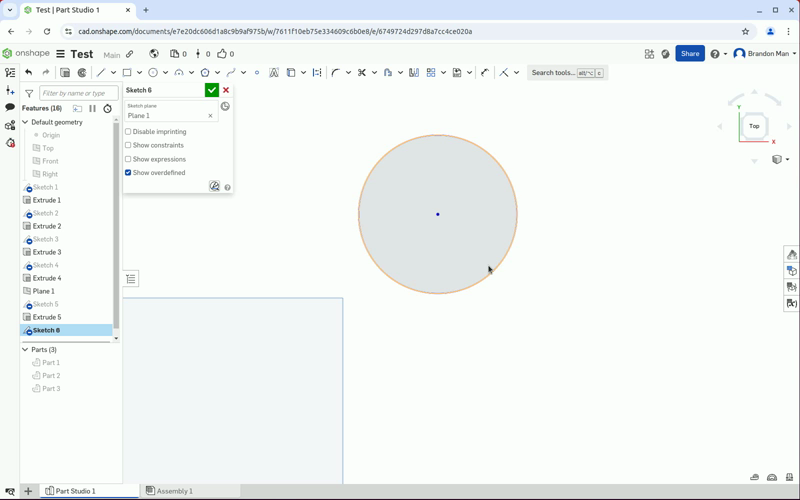
scroll(-6)
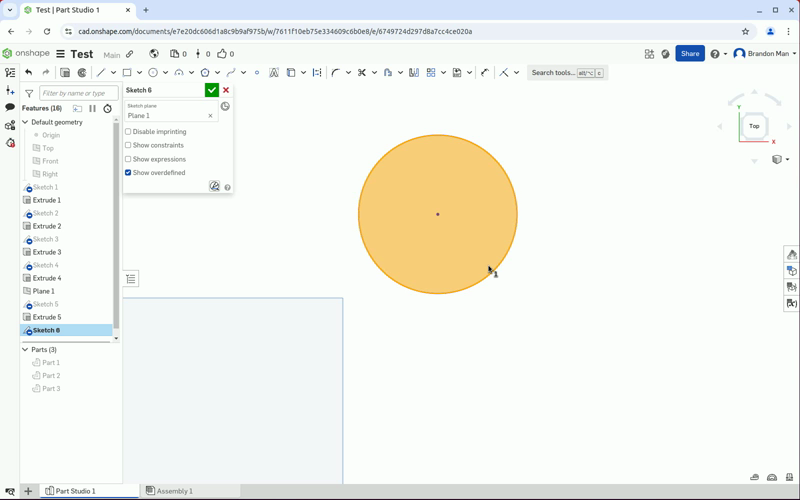
scroll(-6)
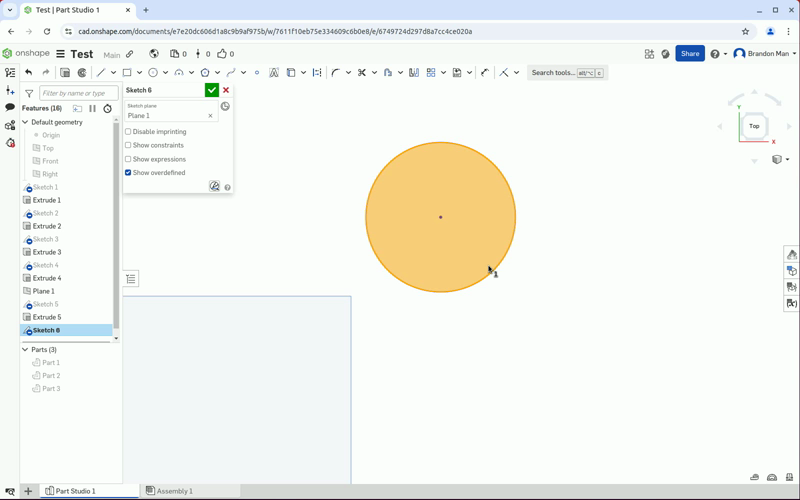
scroll(-6)
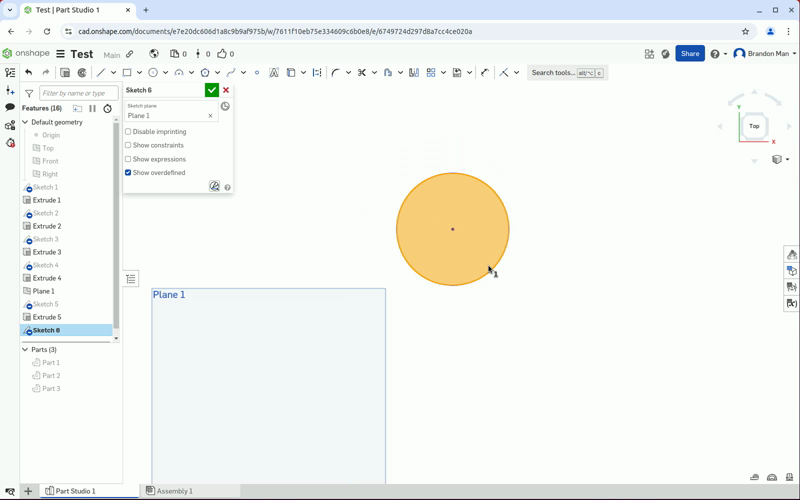
scroll(-6)
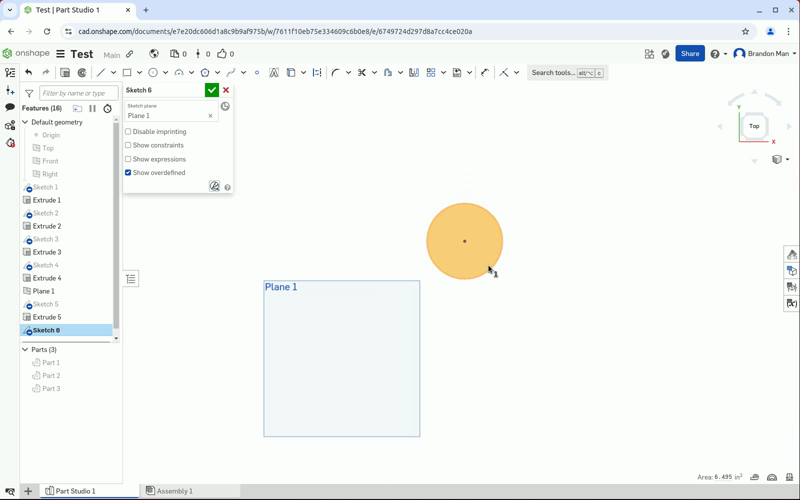
scroll(-6)
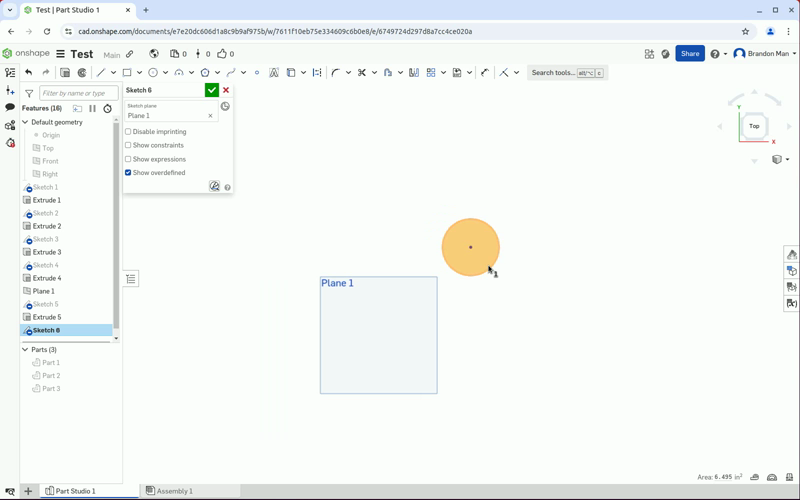
scroll(-6)
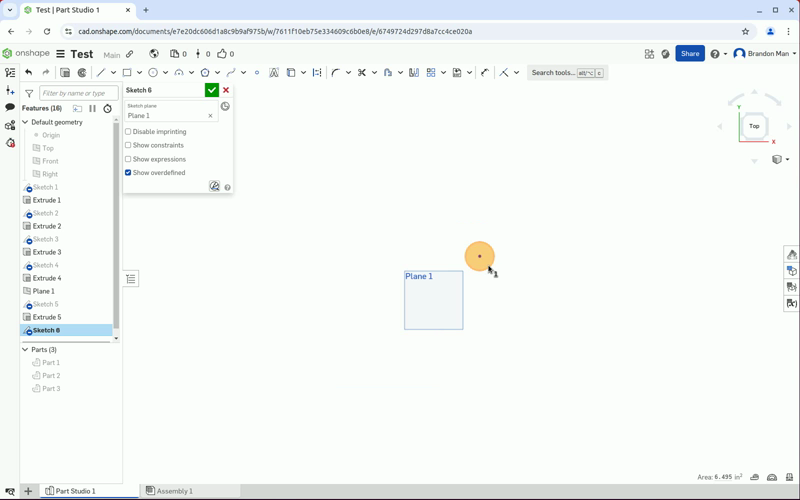
scroll(-6)
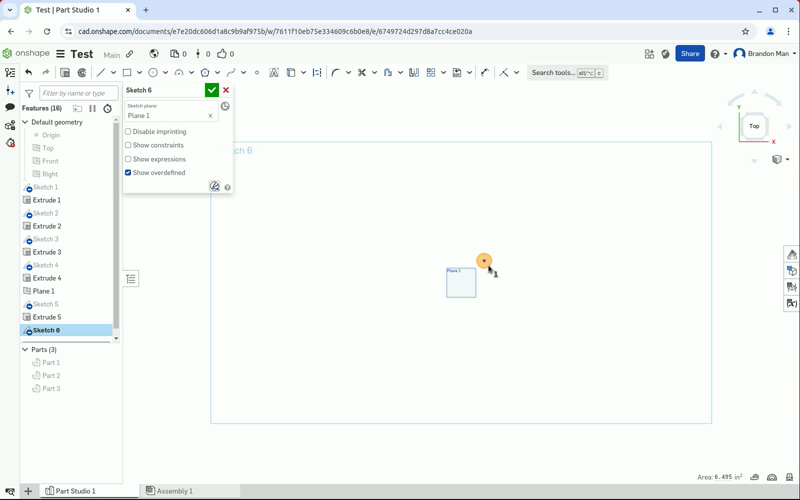
mouse_move(73, 352)
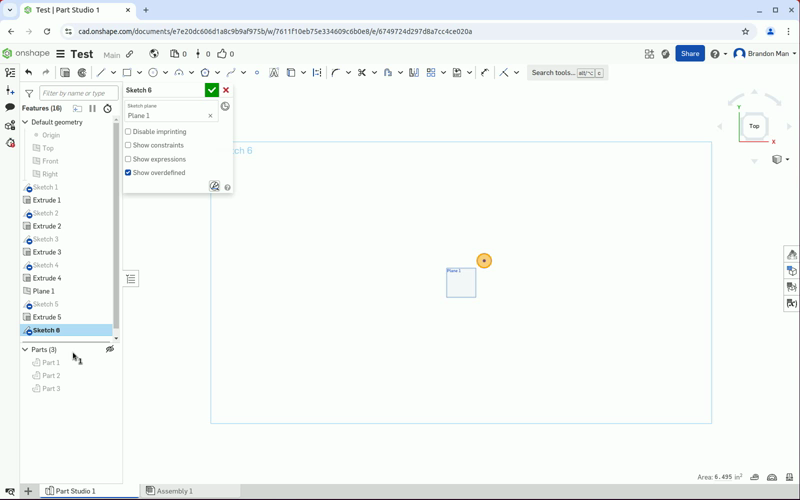
key(shift+y)
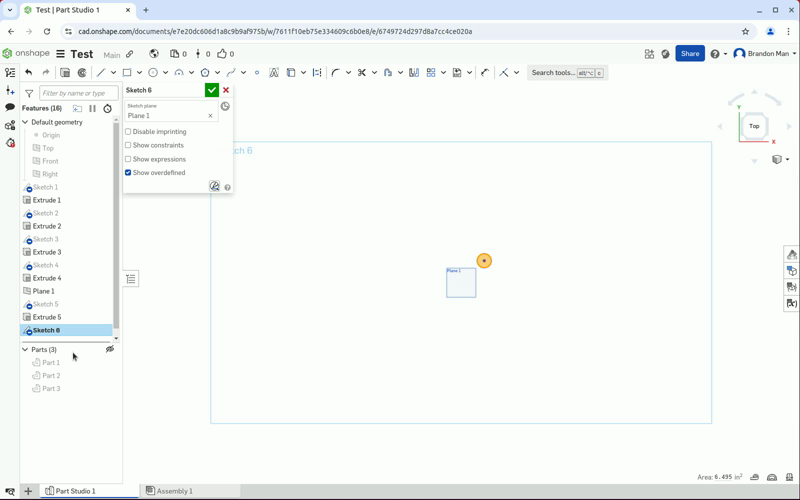
key(shift+e)
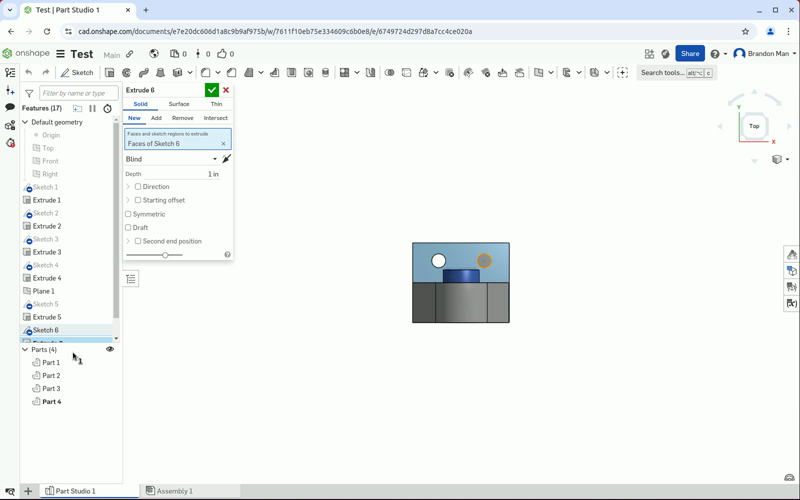
mouse_move(143, 106)
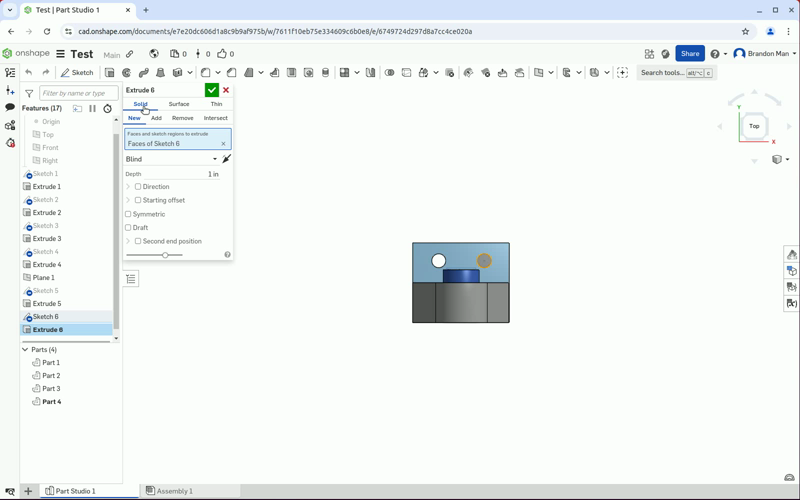
click(143, 106)
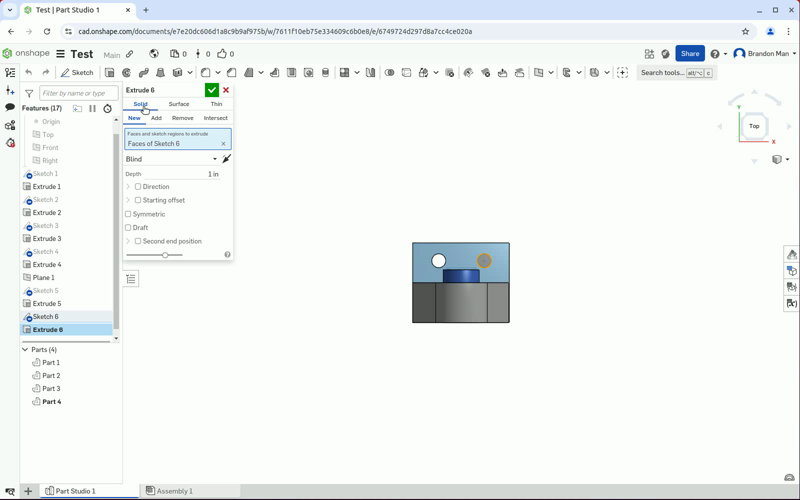
mouse_move(186, 120)
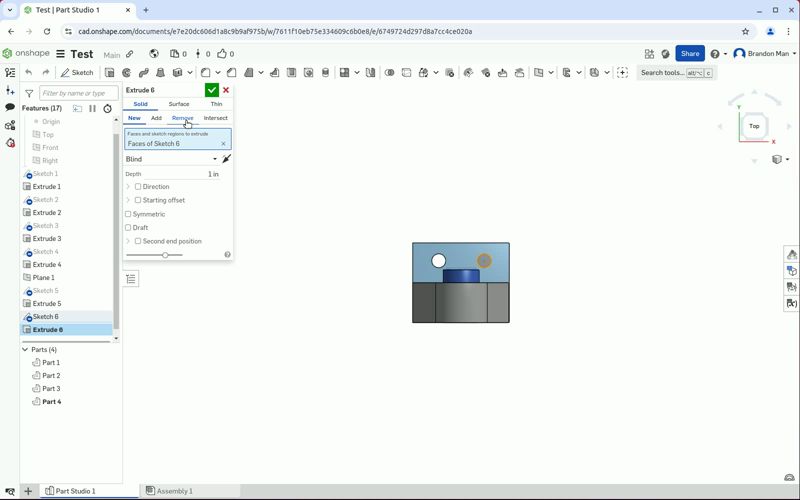
click(186, 120)
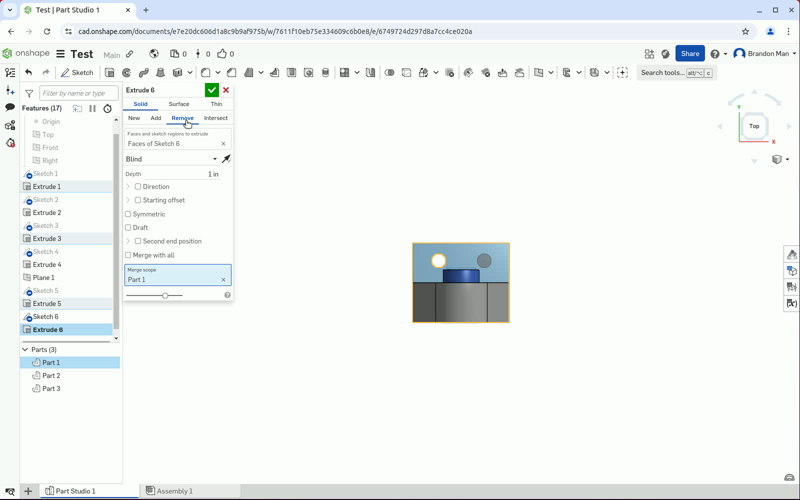
key(tab, 4)
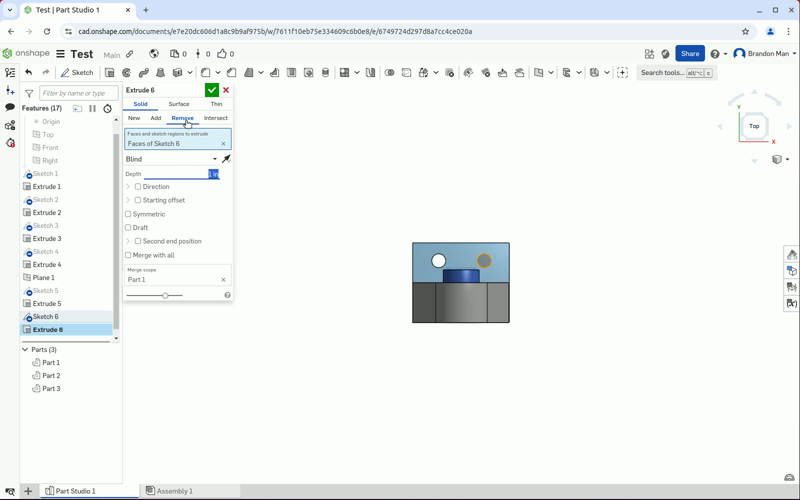
text(8.184)
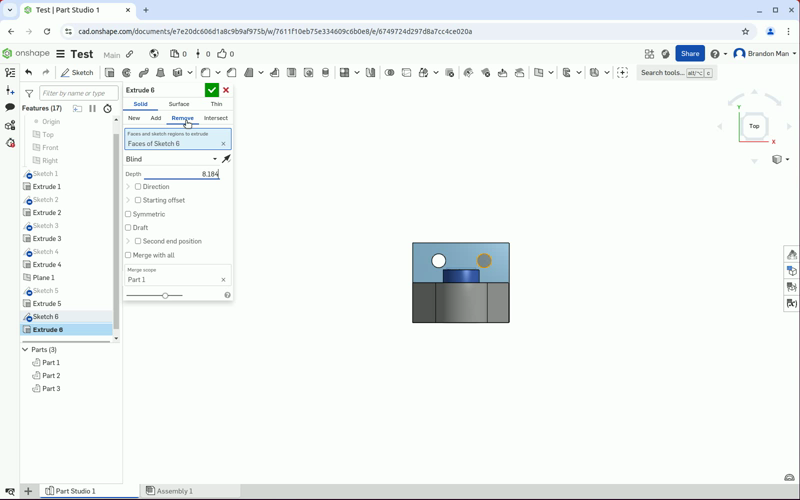
key(tab, 6)
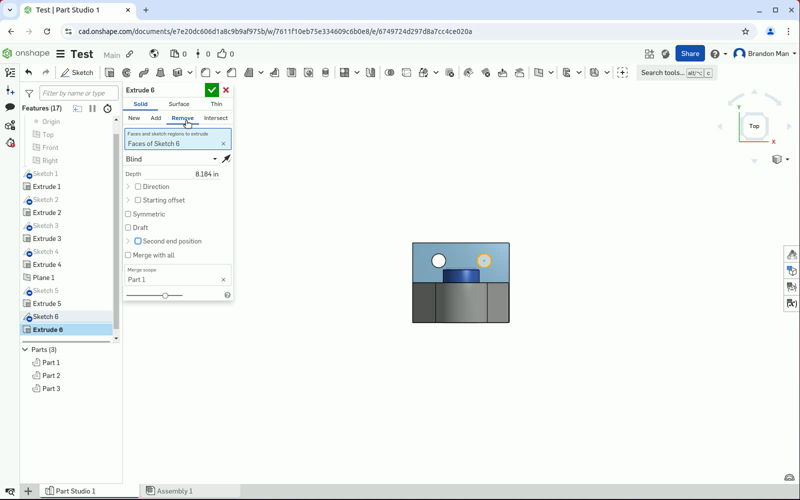
key(space)
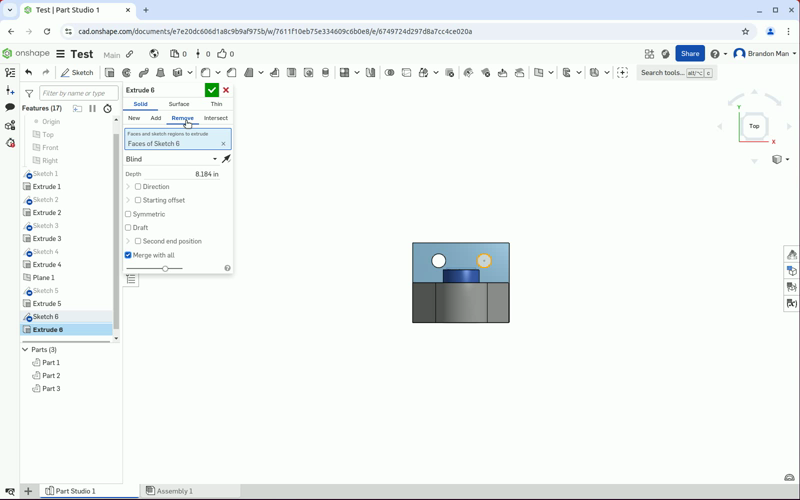
key(enter)
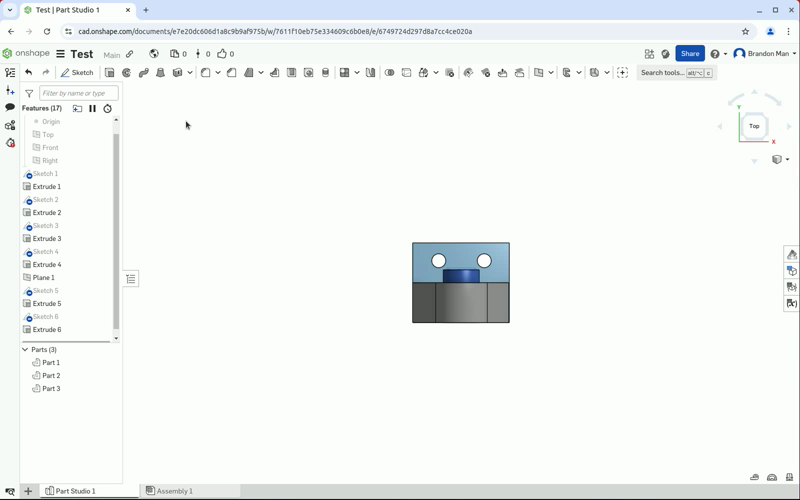
key(shift+h)
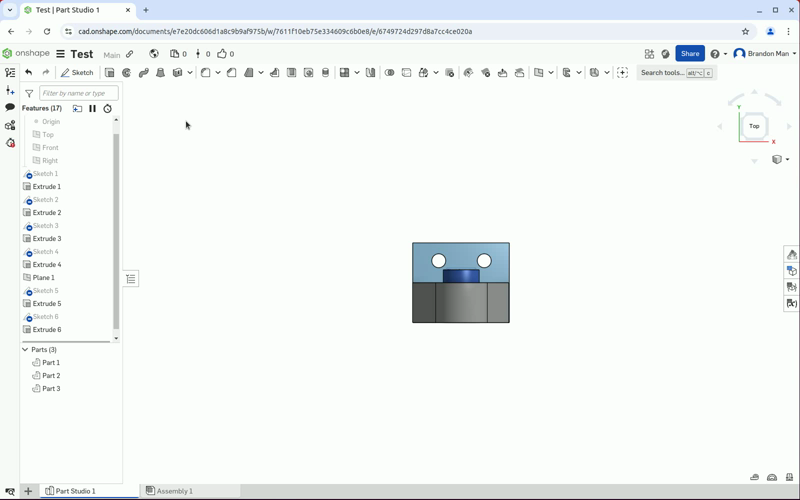
key(shift+h)
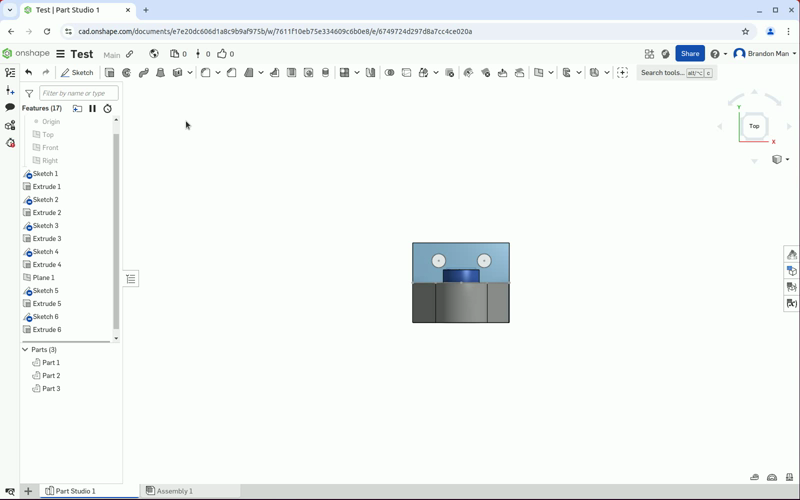
key(shift+7)
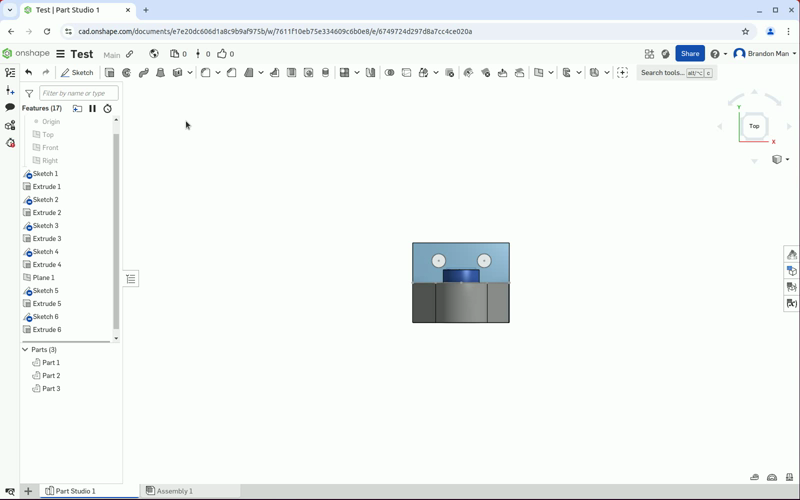
key(up, 3)
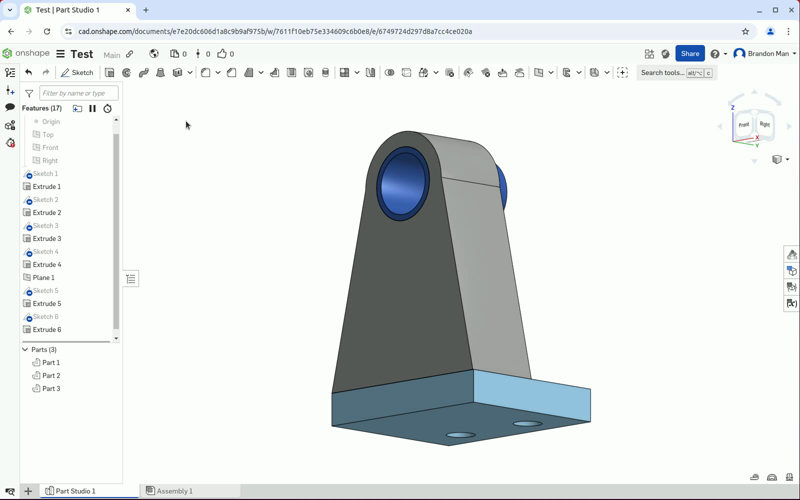
key(left, 3)
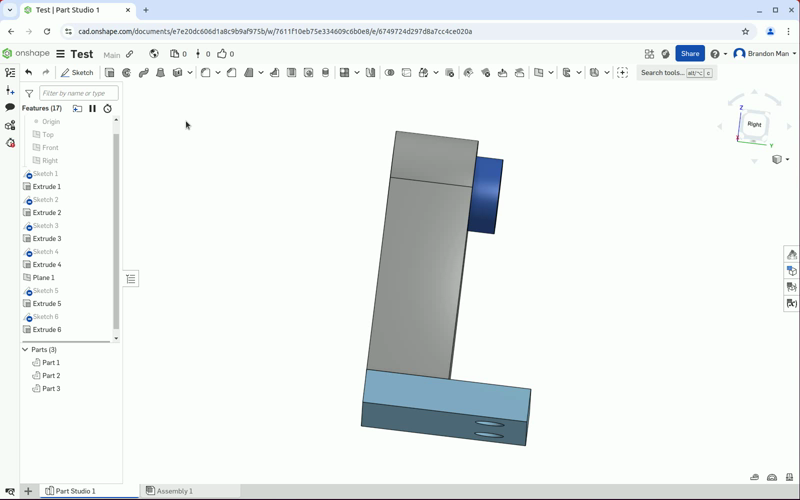
key(right, 3)
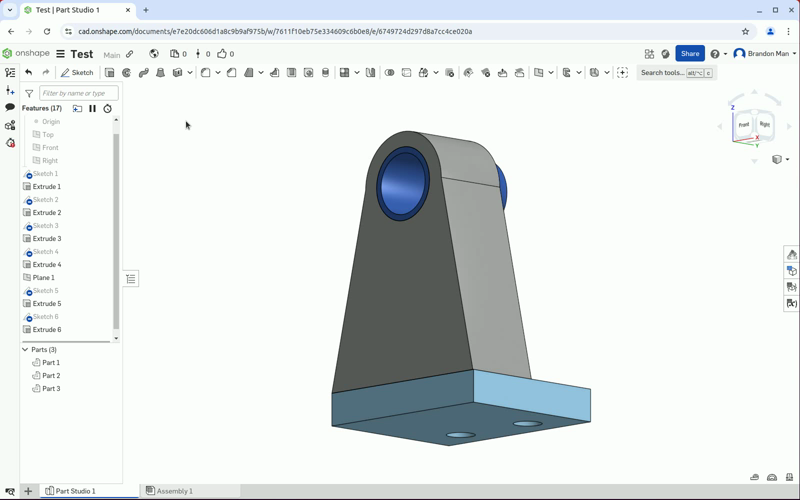
key(down, 3)
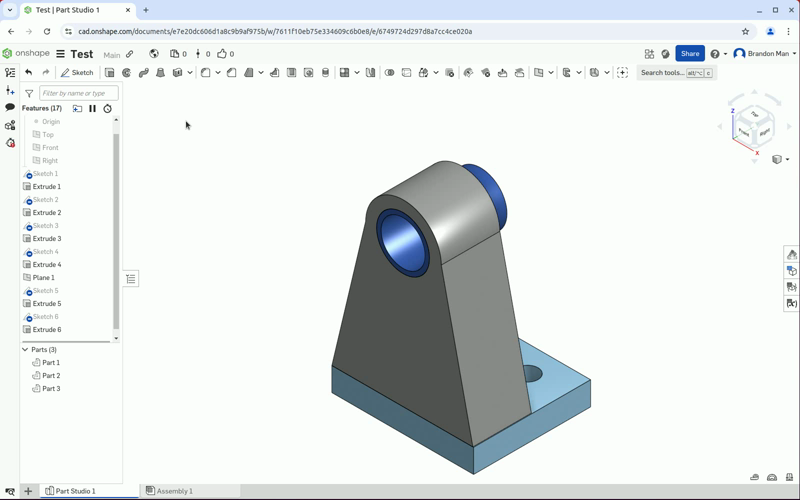
mouse_move(69, 176)
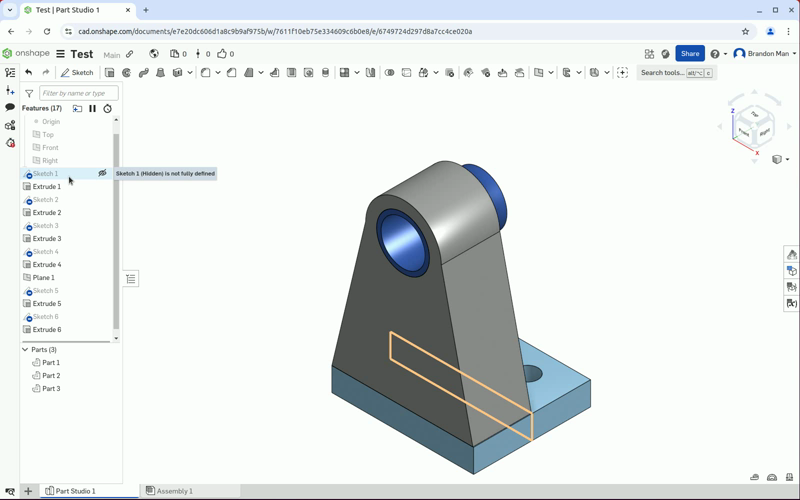
click(69, 176)